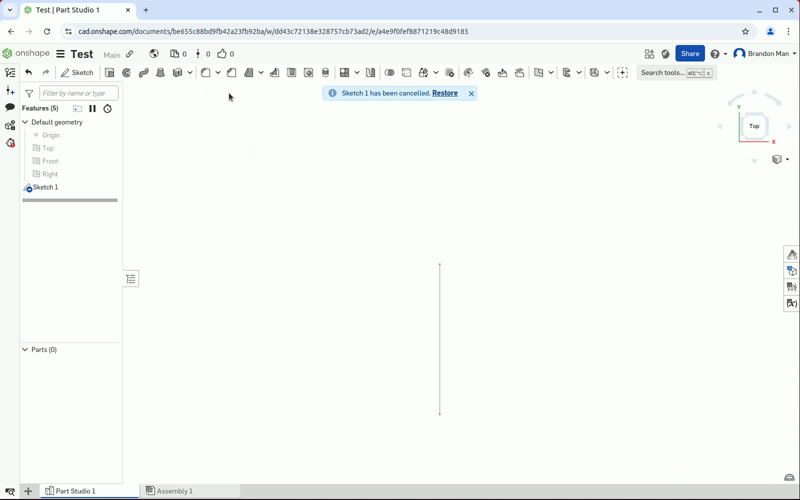
key(shift+h)
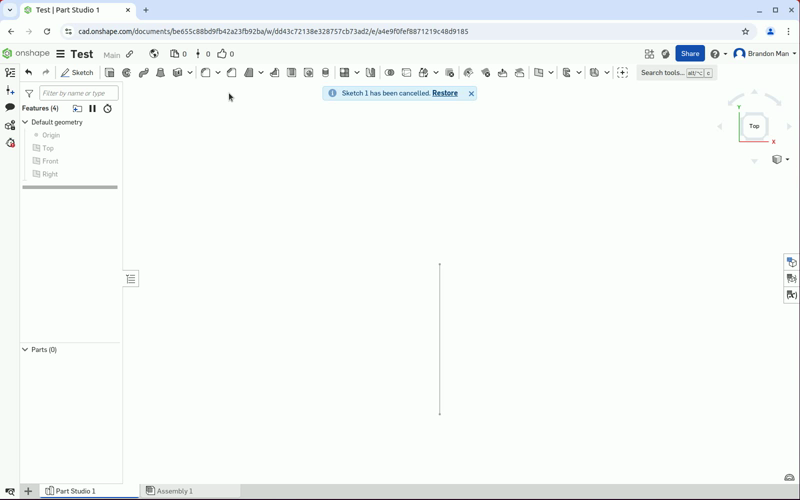
mouse_move(73, 352)
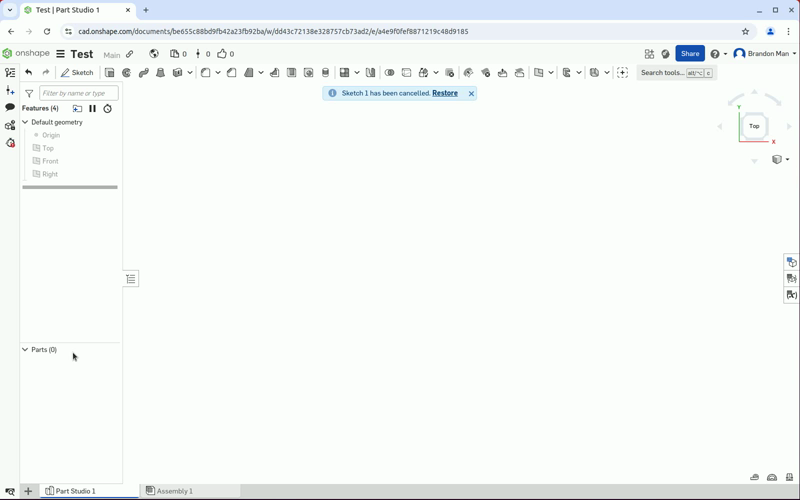
key(y)
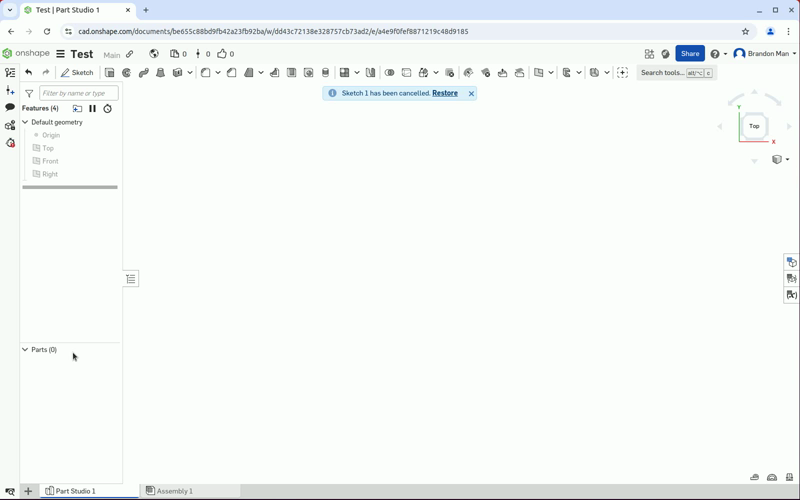
key(shift+p)
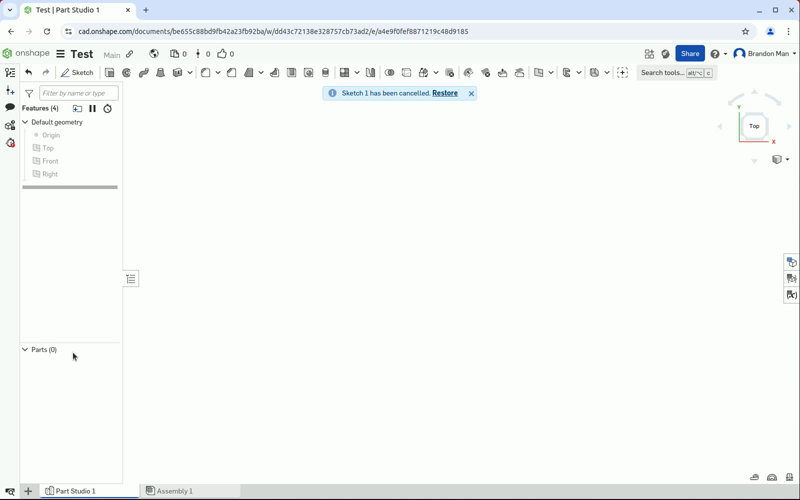
key(space)
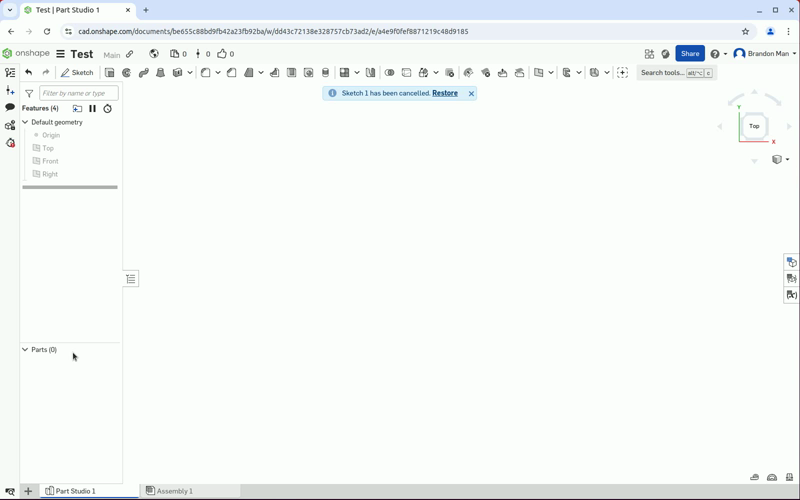
key_down(shift)
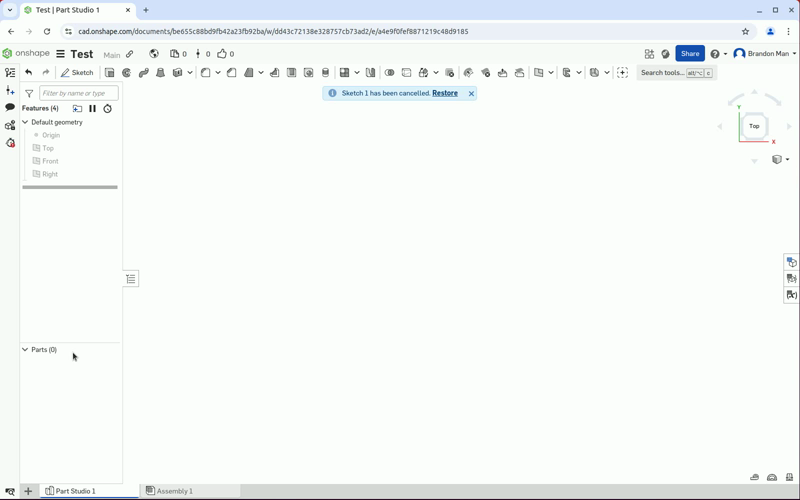
key(up)
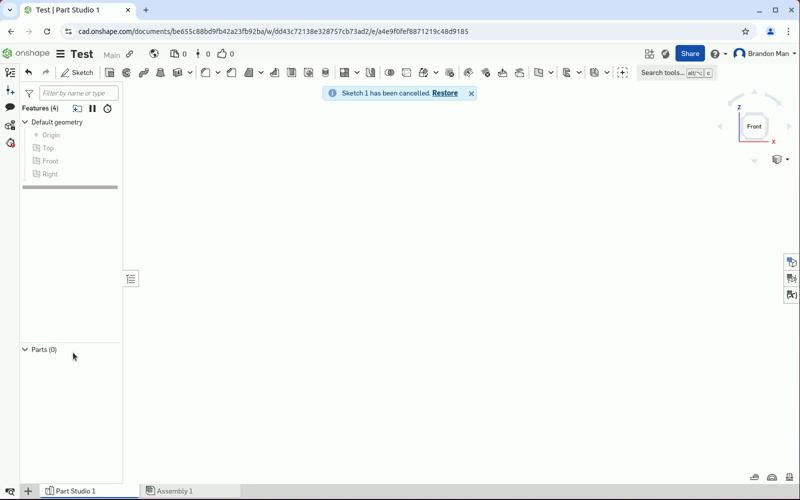
key_up(shift)
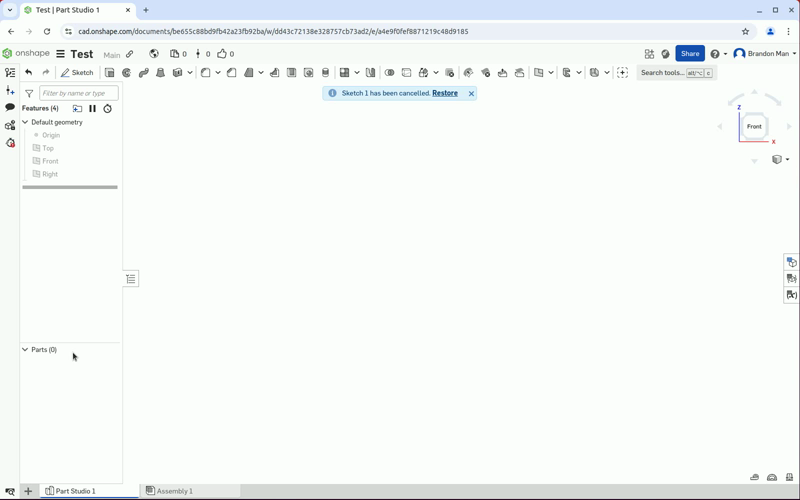
key(space)
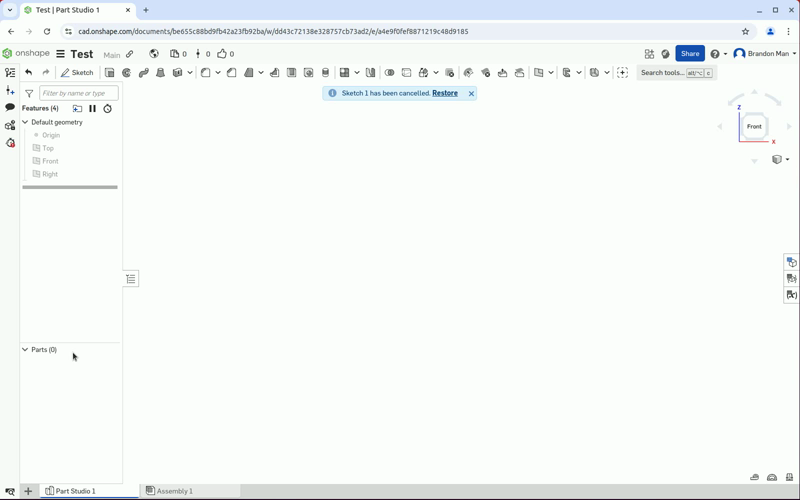
key_down(shift)
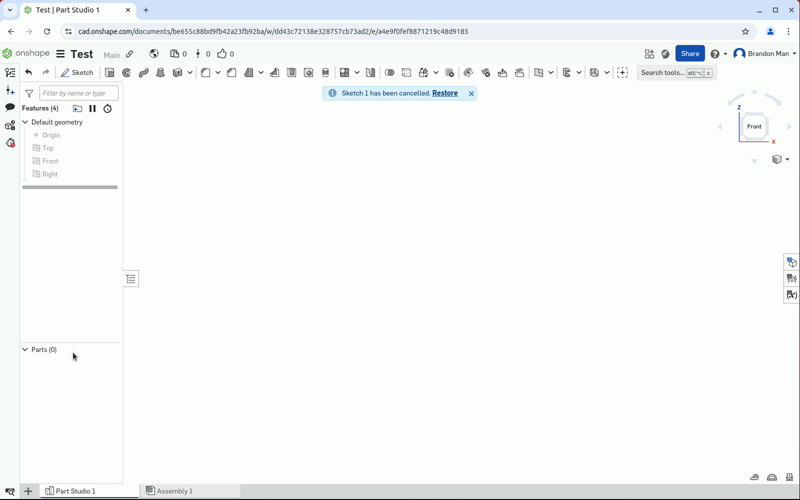
key(left)
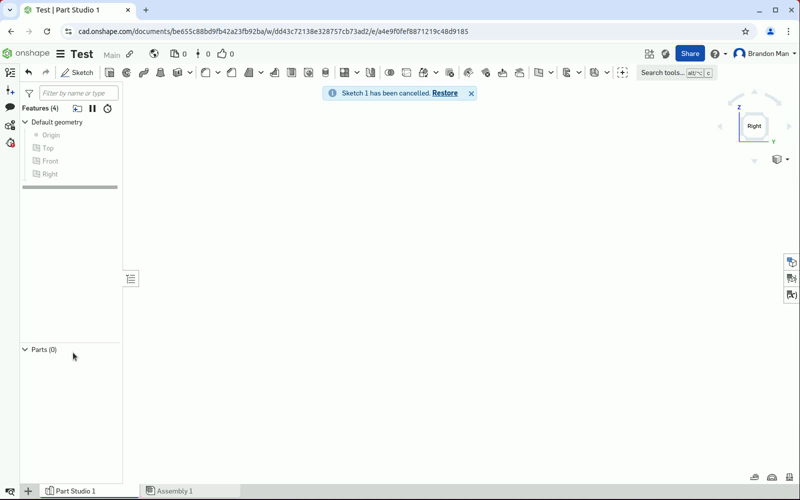
key_up(shift)
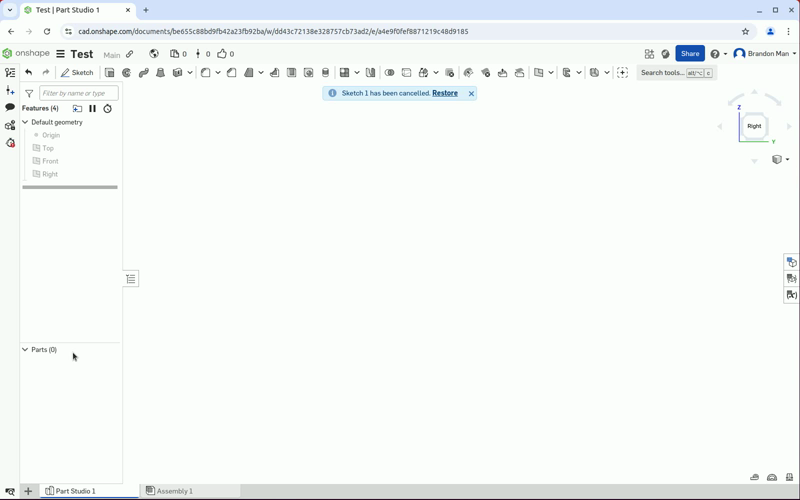
mouse_move(73, 352)
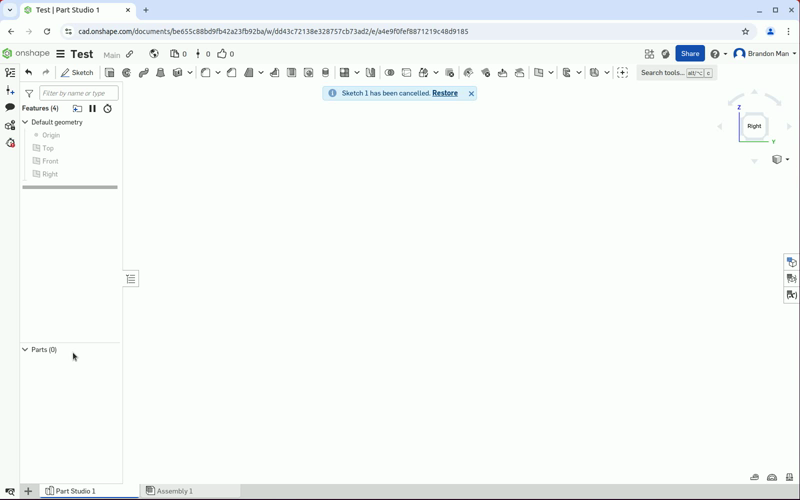
key(shift+y)
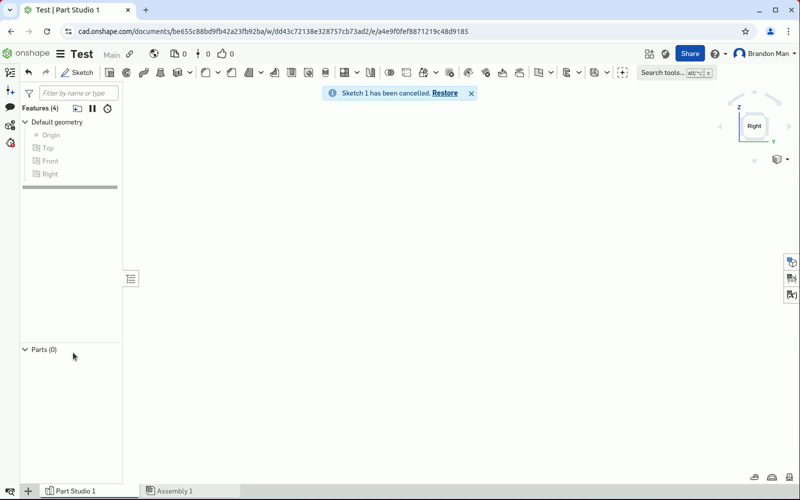
key(shift+s)
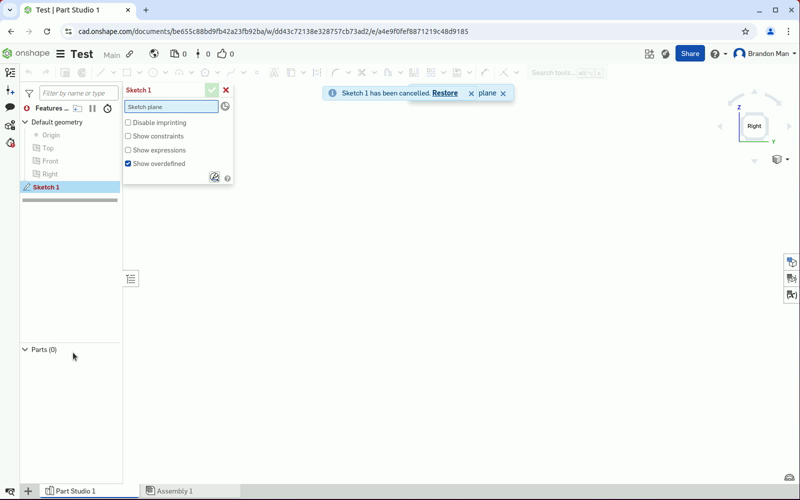
mouse_move(73, 176)
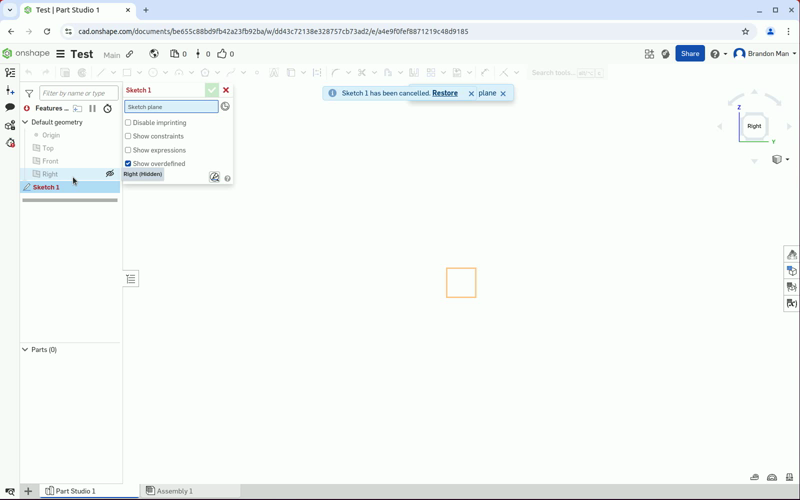
click(73, 176)
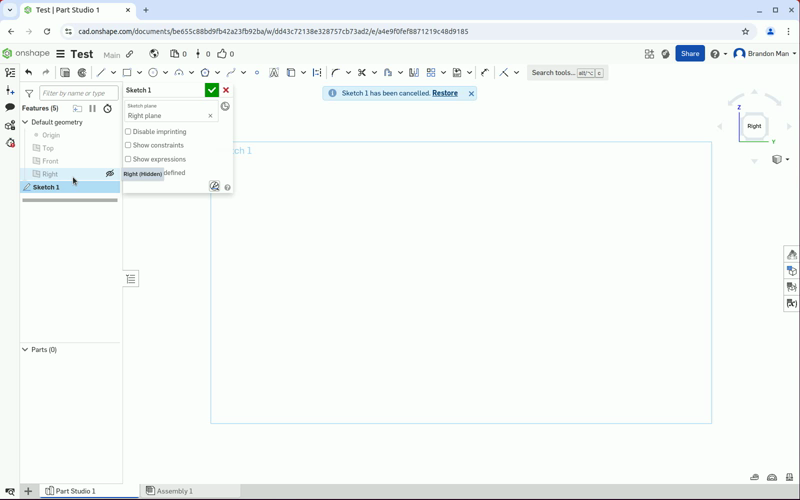
mouse_move(73, 352)
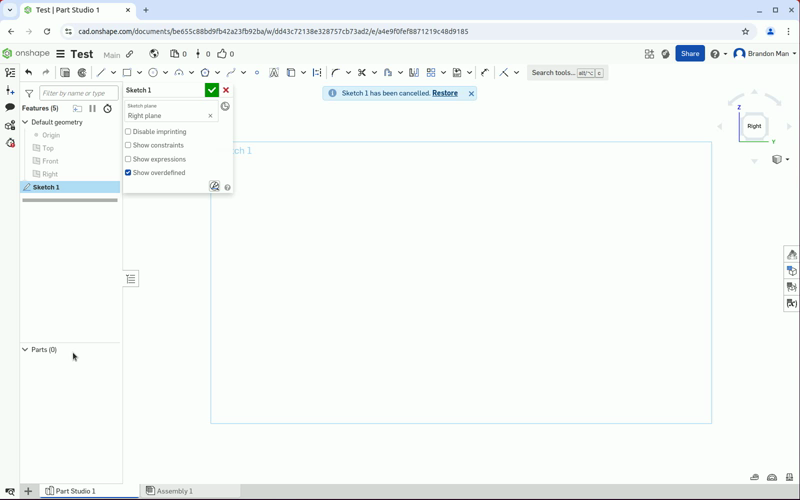
key(y)
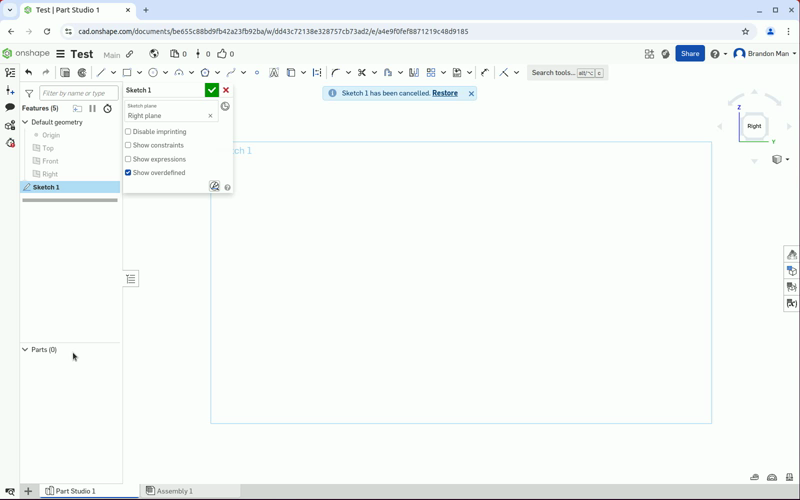
key(c)
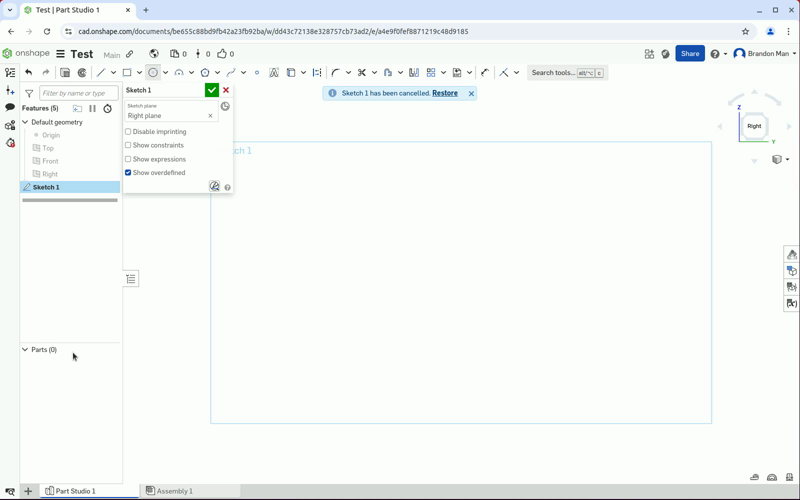
key_down(shift)
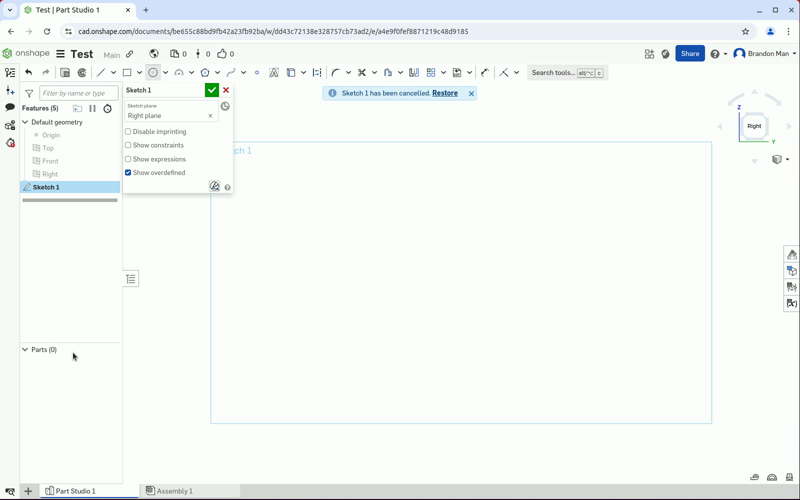
mouse_move(460, 282)
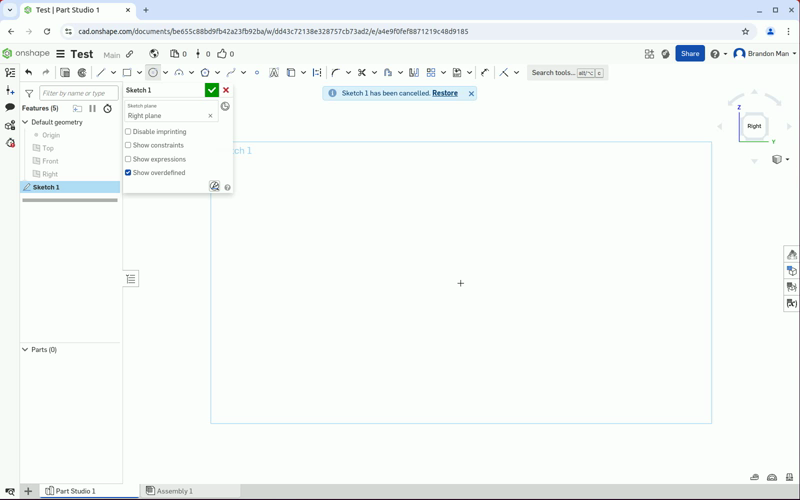
click(460, 282)
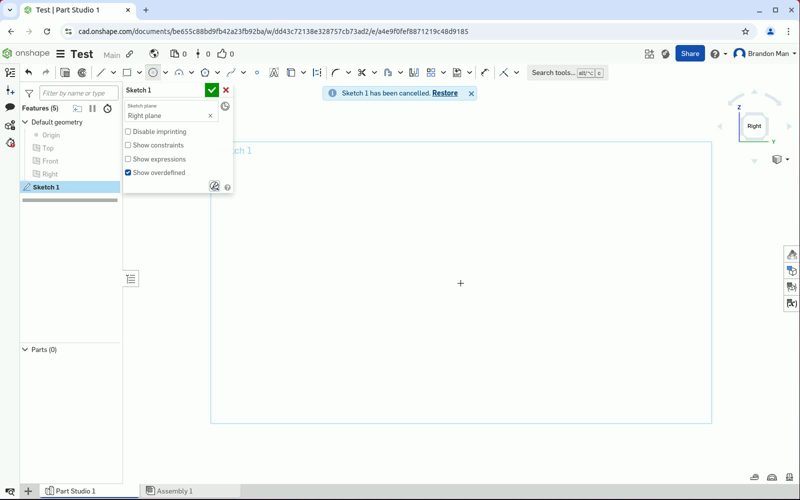
key_up(shift)
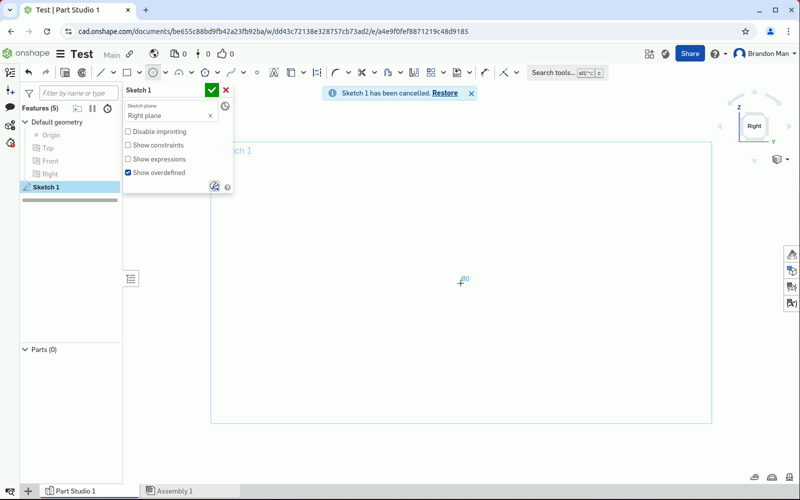
mouse_move(461, 282)
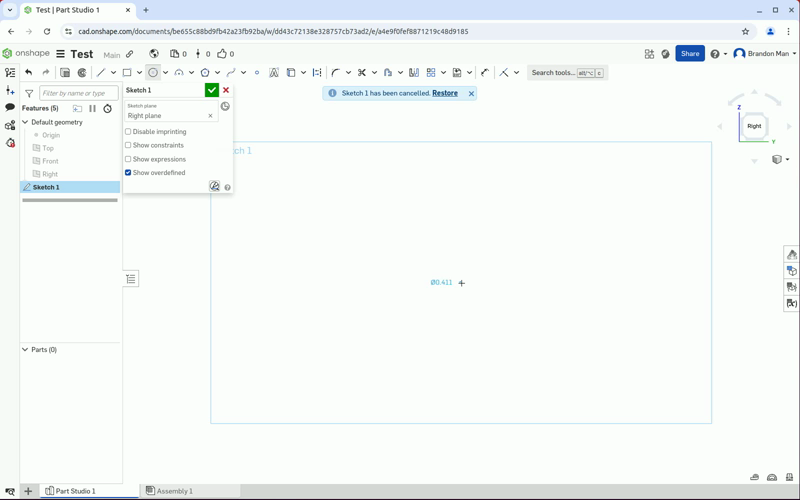
scroll(6)
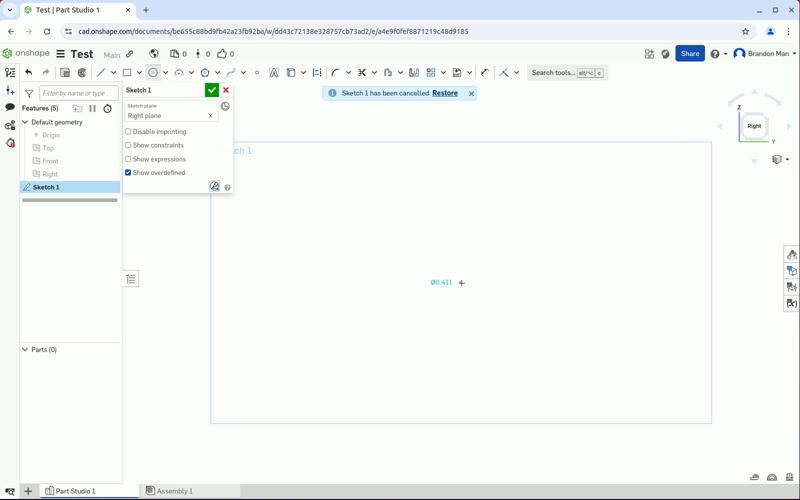
scroll(6)
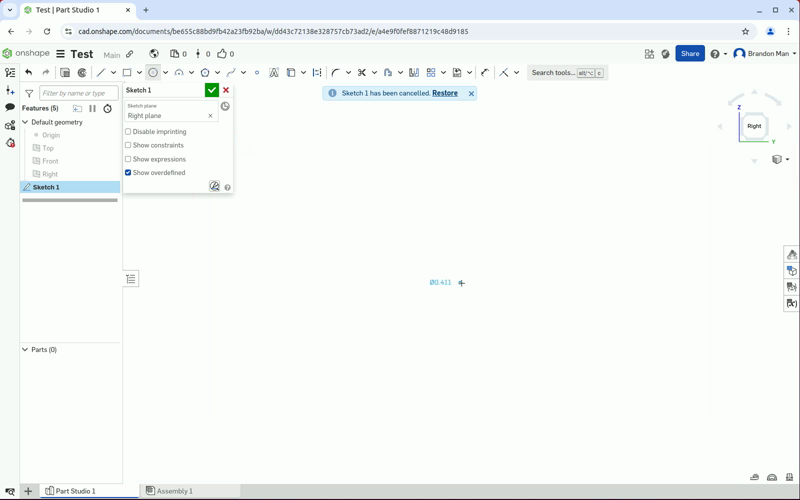
scroll(6)
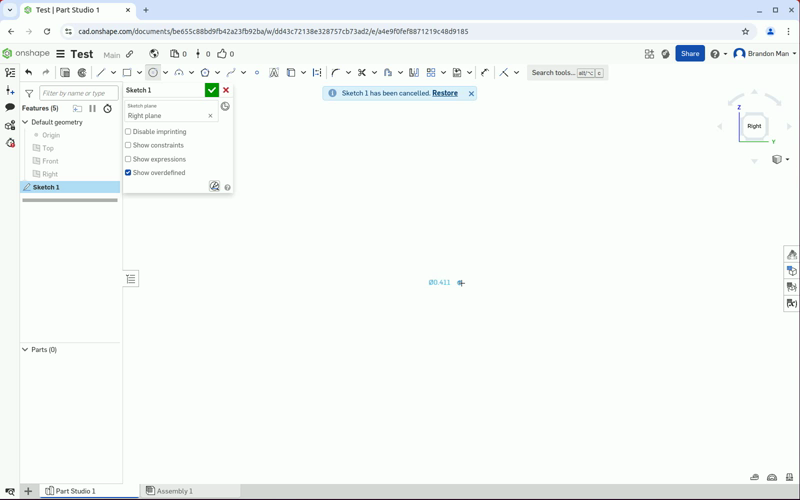
scroll(6)
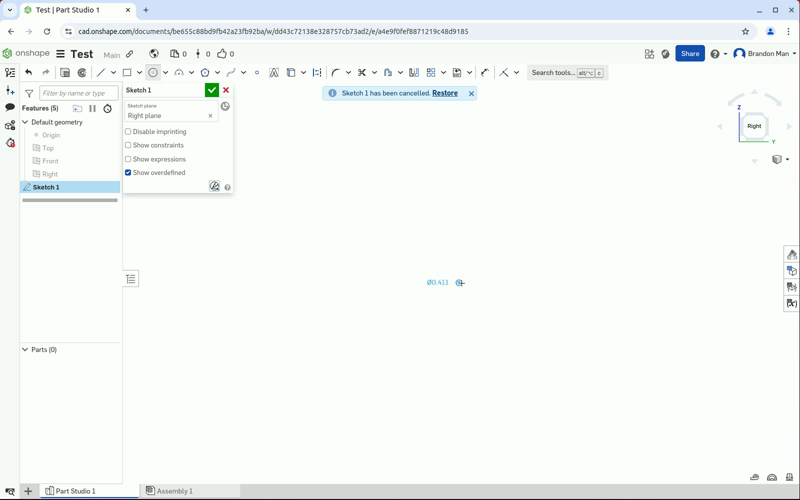
scroll(6)
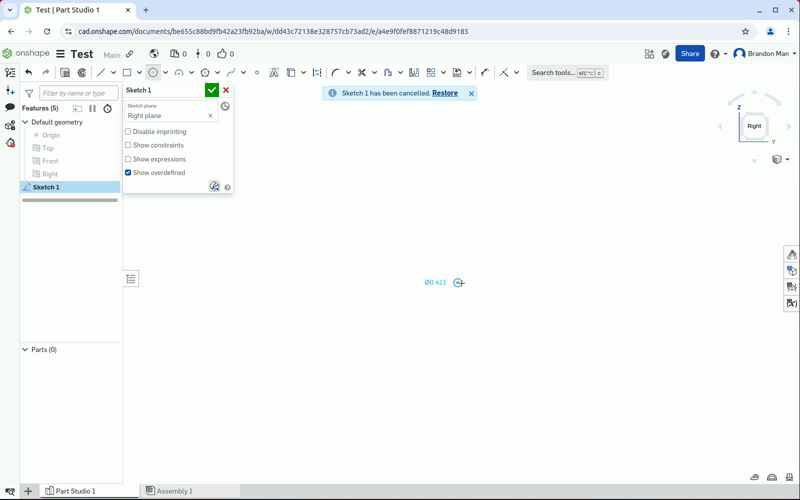
scroll(6)
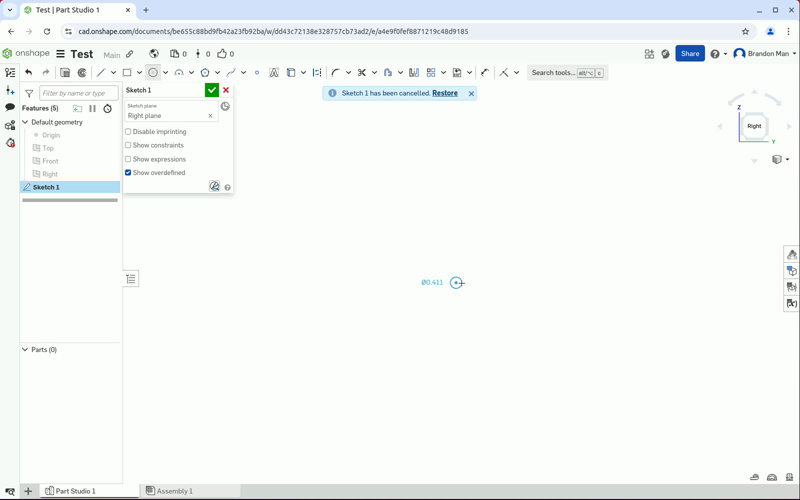
scroll(6)
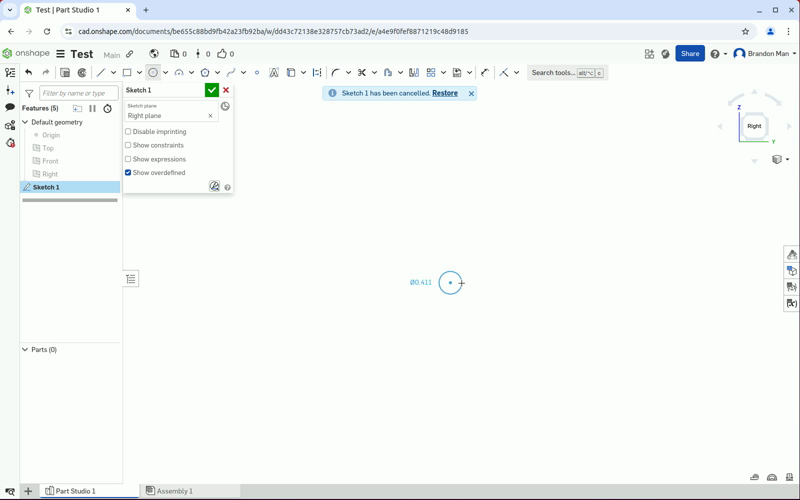
click(461, 282)
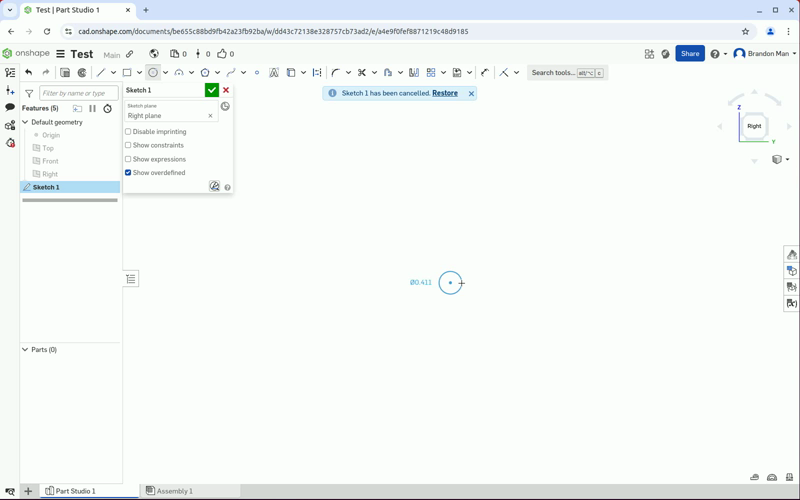
scroll(-6)
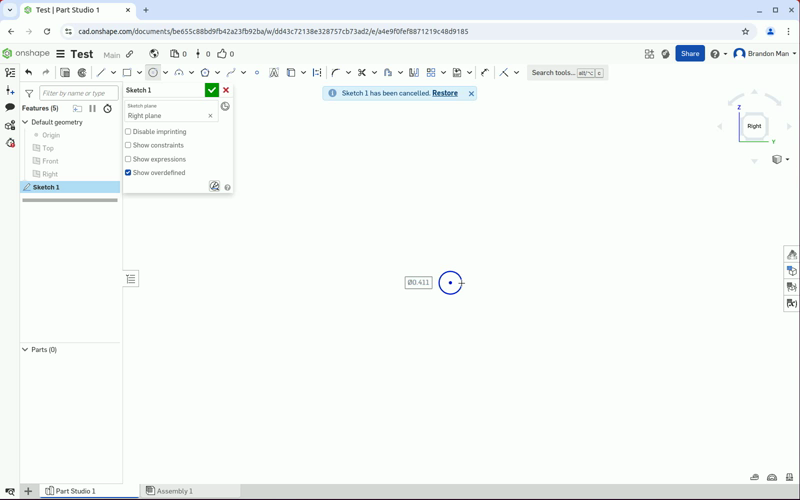
scroll(-6)
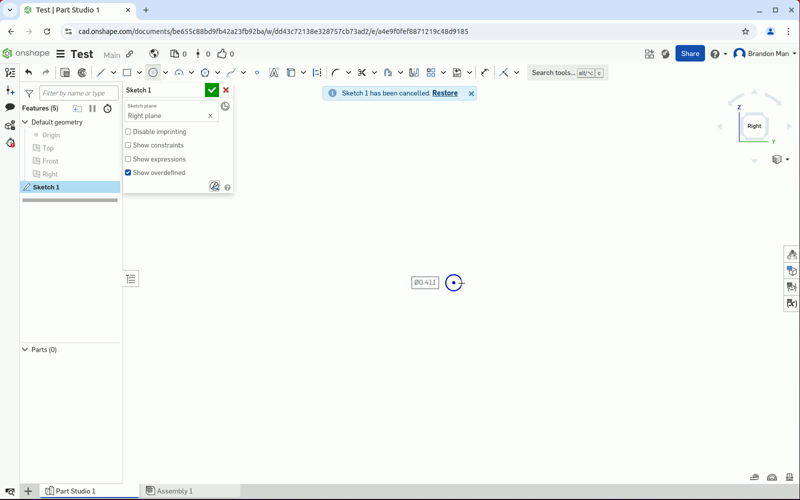
scroll(-6)
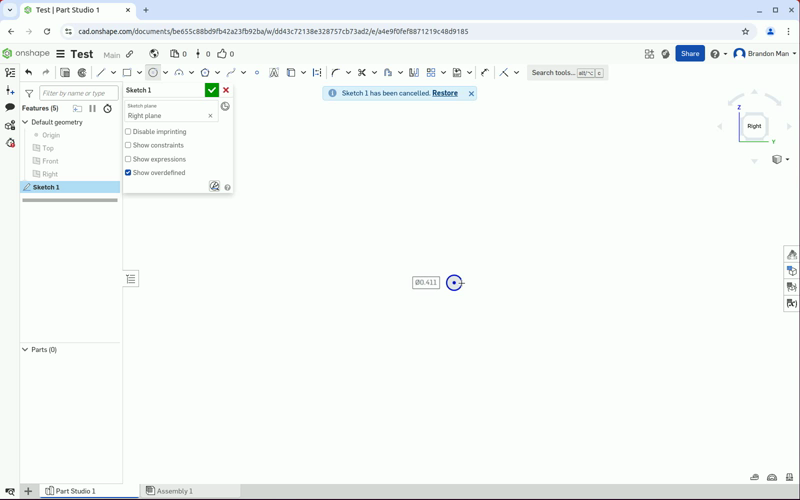
scroll(-6)
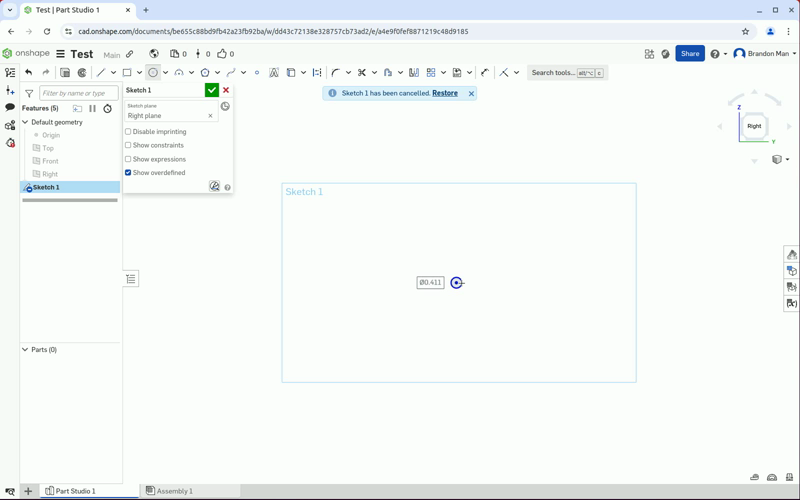
scroll(-6)
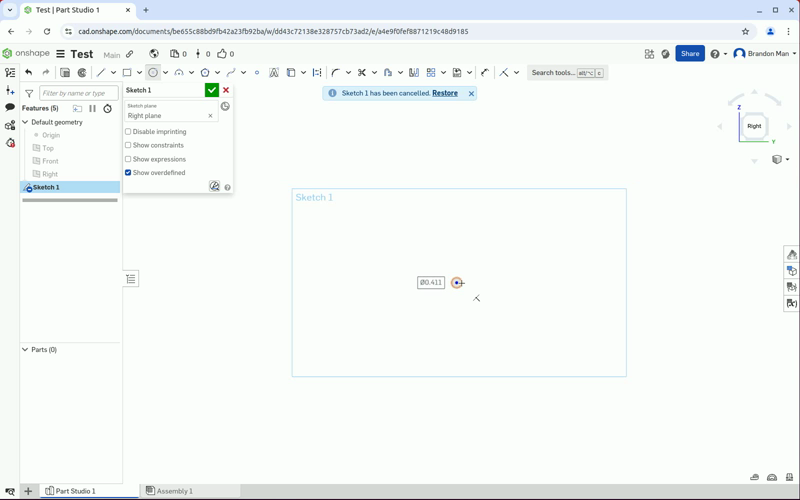
scroll(-6)
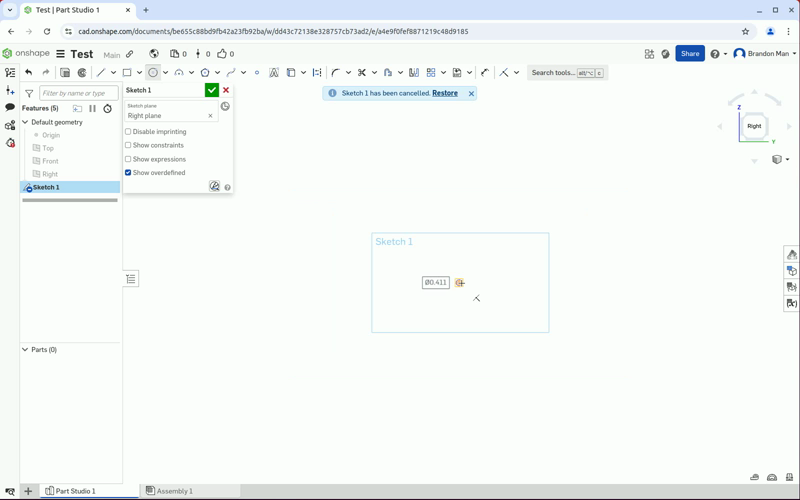
scroll(-6)
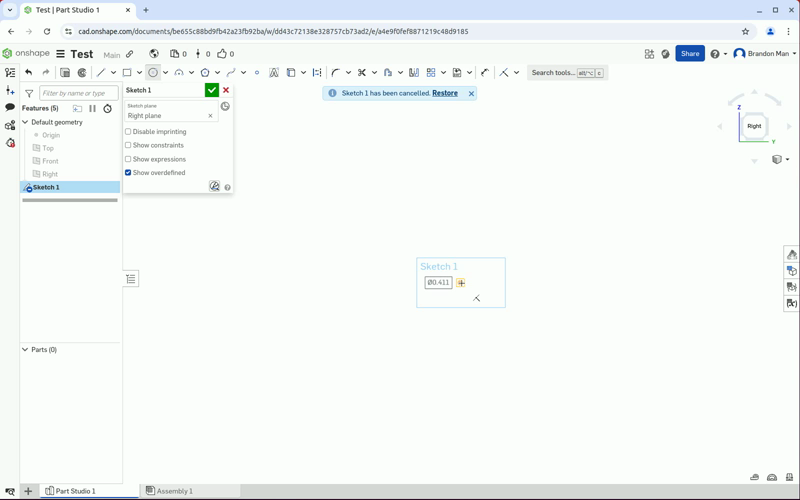
key(esc)
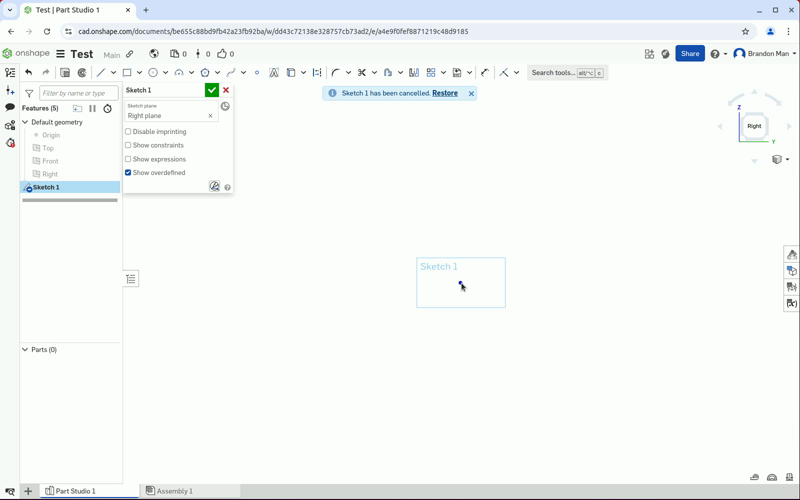
key(c)
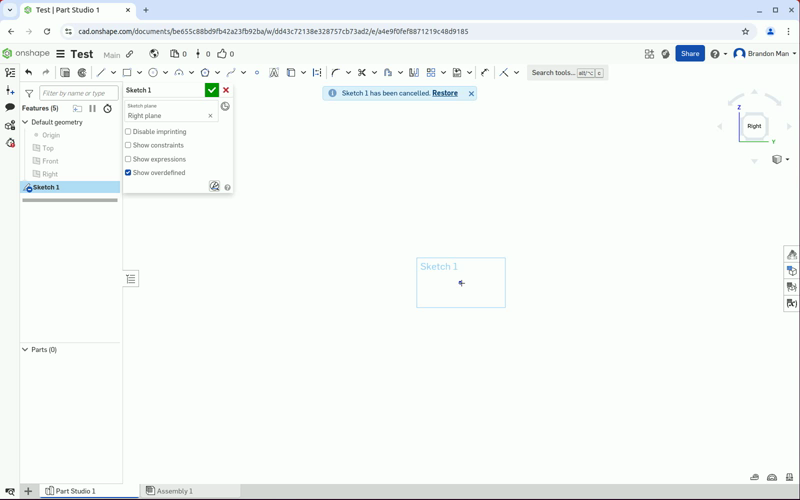
key_down(shift)
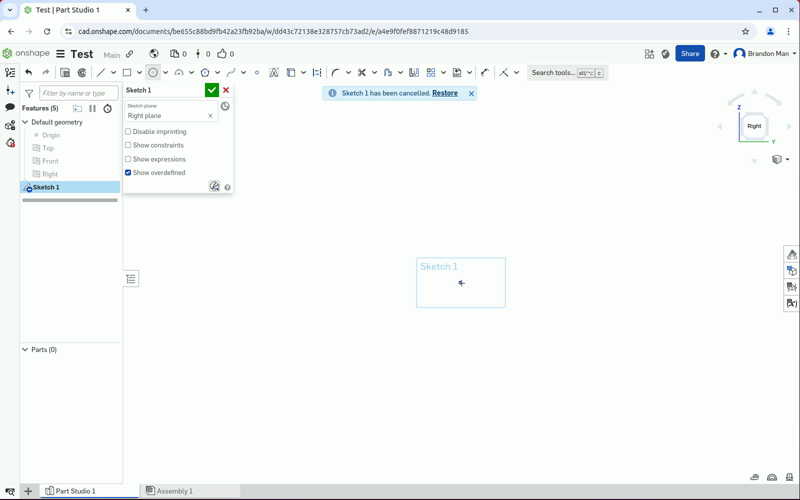
mouse_move(460, 282)
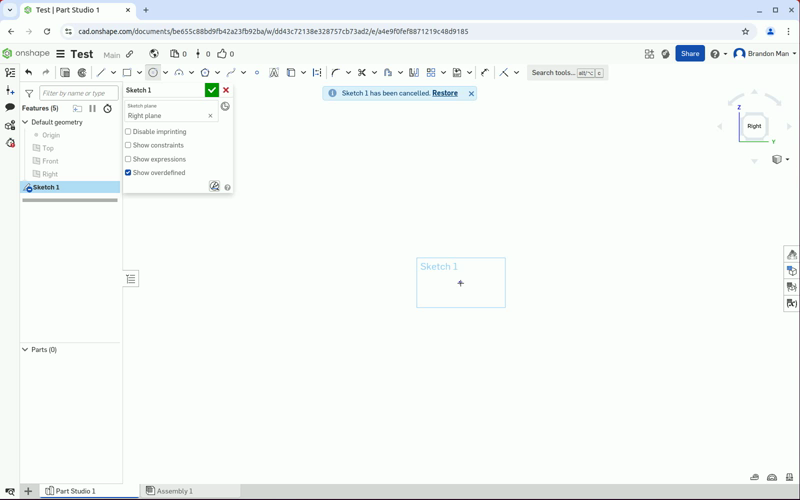
scroll(6)
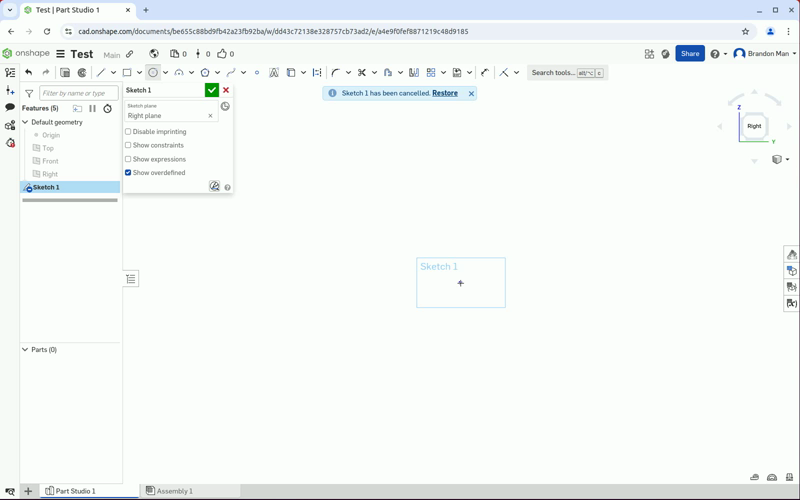
scroll(6)
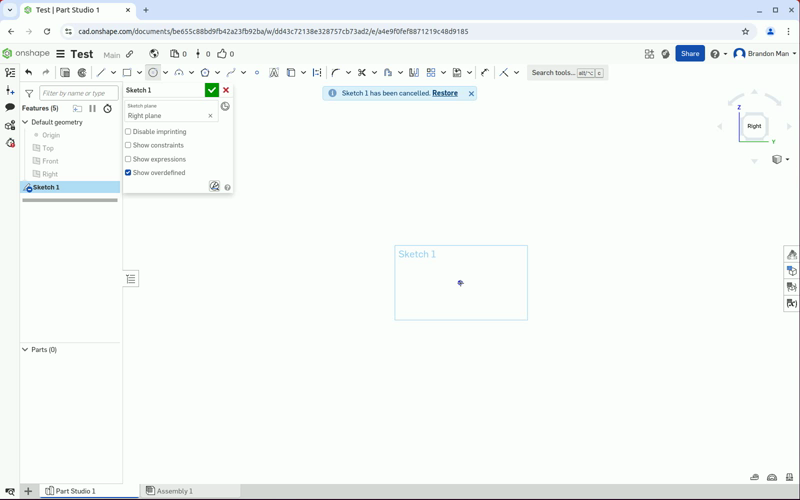
scroll(6)
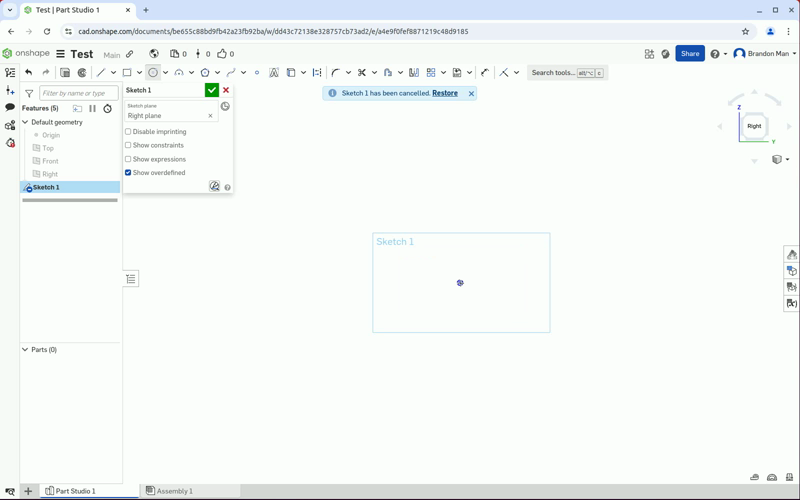
scroll(6)
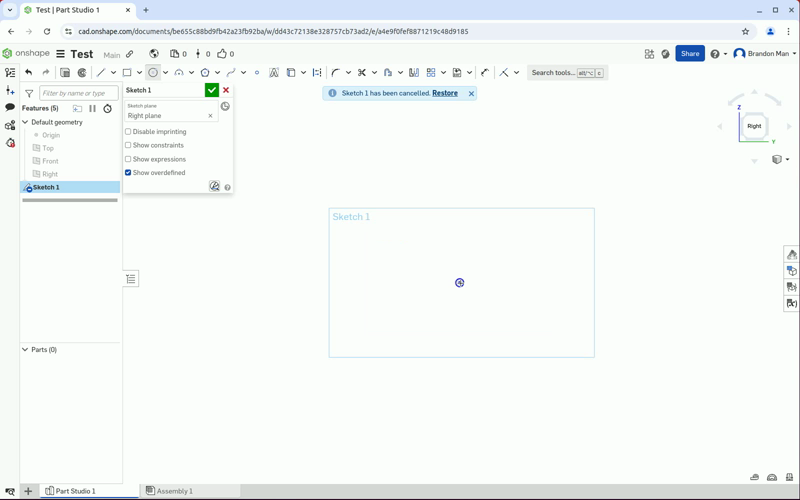
scroll(6)
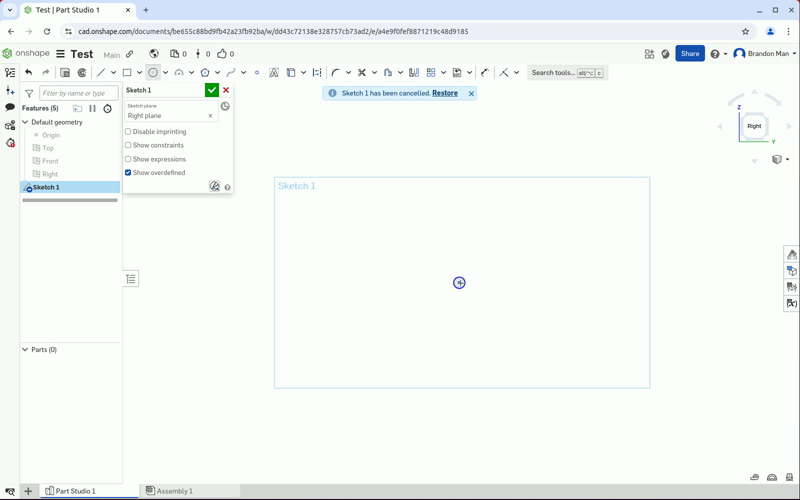
scroll(6)
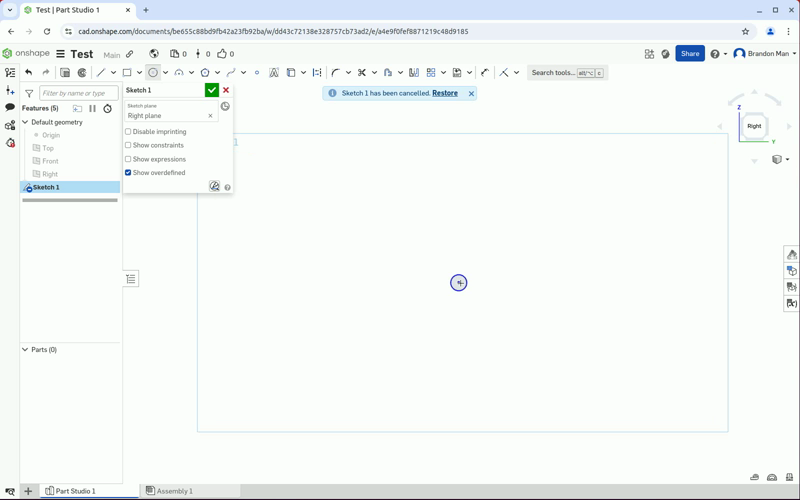
scroll(6)
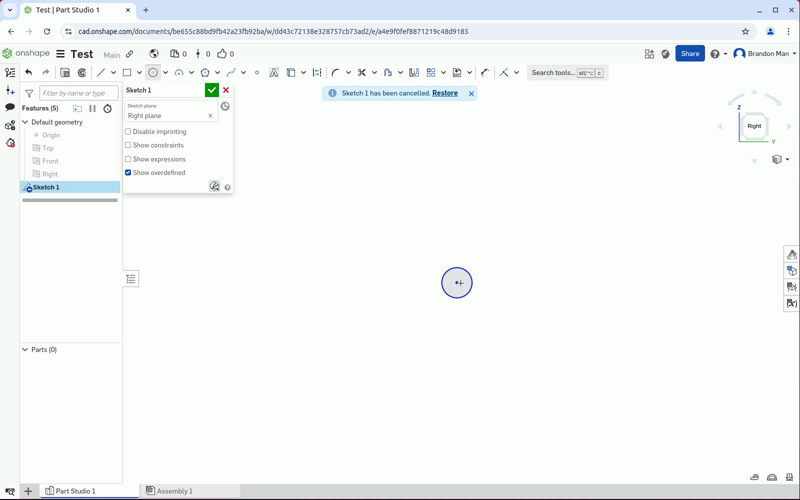
click(460, 282)
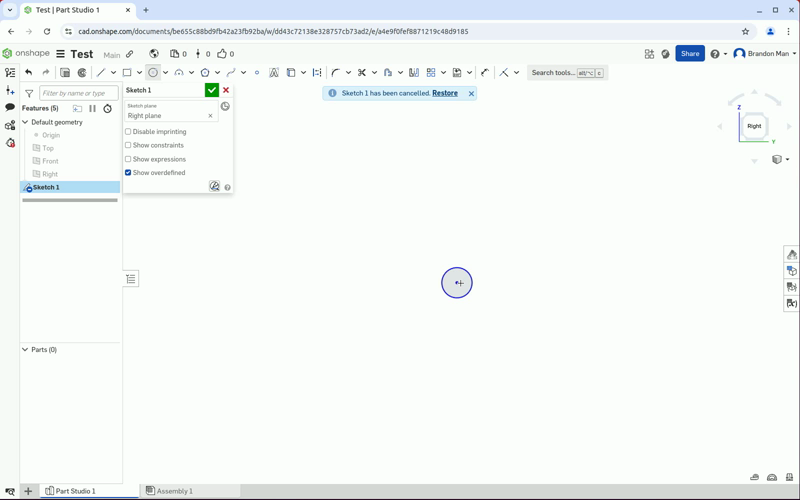
scroll(-6)
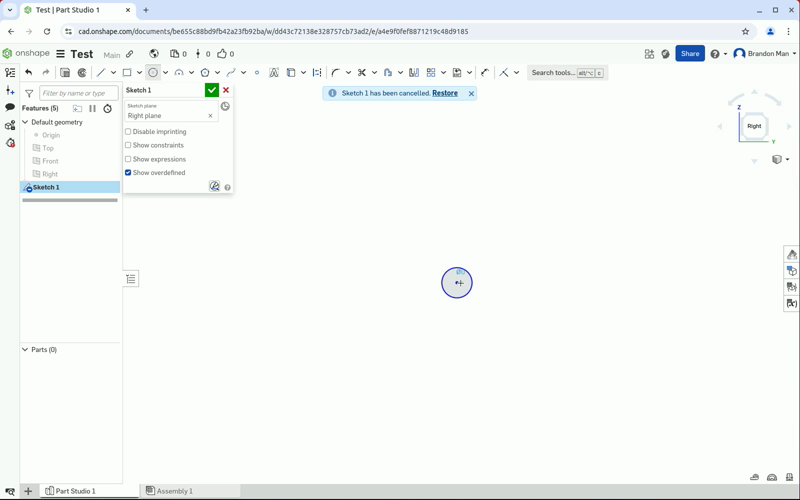
scroll(-6)
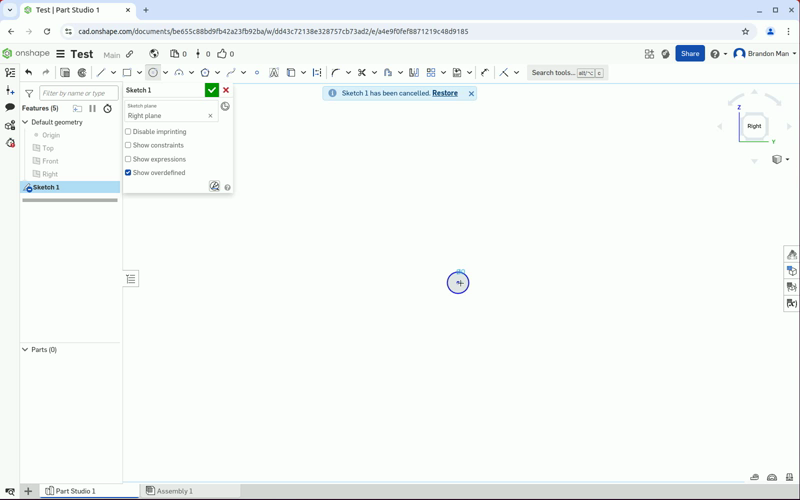
scroll(-6)
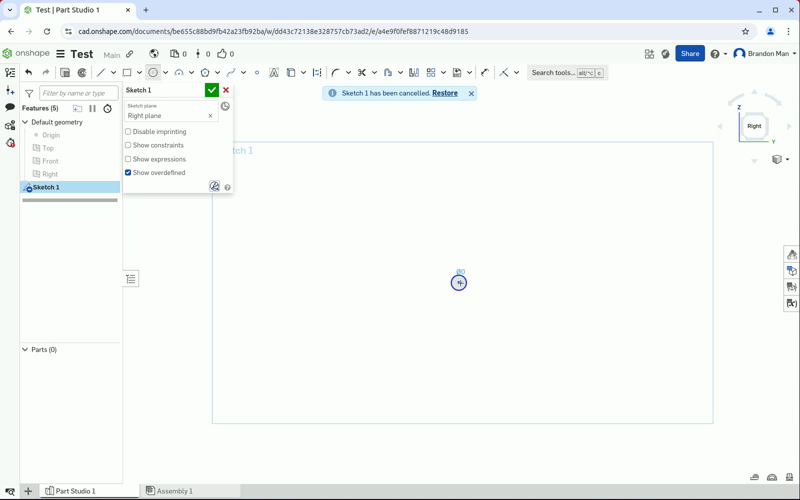
scroll(-6)
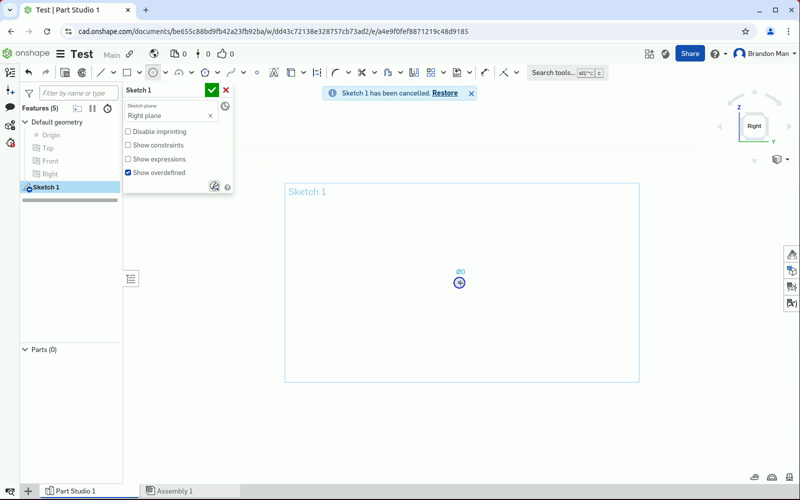
scroll(-6)
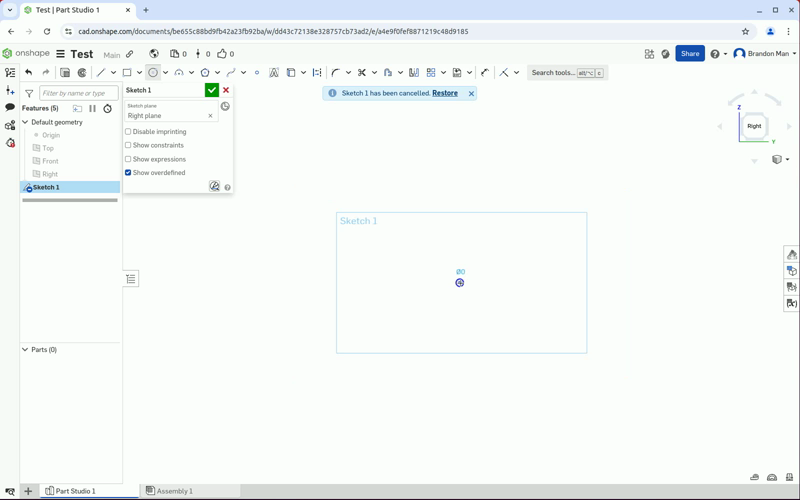
scroll(-6)
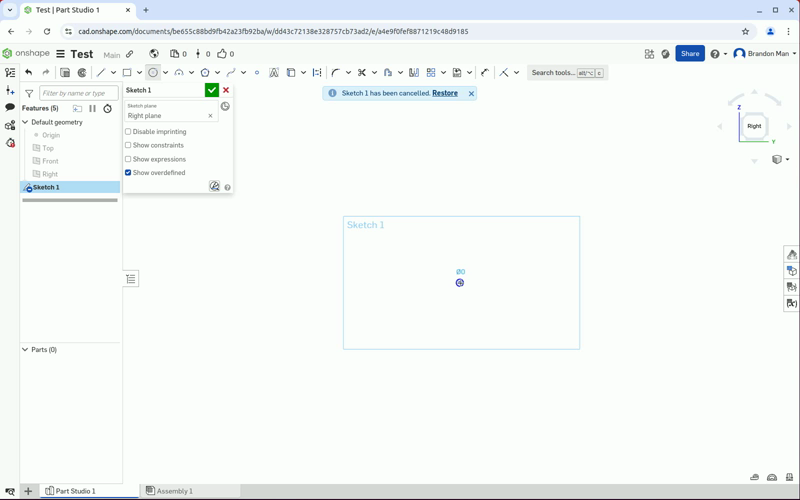
scroll(-6)
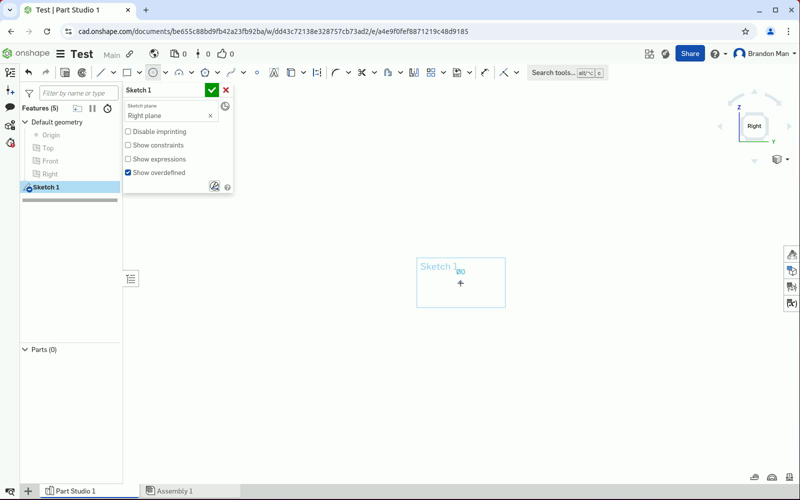
key_up(shift)
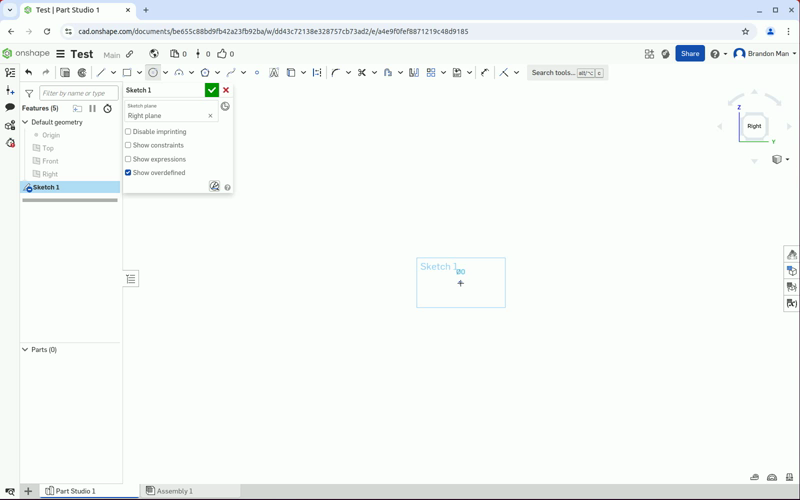
mouse_move(461, 282)
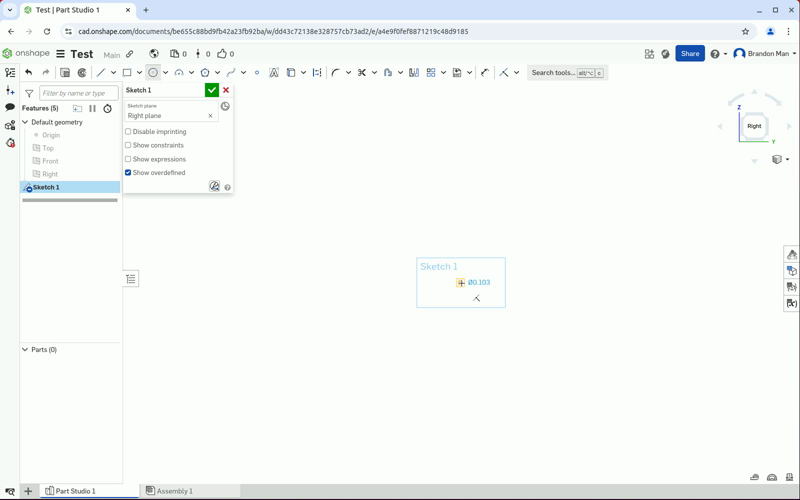
scroll(6)
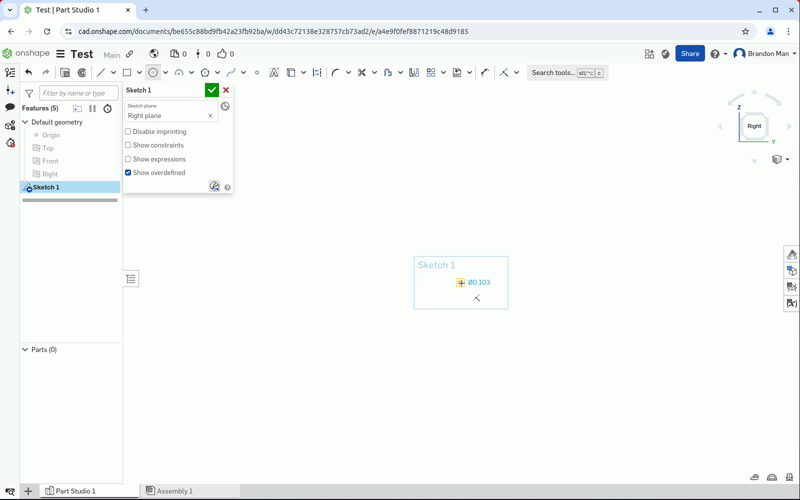
scroll(6)
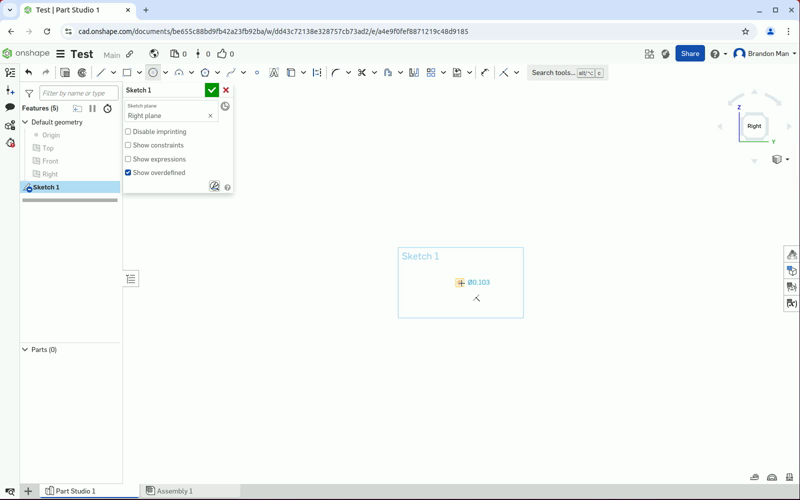
scroll(6)
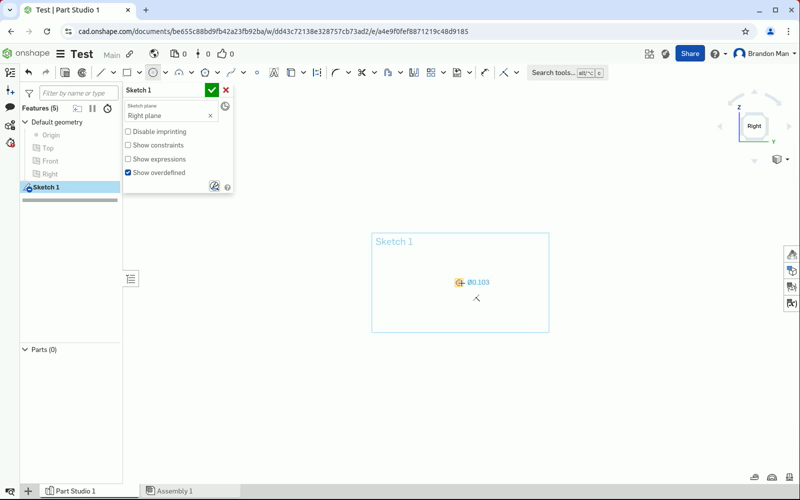
scroll(6)
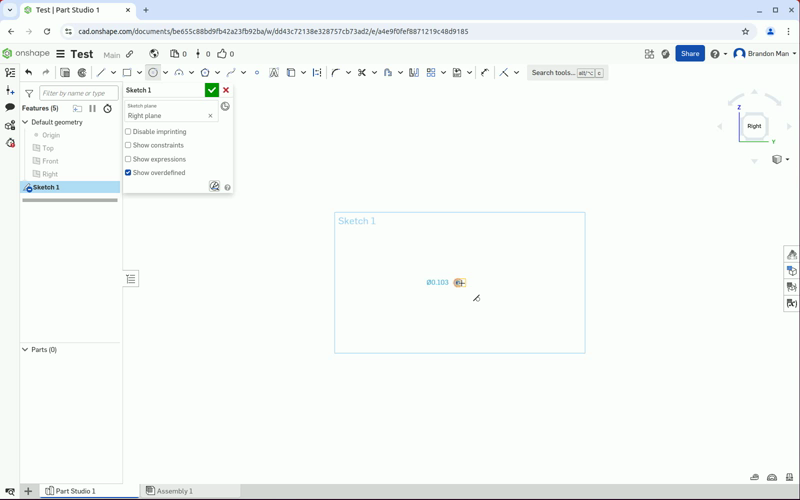
scroll(6)
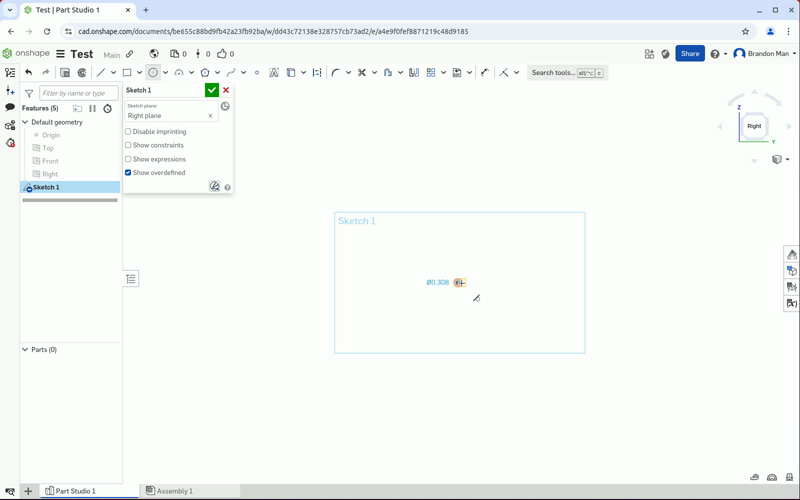
scroll(6)
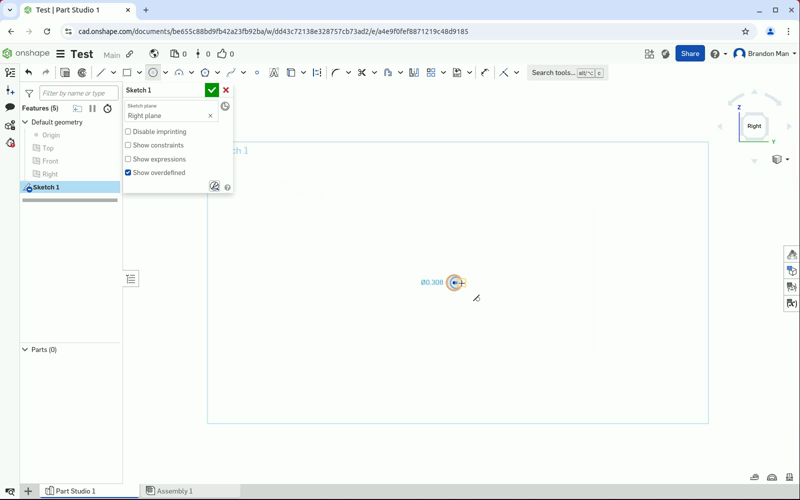
scroll(6)
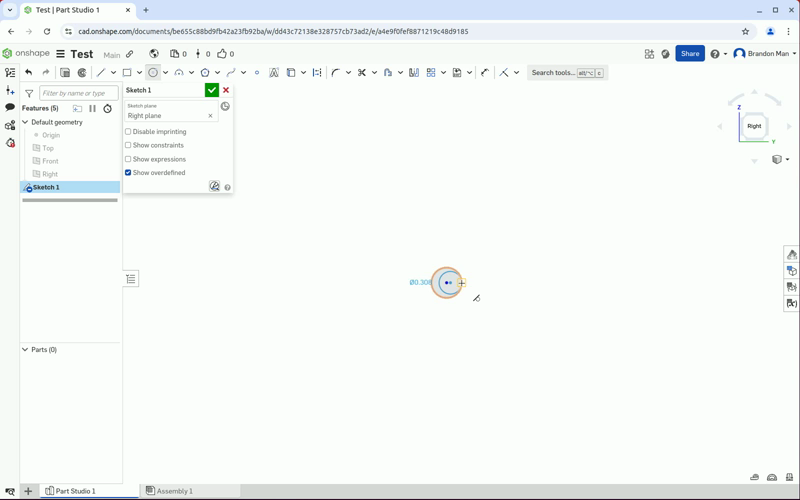
click(461, 282)
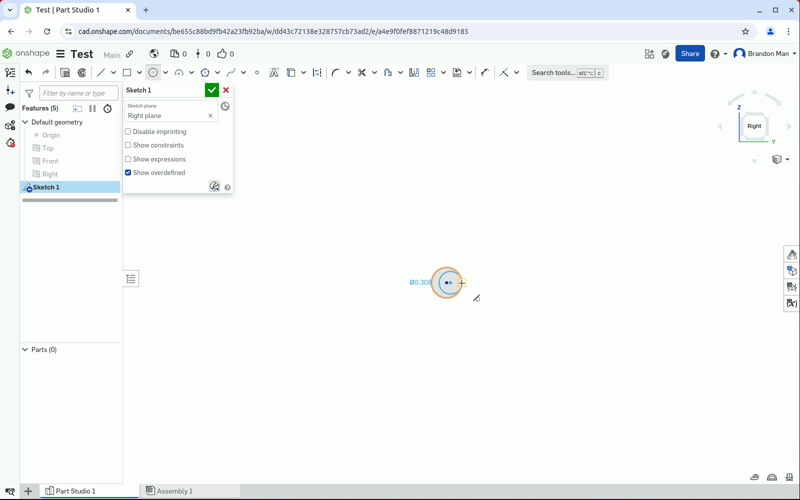
scroll(-6)
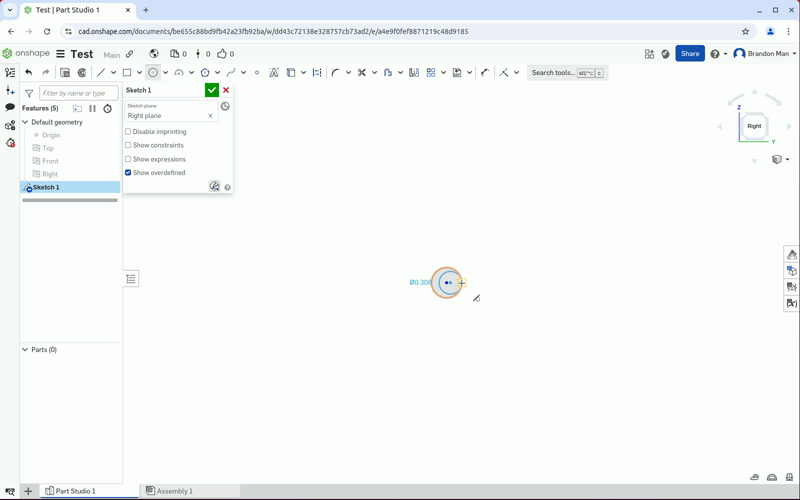
scroll(-6)
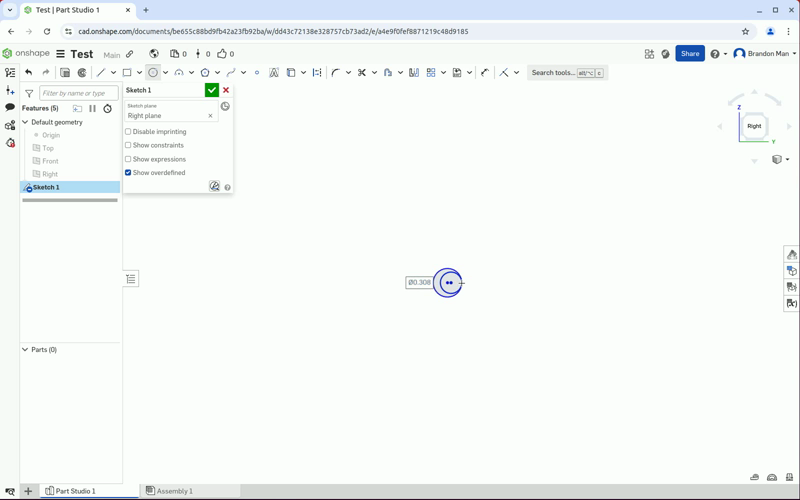
scroll(-6)
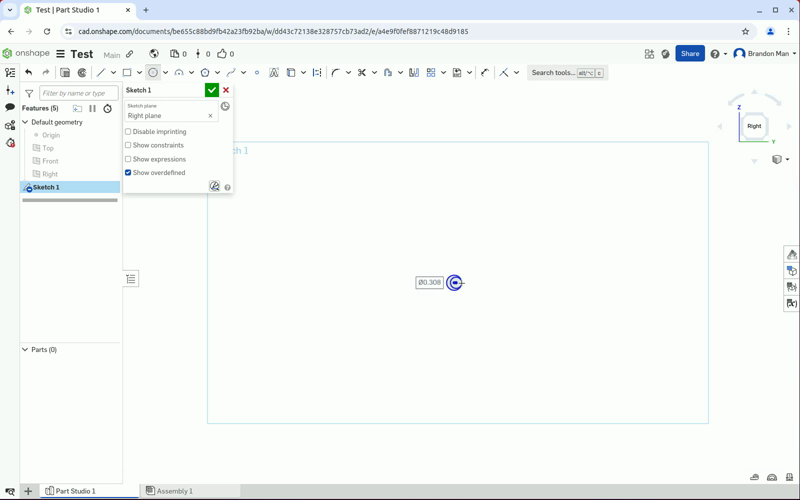
scroll(-6)
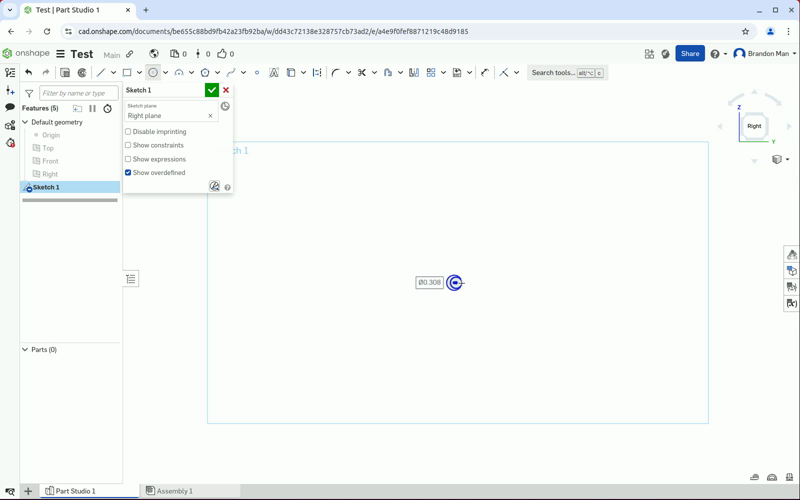
scroll(-6)
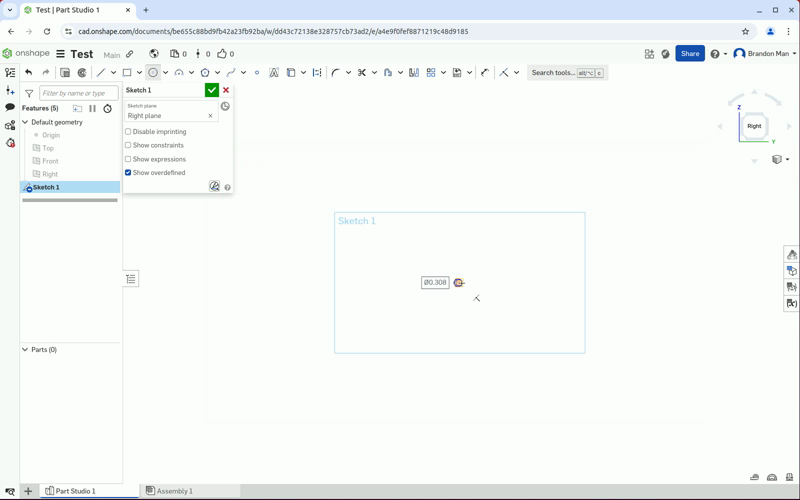
scroll(-6)
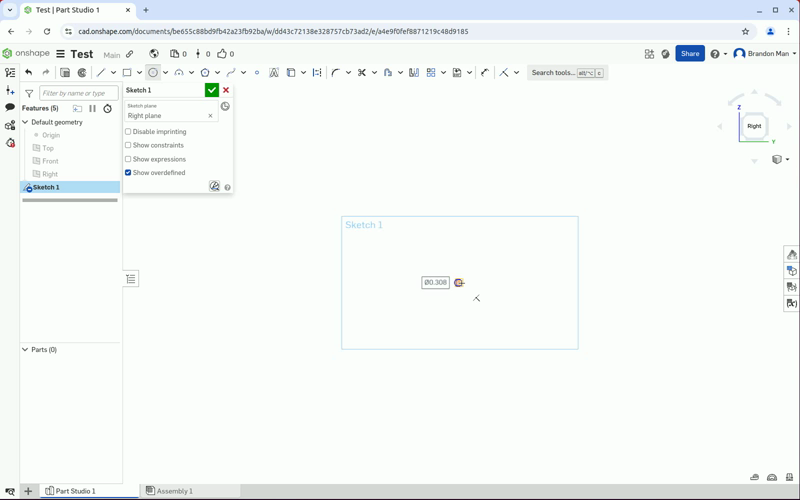
scroll(-6)
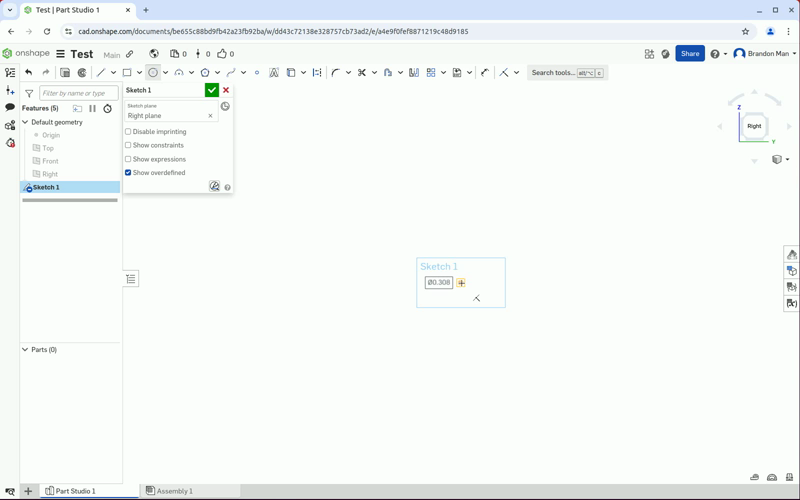
key(esc)
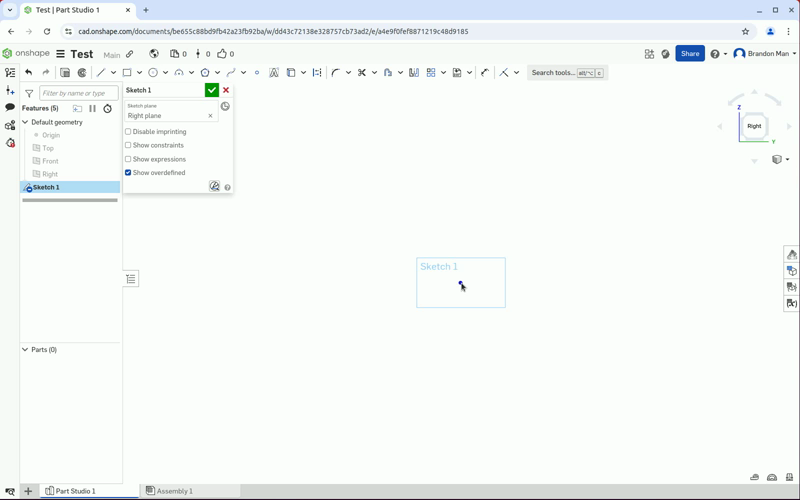
mouse_move(461, 282)
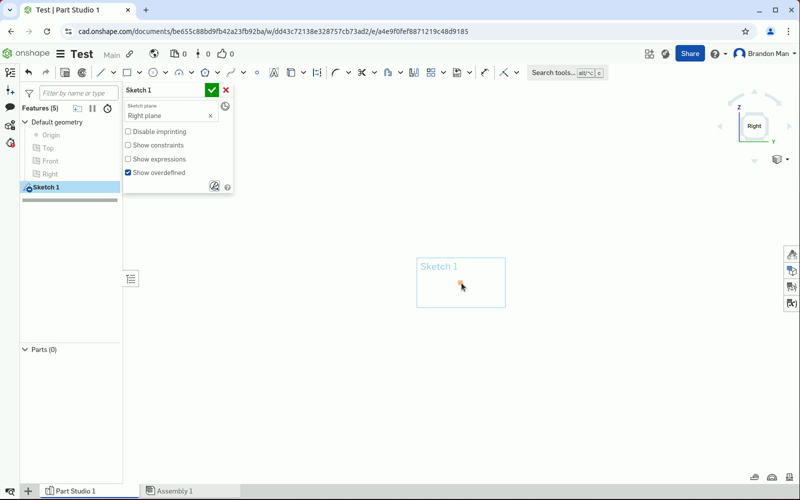
scroll(6)
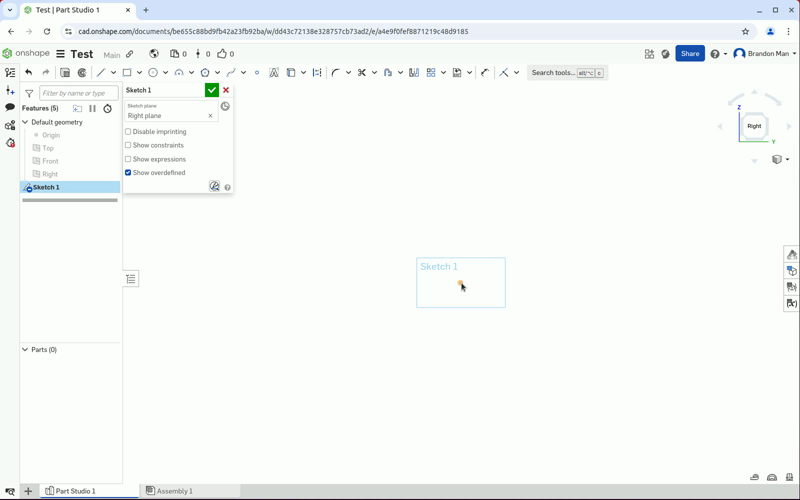
scroll(6)
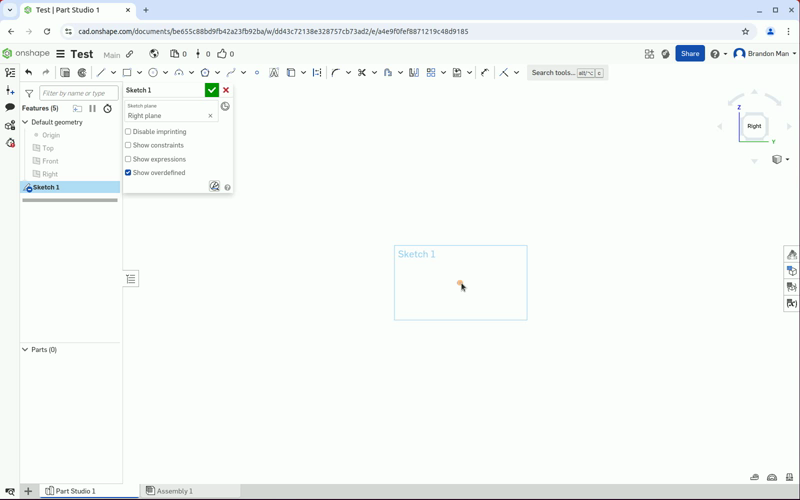
scroll(6)
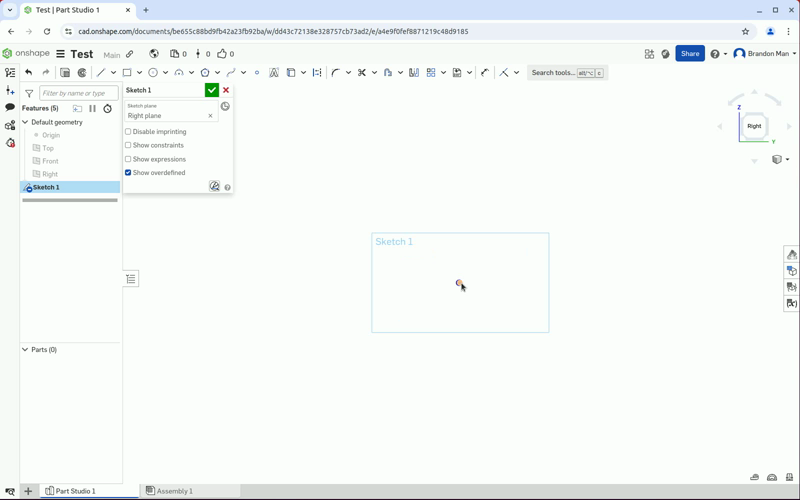
scroll(6)
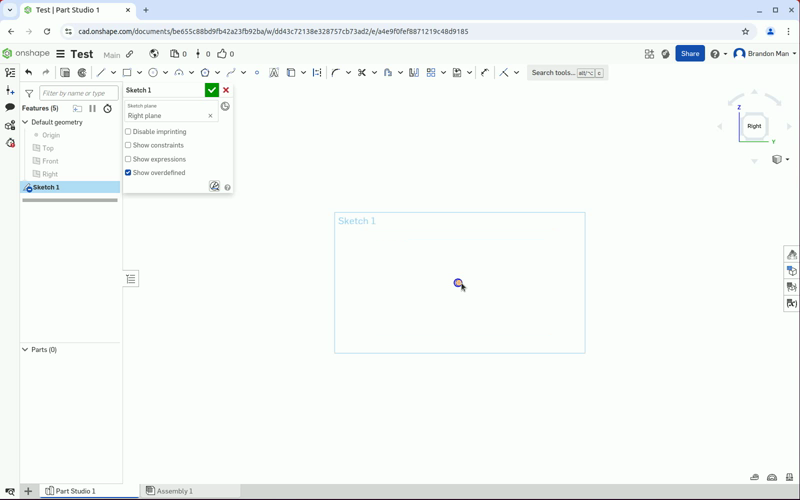
scroll(6)
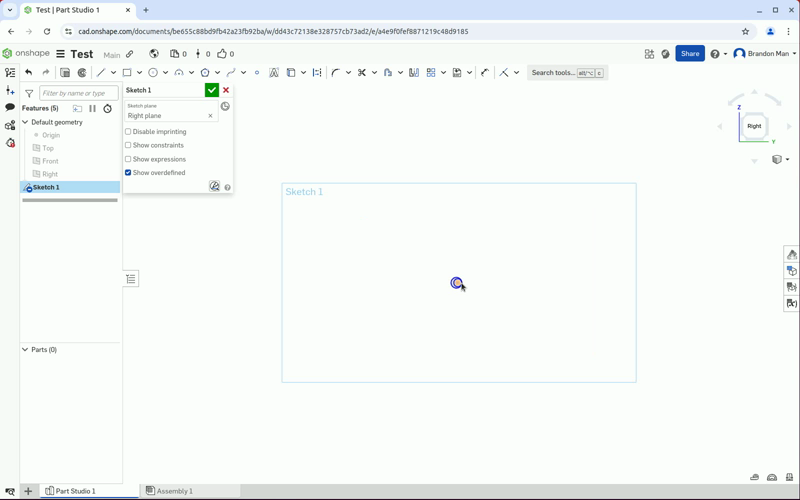
scroll(6)
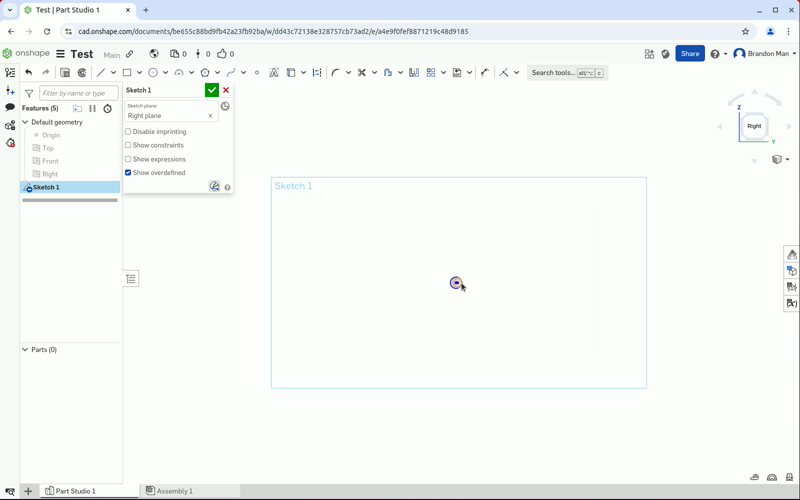
scroll(6)
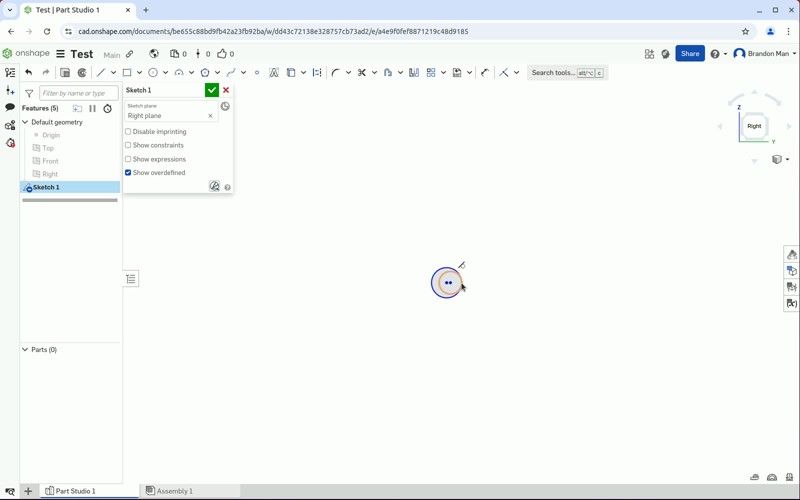
click(461, 282)
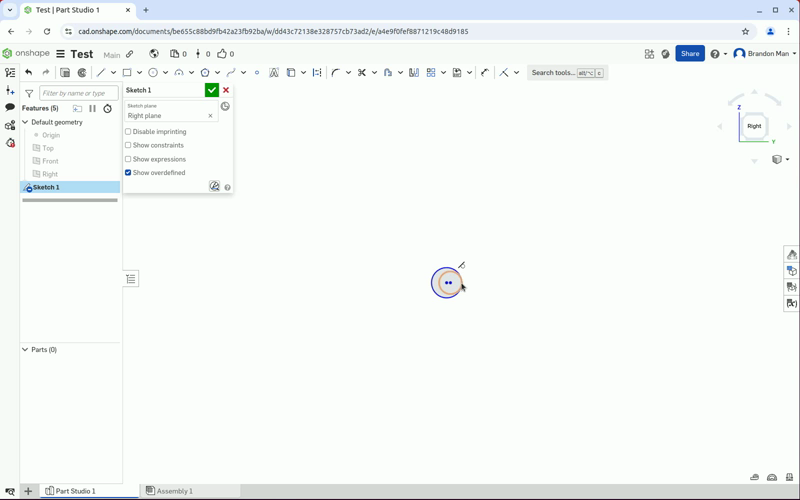
scroll(-6)
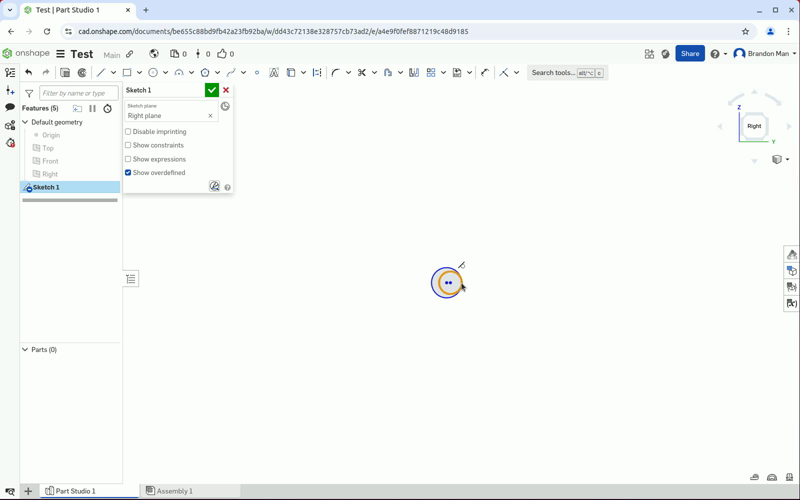
scroll(-6)
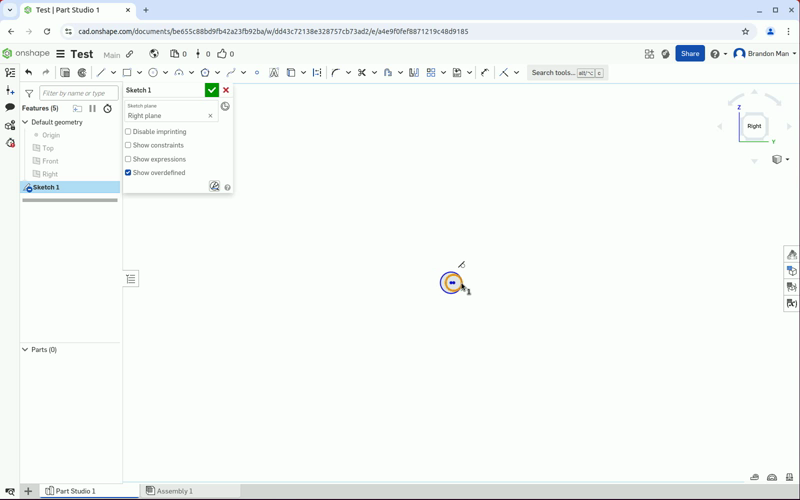
scroll(-6)
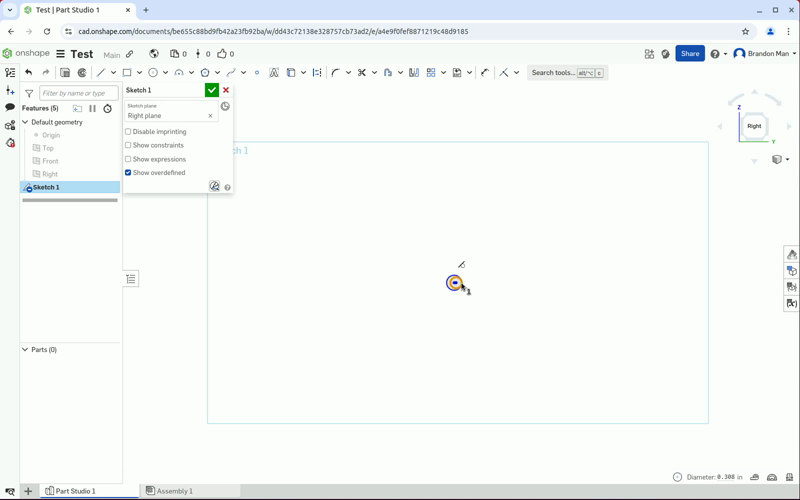
scroll(-6)
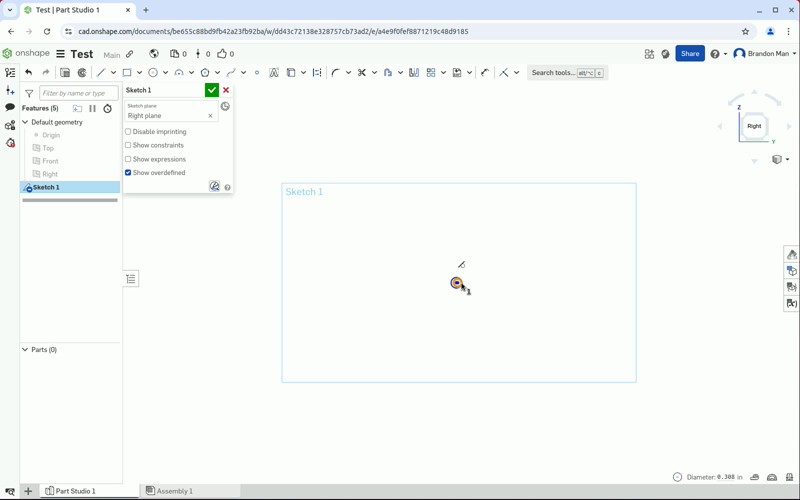
scroll(-6)
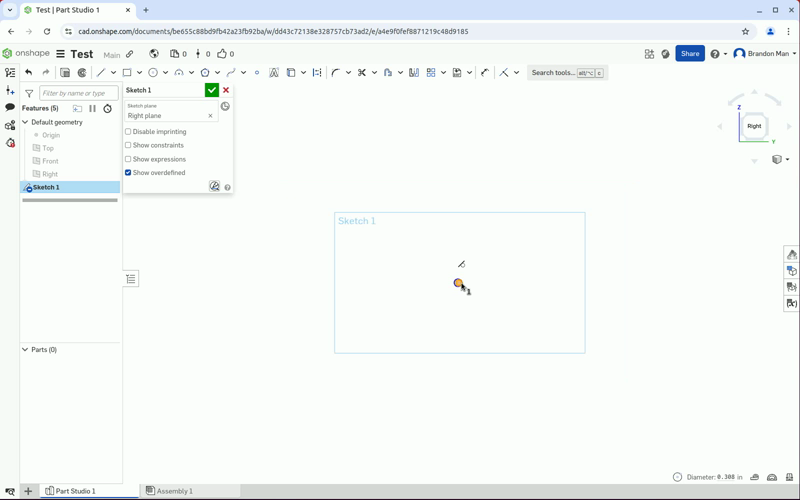
scroll(-6)
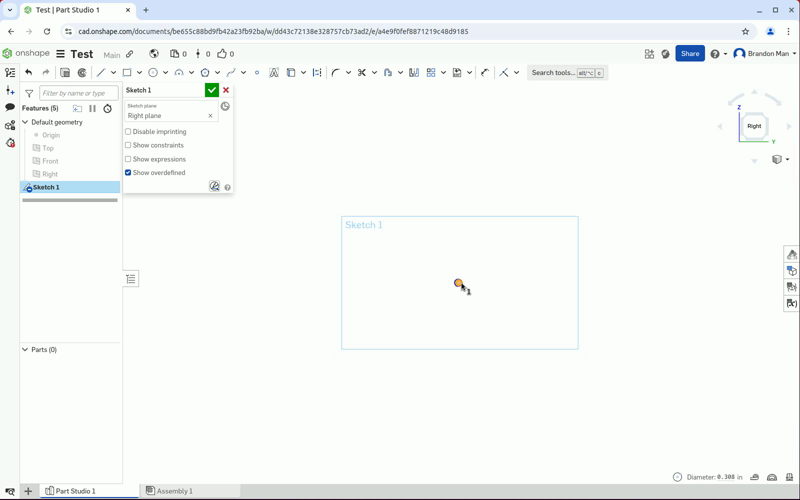
scroll(-6)
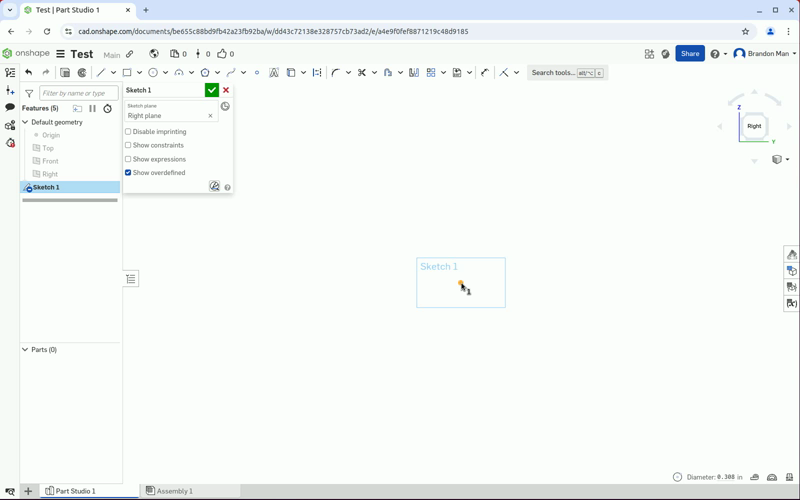
mouse_move(73, 352)
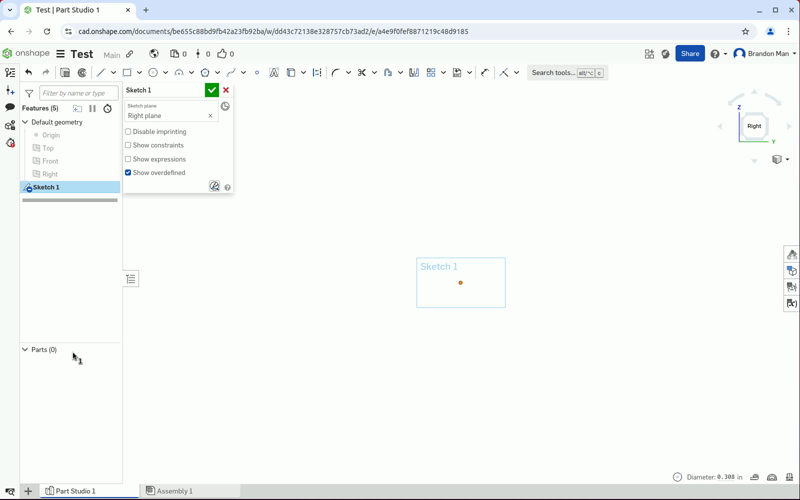
key(shift+y)
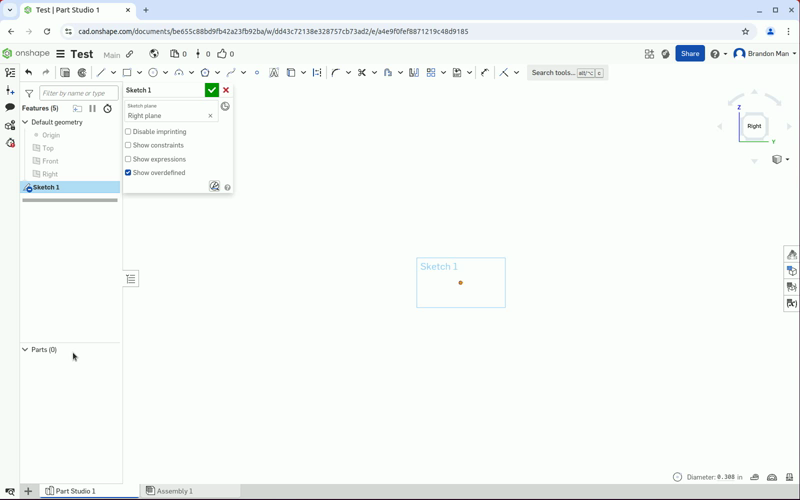
key(shift+e)
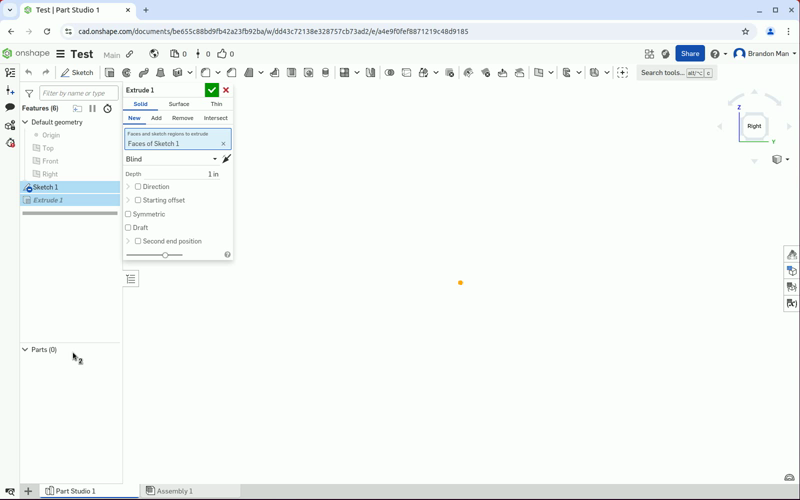
mouse_move(143, 106)
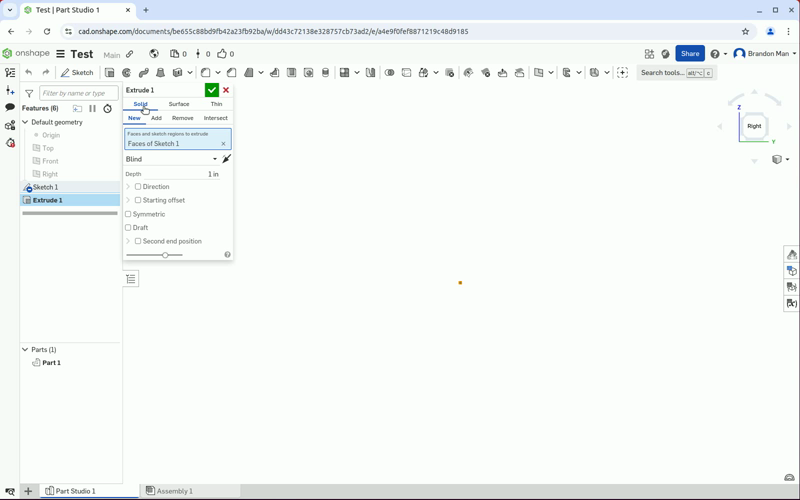
click(143, 106)
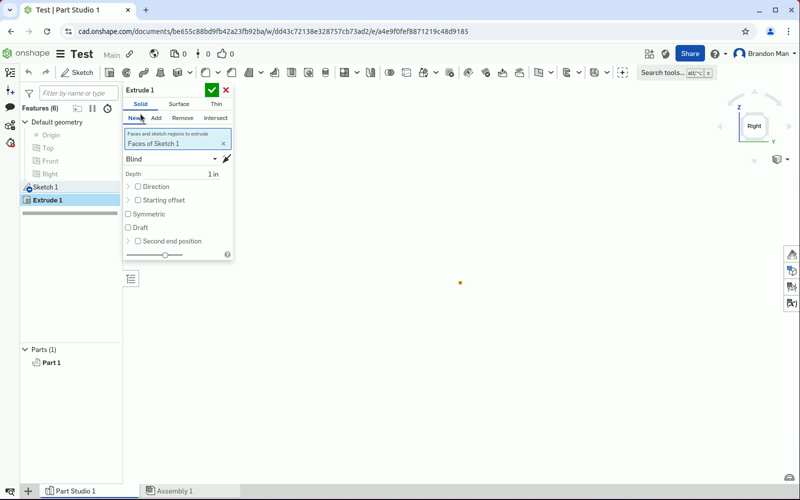
mouse_move(137, 120)
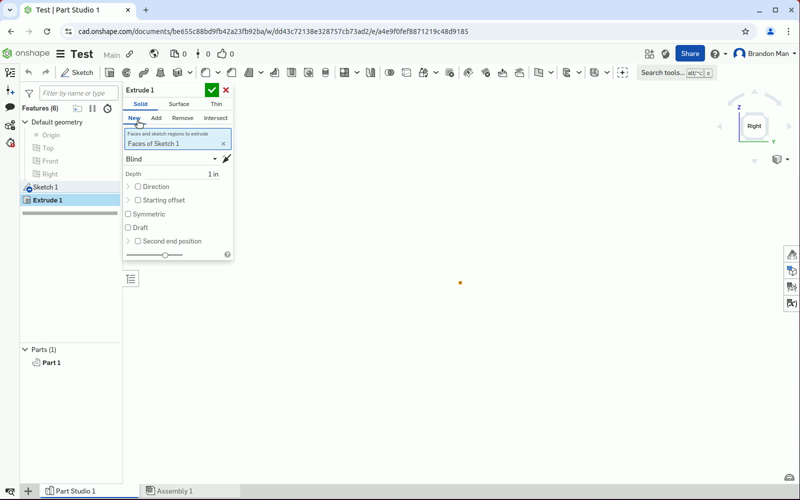
click(137, 120)
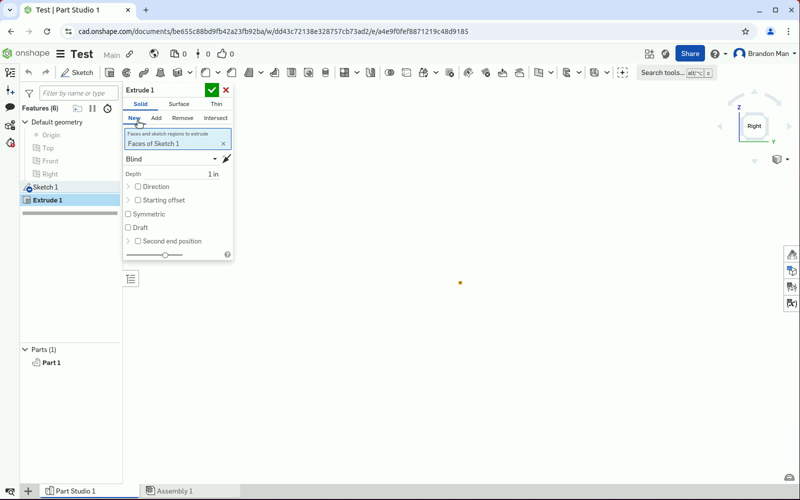
key(tab, 4)
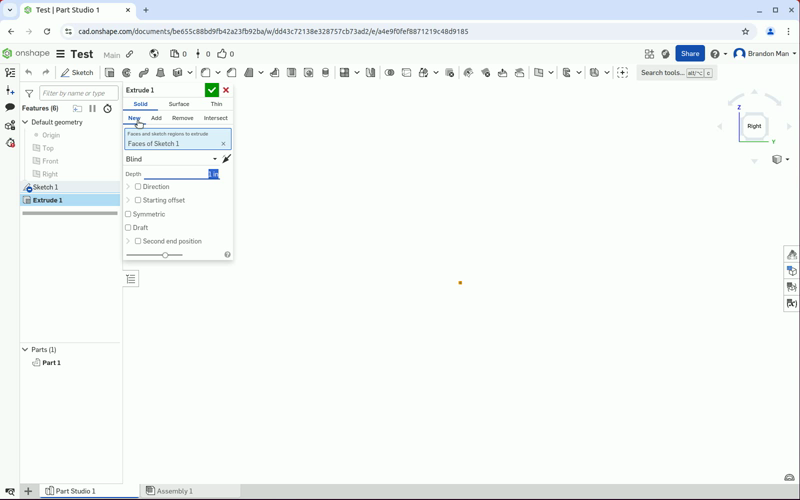
text(23.108)
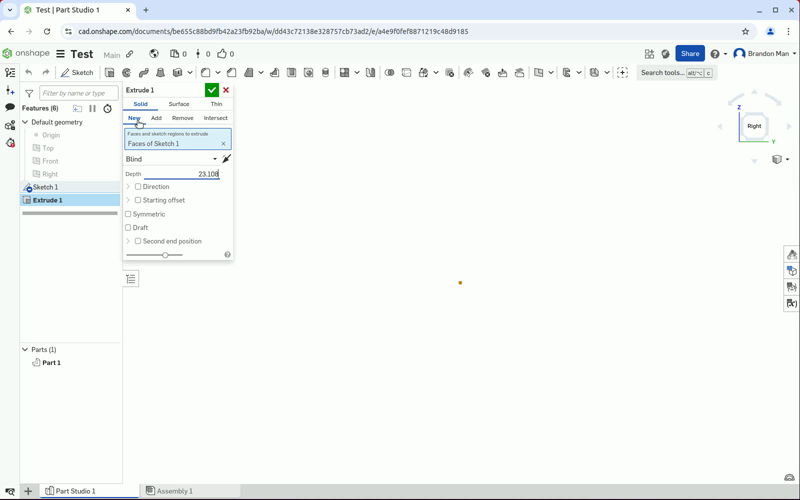
key(enter)
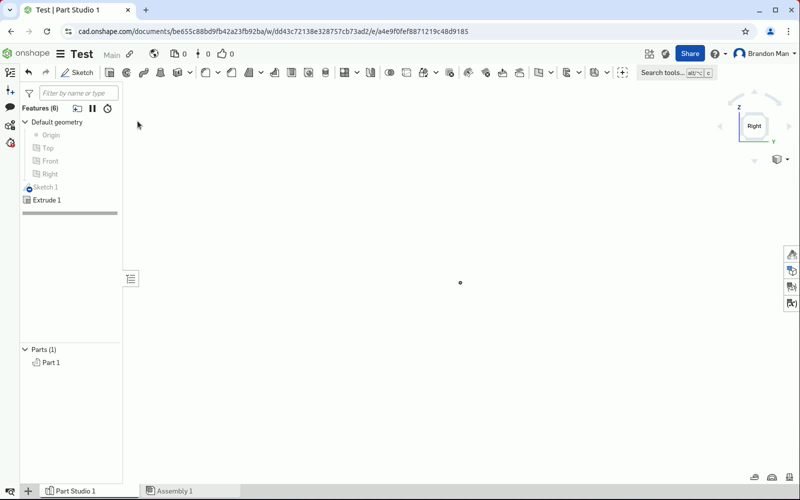
key(shift+h)
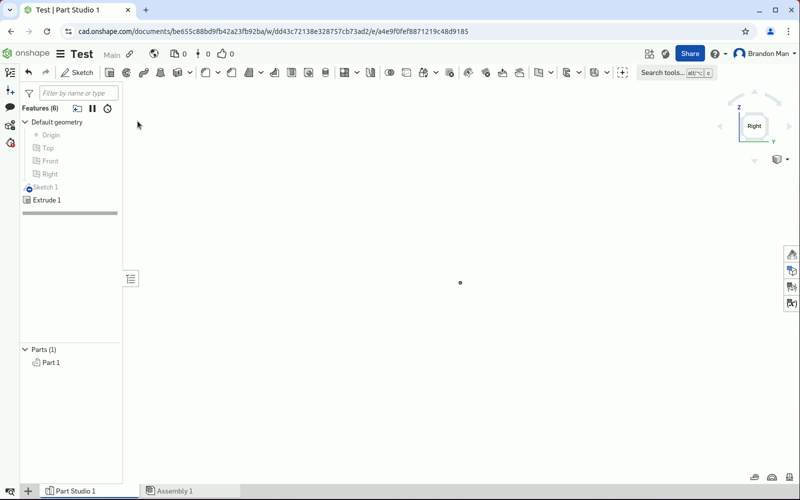
key(shift+h)
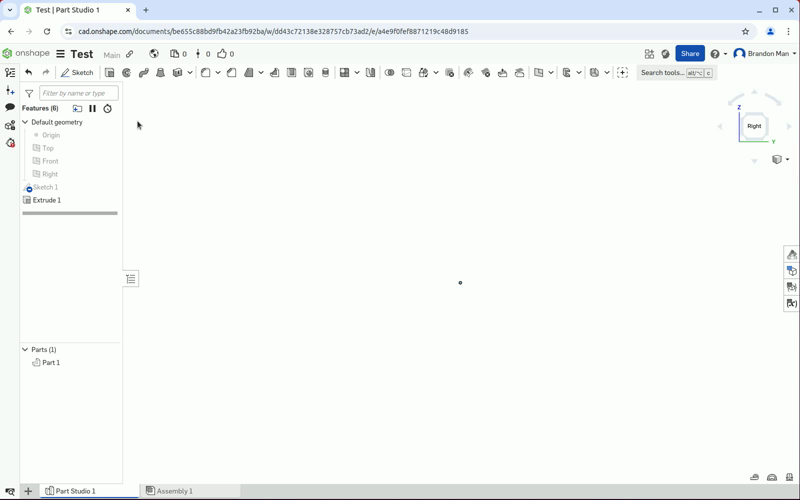
mouse_move(73, 189)
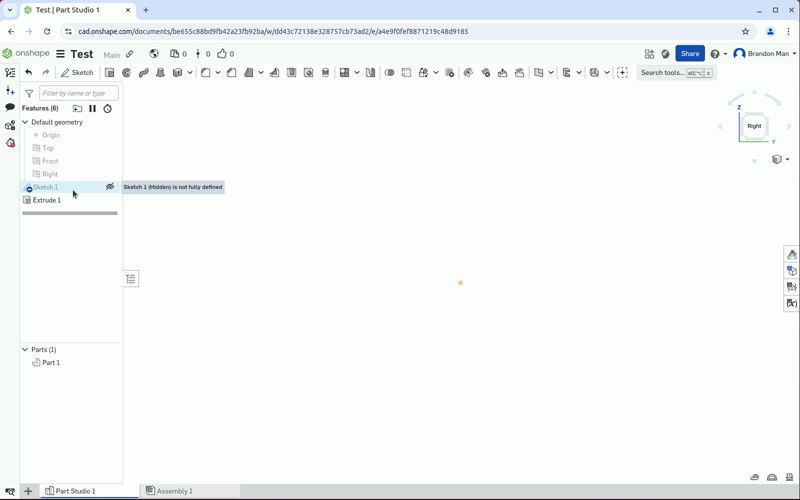
click(73, 189)
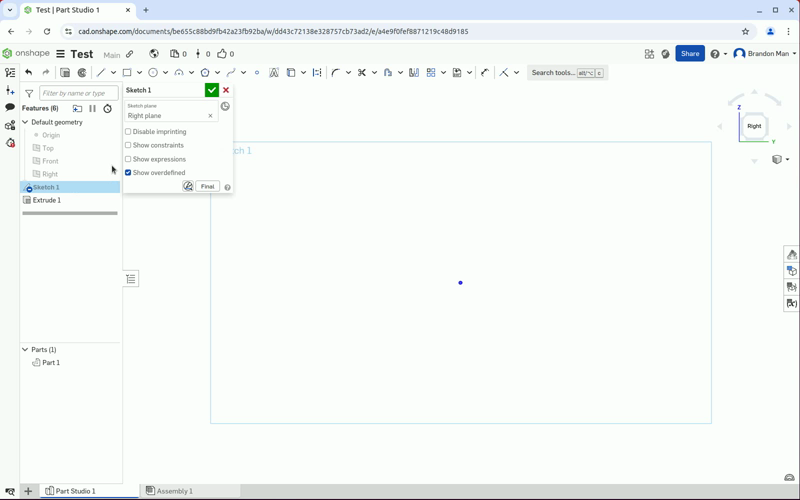
mouse_move(229, 92)
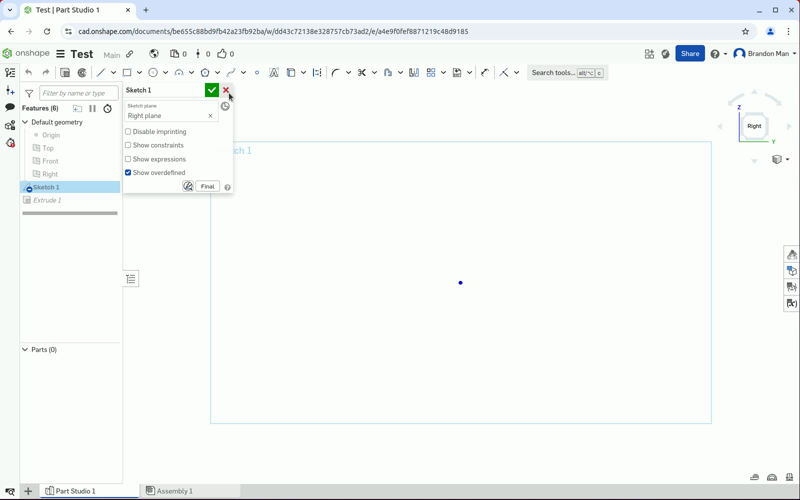
click(229, 92)
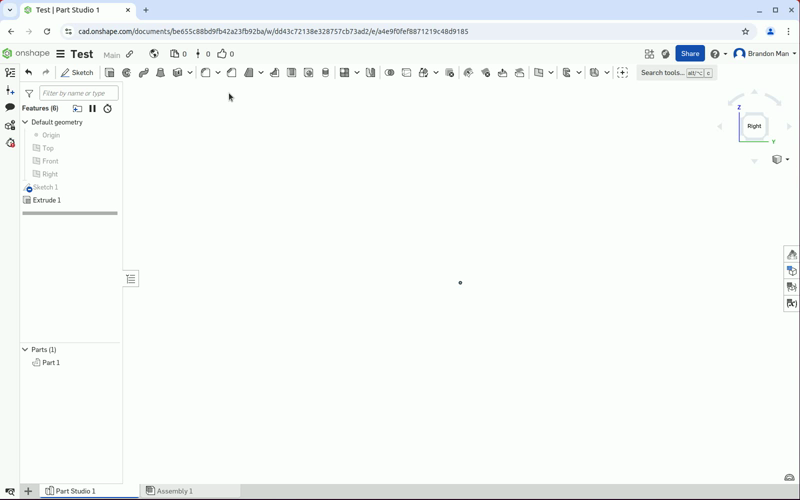
mouse_move(73, 352)
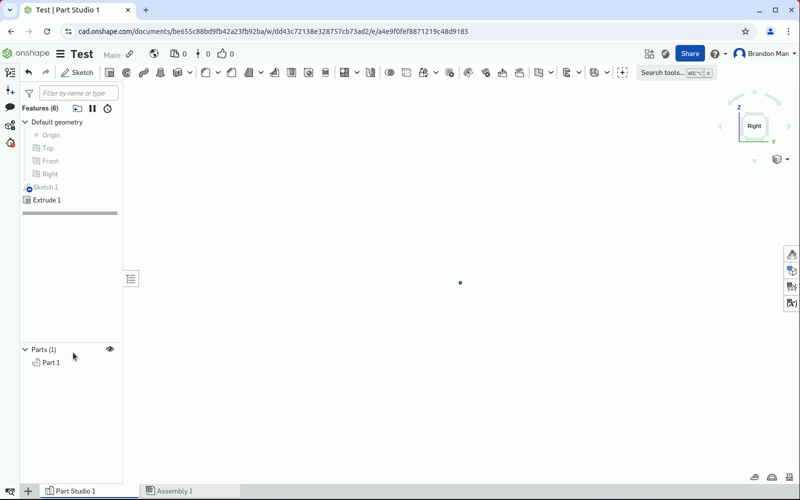
key(y)
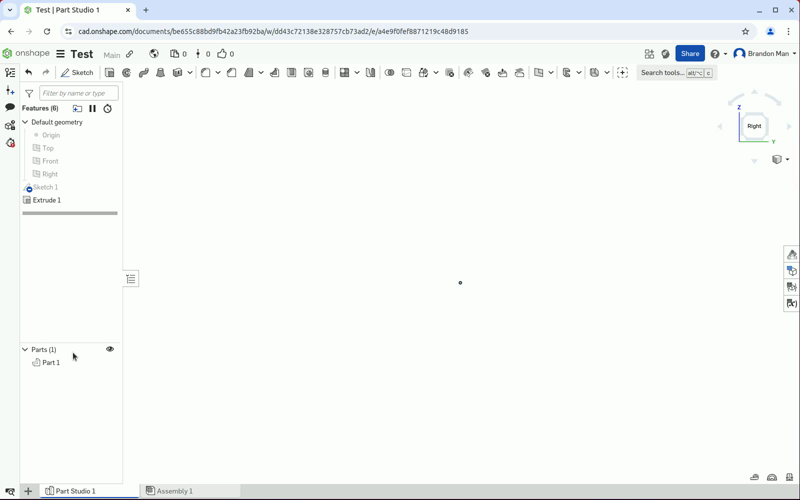
key(shift+p)
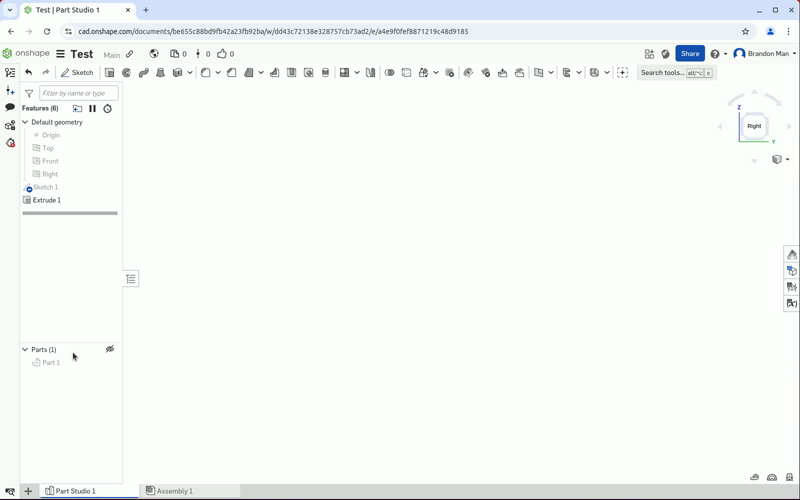
key(space)
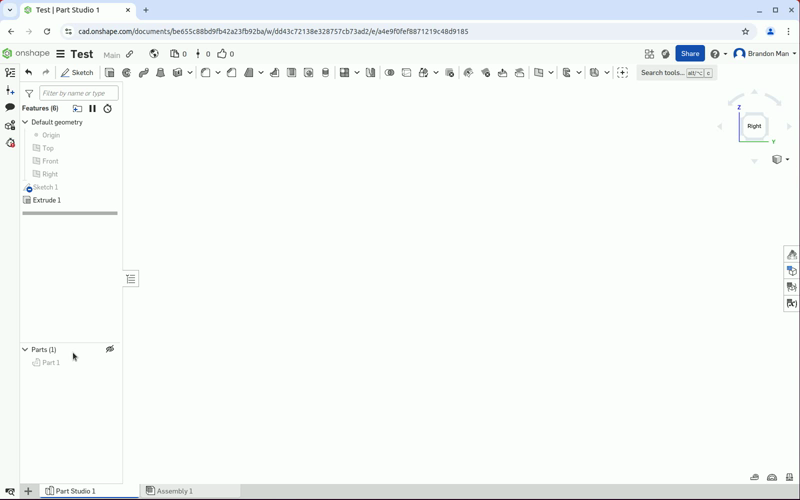
key_down(shift)
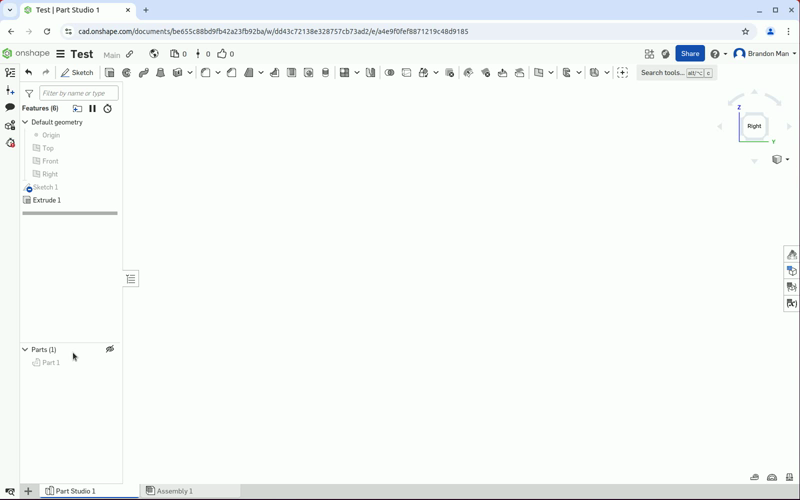
key(right)
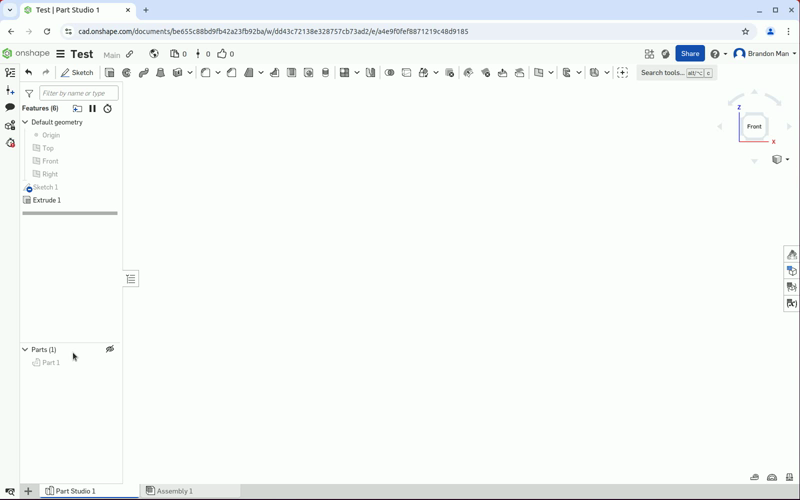
key_up(shift)
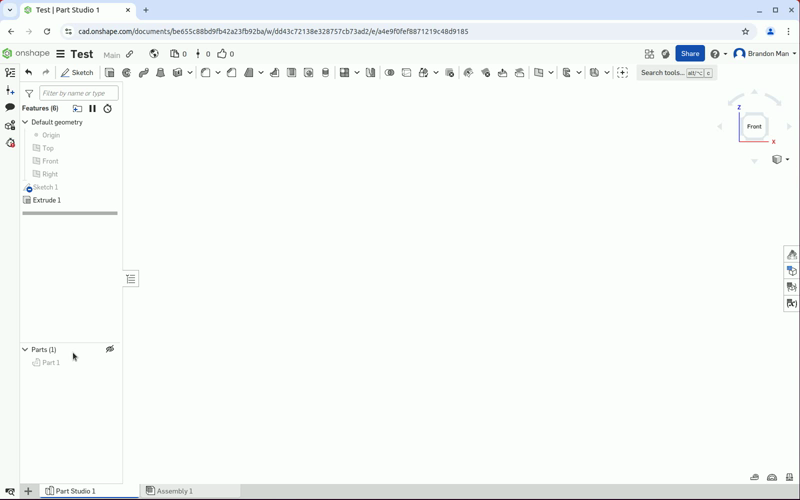
key(space)
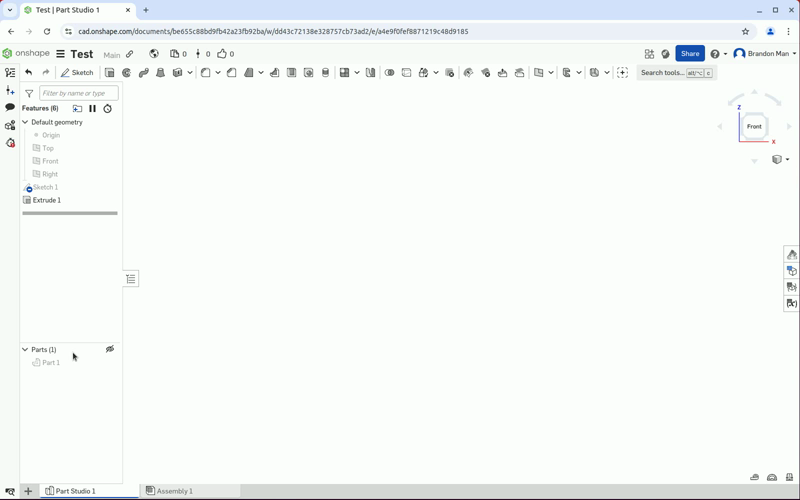
key_down(shift)
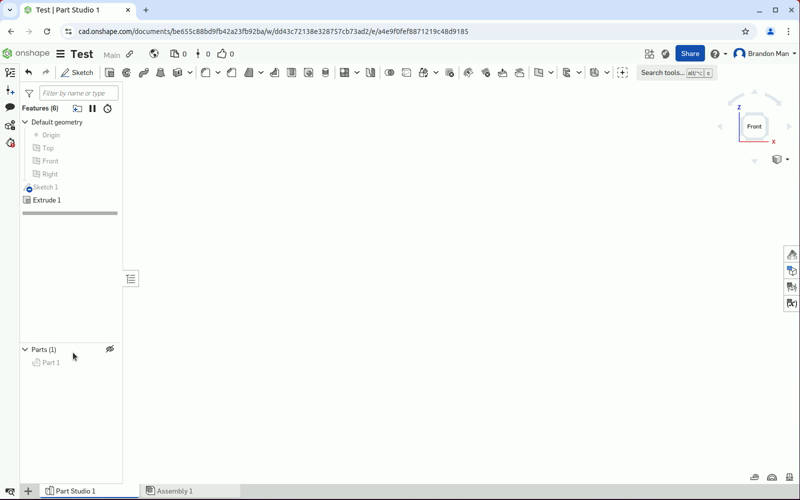
key(down)
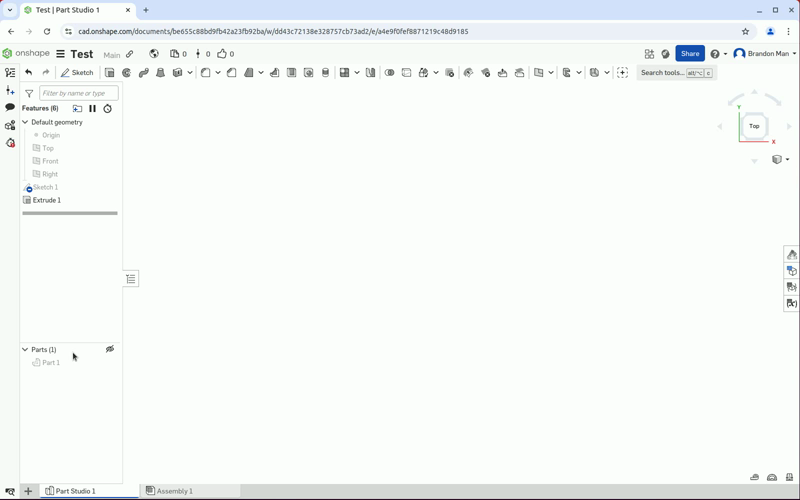
key_up(shift)
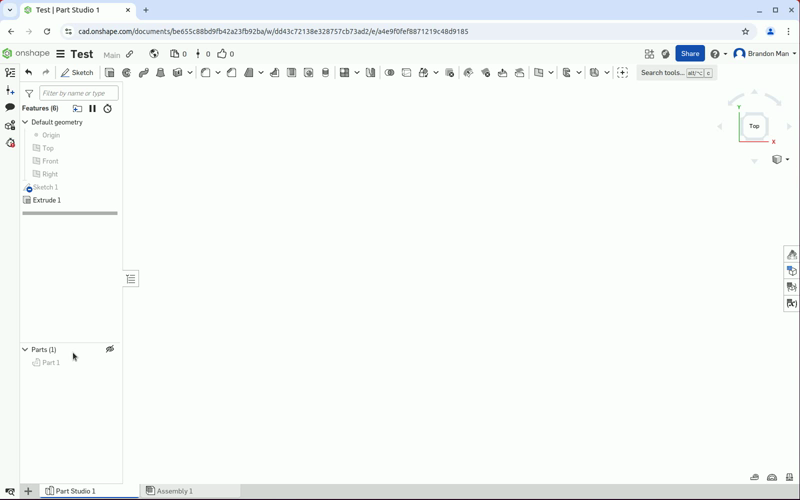
mouse_move(73, 352)
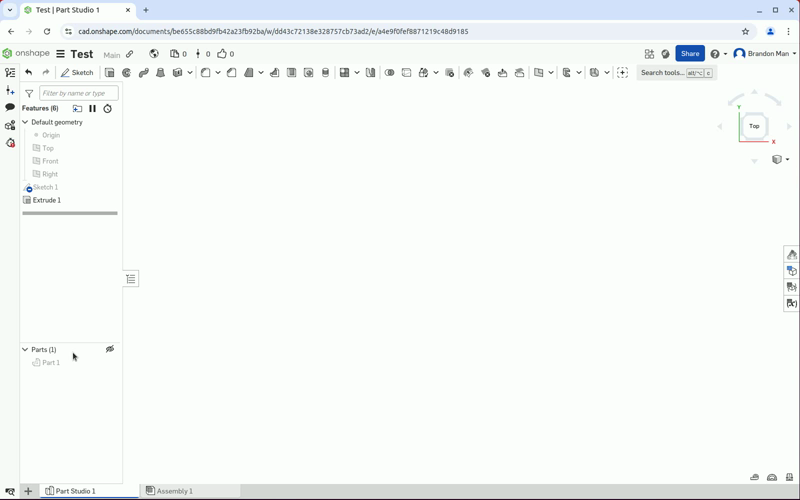
key(shift+y)
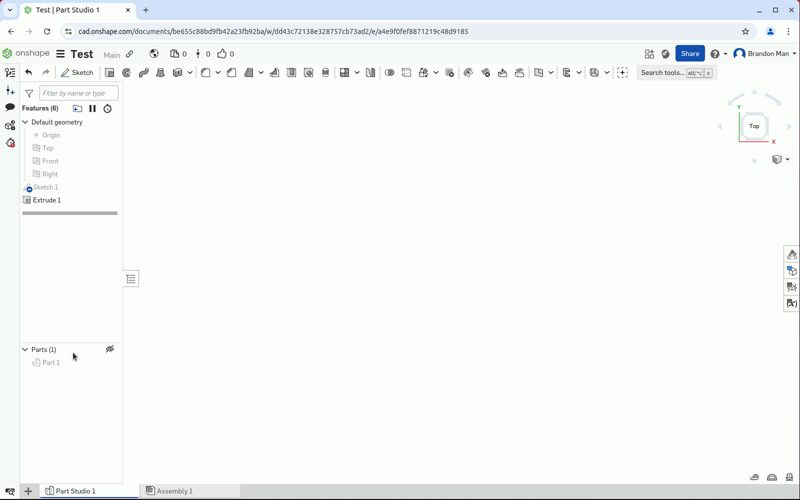
key(shift+s)
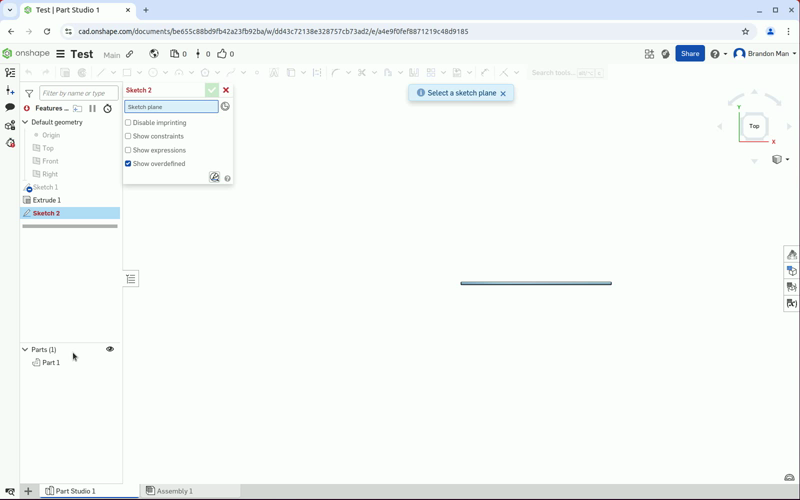
mouse_move(73, 150)
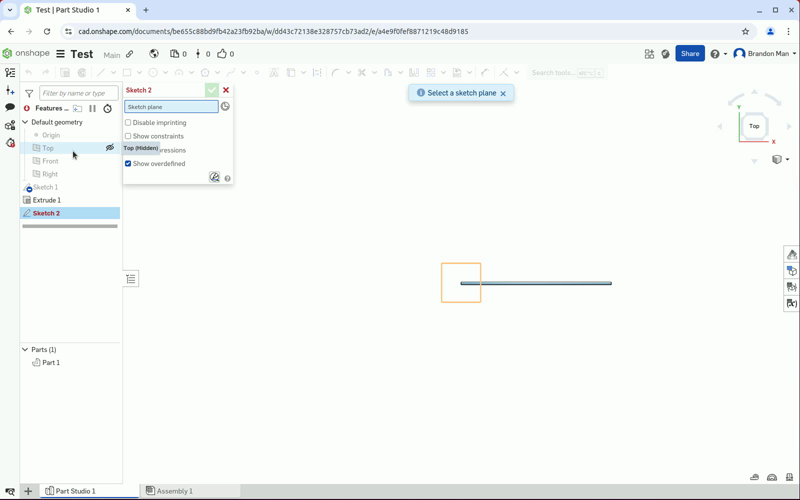
click(73, 150)
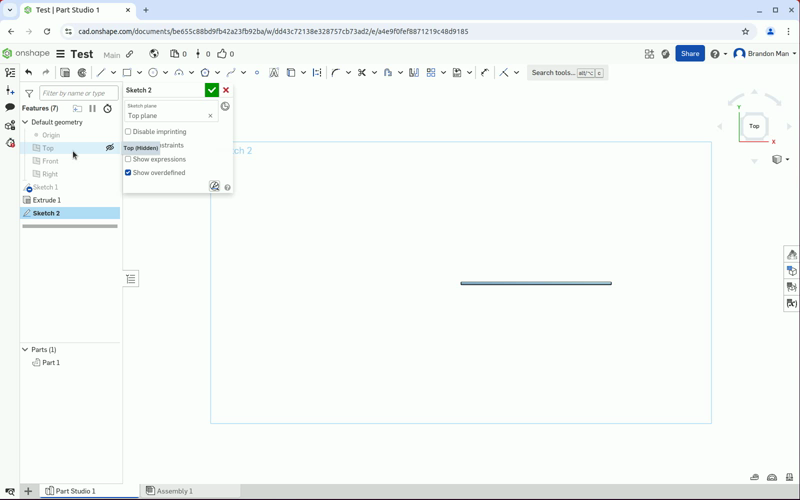
mouse_move(73, 352)
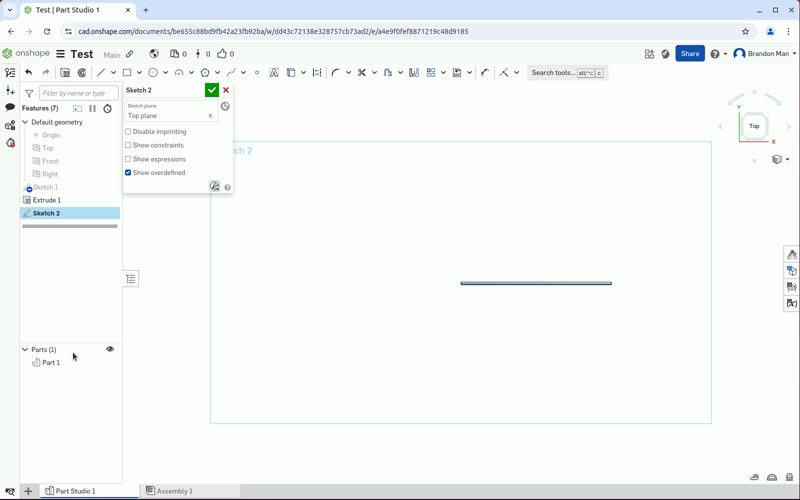
key(y)
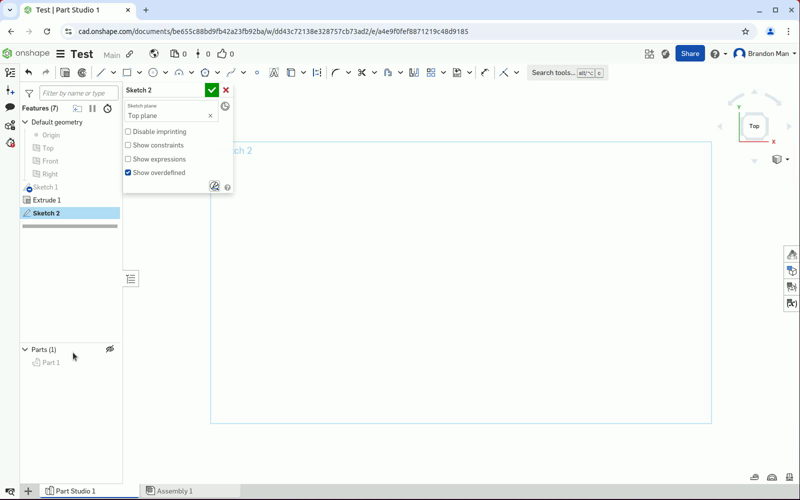
key(c)
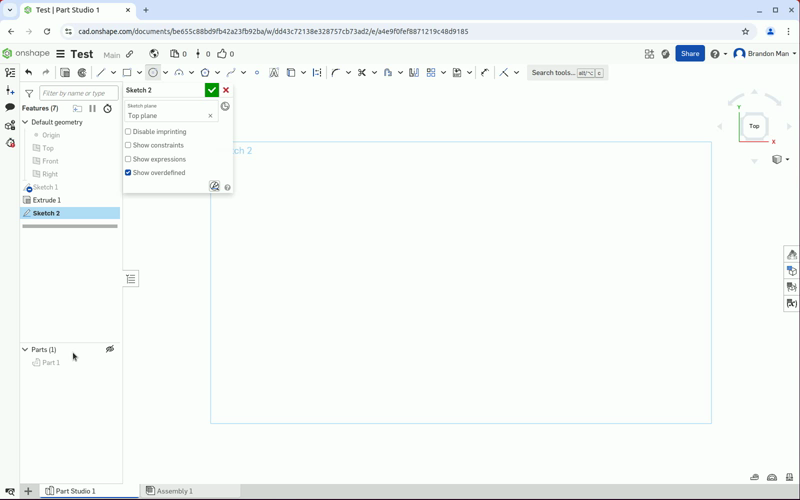
key_down(shift)
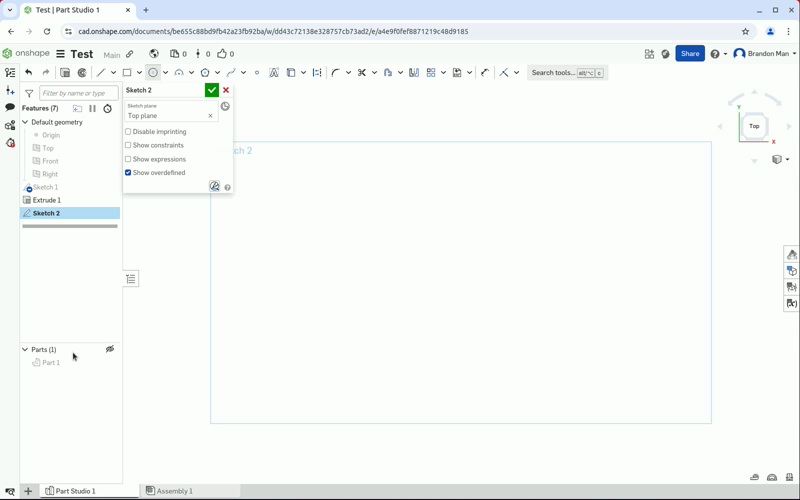
mouse_move(484, 282)
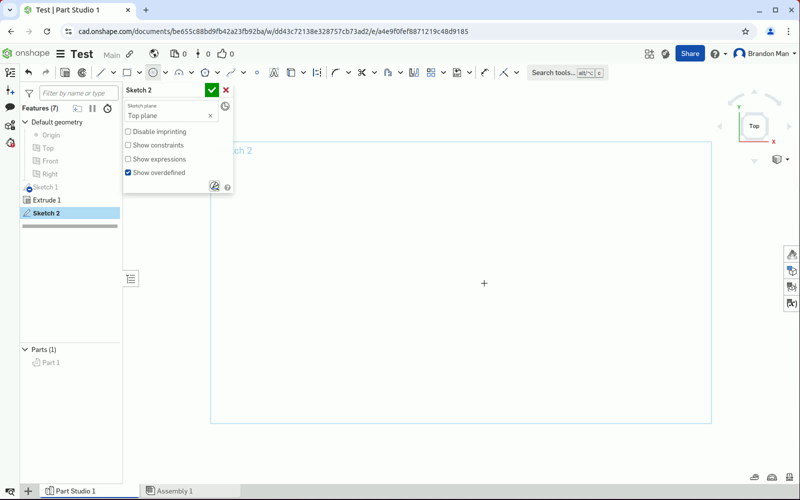
click(484, 282)
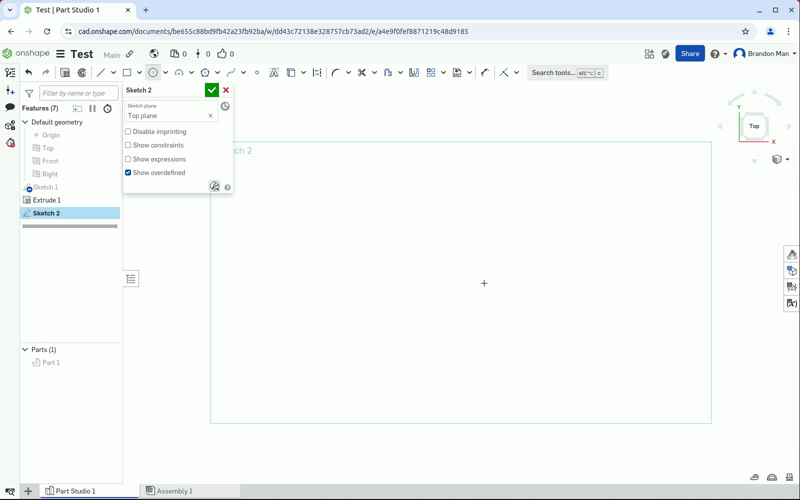
key_up(shift)
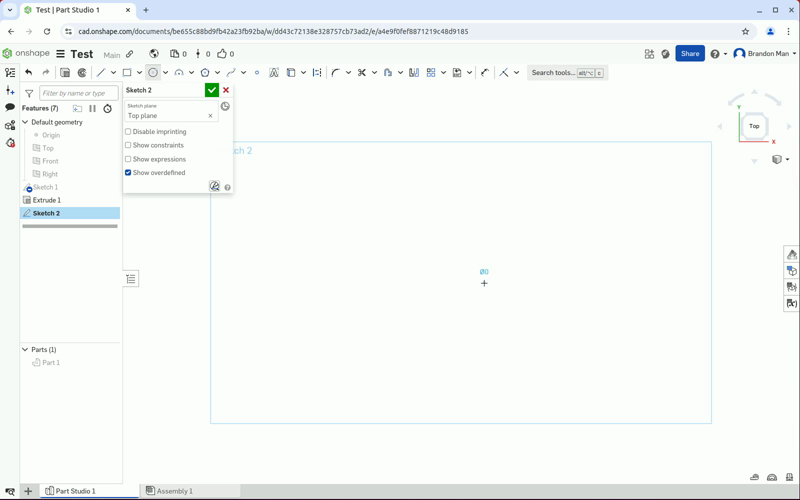
mouse_move(485, 282)
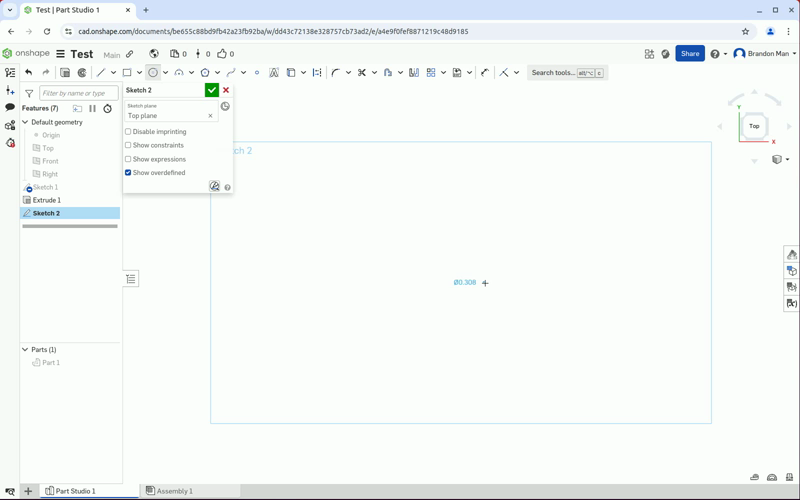
scroll(6)
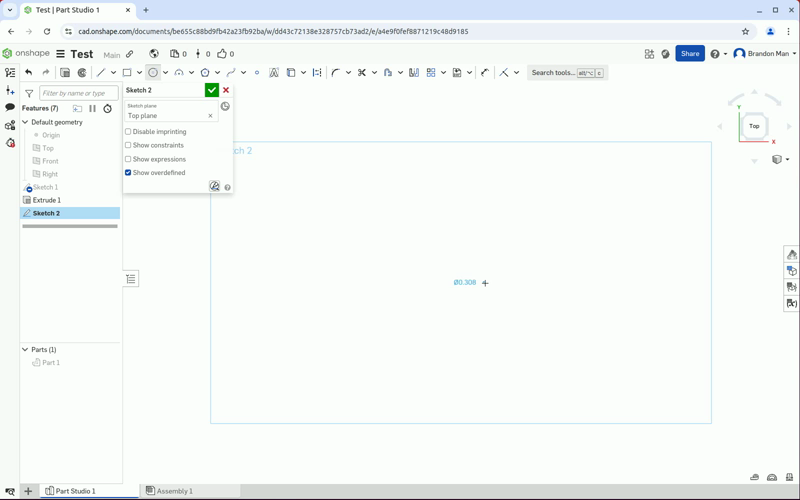
scroll(6)
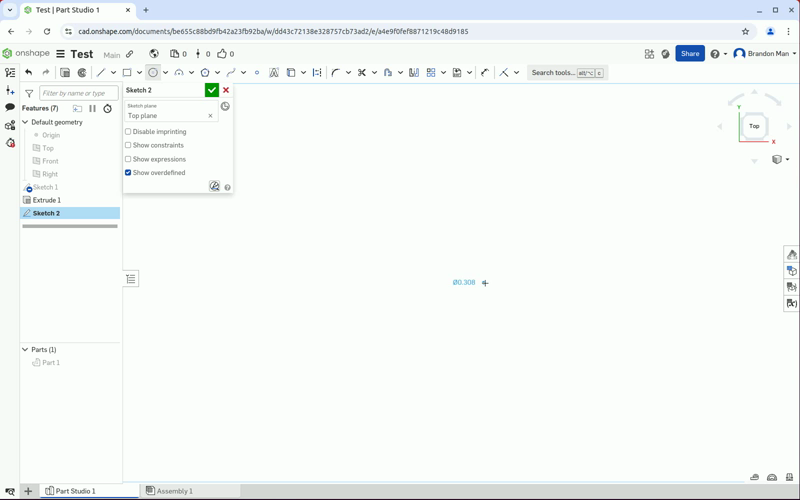
scroll(6)
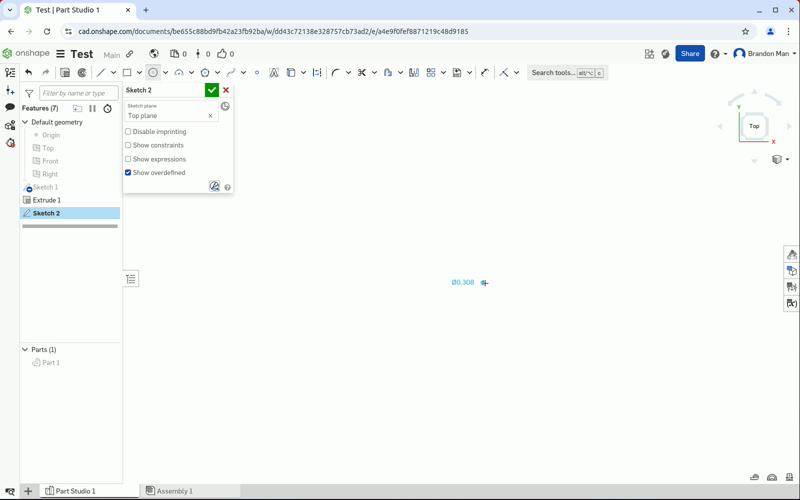
scroll(6)
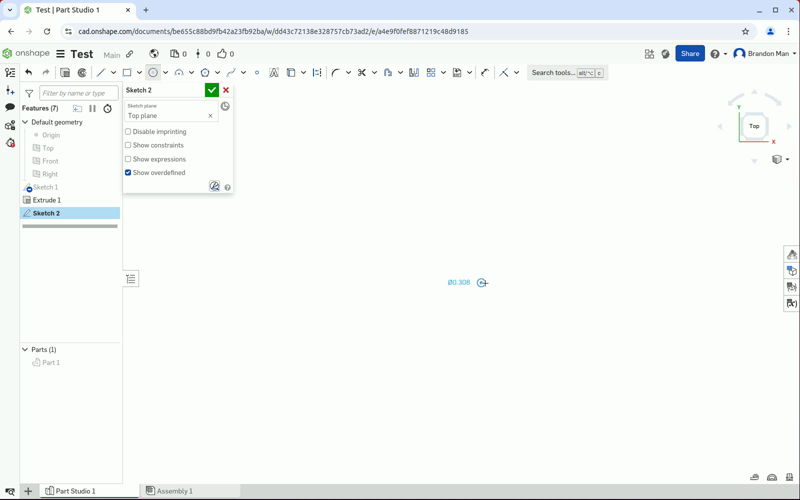
scroll(6)
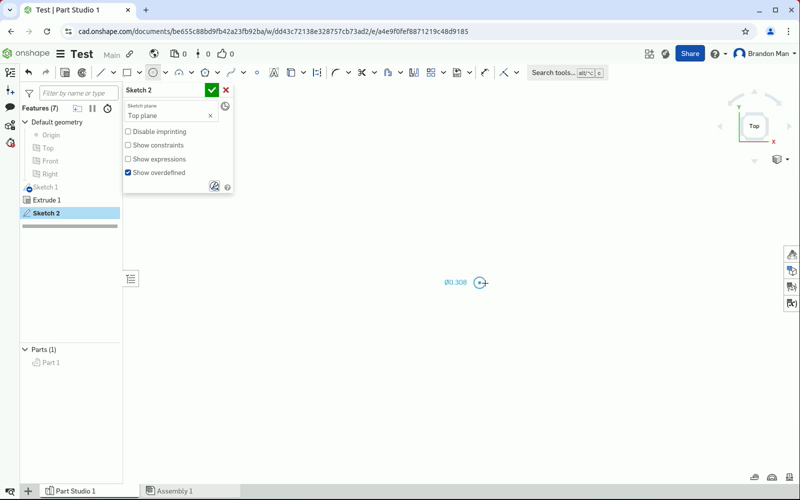
scroll(6)
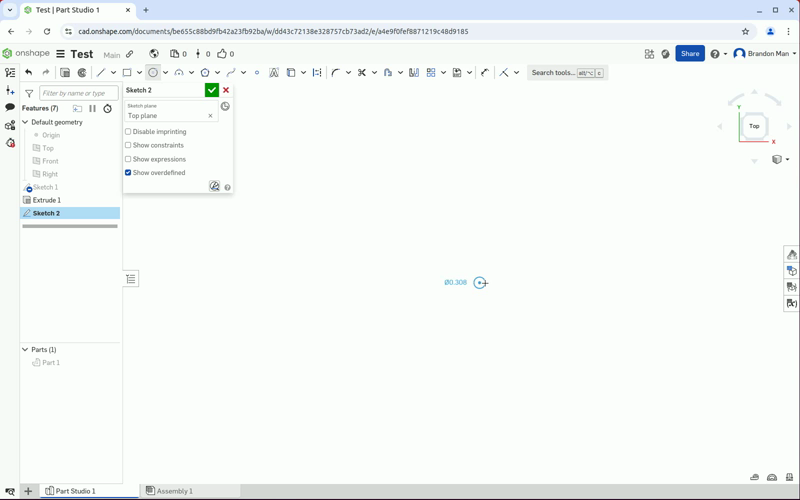
scroll(6)
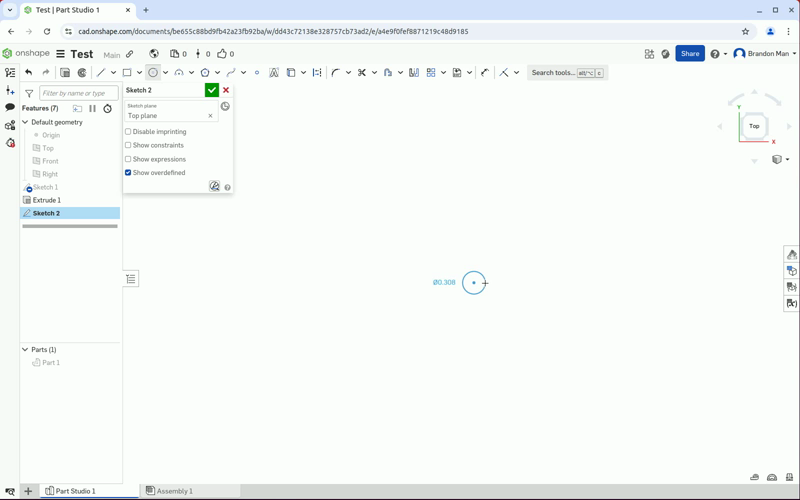
click(485, 282)
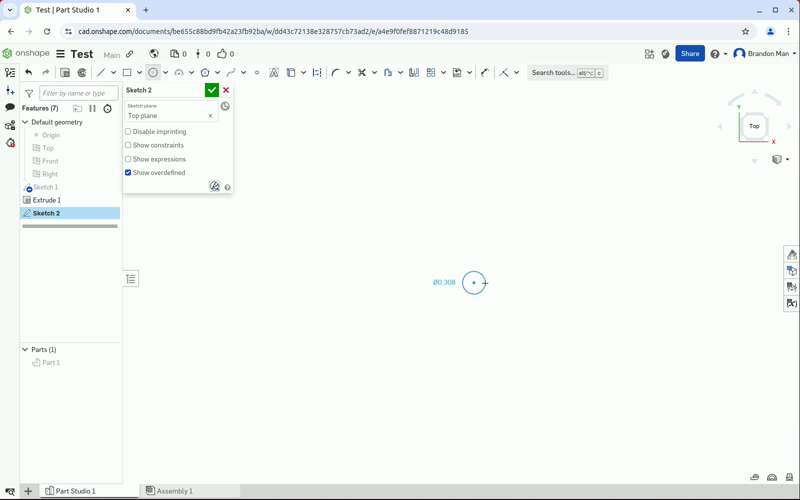
scroll(-6)
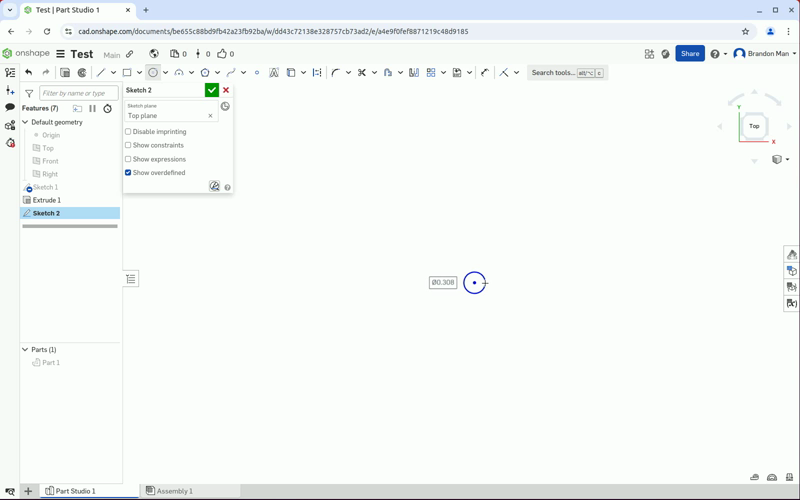
scroll(-6)
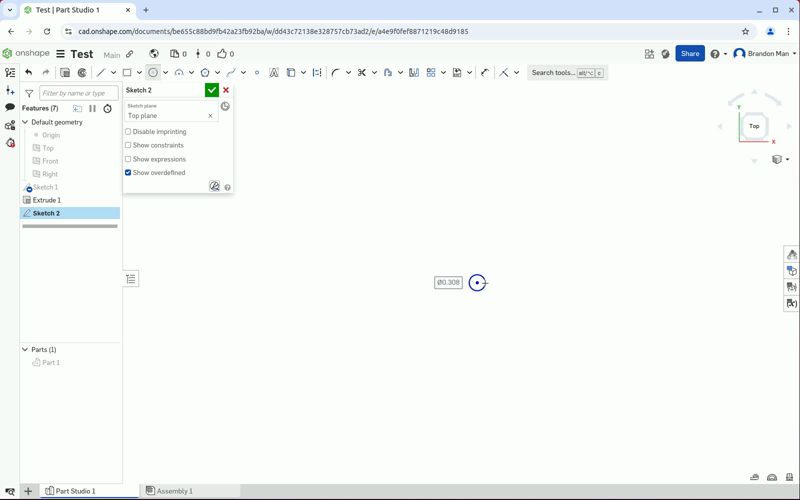
scroll(-6)
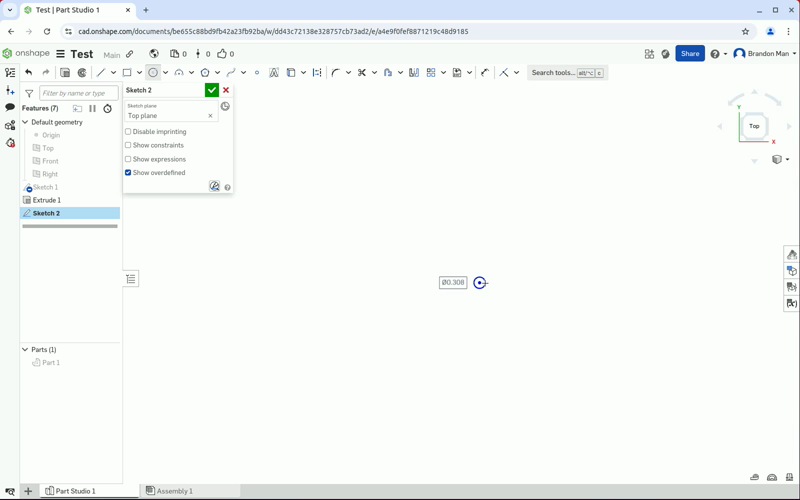
scroll(-6)
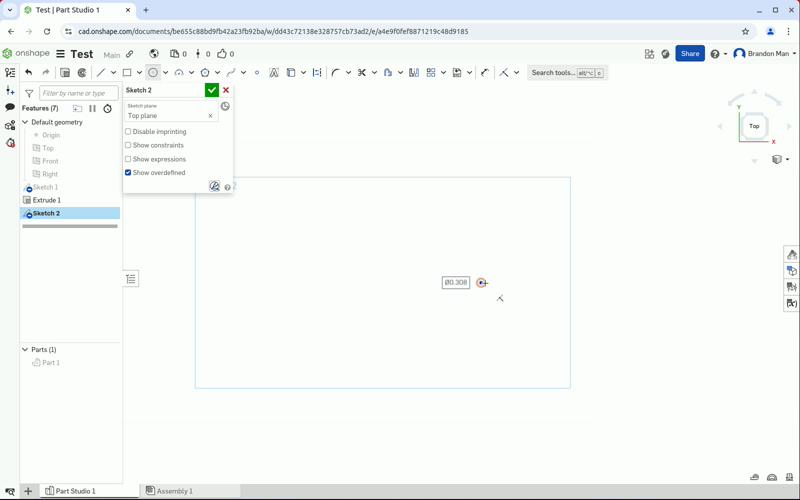
scroll(-6)
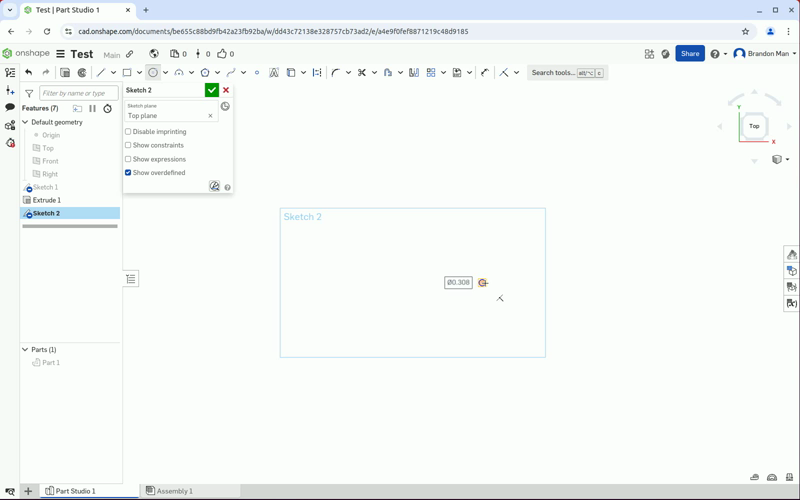
scroll(-6)
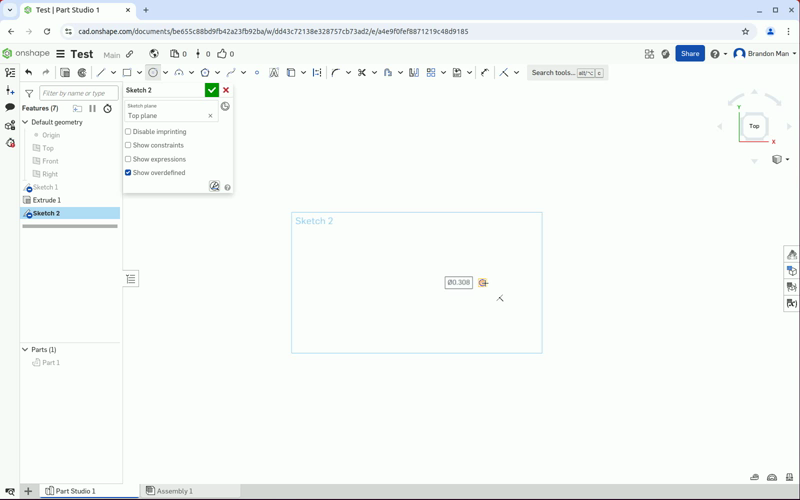
scroll(-6)
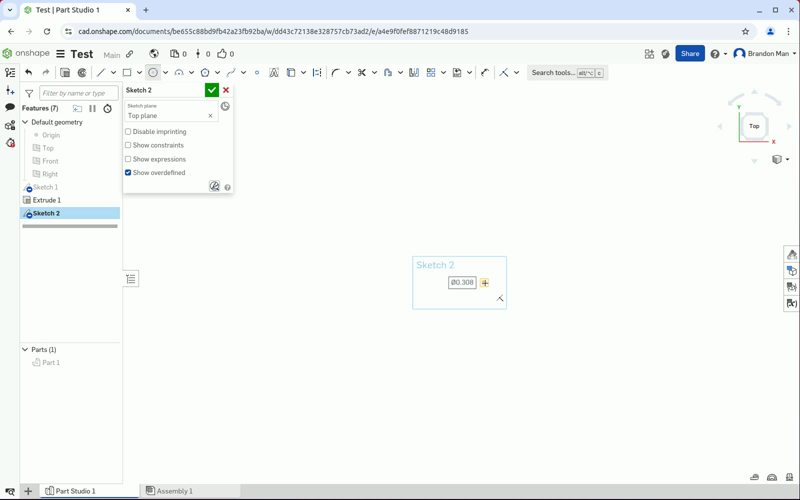
key(esc)
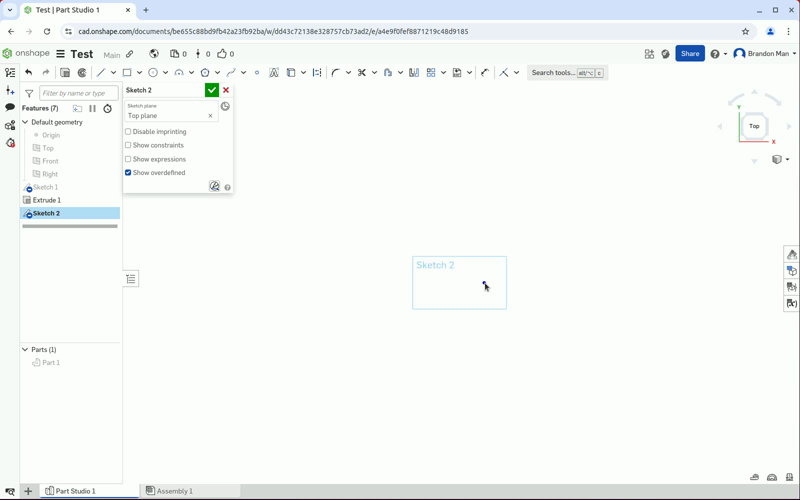
mouse_move(483, 282)
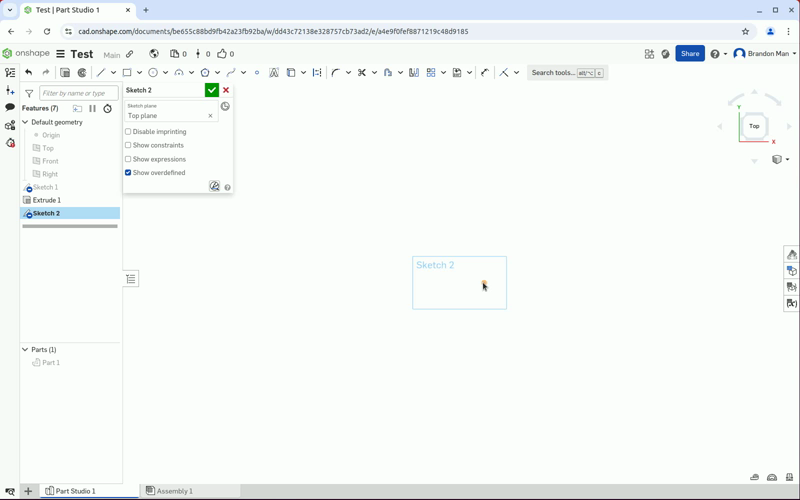
scroll(6)
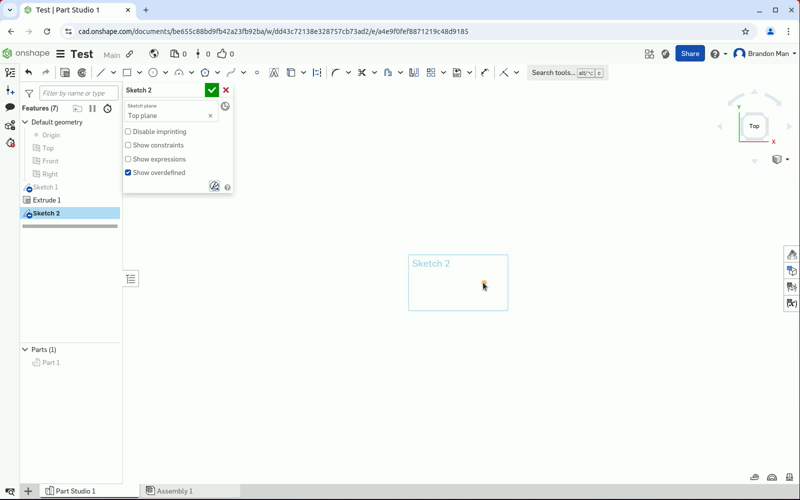
scroll(6)
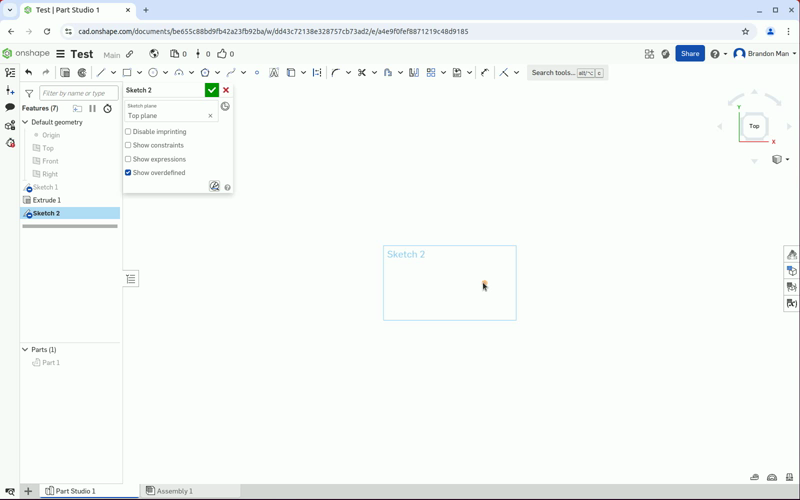
scroll(6)
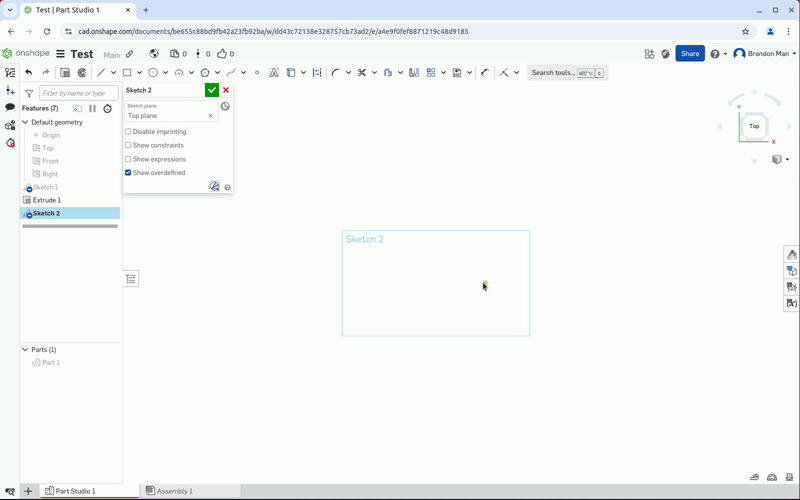
scroll(6)
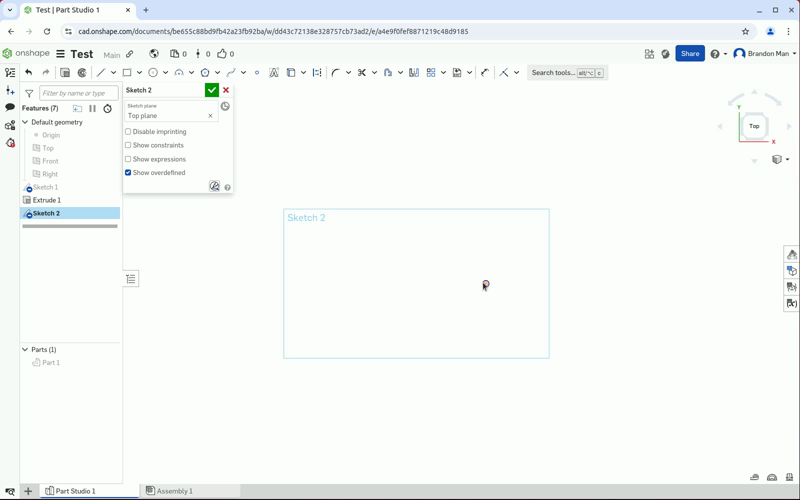
scroll(6)
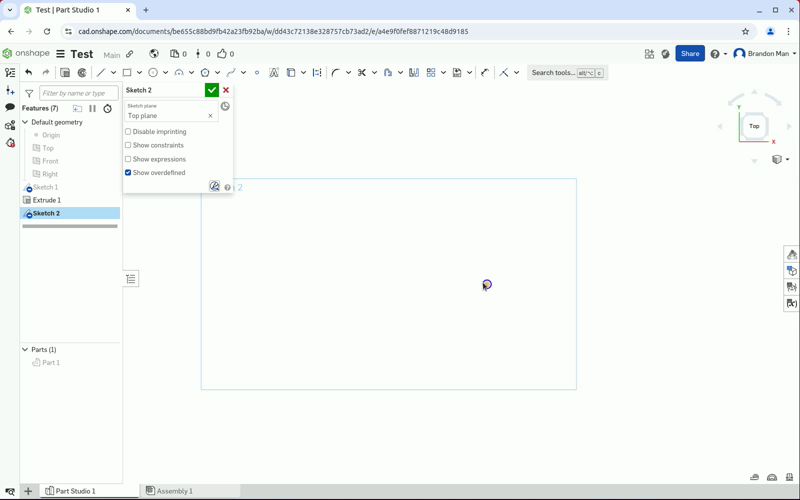
scroll(6)
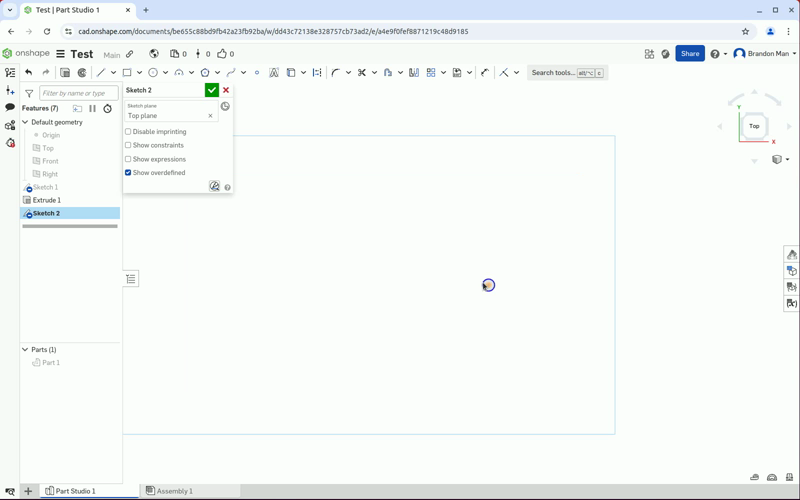
scroll(6)
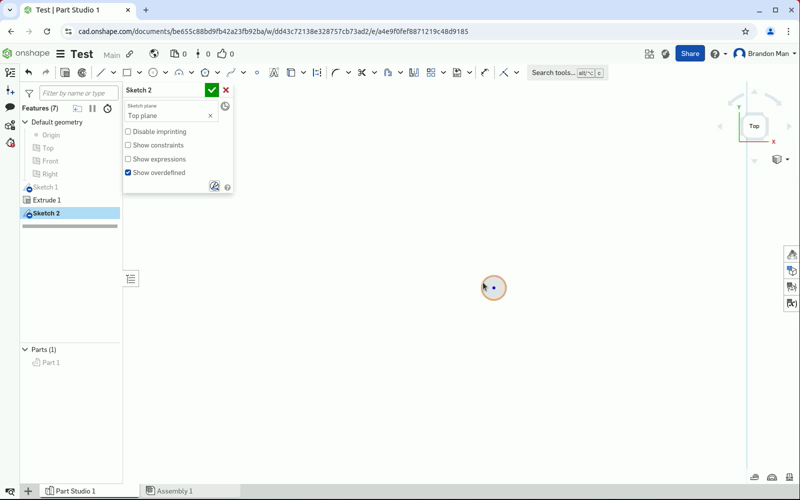
click(483, 282)
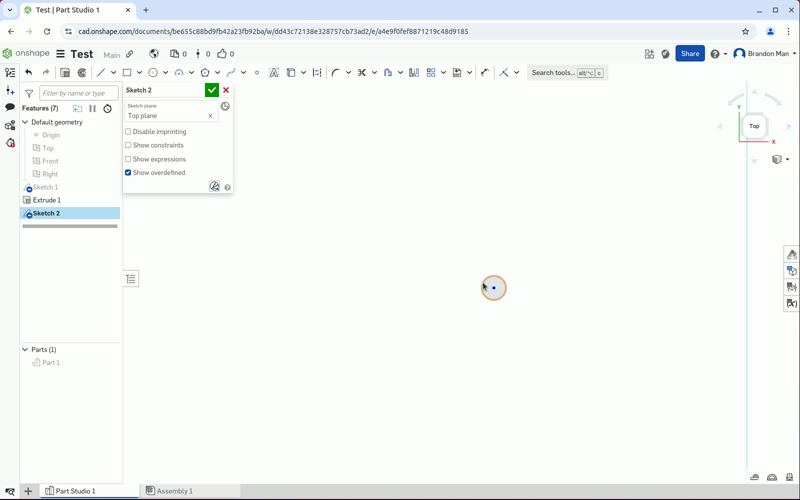
scroll(-6)
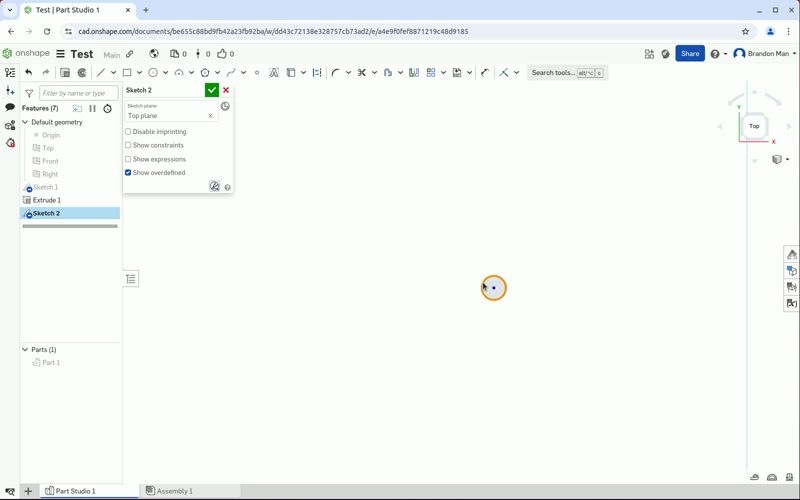
scroll(-6)
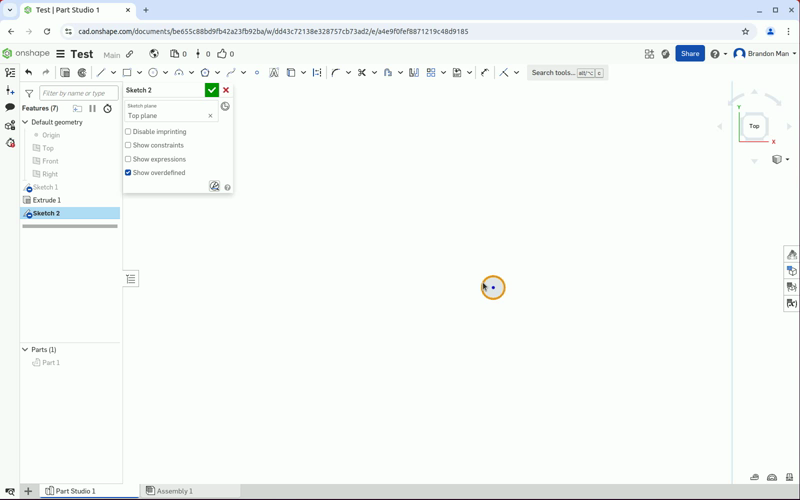
scroll(-6)
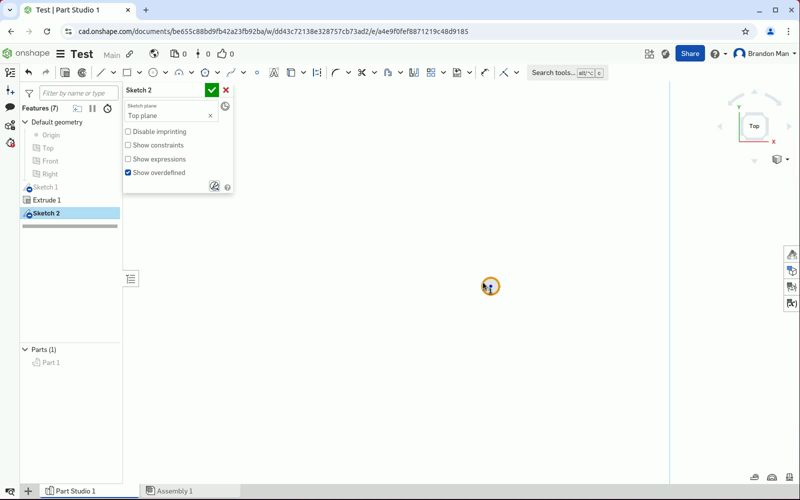
scroll(-6)
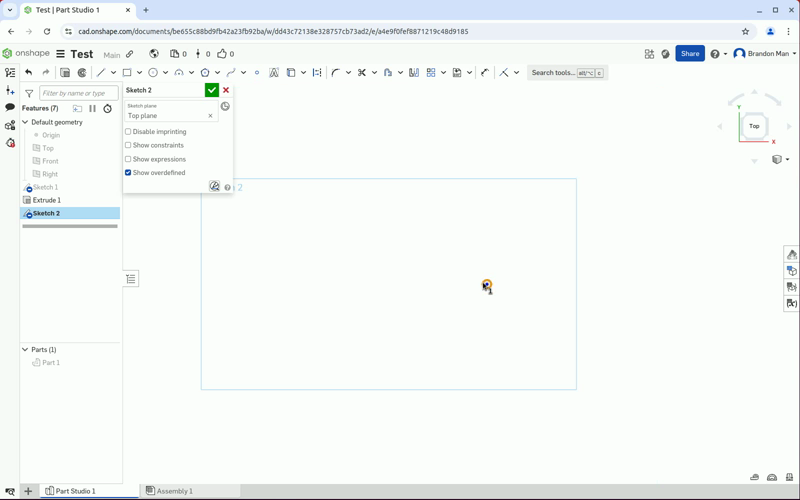
scroll(-6)
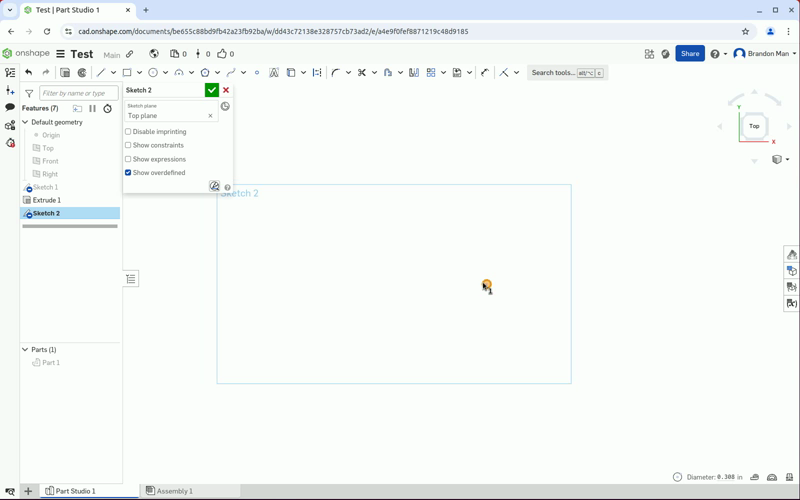
scroll(-6)
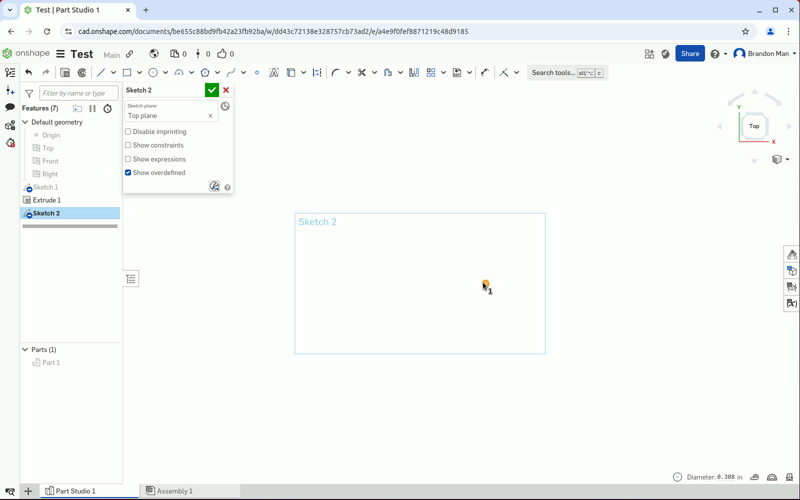
scroll(-6)
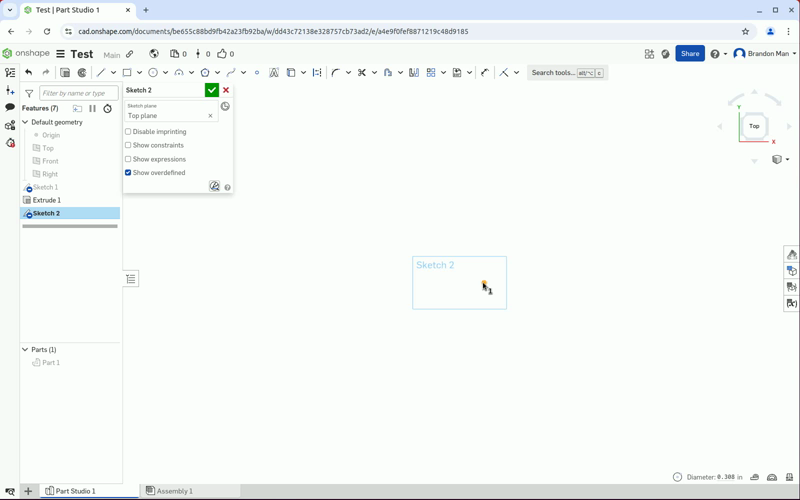
mouse_move(73, 352)
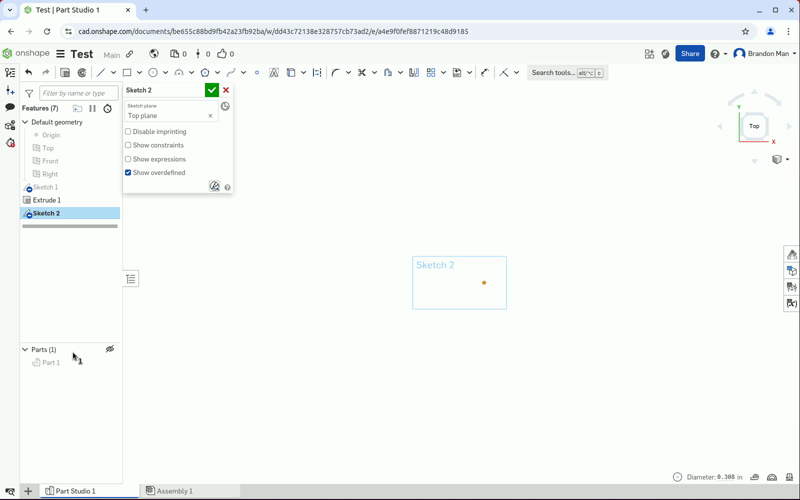
key(shift+y)
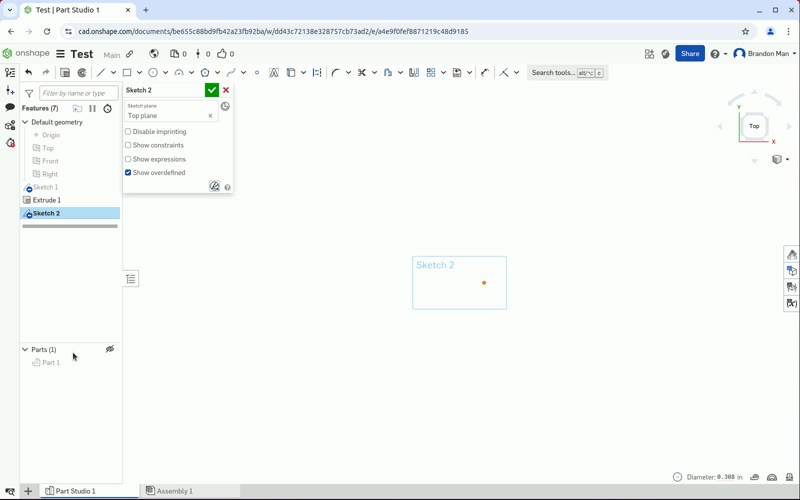
key(shift+e)
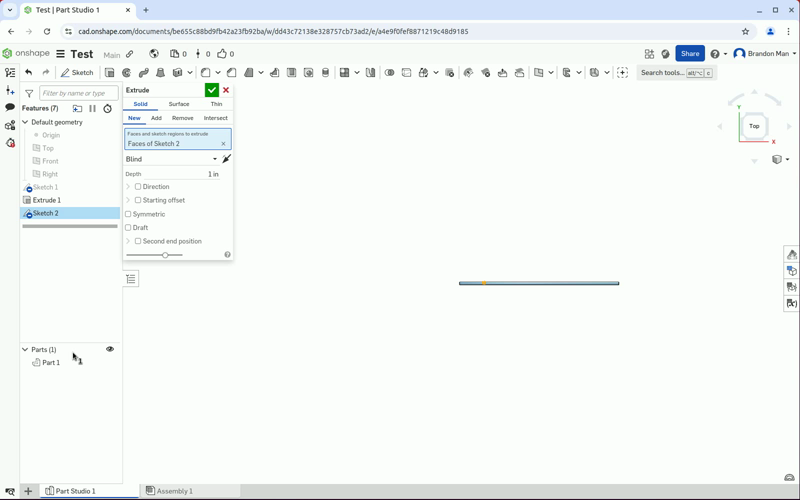
mouse_move(143, 106)
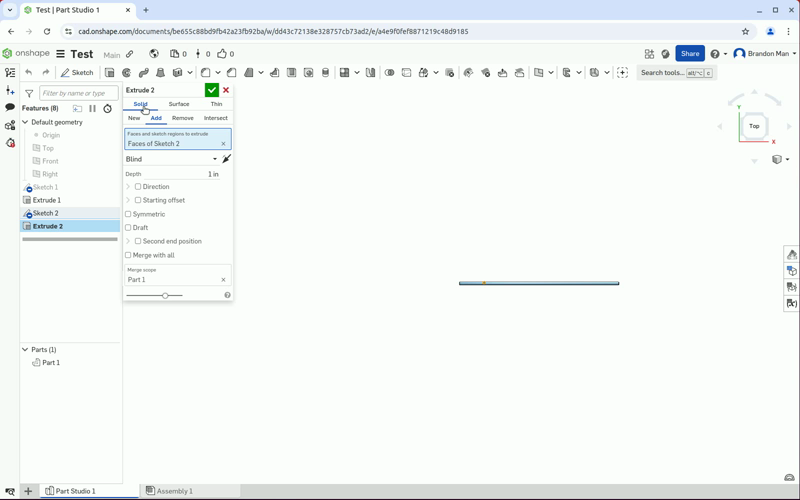
click(143, 106)
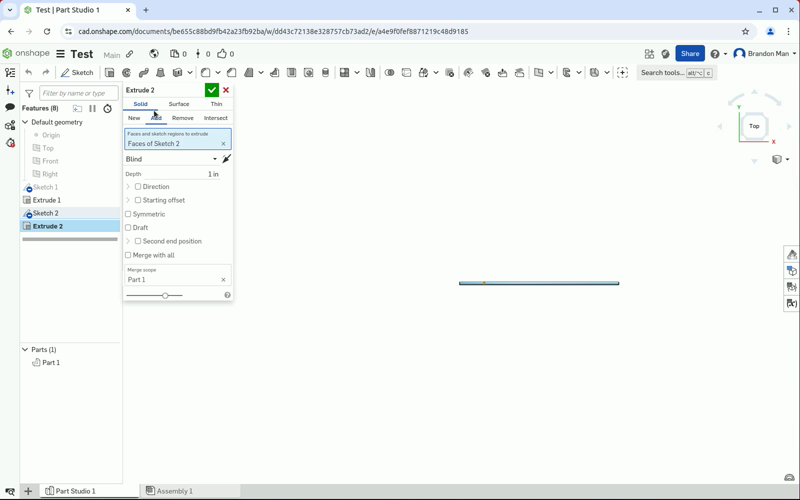
mouse_move(186, 120)
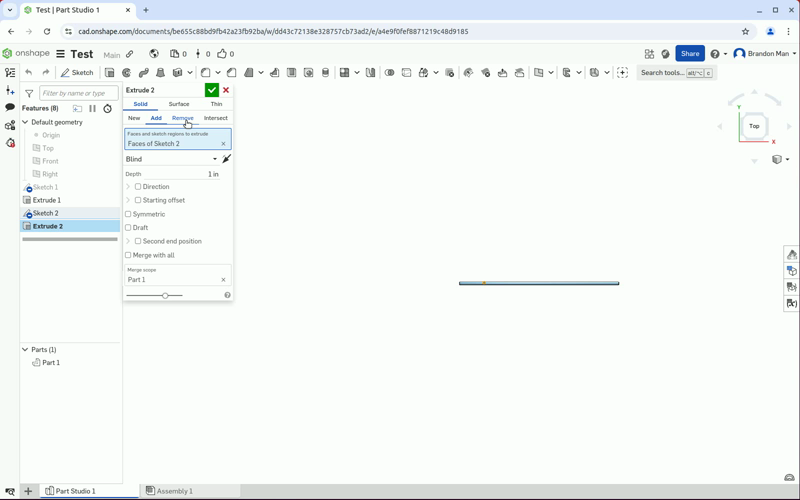
click(186, 120)
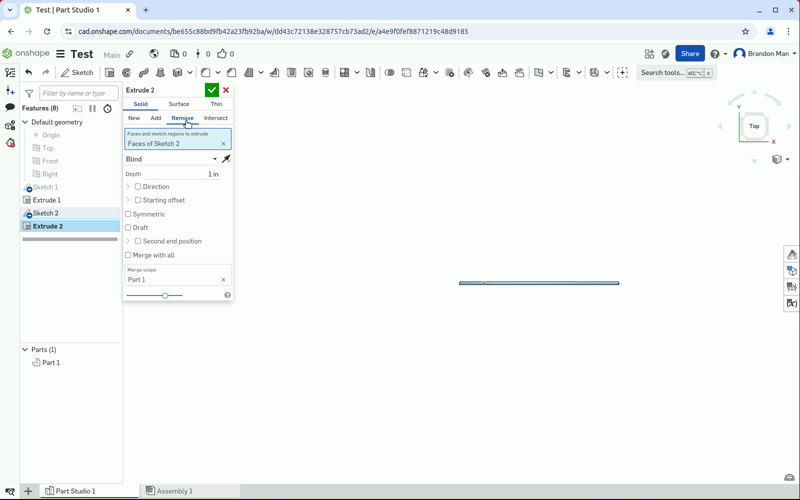
key(tab, 4)
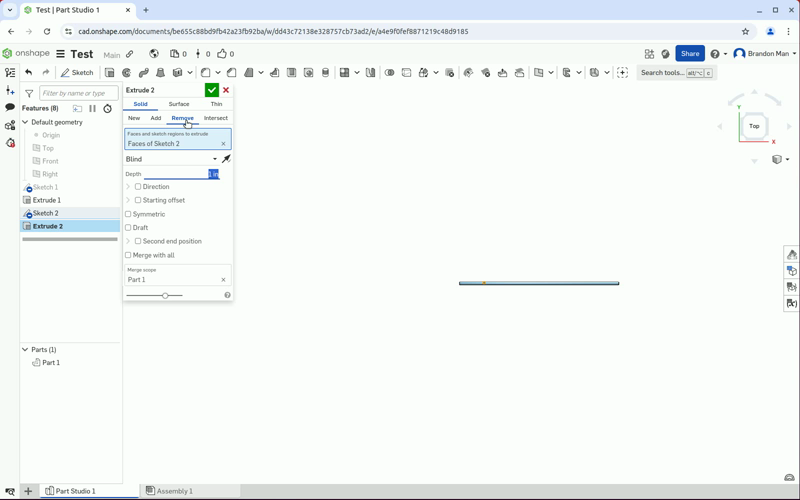
text(-0.241)
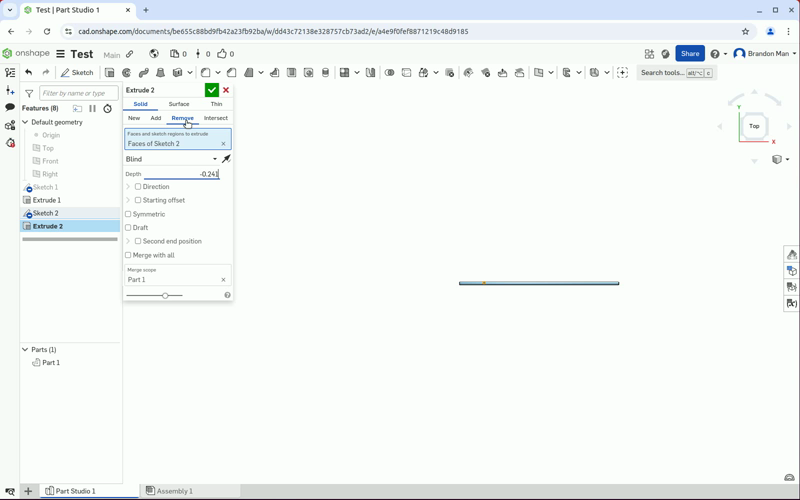
key(tab, 6)
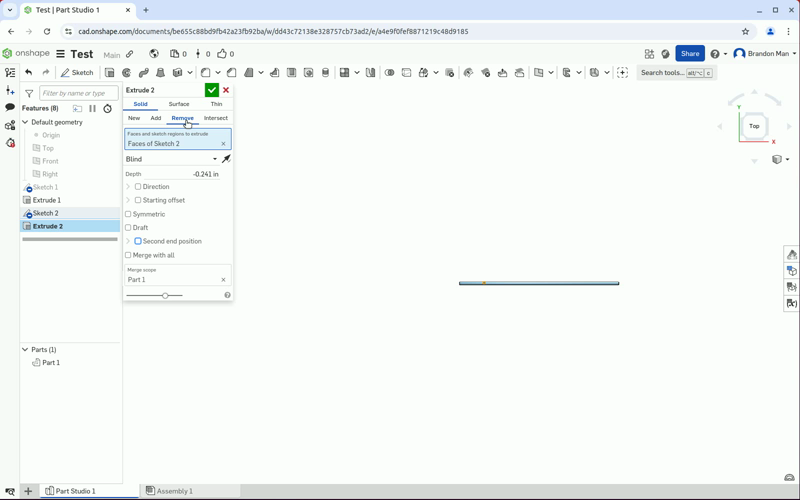
key(space)
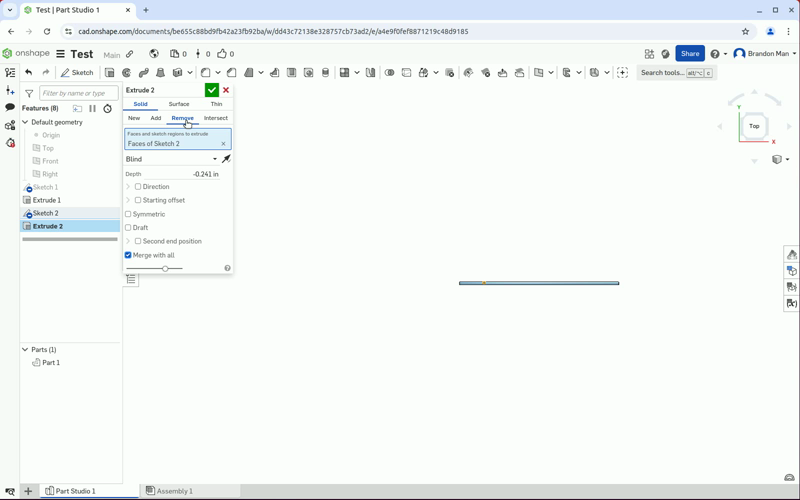
key(enter)
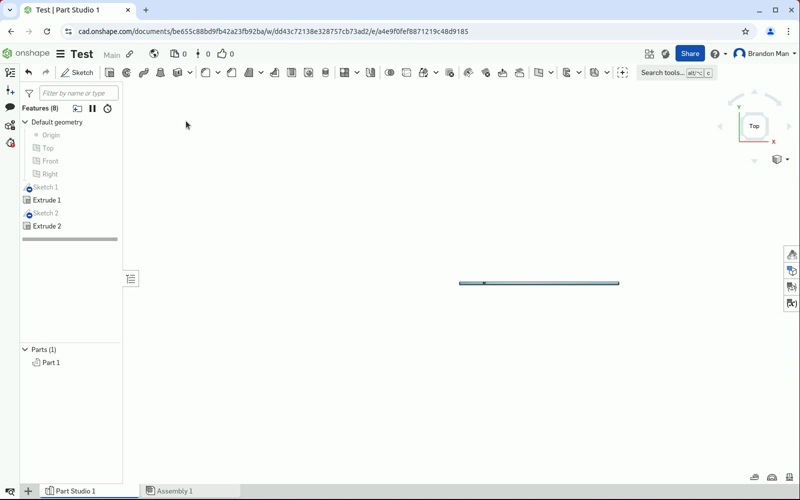
key(shift+h)
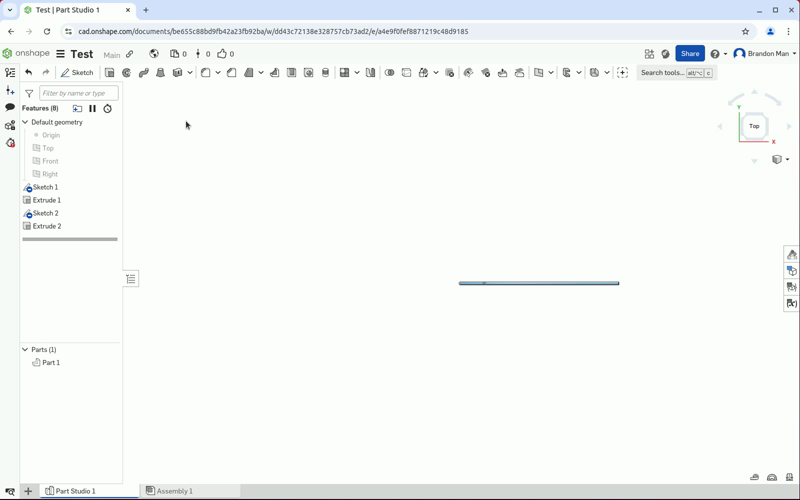
key(shift+h)
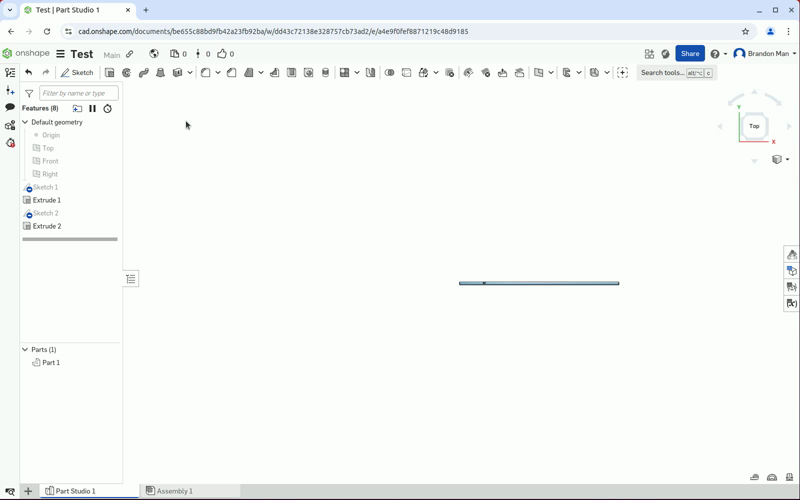
mouse_move(73, 189)
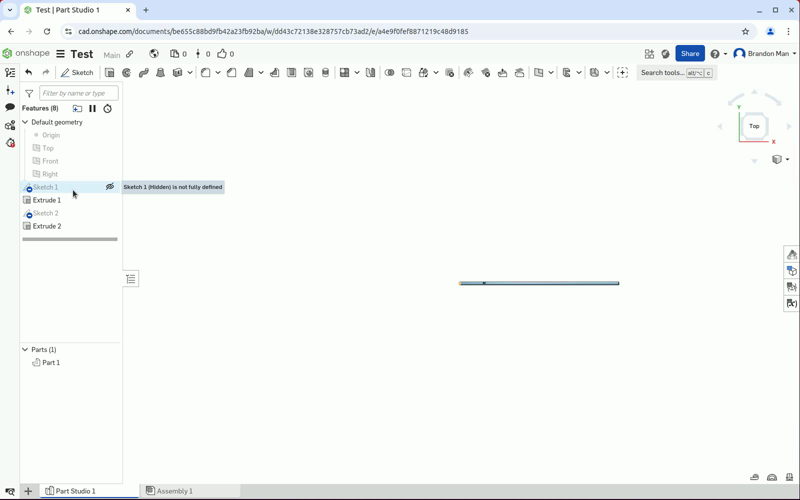
click(73, 189)
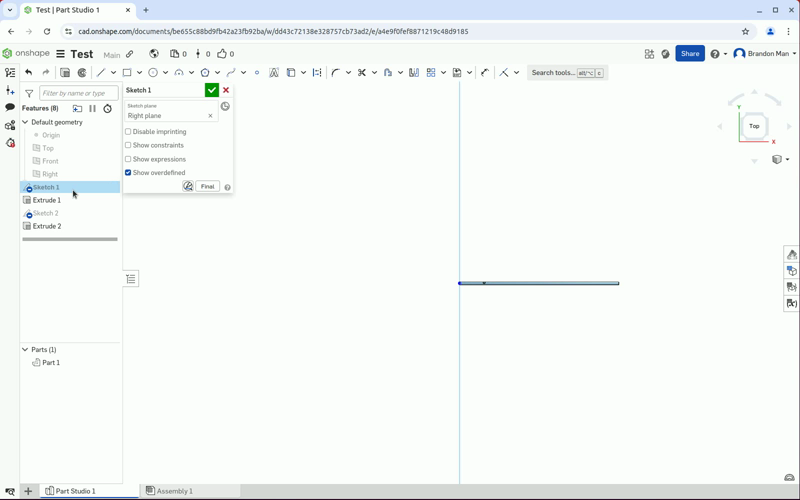
mouse_move(229, 92)
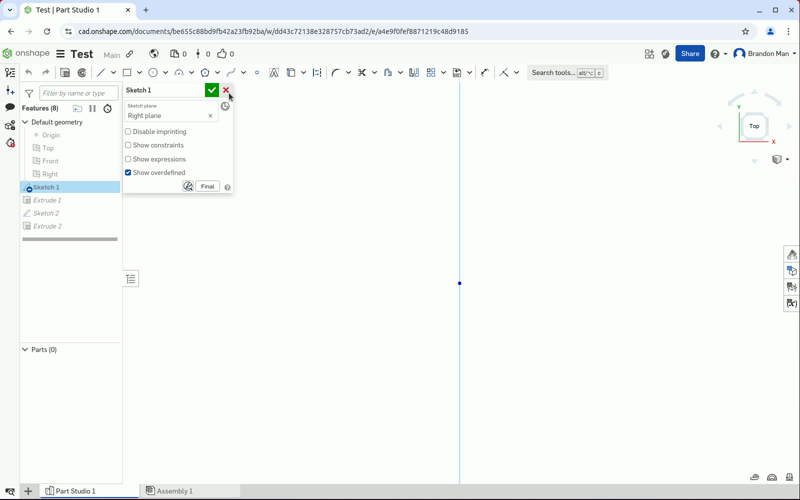
click(229, 92)
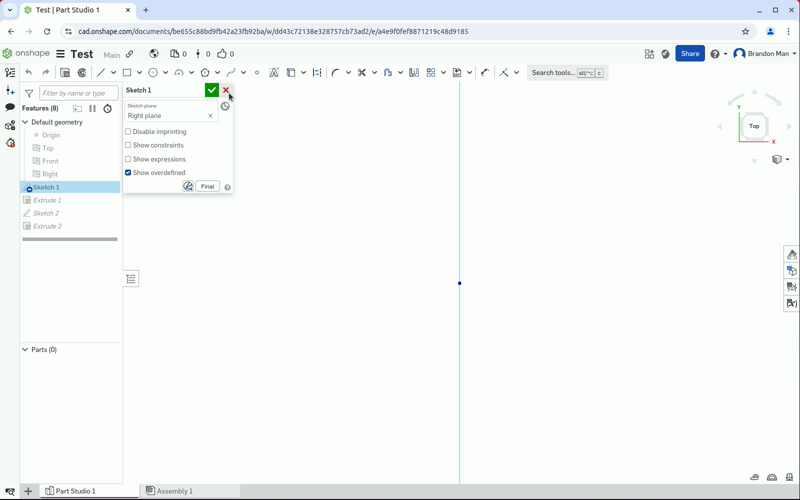
key(shift+s)
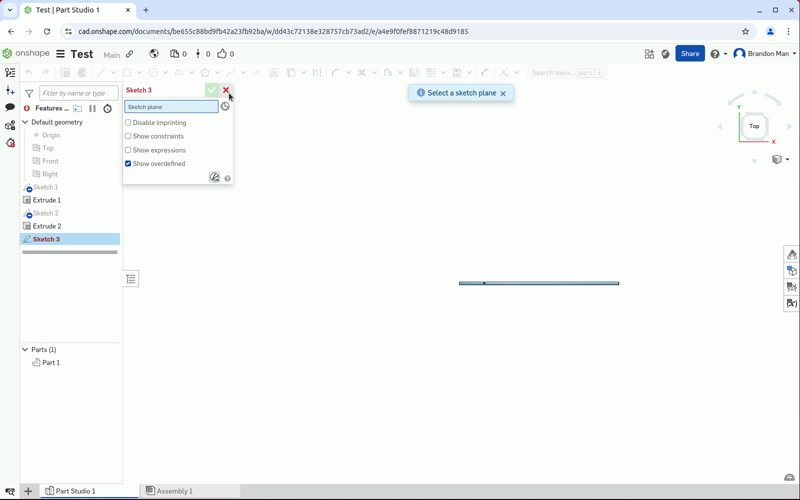
mouse_move(73, 150)
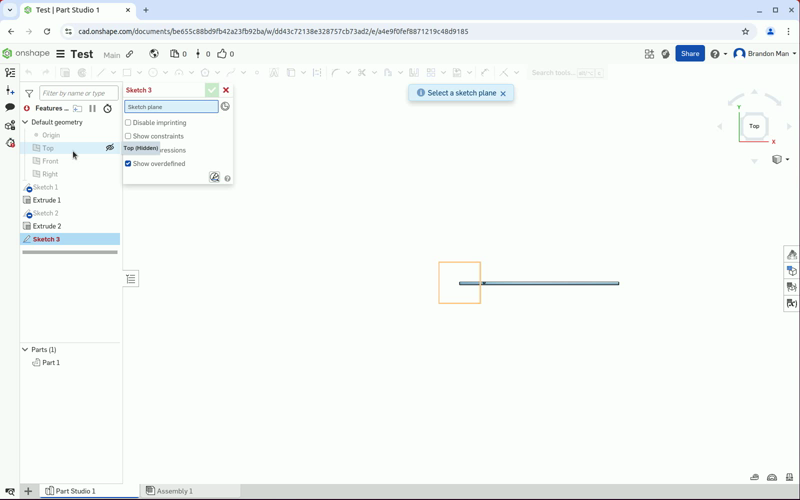
click(73, 150)
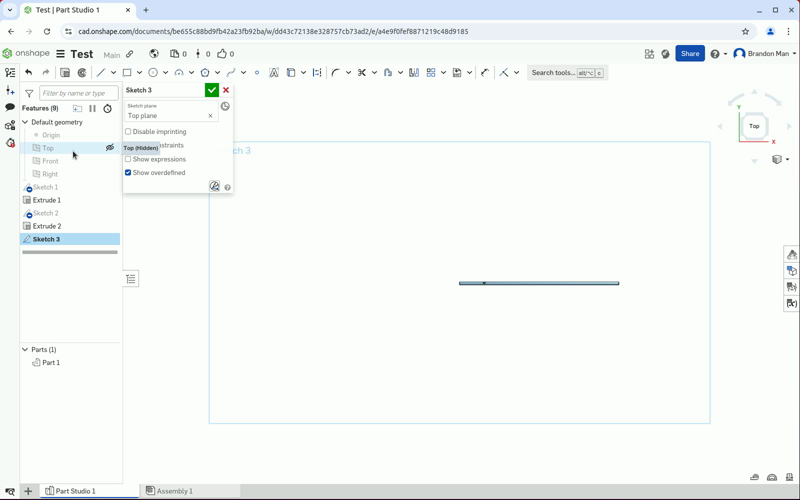
mouse_move(73, 352)
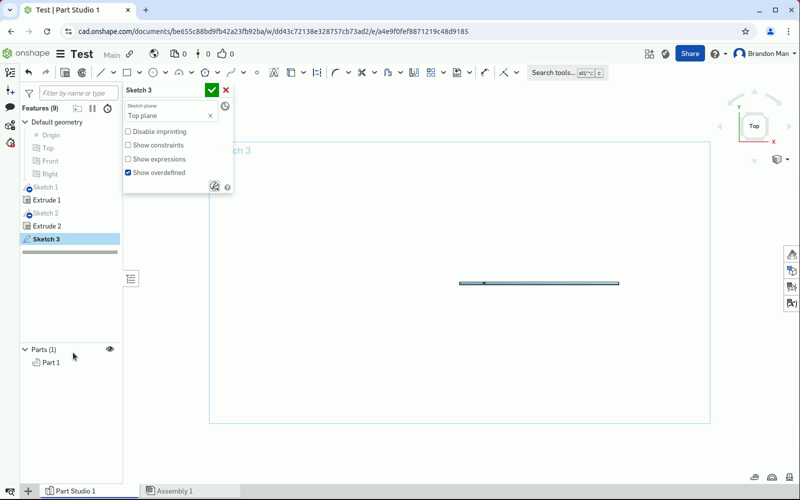
key(y)
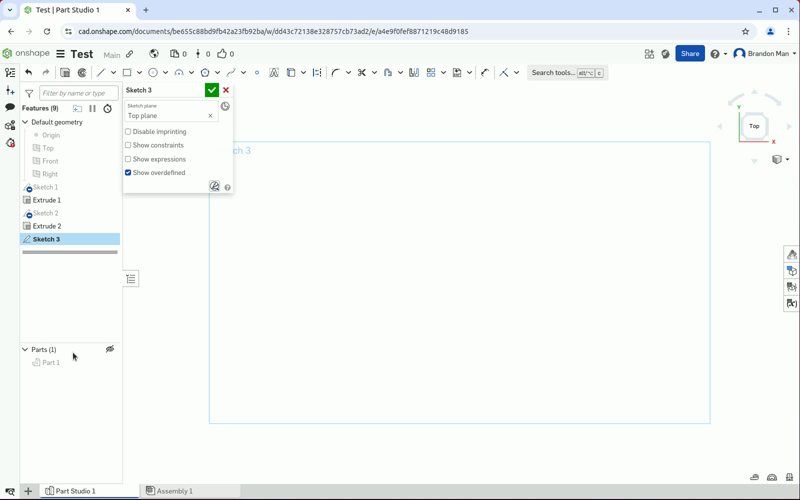
key(c)
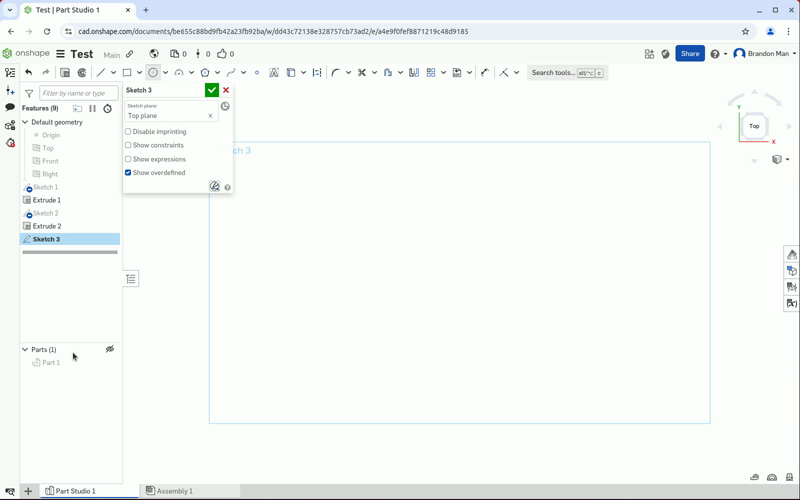
key_down(shift)
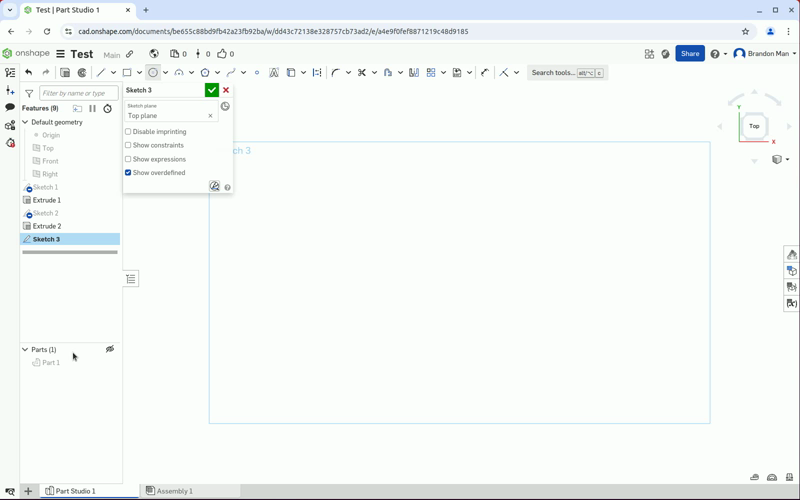
mouse_move(506, 282)
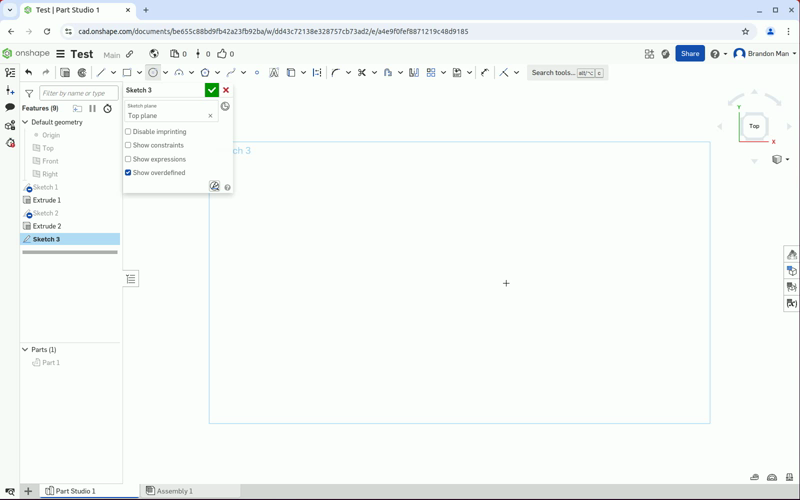
click(506, 282)
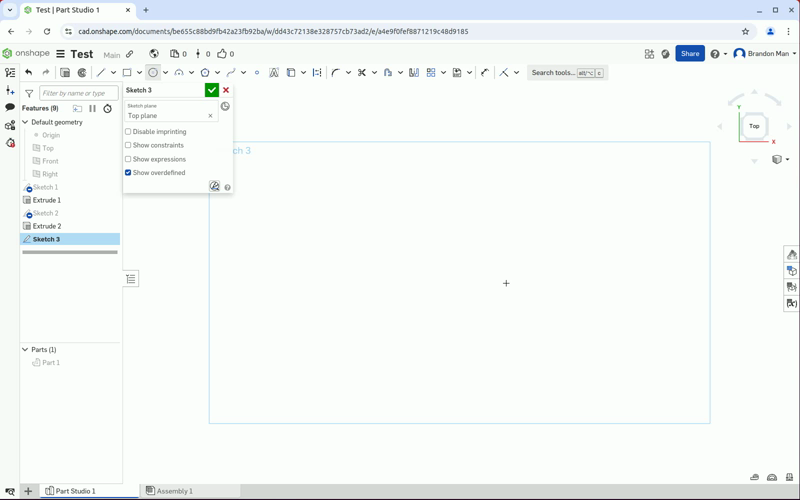
key_up(shift)
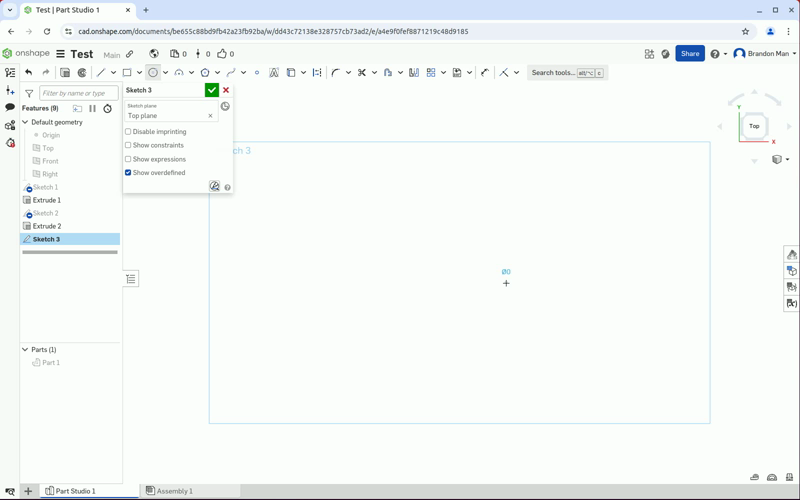
mouse_move(507, 282)
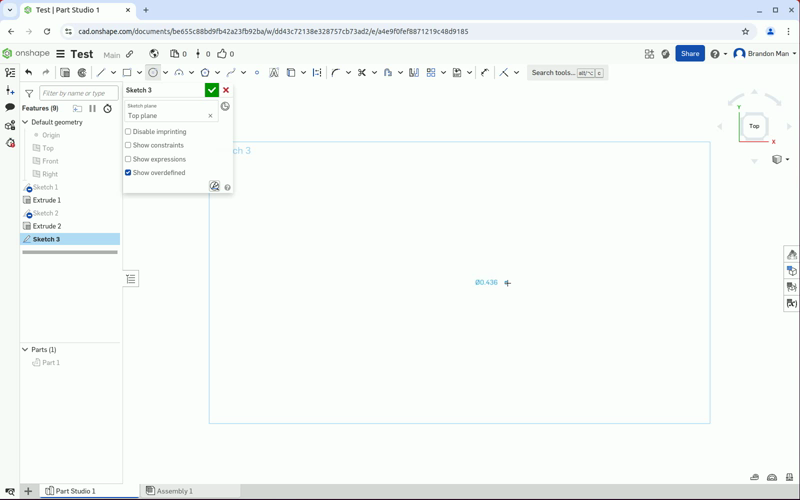
scroll(6)
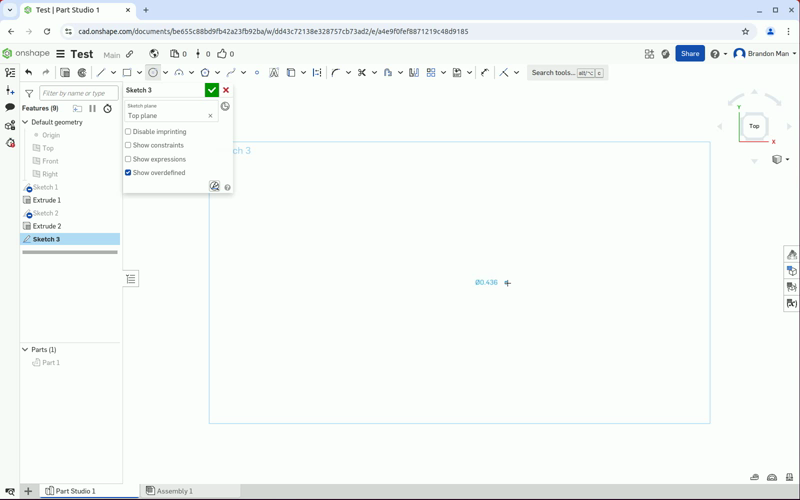
scroll(6)
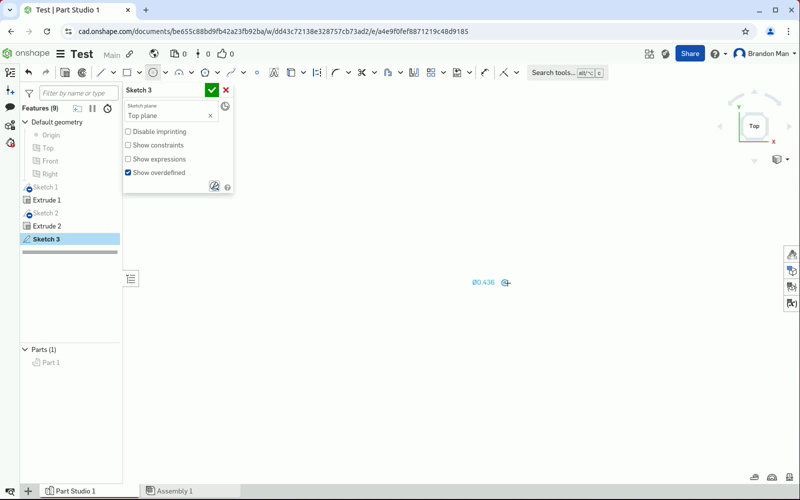
scroll(6)
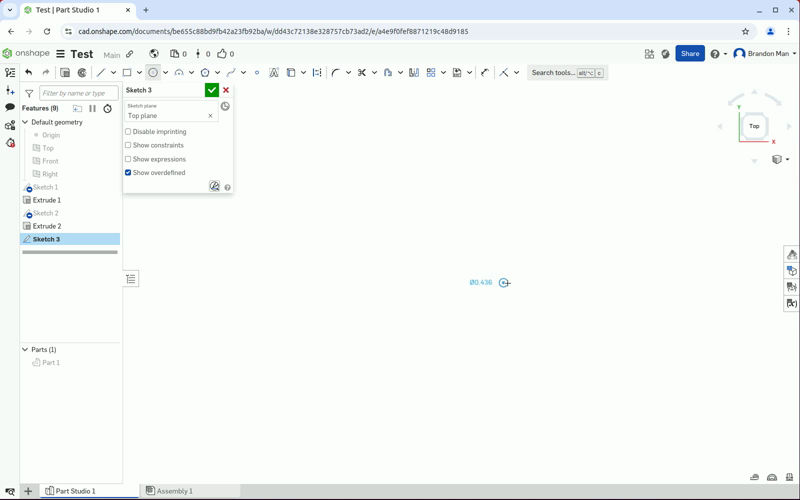
scroll(6)
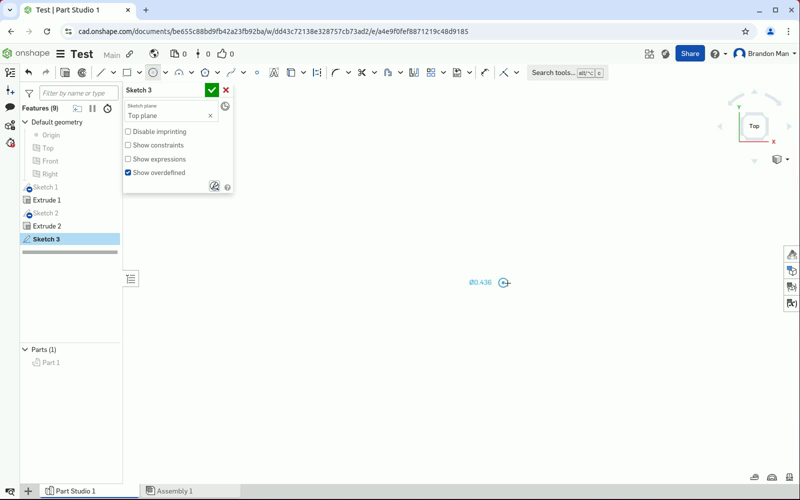
scroll(6)
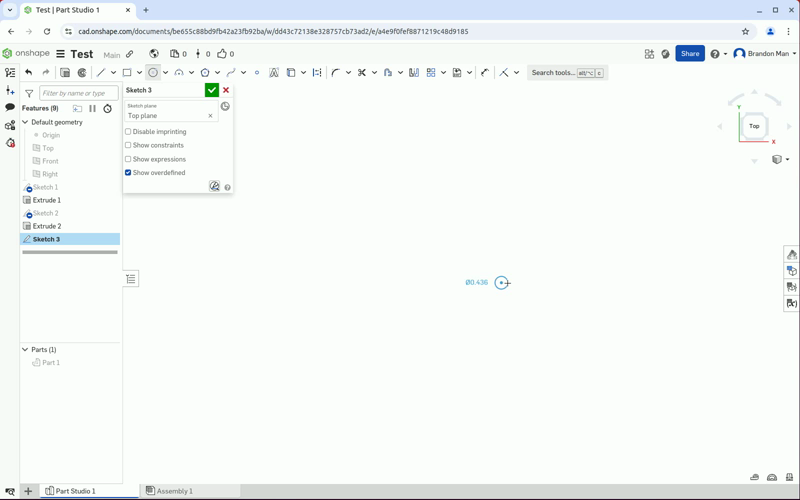
scroll(6)
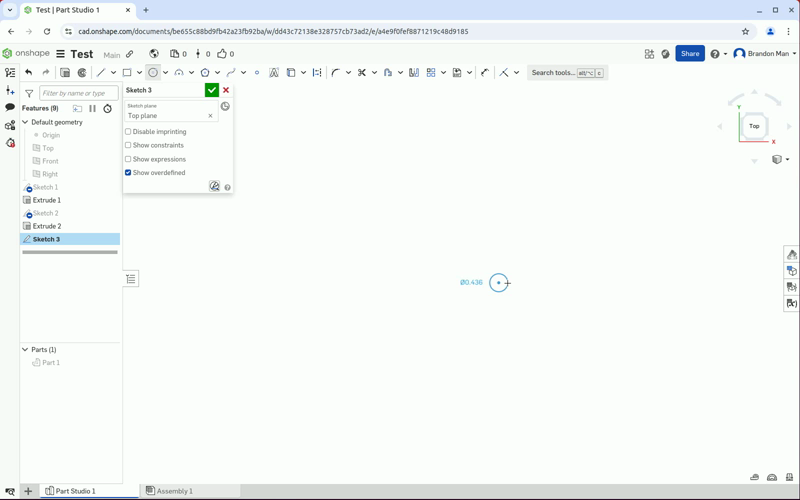
scroll(6)
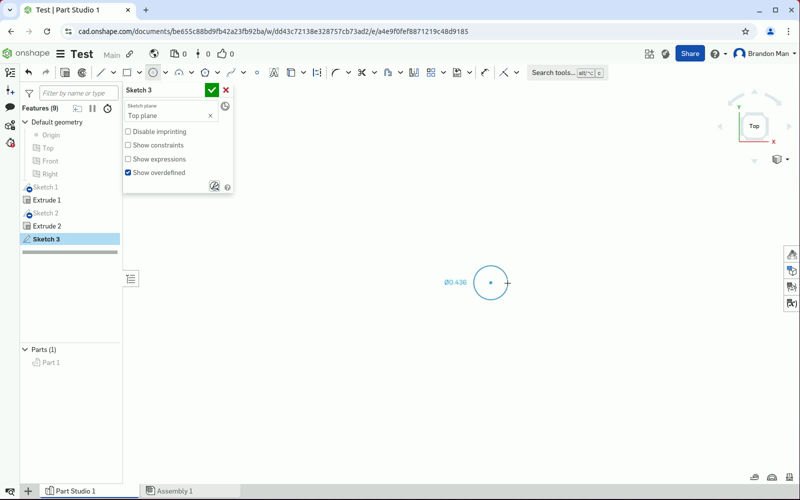
click(507, 282)
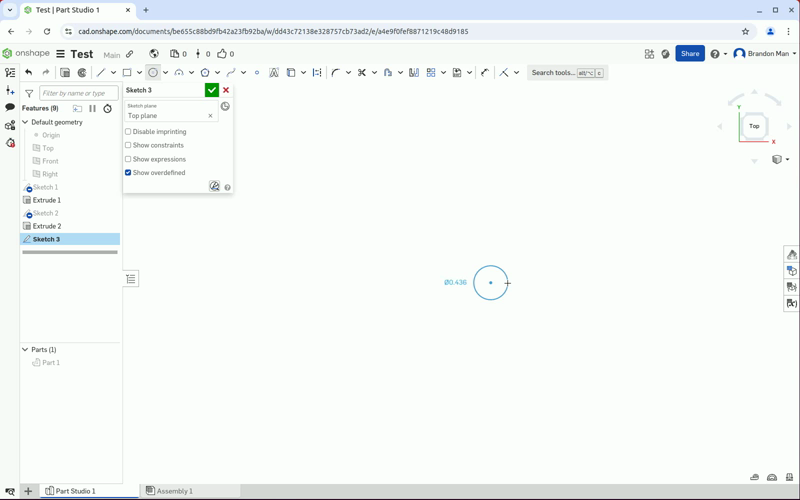
scroll(-6)
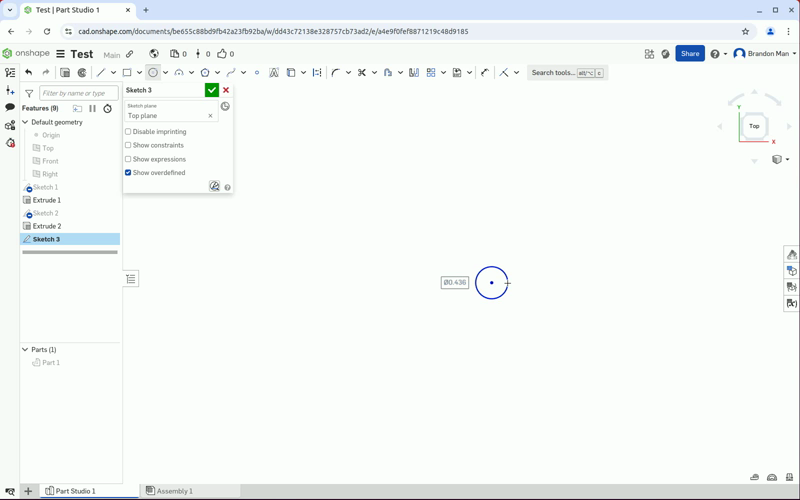
scroll(-6)
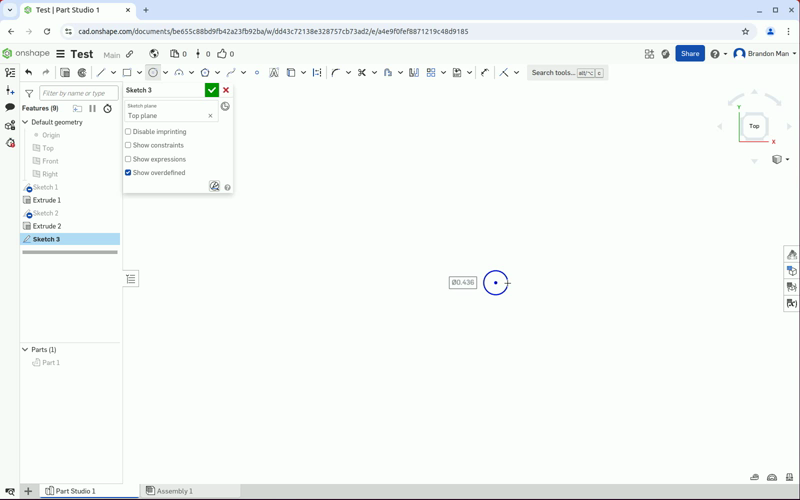
scroll(-6)
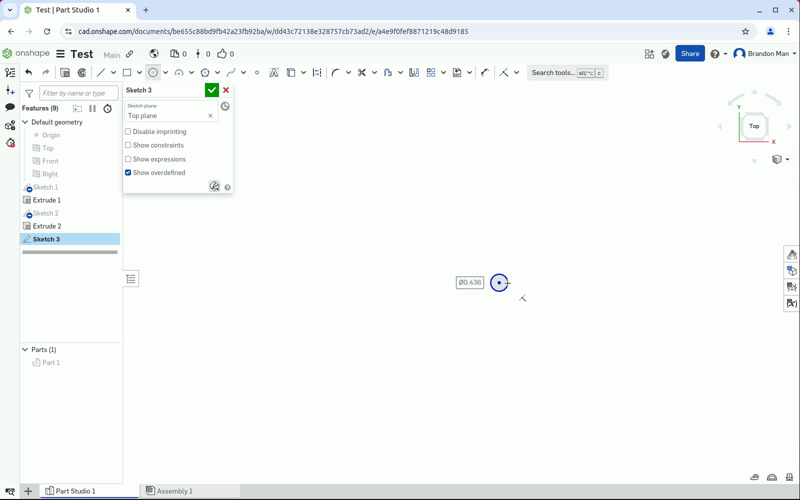
scroll(-6)
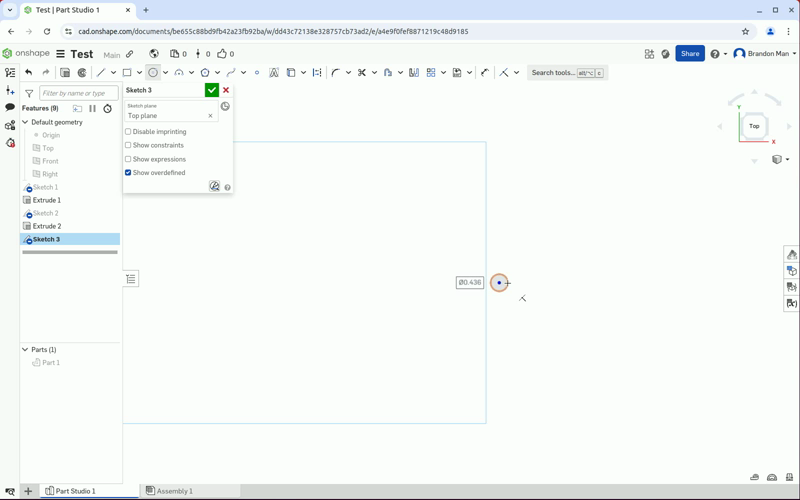
scroll(-6)
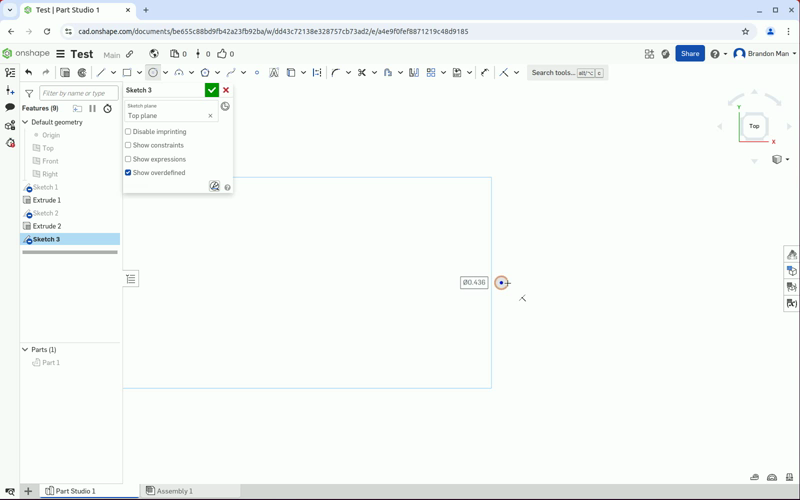
scroll(-6)
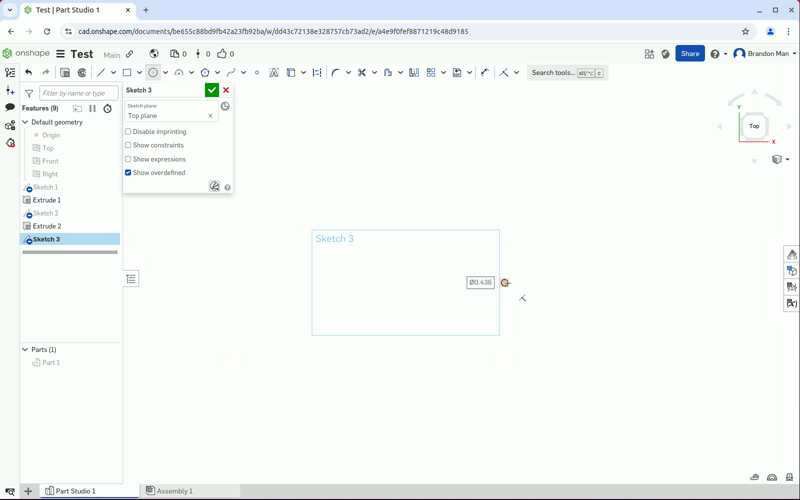
scroll(-6)
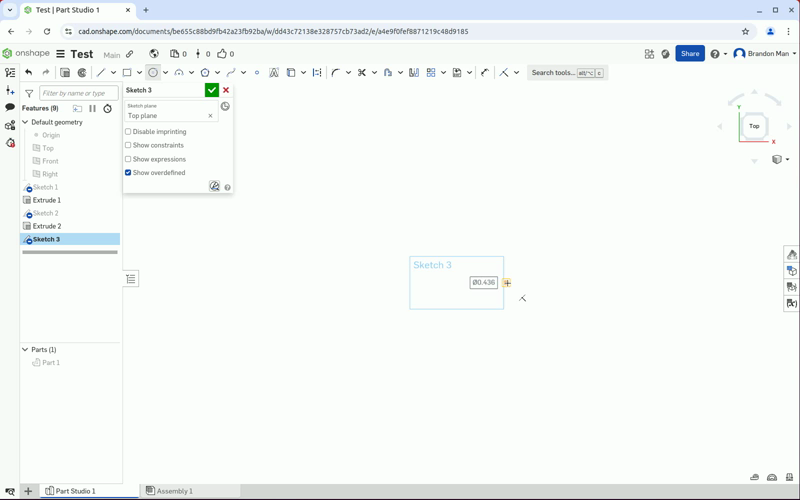
key(esc)
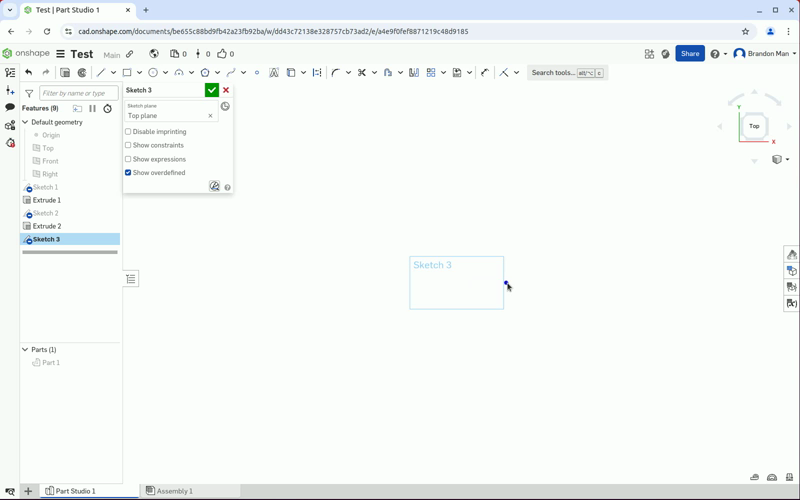
mouse_move(506, 282)
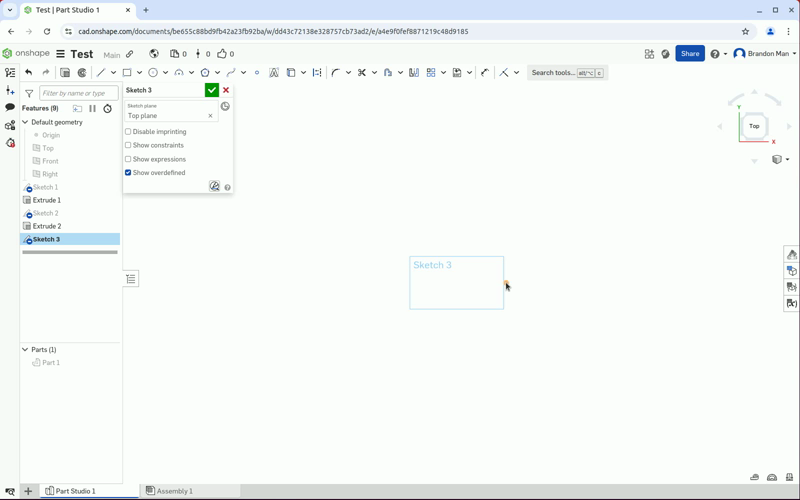
scroll(6)
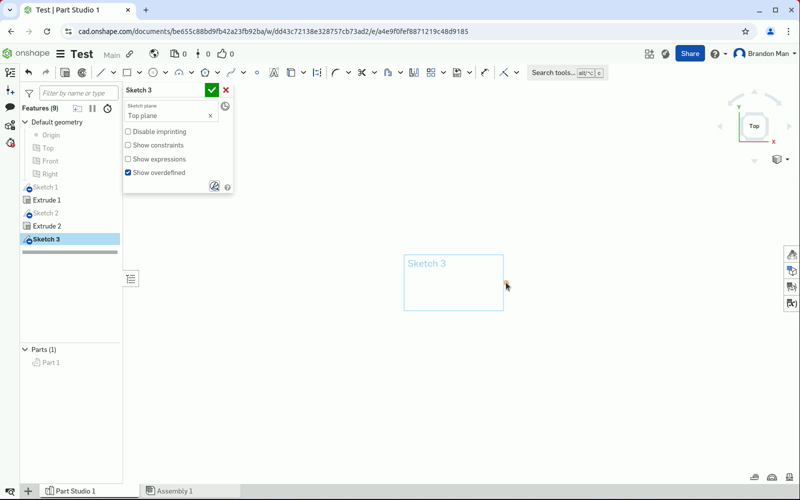
scroll(6)
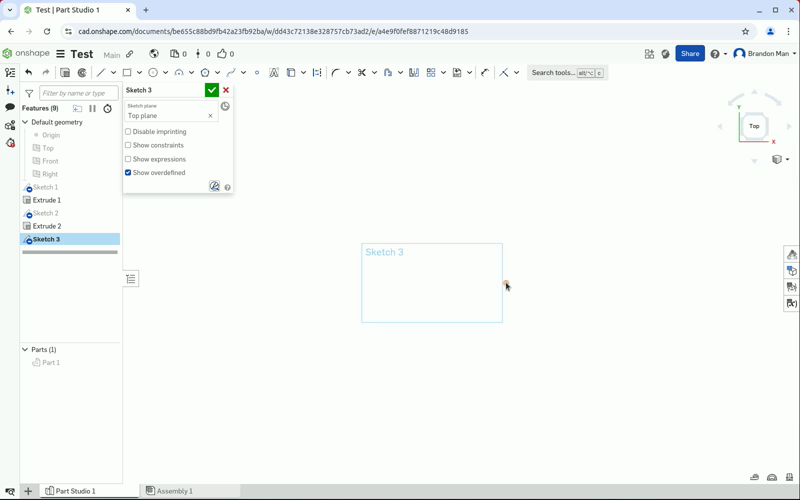
scroll(6)
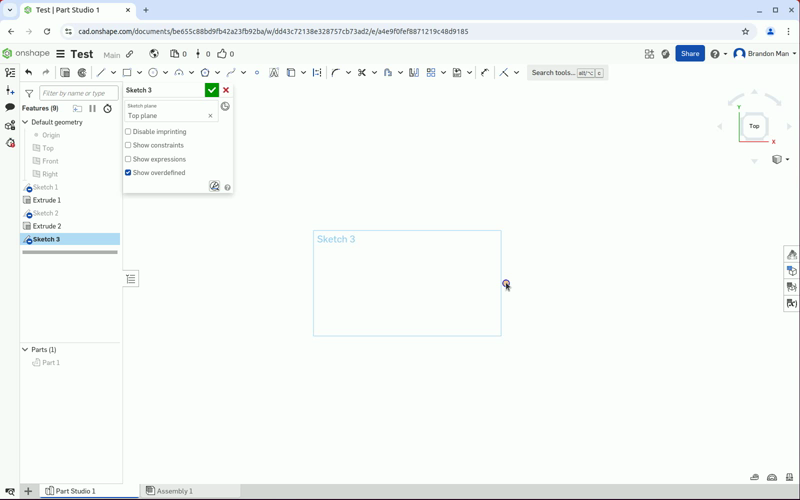
scroll(6)
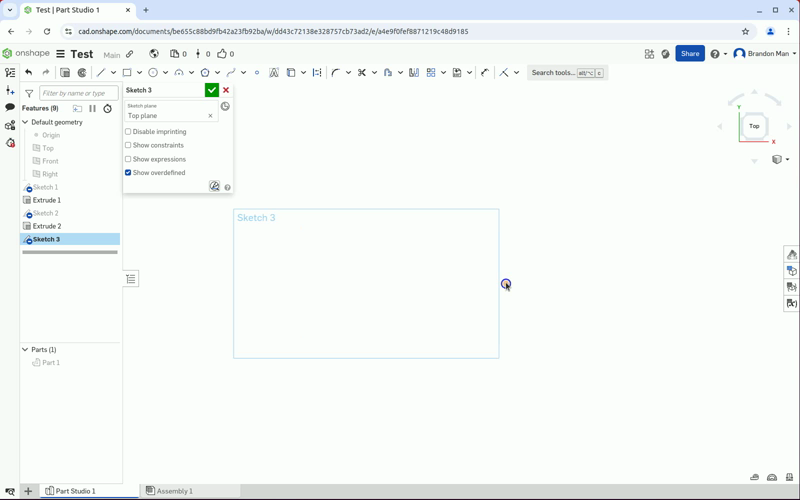
scroll(6)
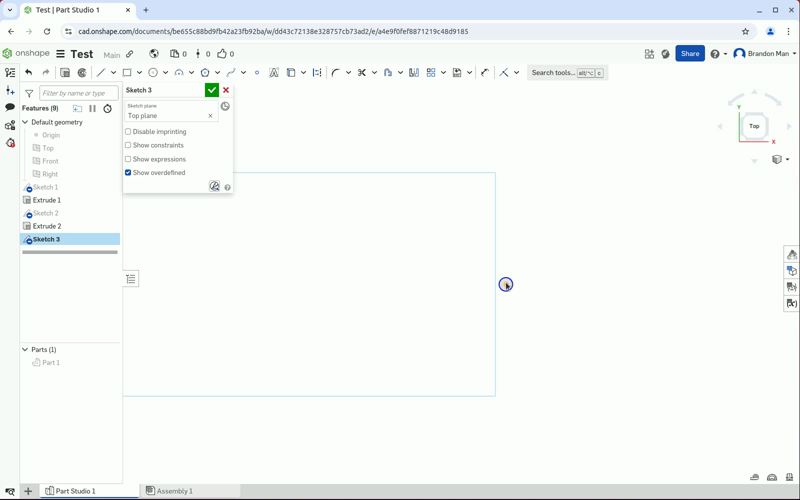
scroll(6)
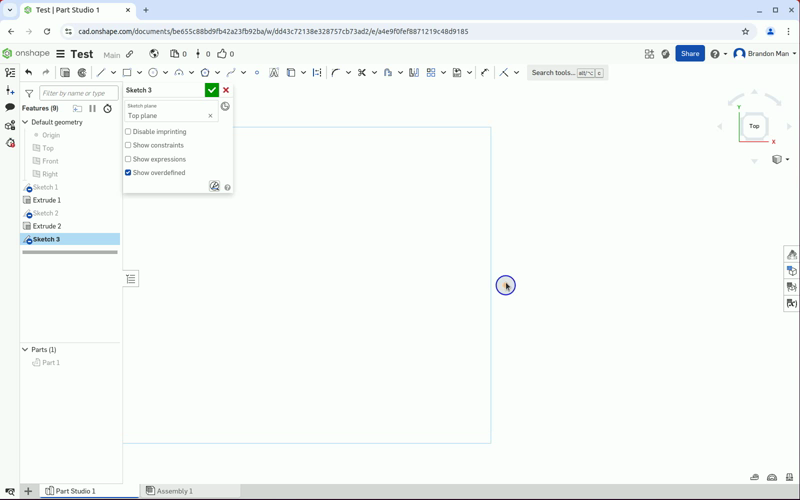
scroll(6)
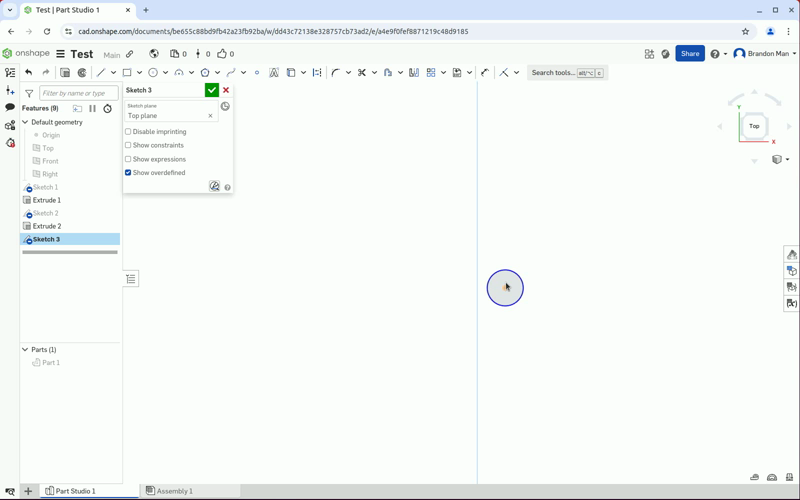
click(506, 282)
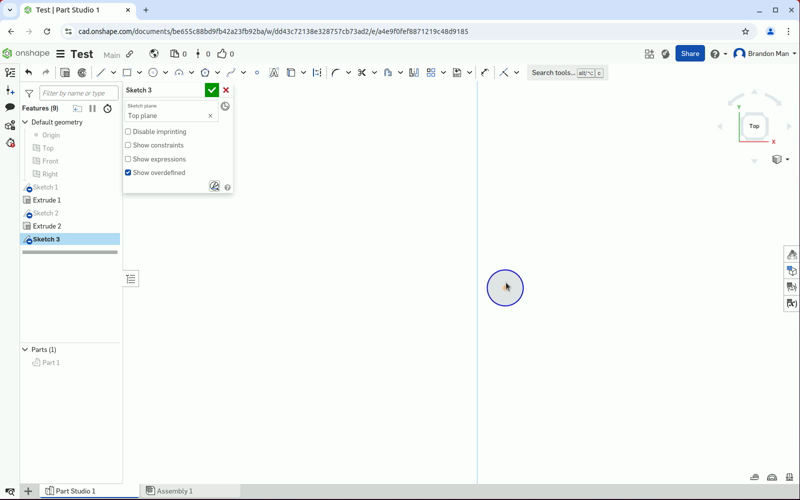
scroll(-6)
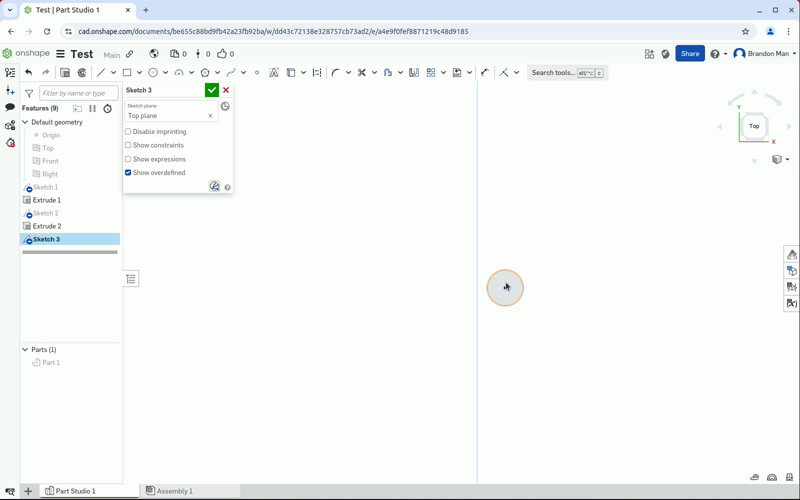
scroll(-6)
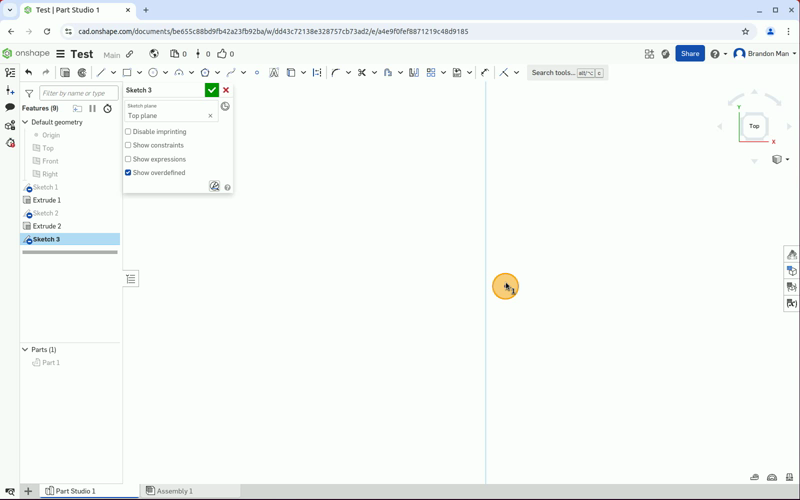
scroll(-6)
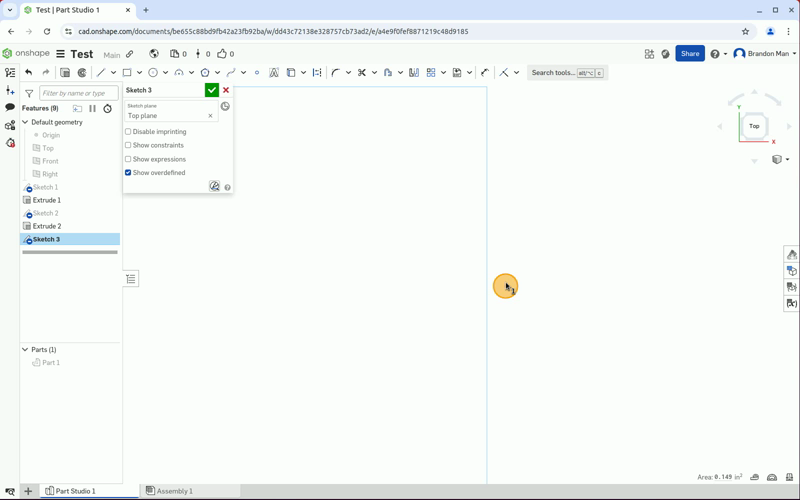
scroll(-6)
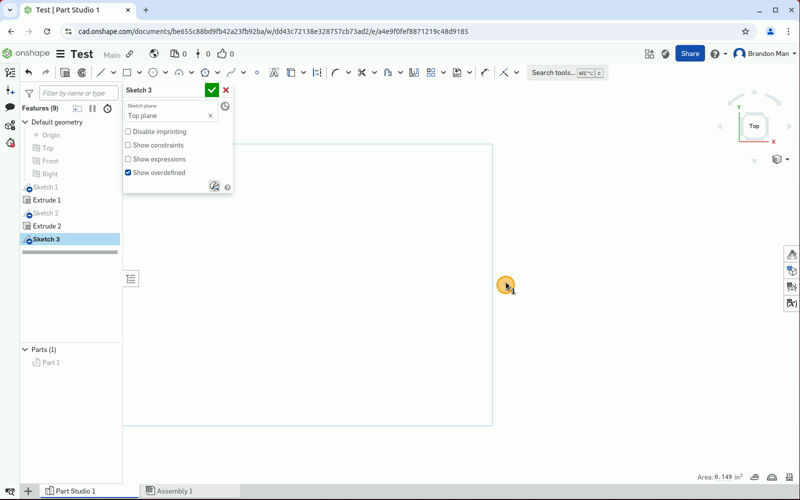
scroll(-6)
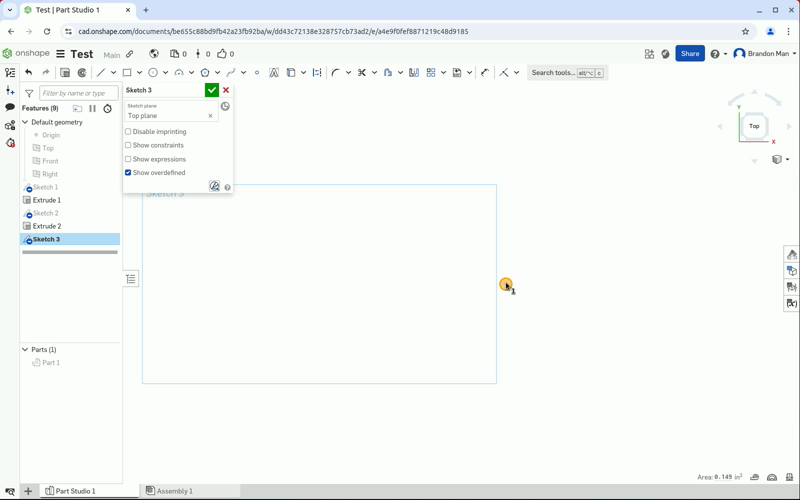
scroll(-6)
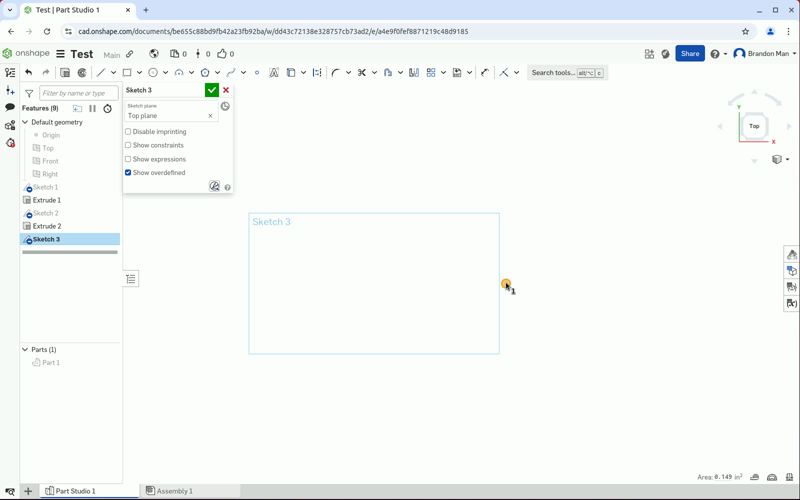
scroll(-6)
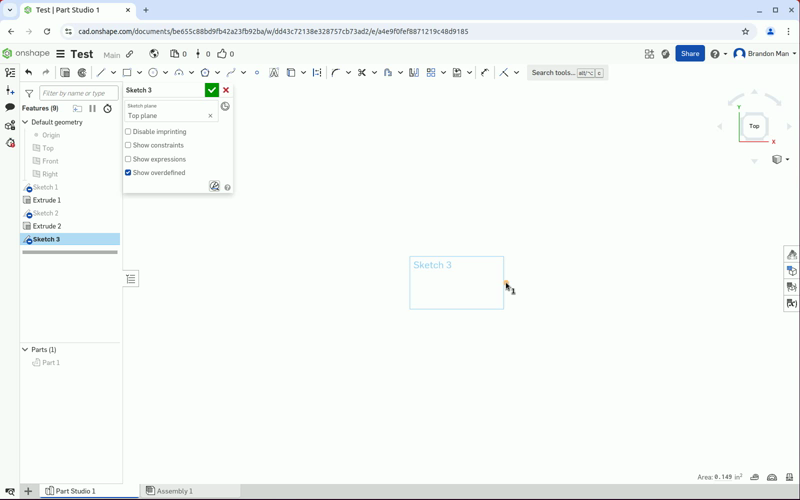
mouse_move(73, 352)
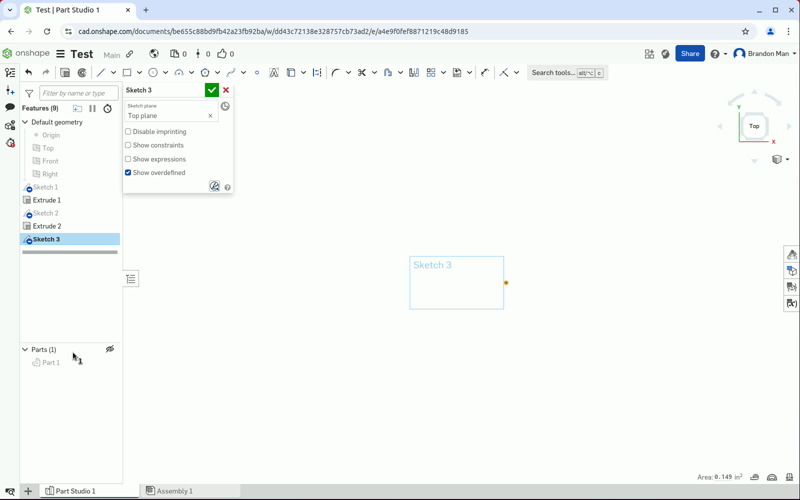
key(shift+y)
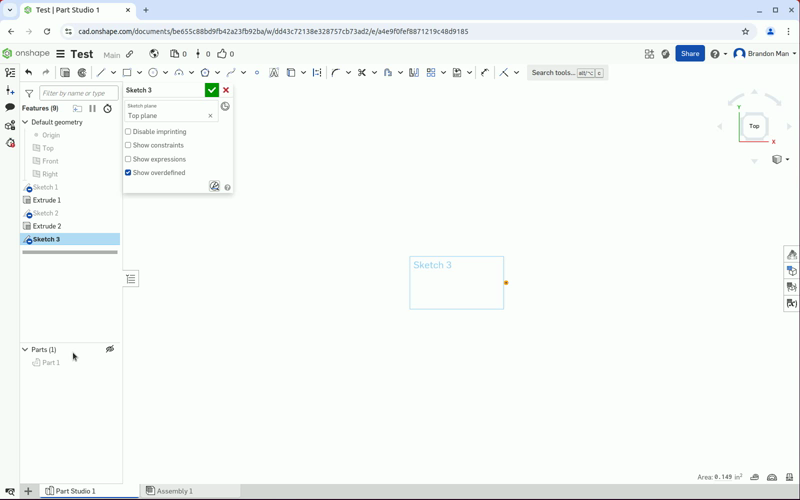
key(shift+e)
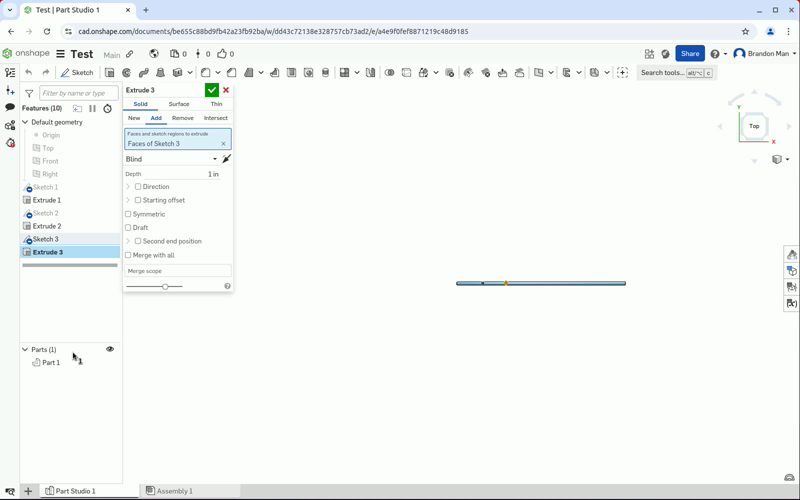
mouse_move(143, 106)
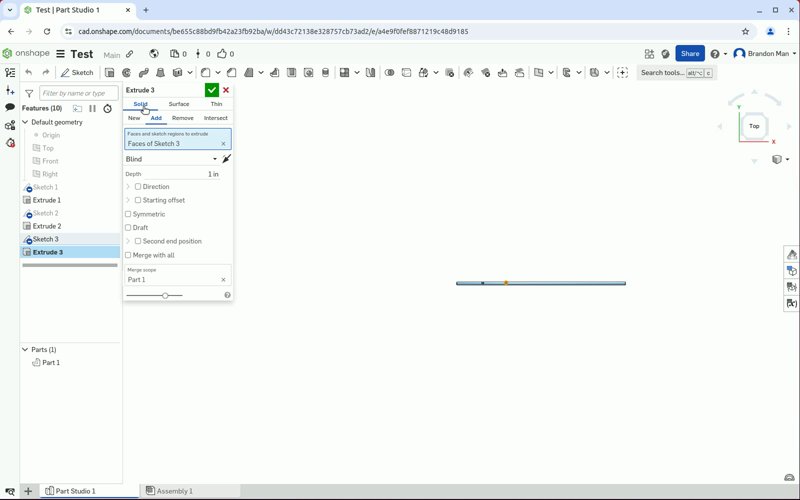
click(143, 106)
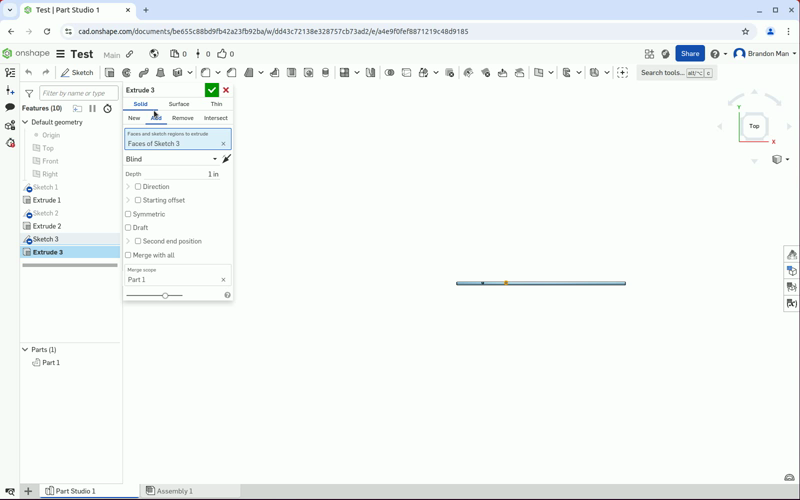
mouse_move(186, 120)
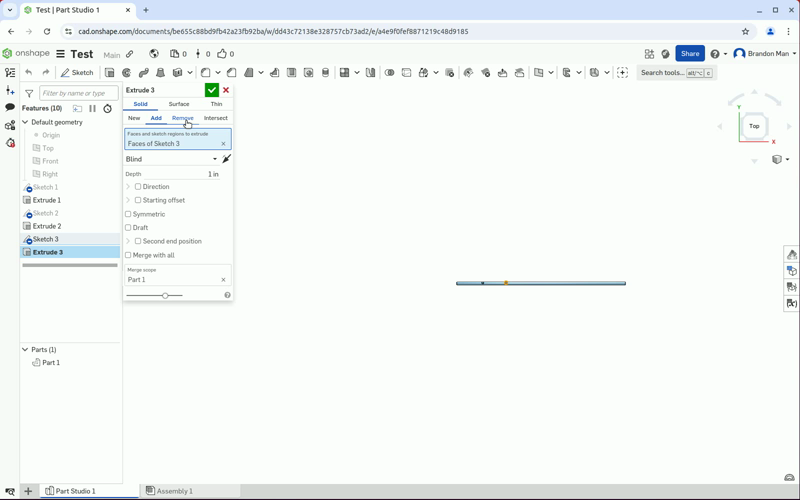
click(186, 120)
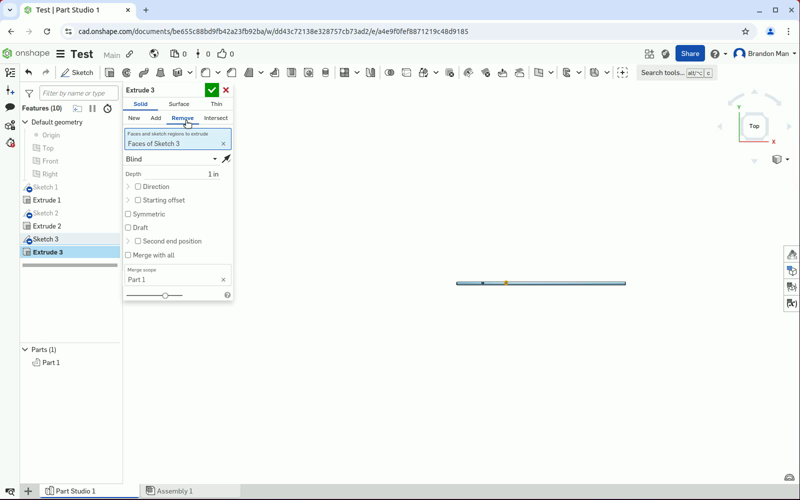
key(tab, 4)
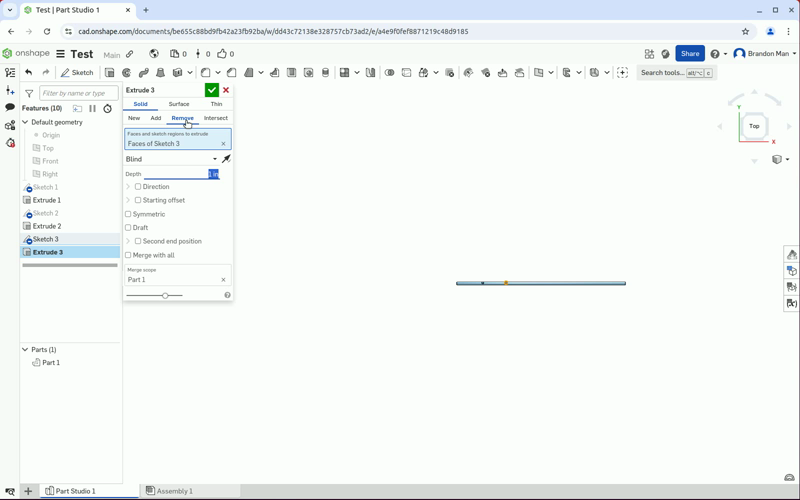
text(-0.241)
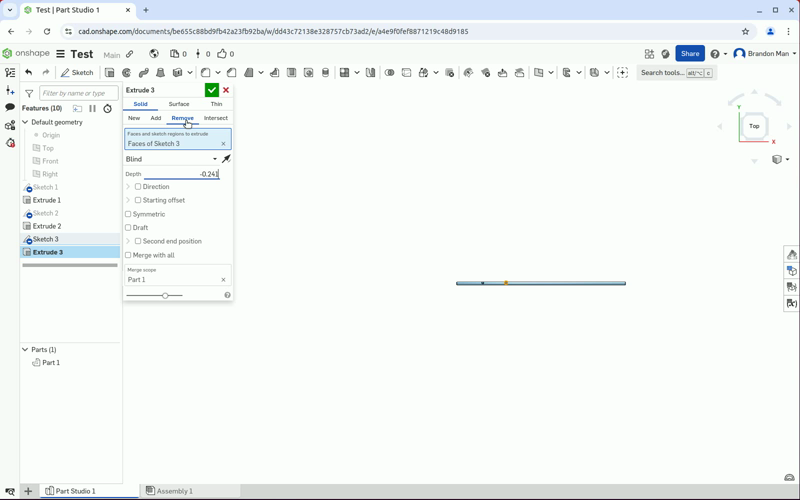
key(tab, 6)
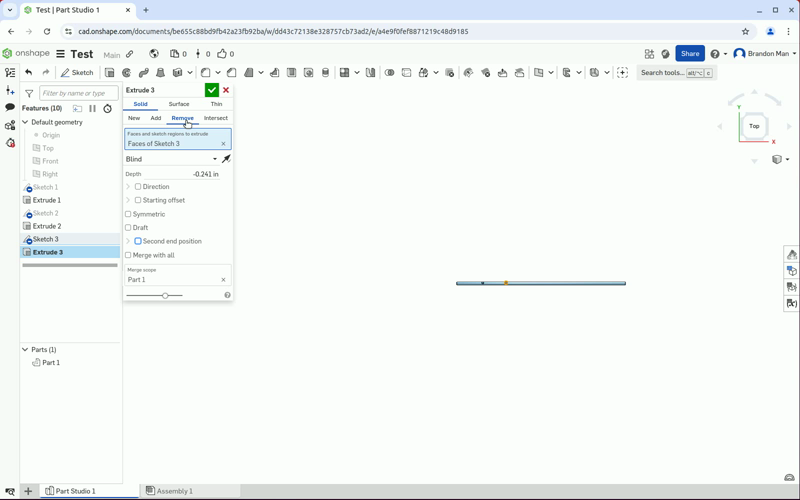
key(space)
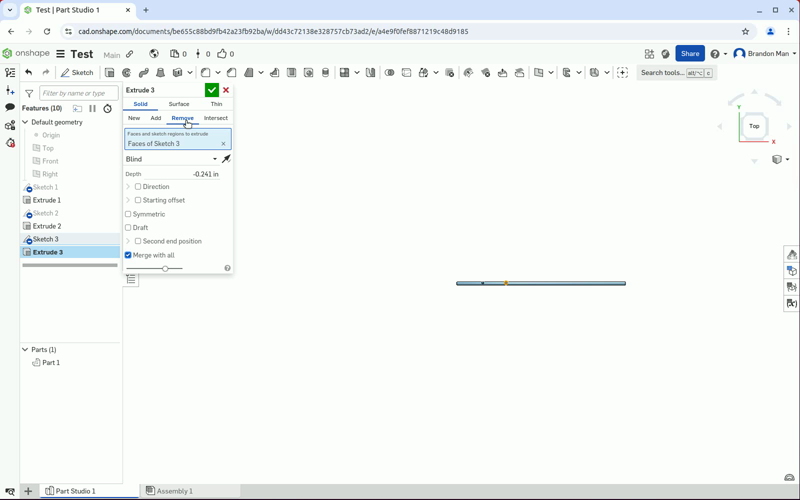
key(enter)
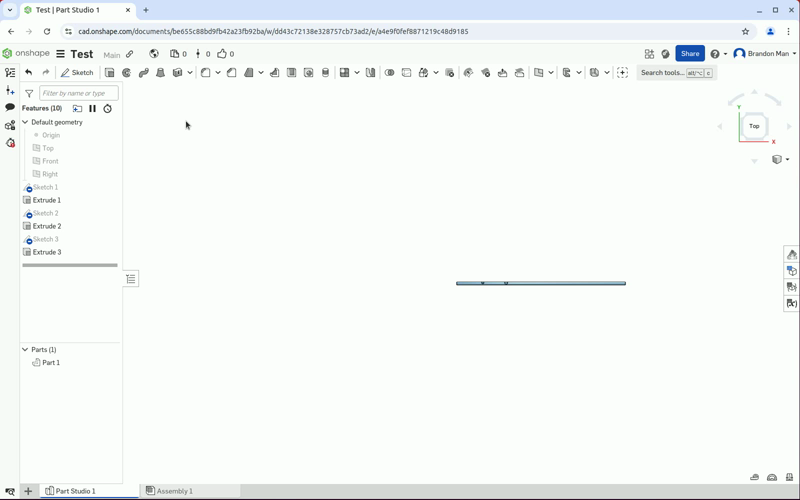
key(shift+h)
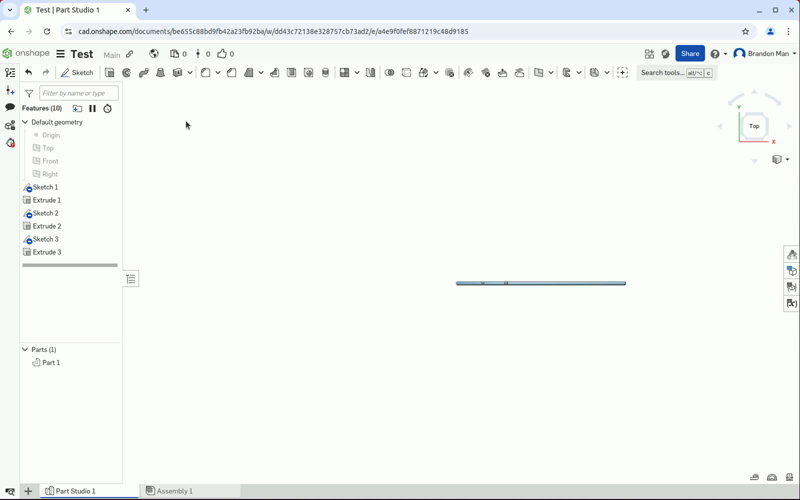
key(shift+h)
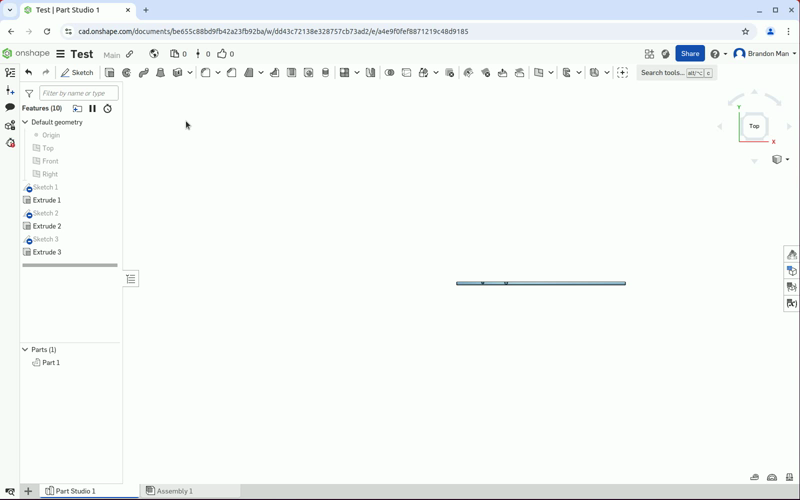
mouse_move(73, 189)
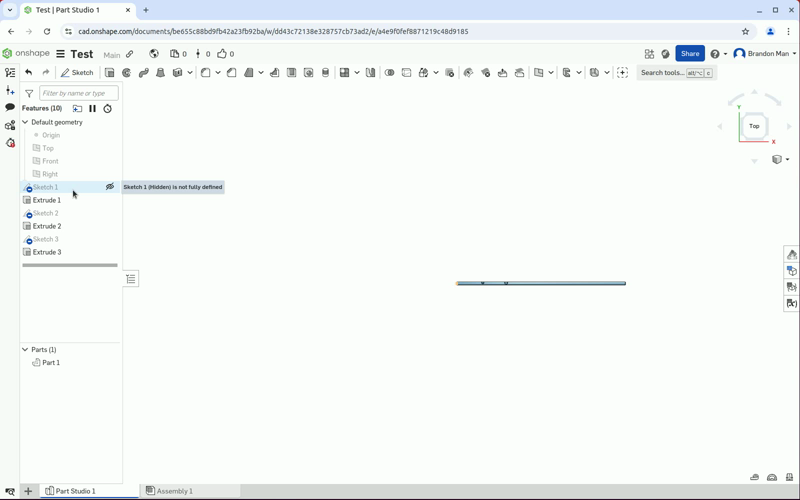
click(73, 189)
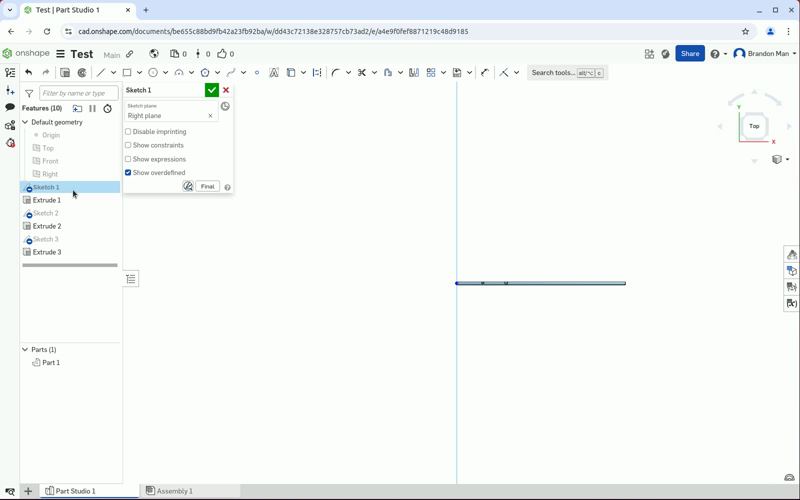
mouse_move(229, 92)
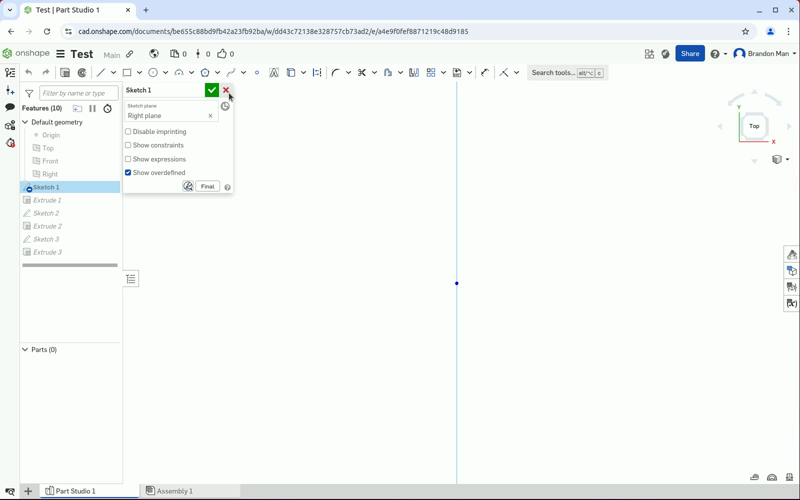
click(229, 92)
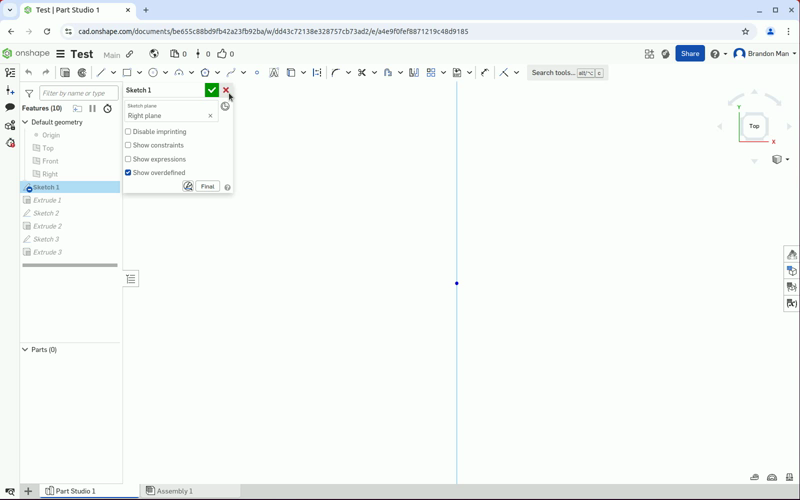
key(shift+s)
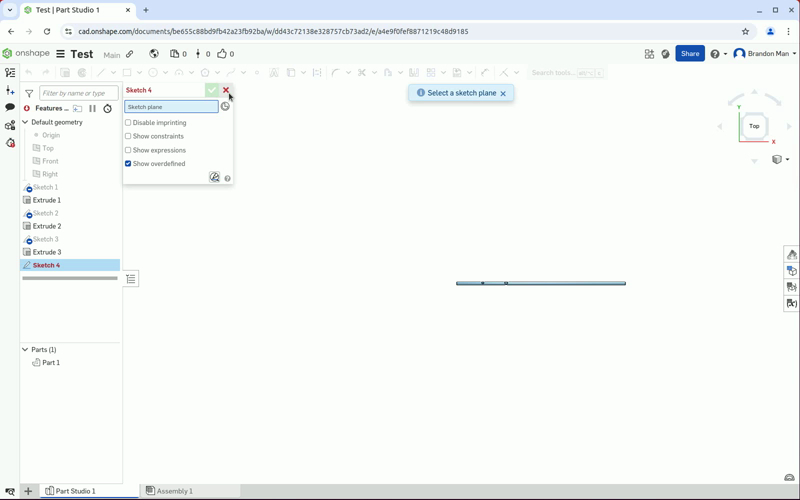
mouse_move(73, 150)
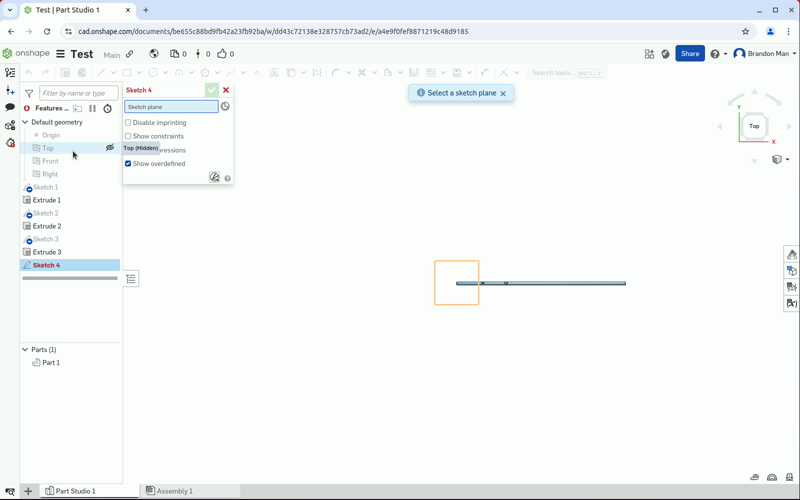
click(73, 150)
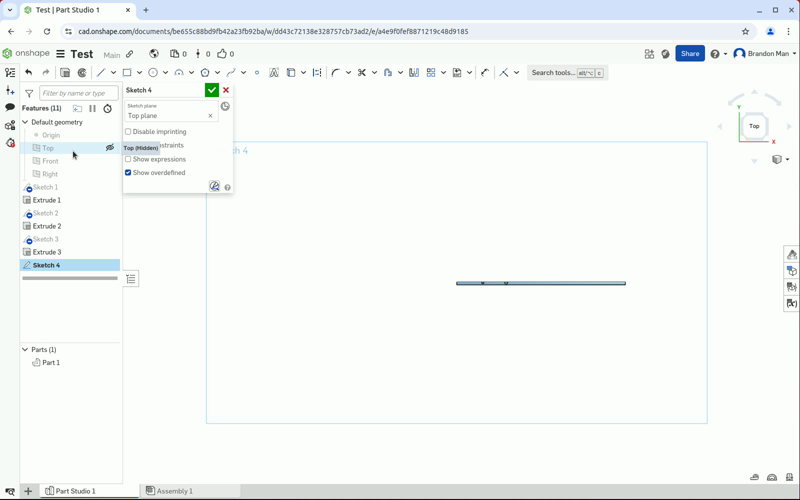
mouse_move(73, 352)
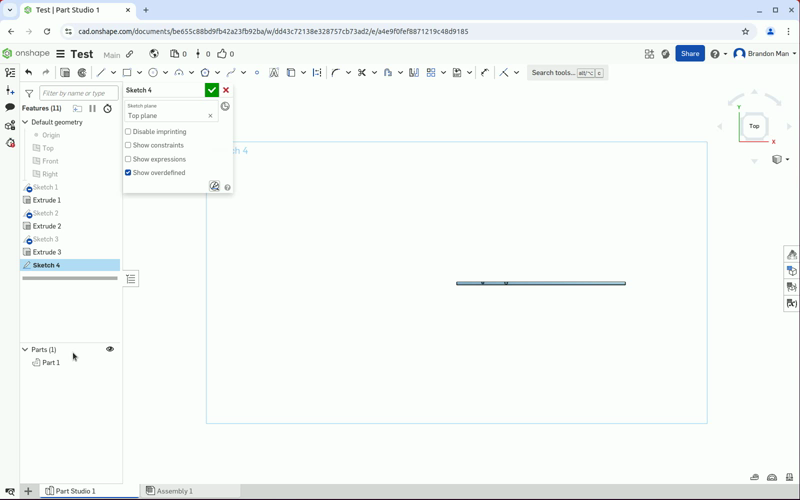
key(y)
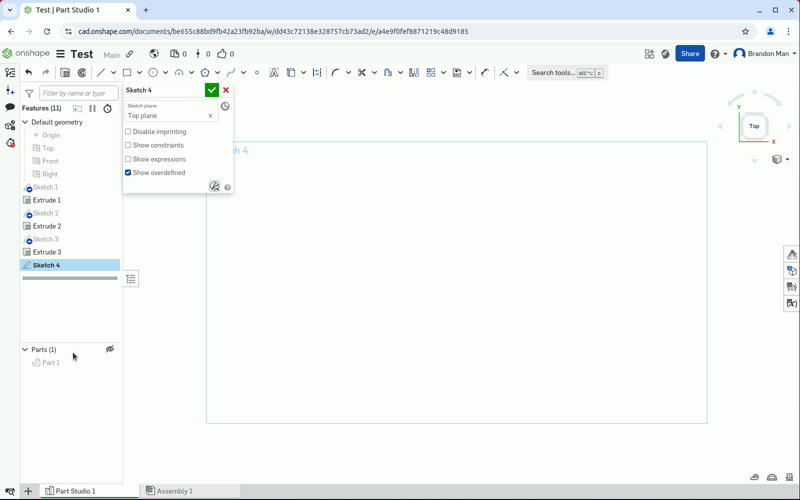
key(c)
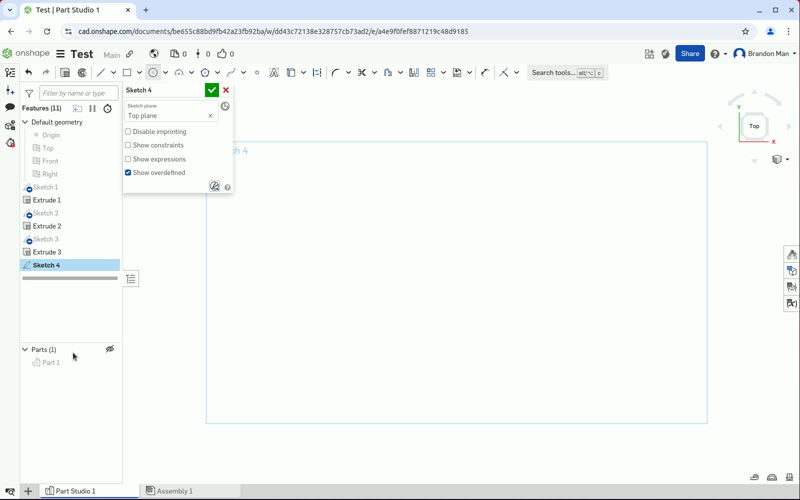
key_down(shift)
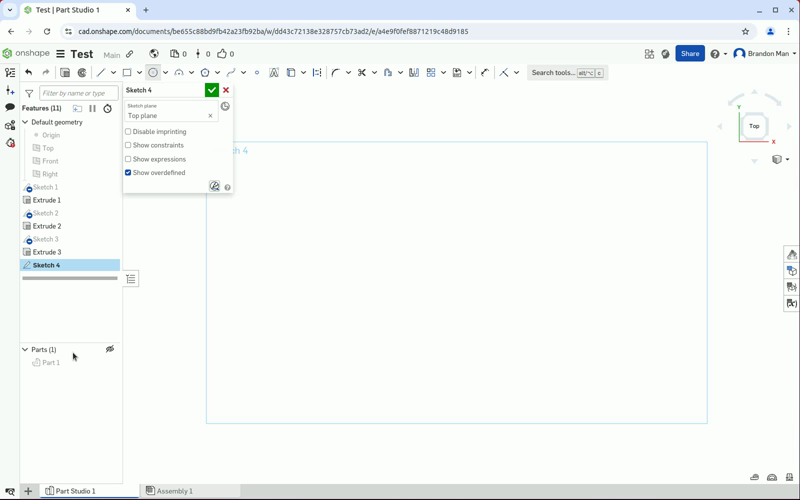
mouse_move(528, 282)
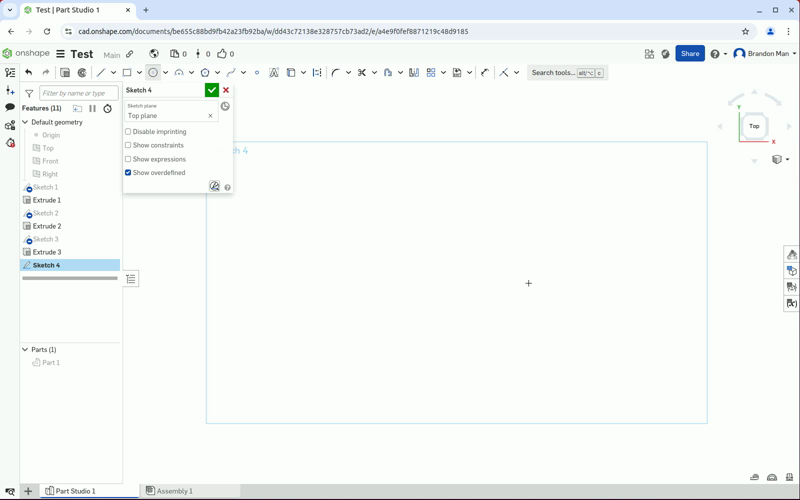
click(528, 282)
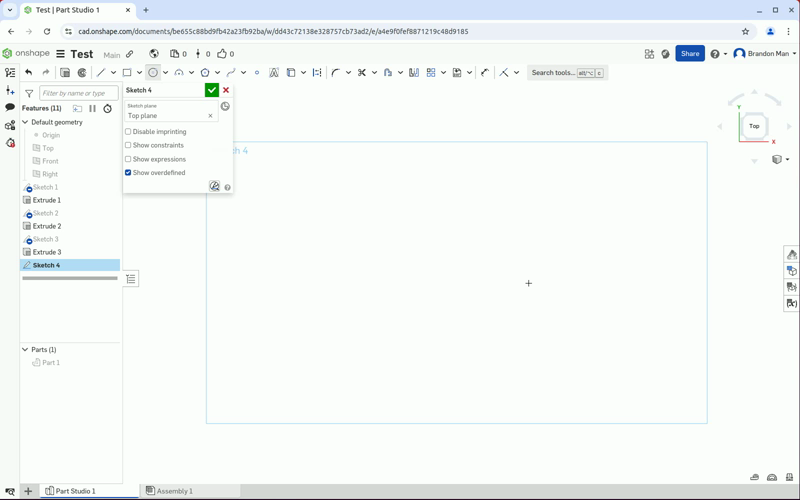
key_up(shift)
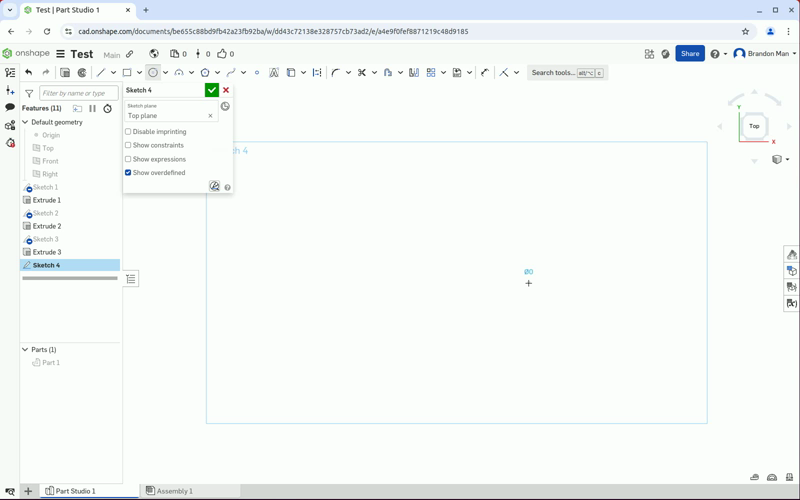
mouse_move(529, 282)
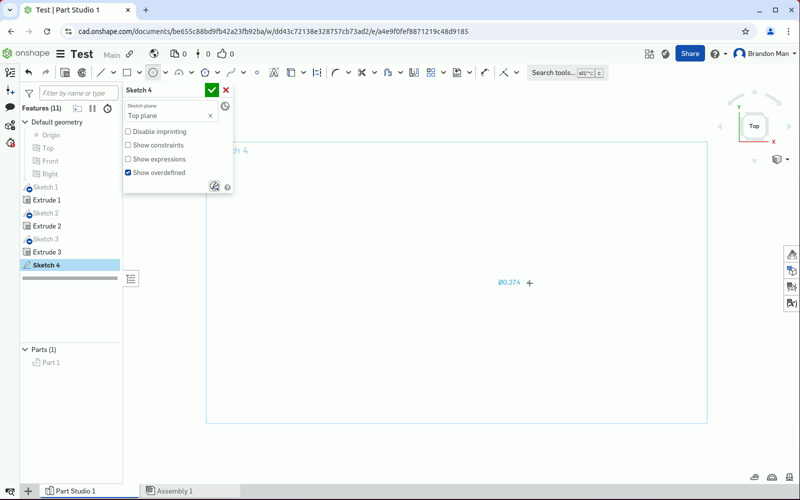
scroll(6)
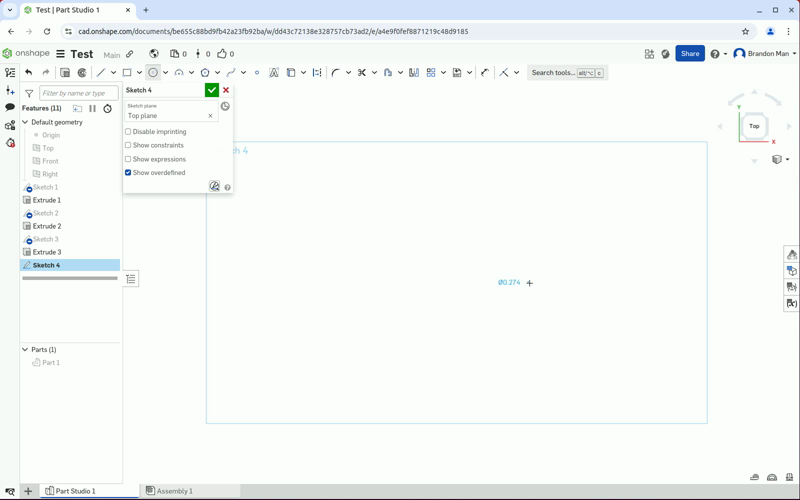
scroll(6)
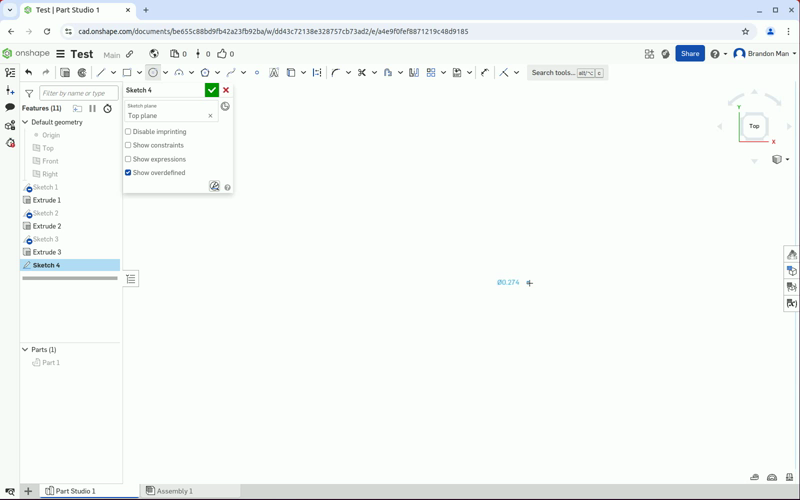
scroll(6)
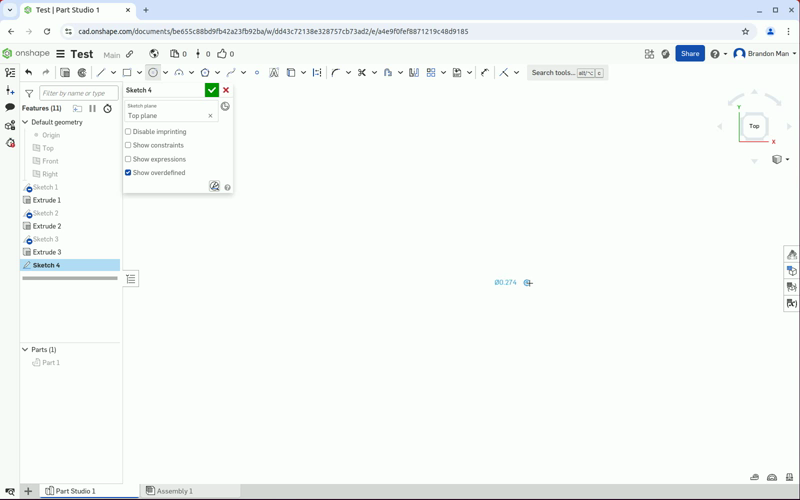
scroll(6)
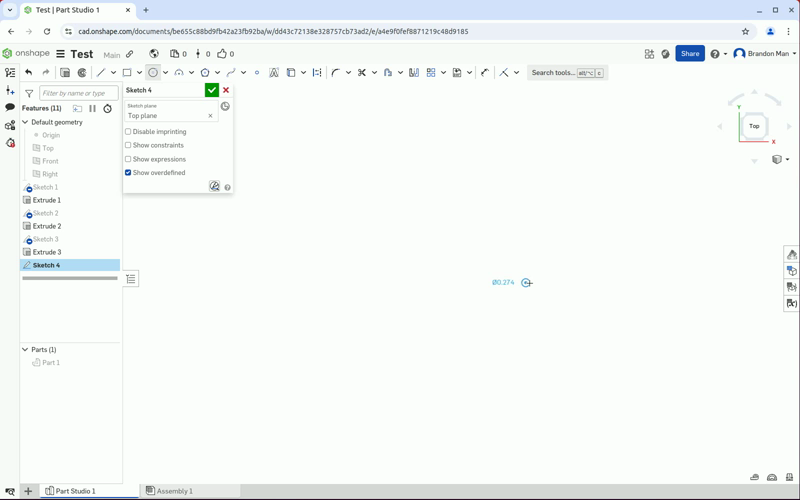
scroll(6)
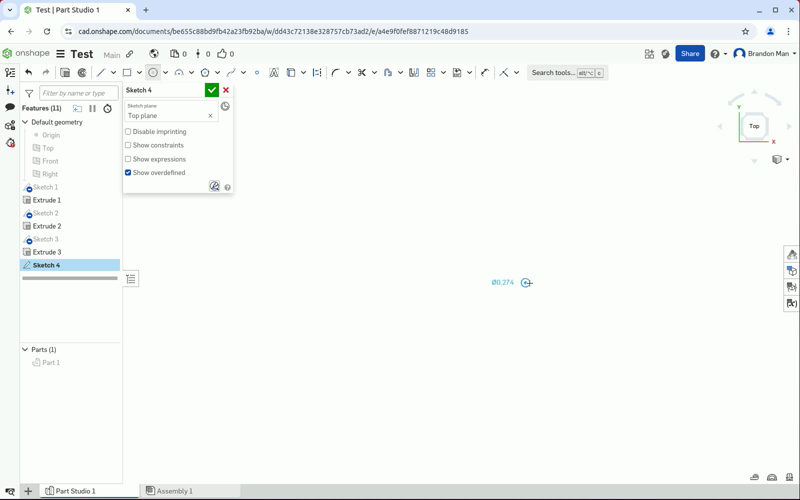
scroll(6)
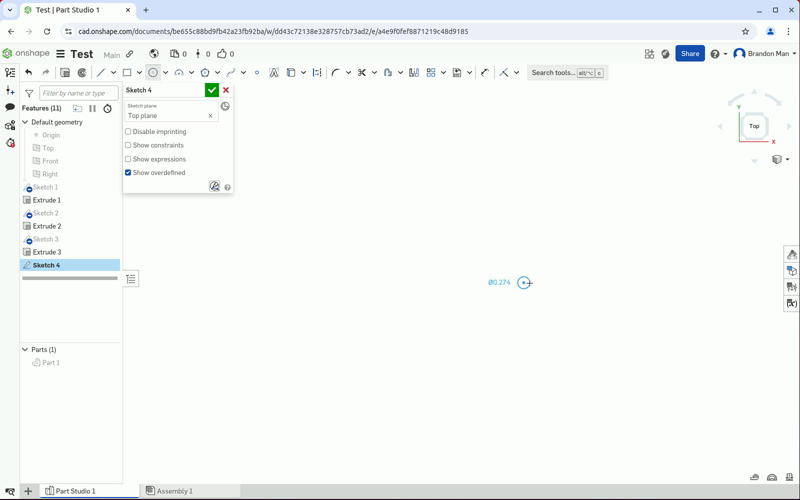
scroll(6)
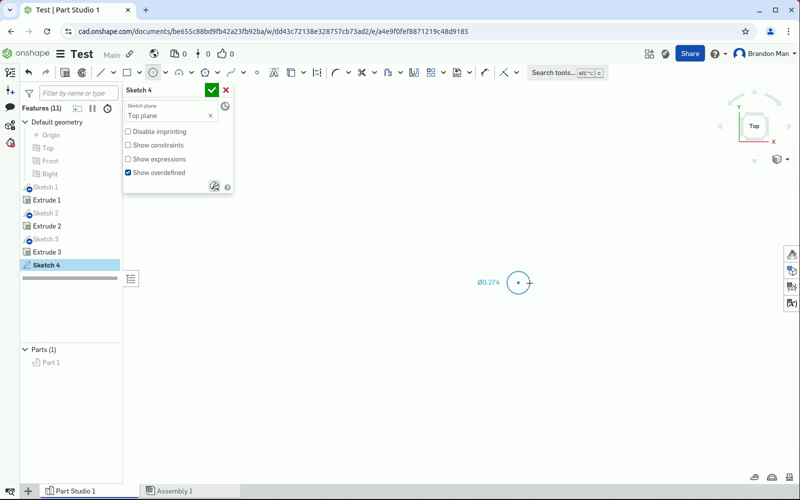
click(529, 282)
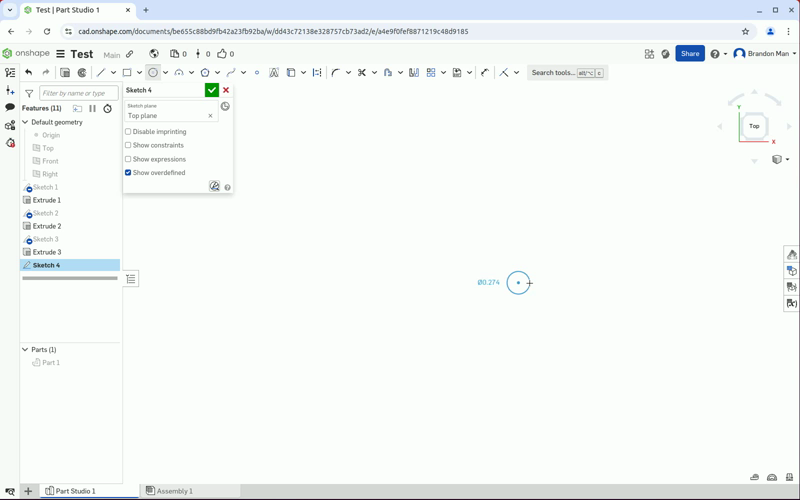
scroll(-6)
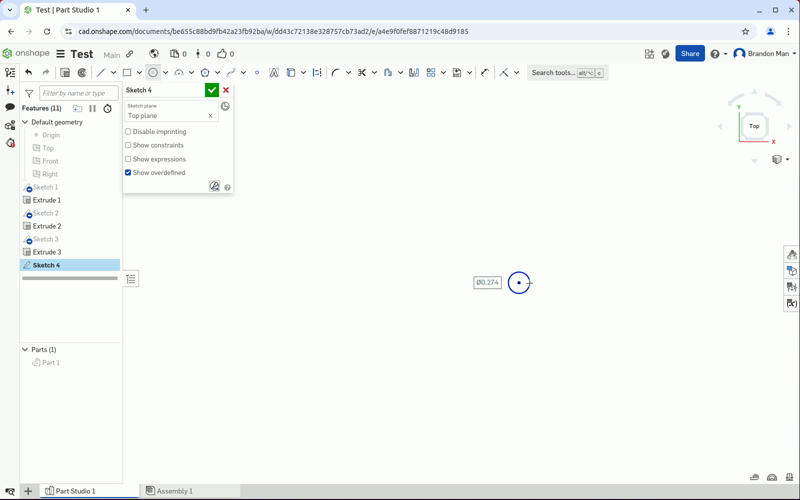
scroll(-6)
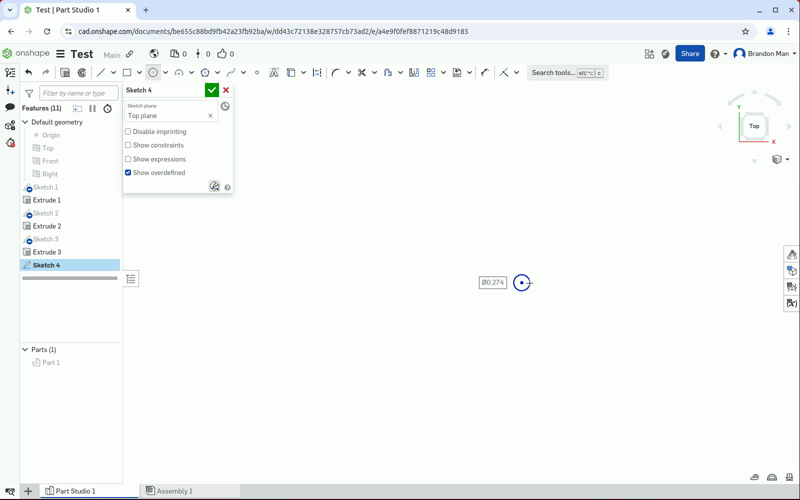
scroll(-6)
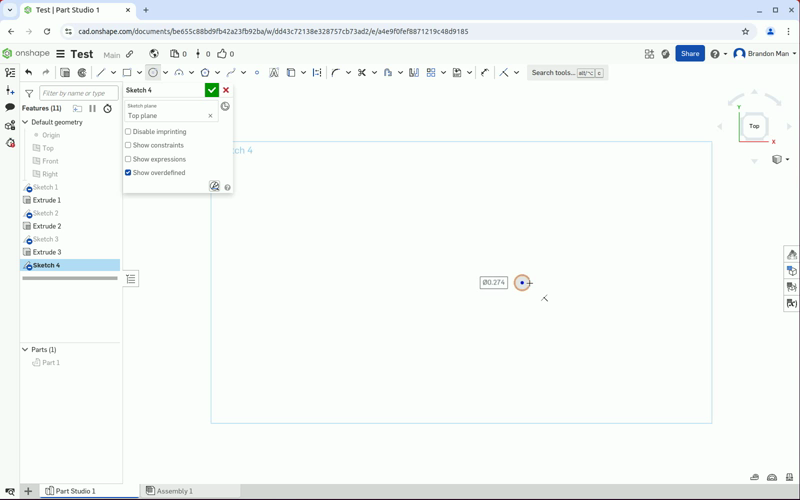
scroll(-6)
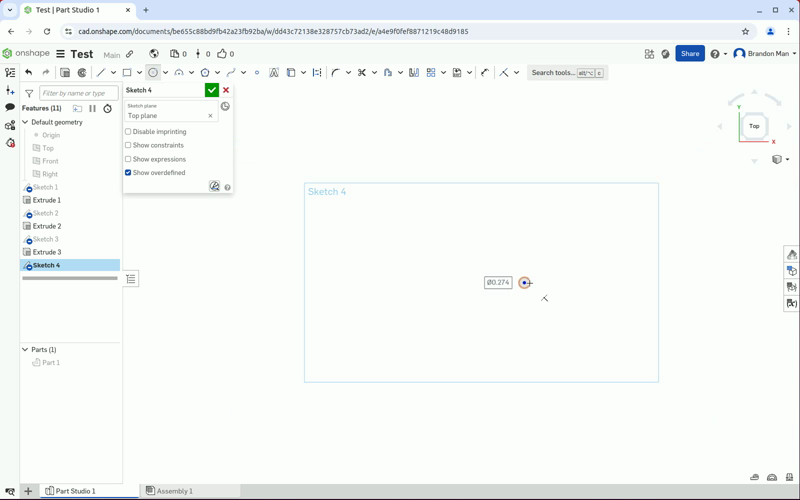
scroll(-6)
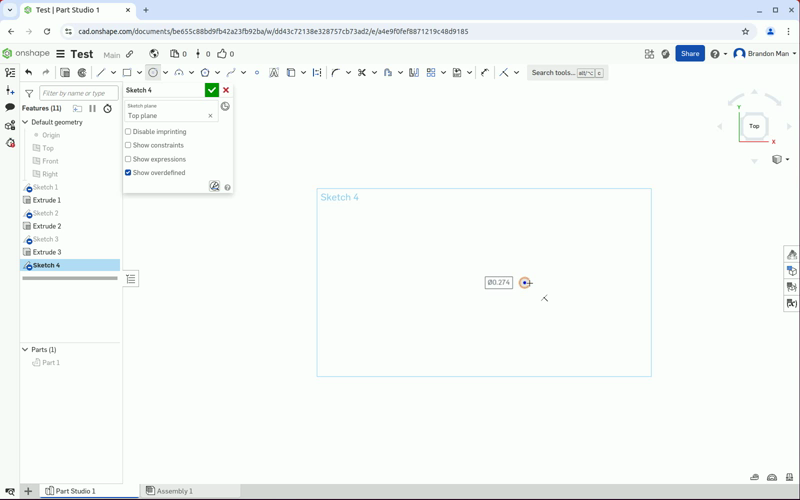
scroll(-6)
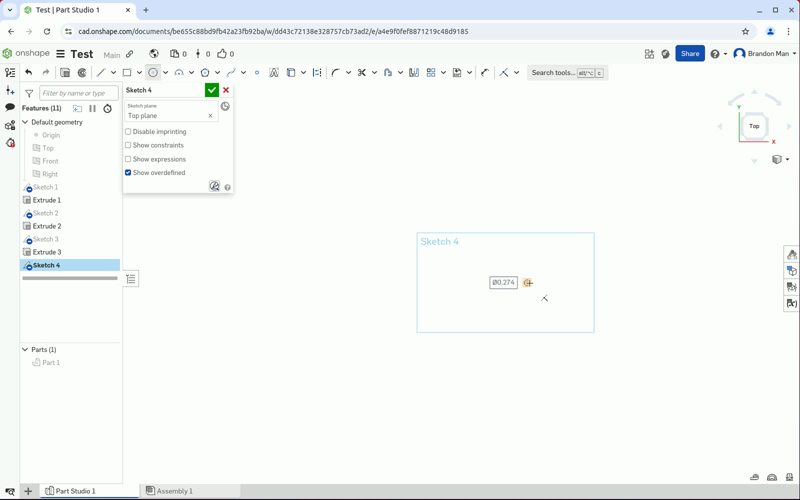
scroll(-6)
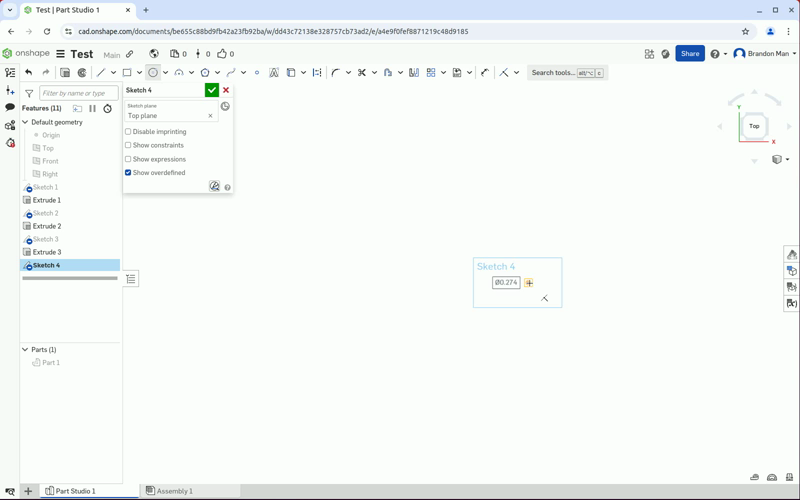
key(esc)
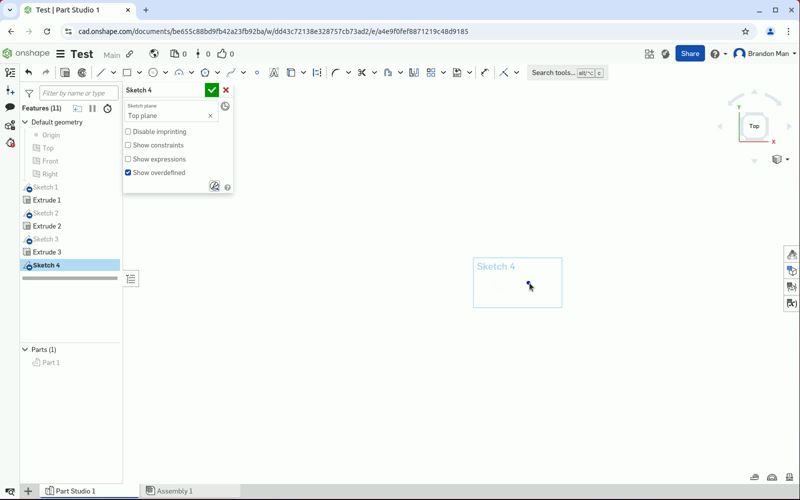
mouse_move(529, 283)
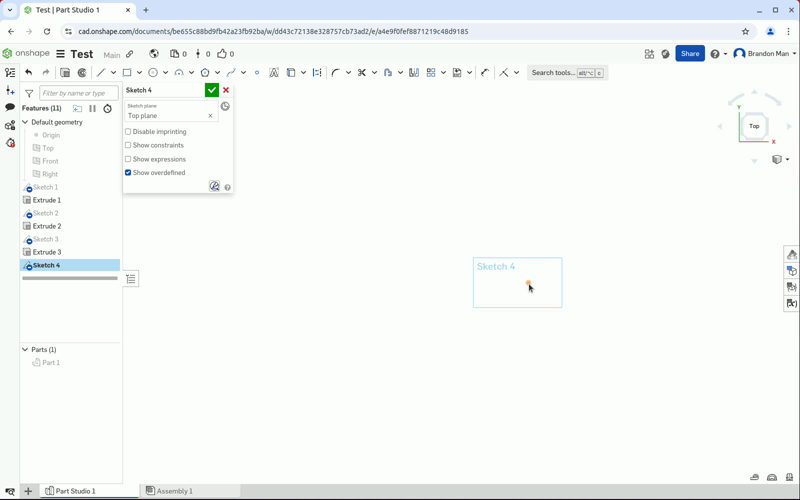
scroll(6)
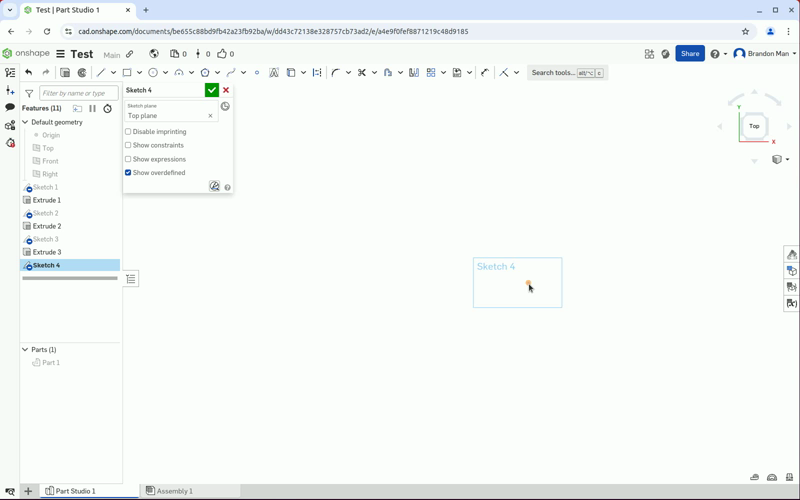
scroll(6)
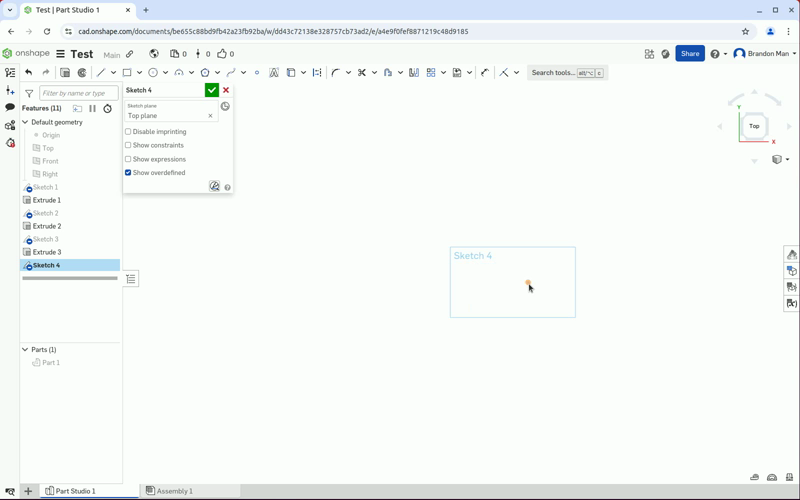
scroll(6)
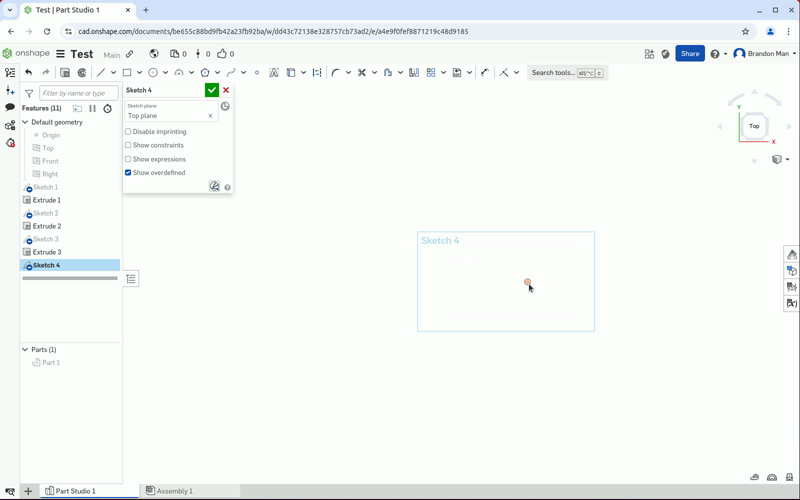
scroll(6)
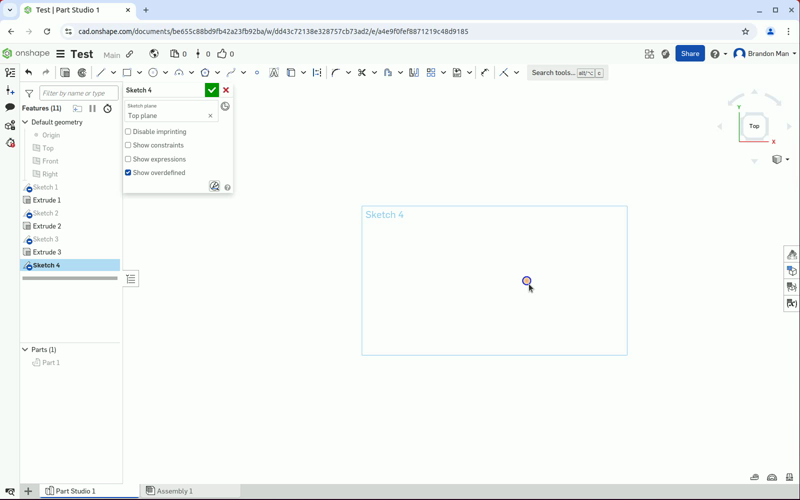
scroll(6)
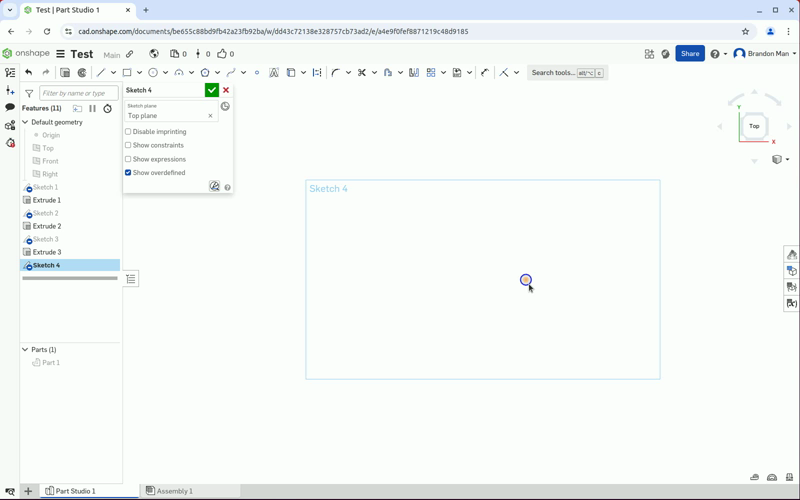
scroll(6)
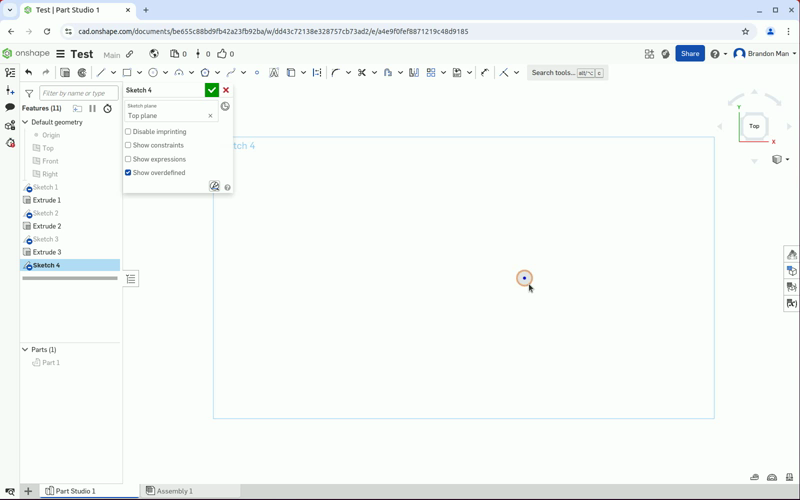
scroll(6)
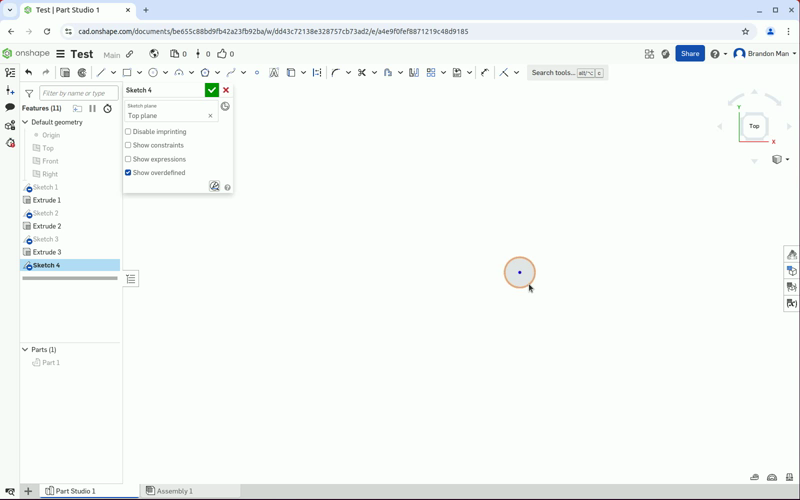
click(529, 283)
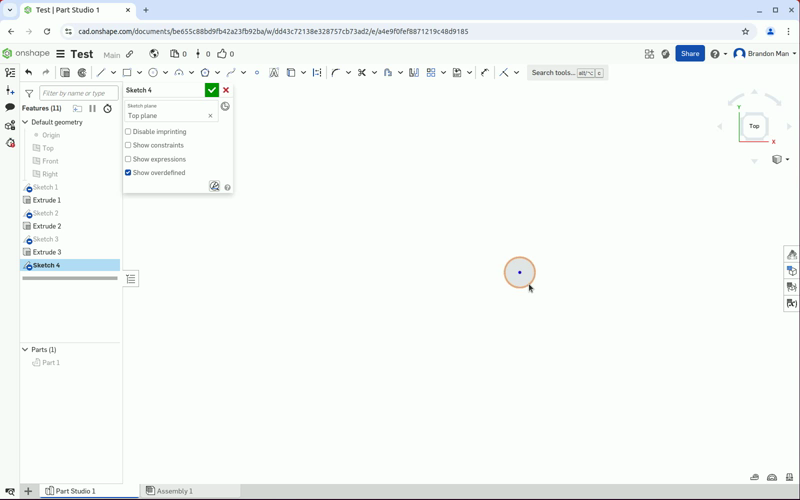
scroll(-6)
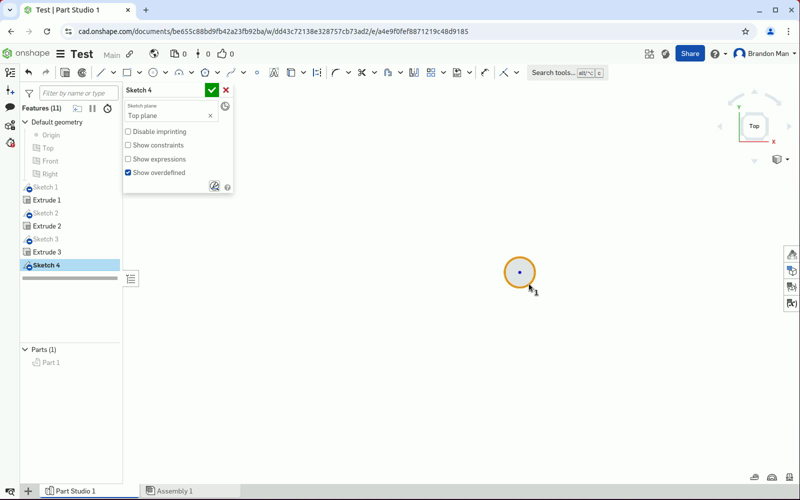
scroll(-6)
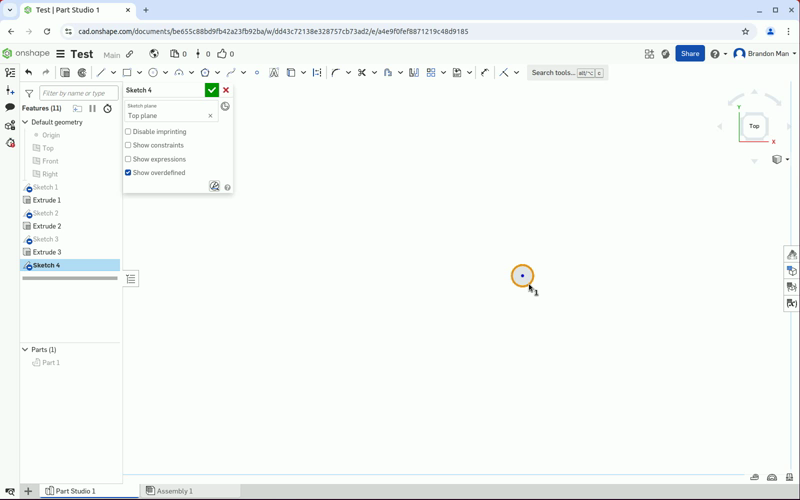
scroll(-6)
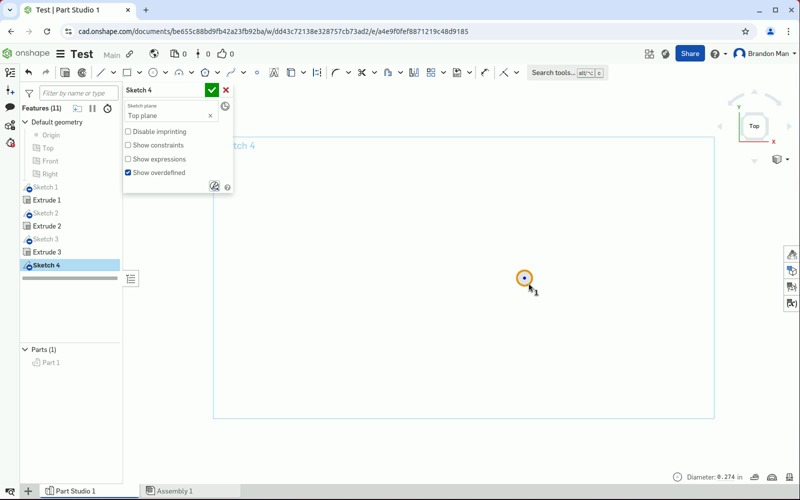
scroll(-6)
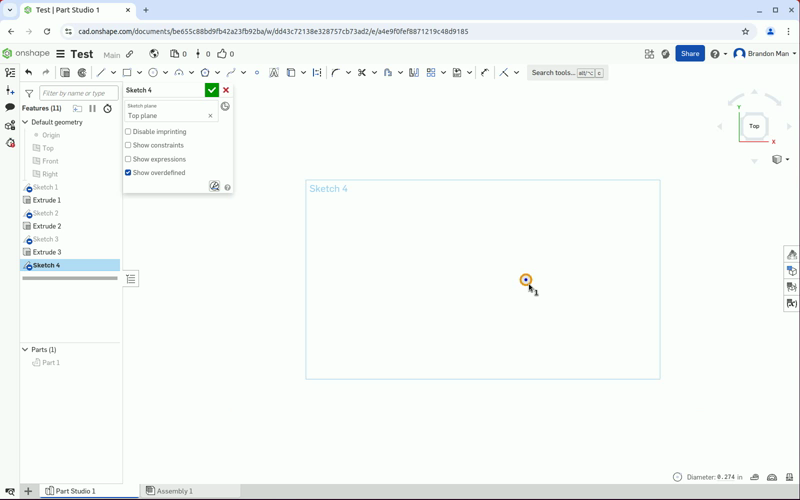
scroll(-6)
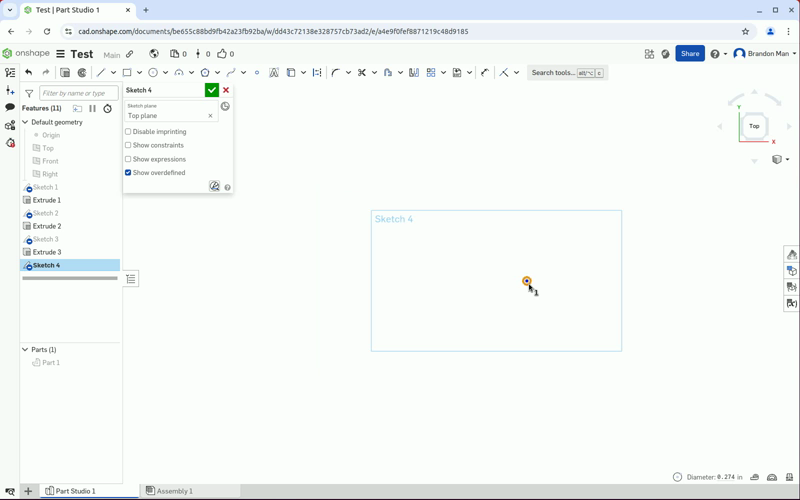
scroll(-6)
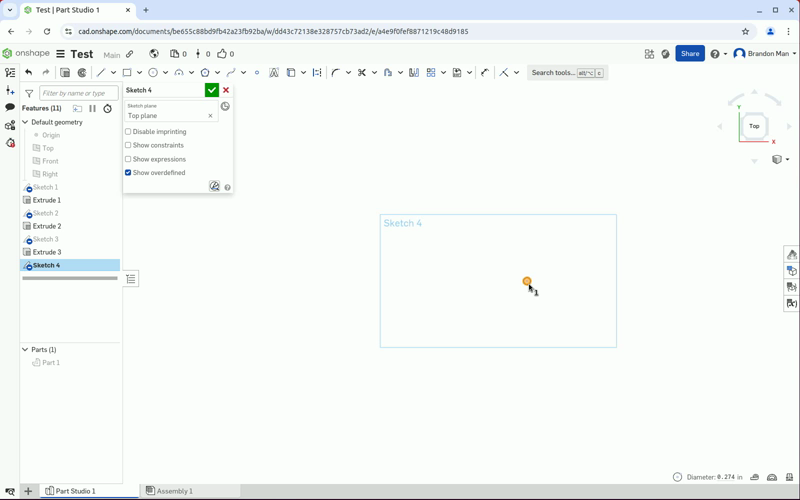
scroll(-6)
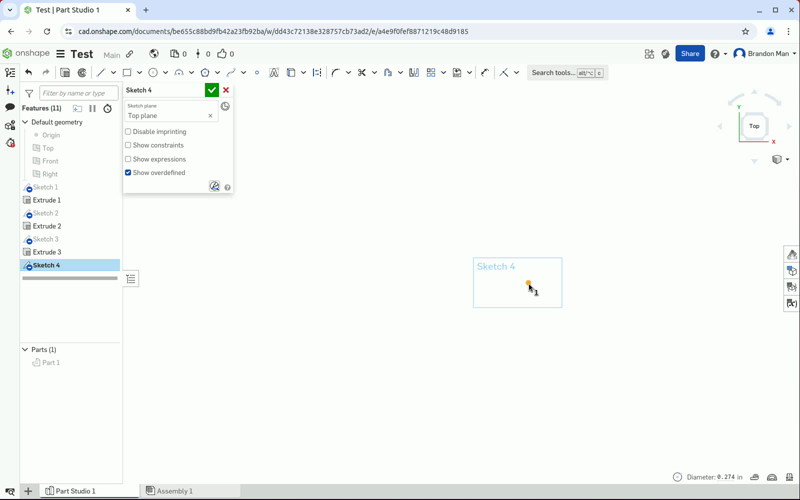
mouse_move(73, 352)
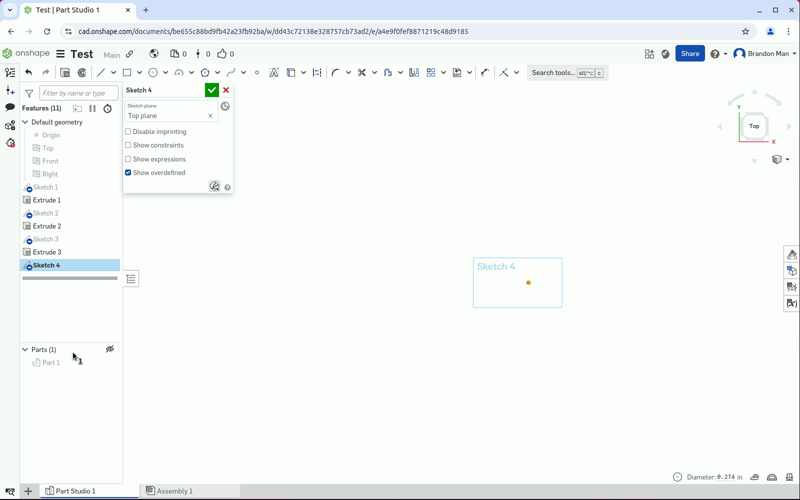
key(shift+y)
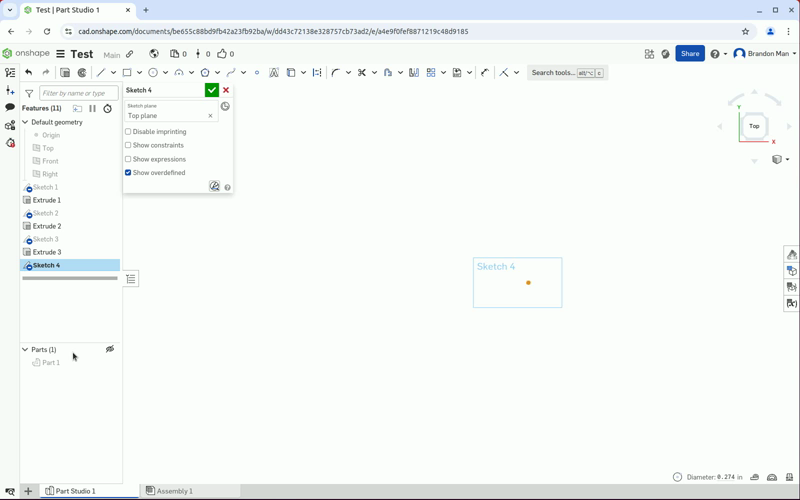
key(shift+e)
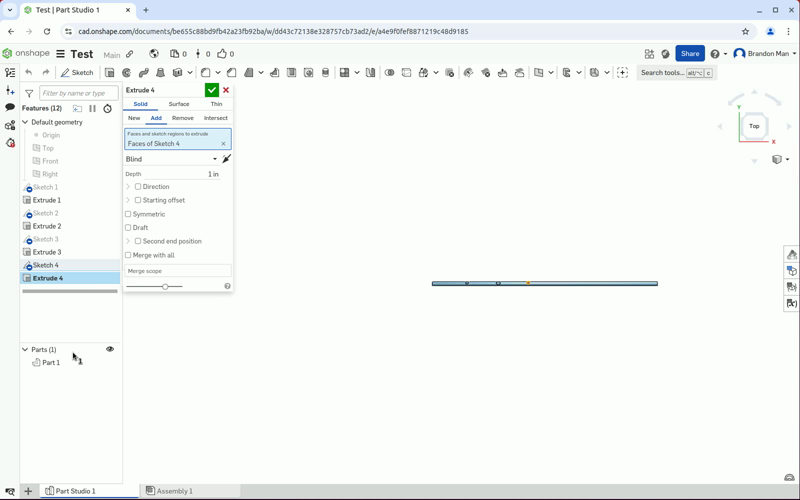
mouse_move(143, 106)
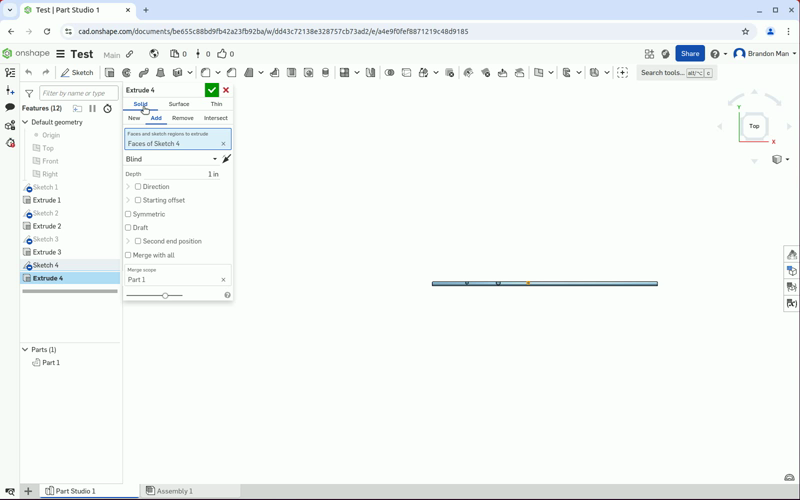
click(143, 106)
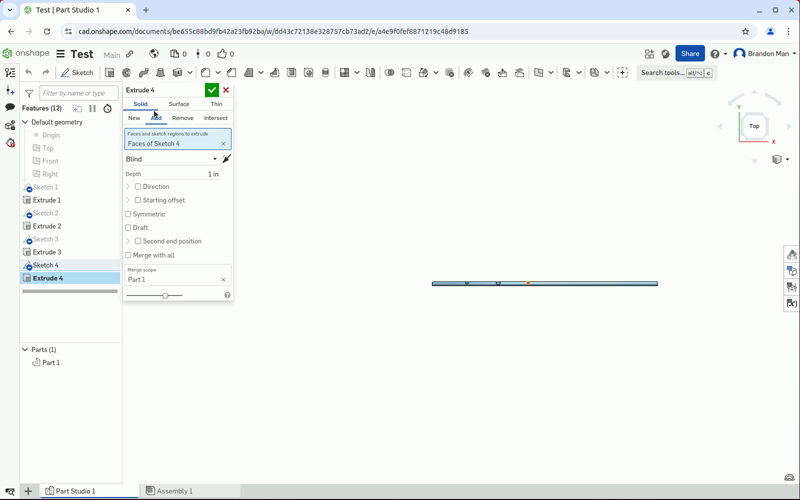
mouse_move(186, 120)
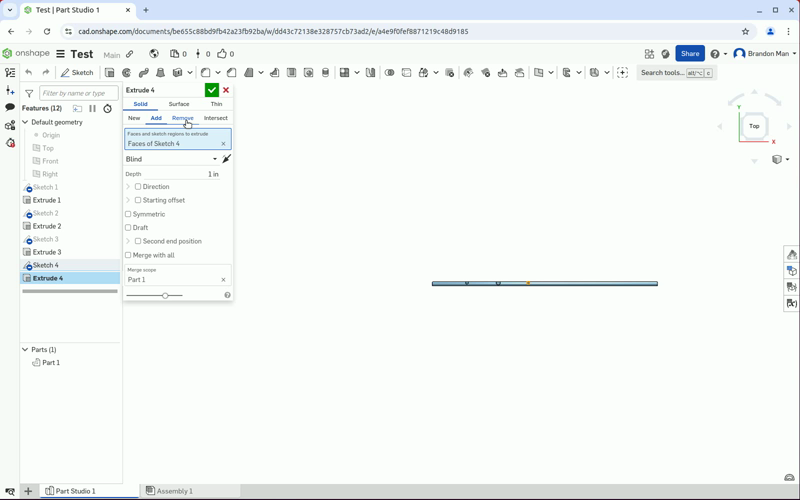
click(186, 120)
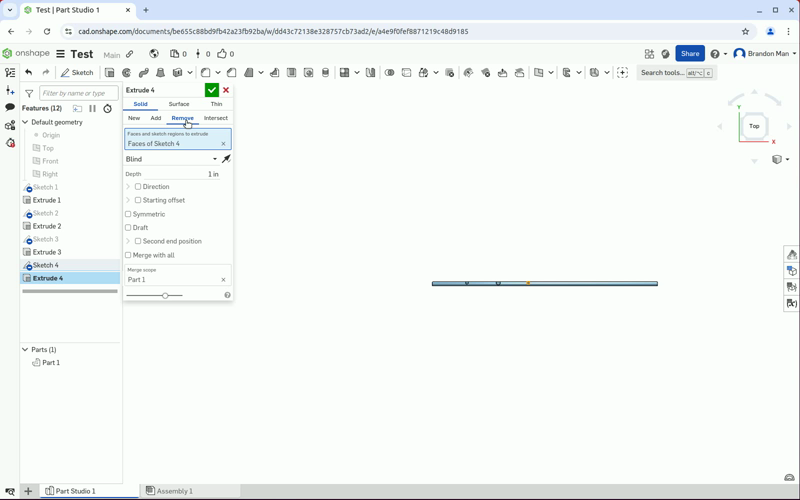
key(tab, 4)
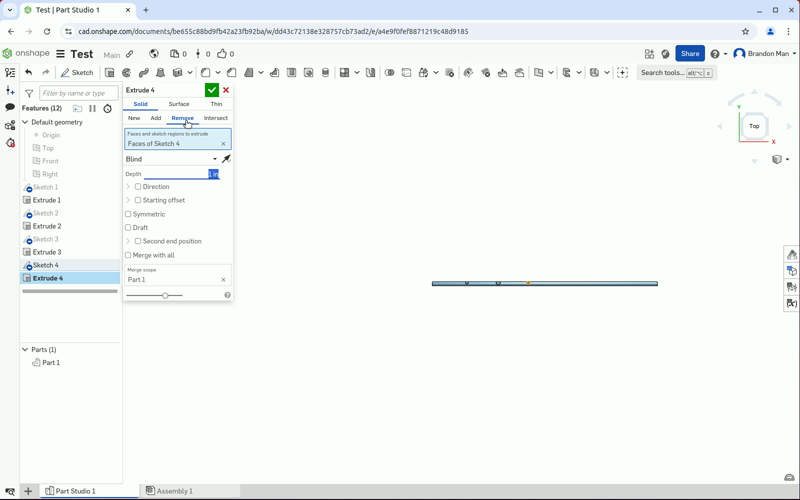
text(-0.241)
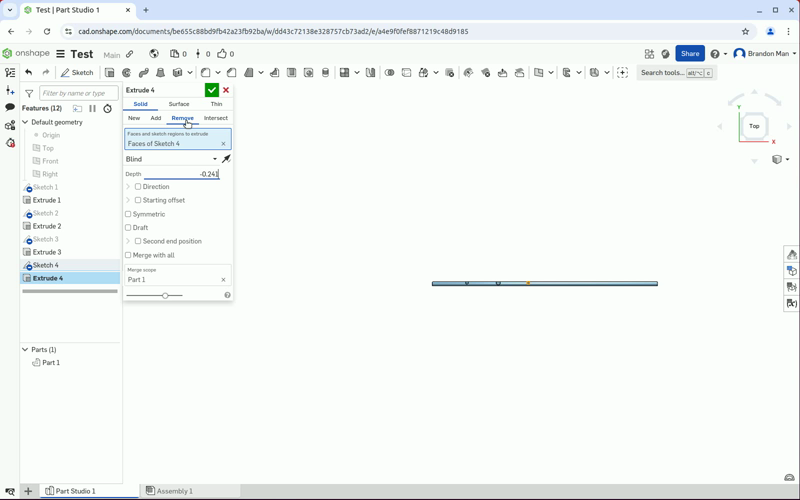
key(tab, 6)
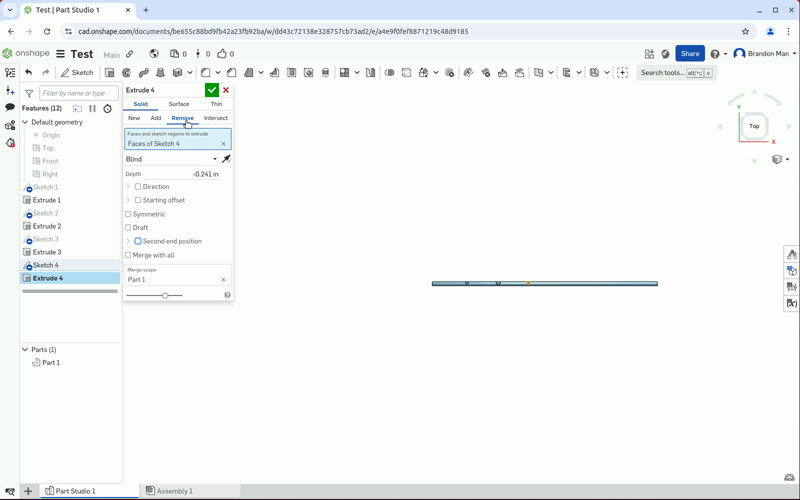
key(space)
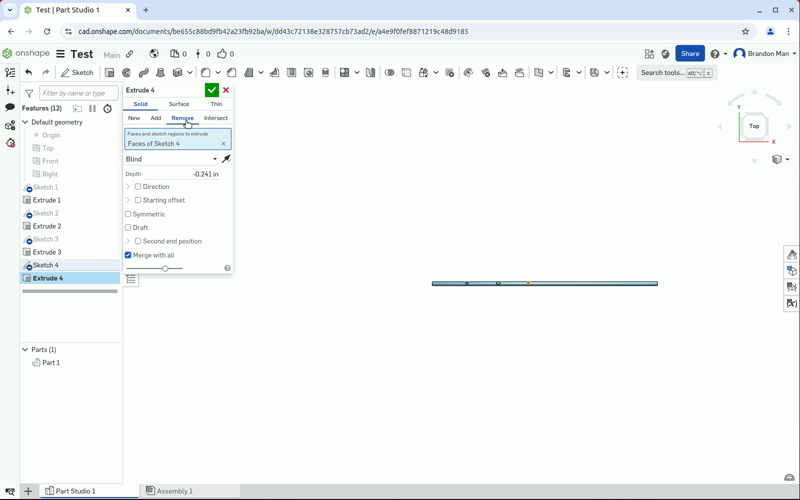
key(enter)
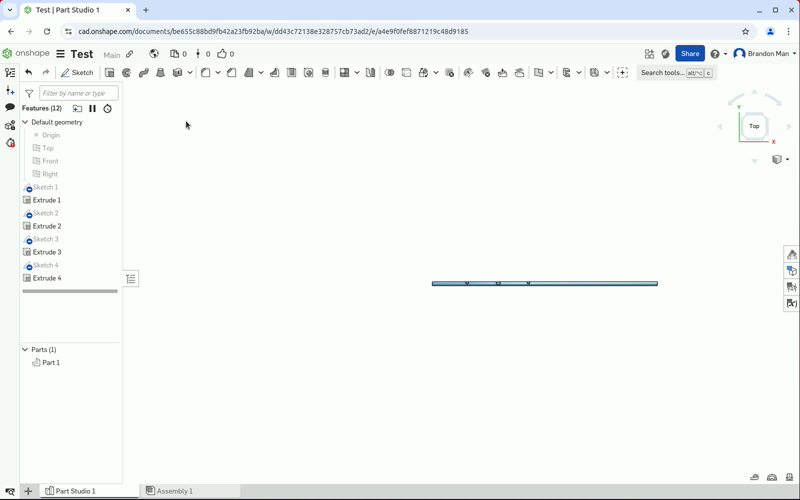
key(shift+h)
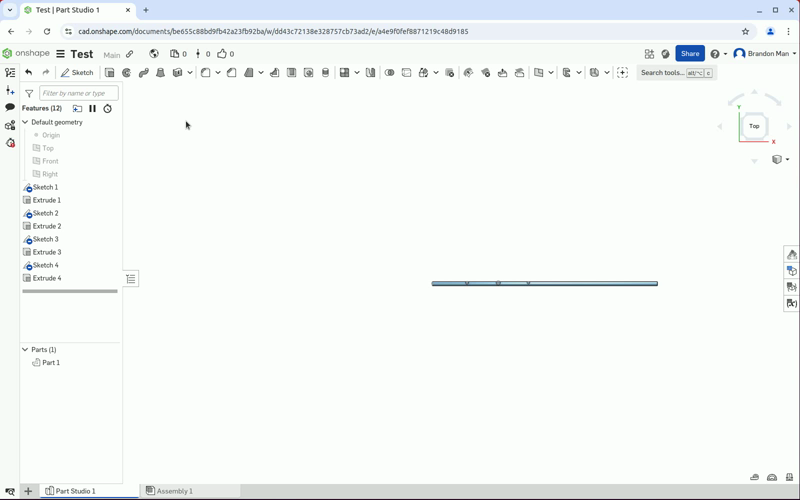
key(shift+h)
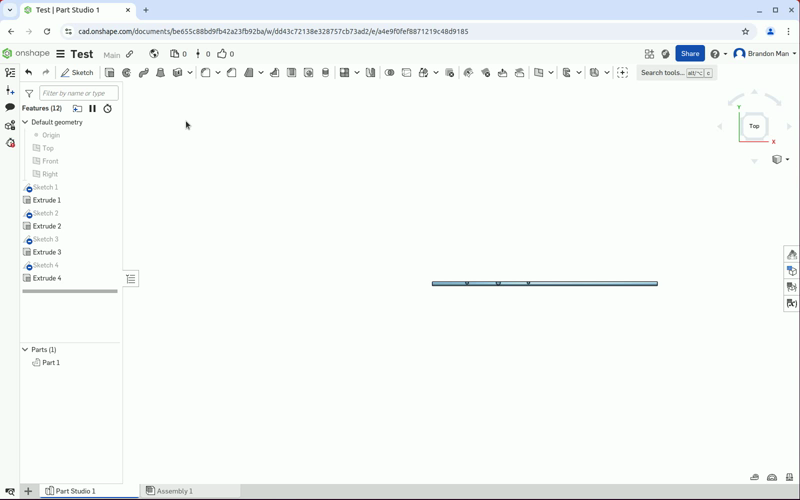
mouse_move(73, 189)
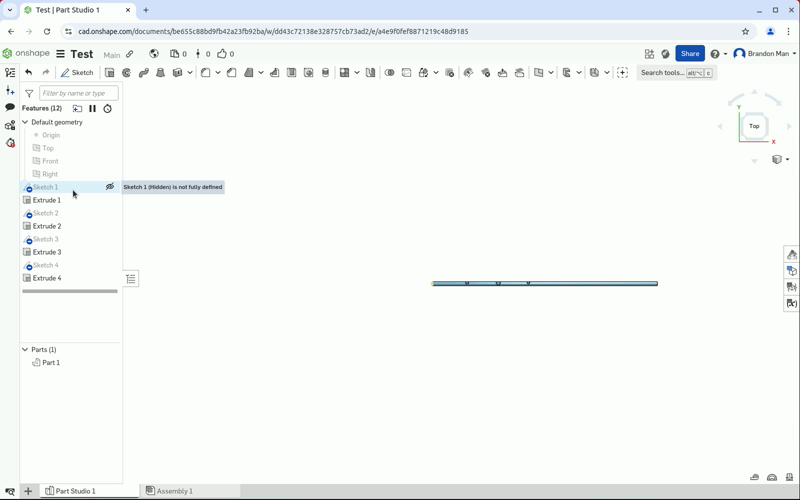
click(73, 189)
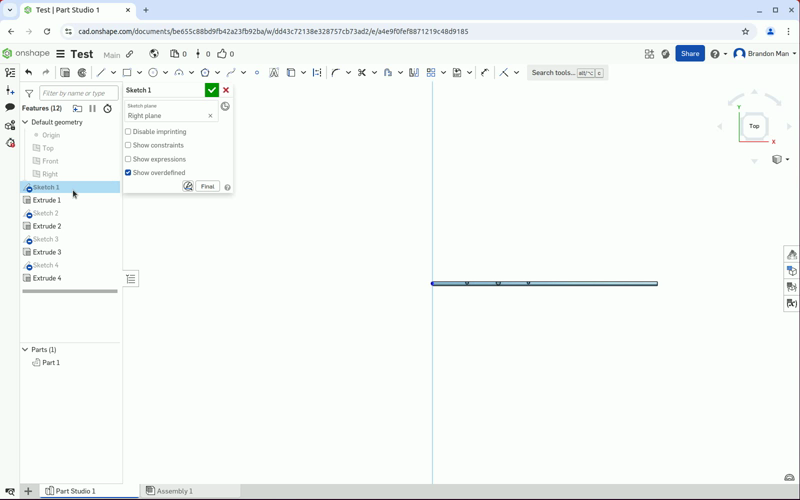
mouse_move(229, 92)
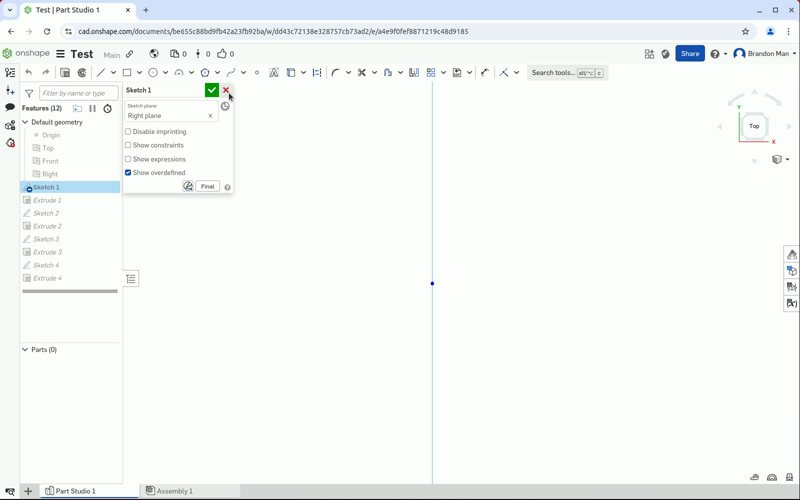
click(229, 92)
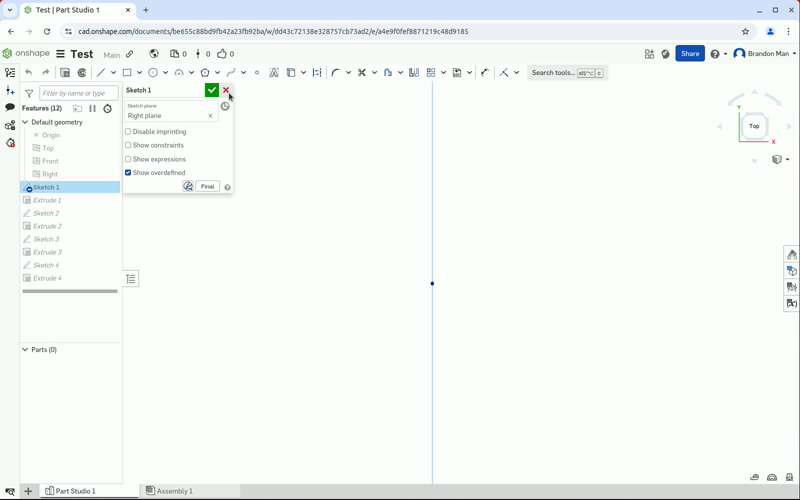
key(shift+s)
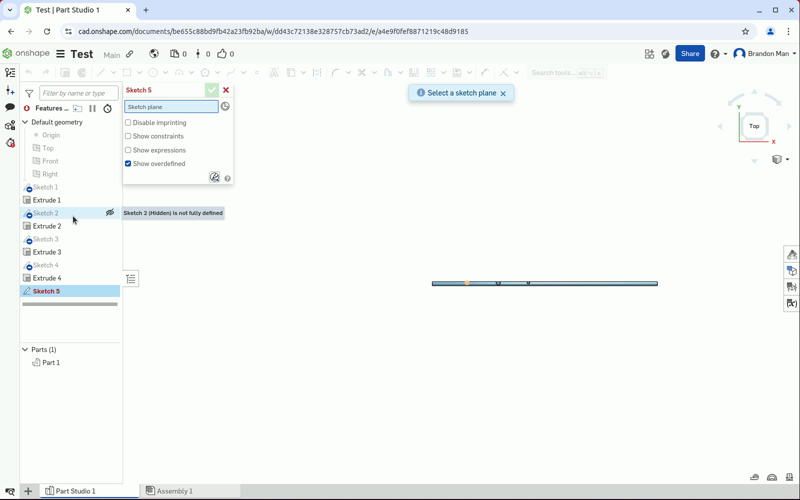
scroll(3)
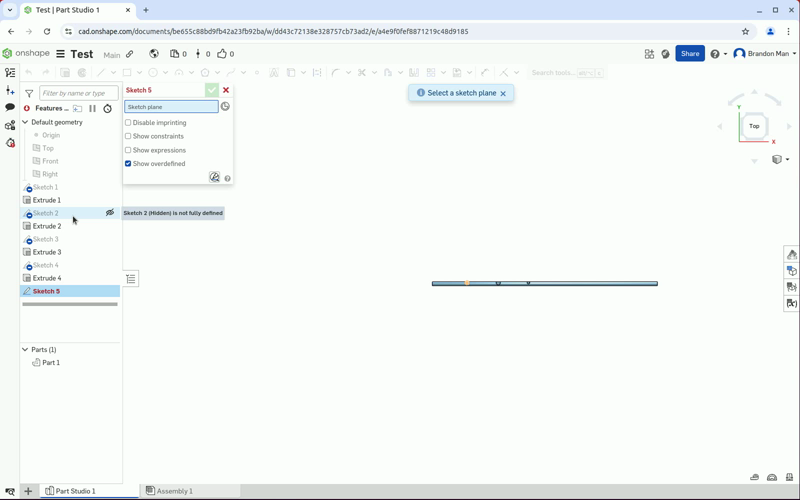
mouse_move(73, 150)
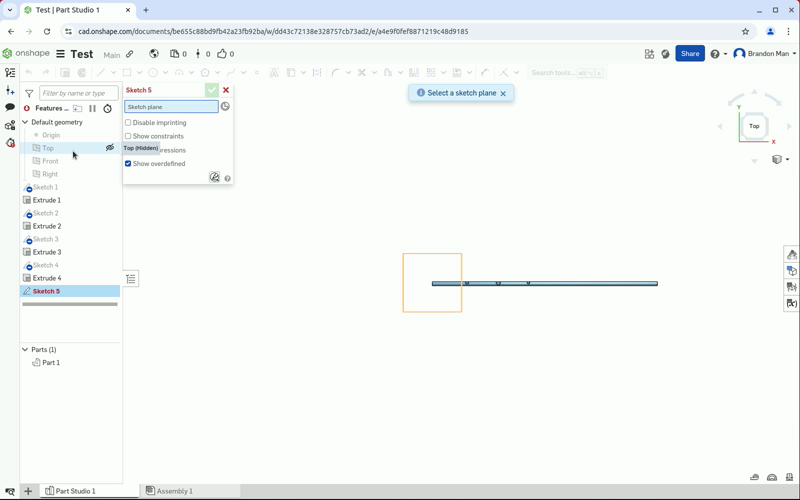
click(73, 150)
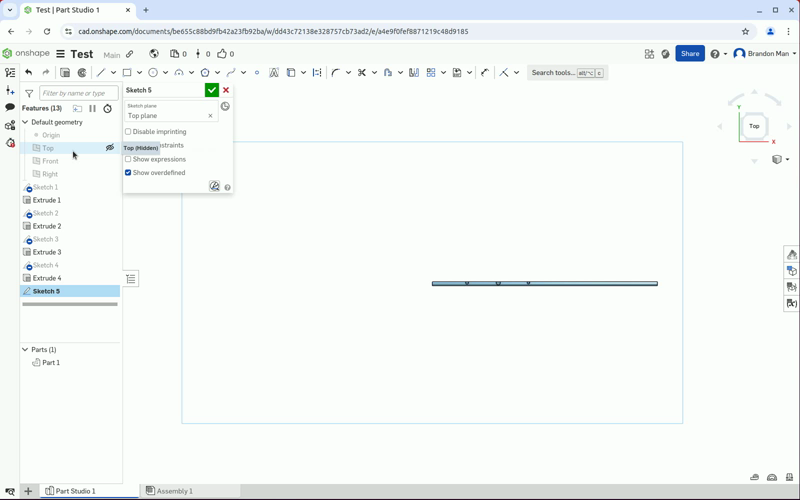
mouse_move(73, 352)
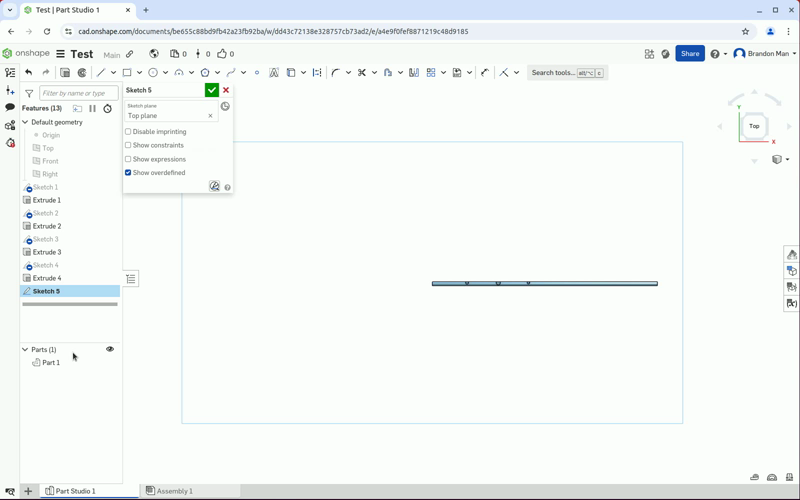
key(y)
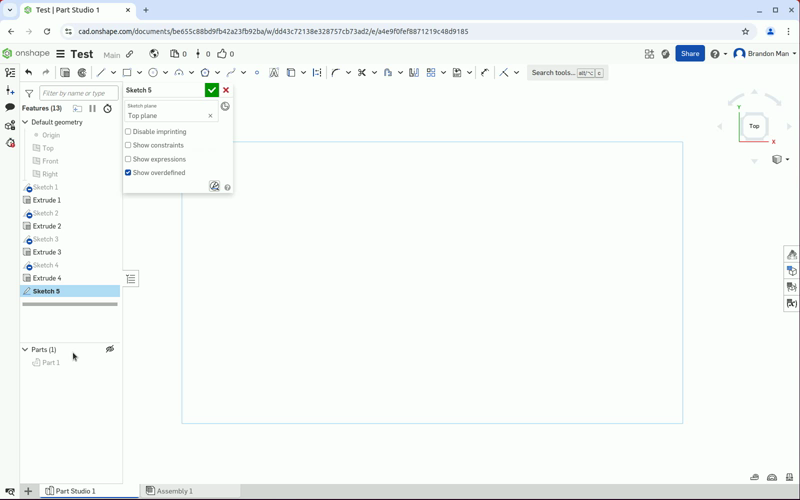
key(c)
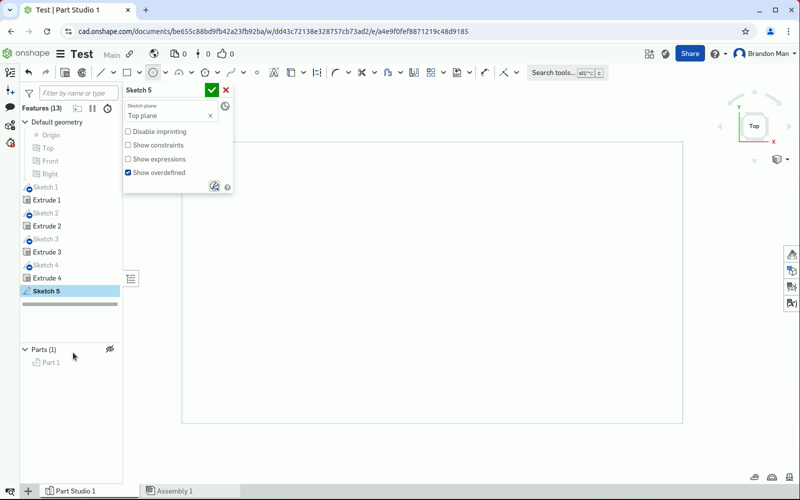
key_down(shift)
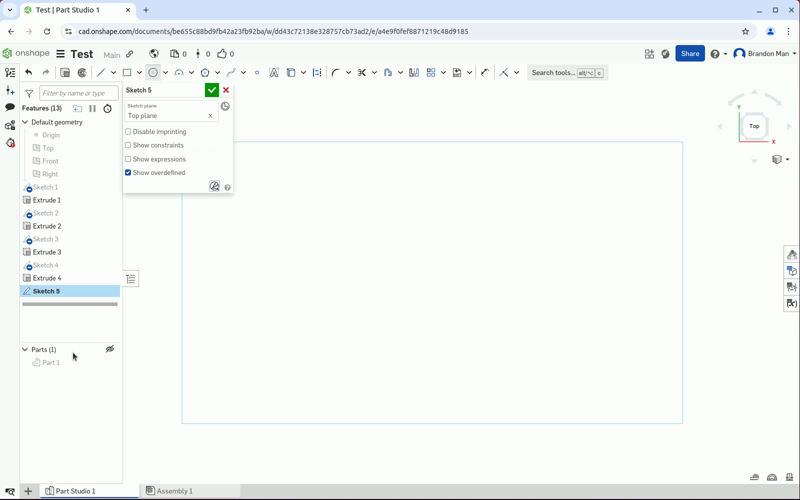
mouse_move(551, 282)
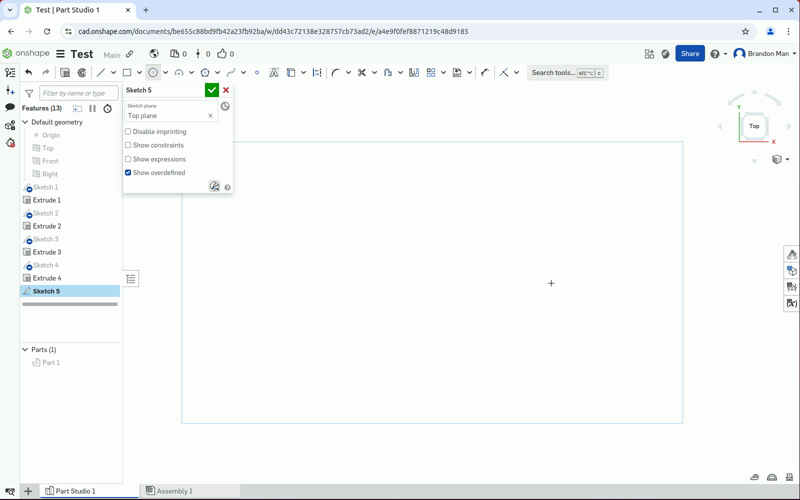
click(551, 282)
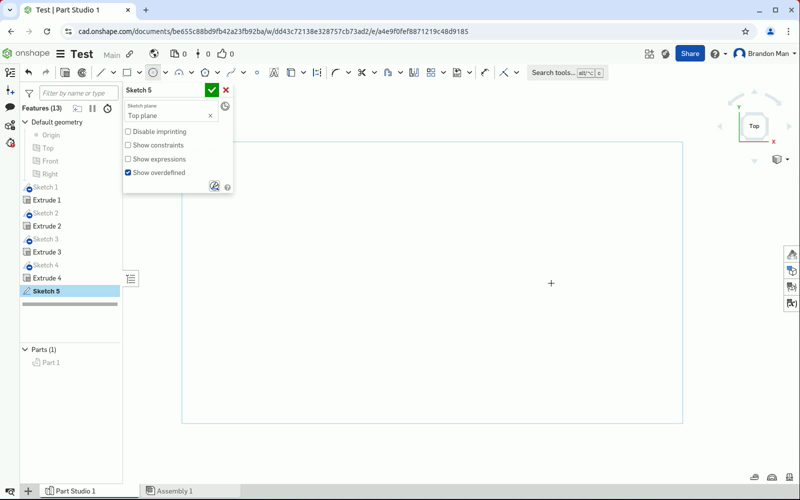
key_up(shift)
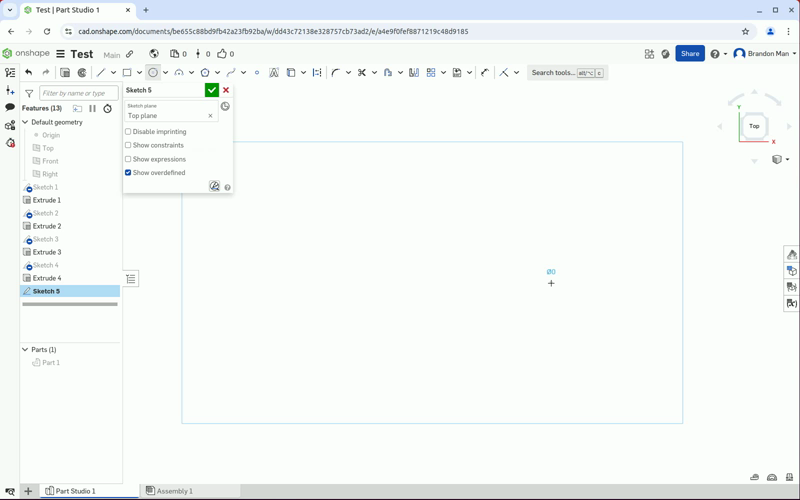
mouse_move(552, 282)
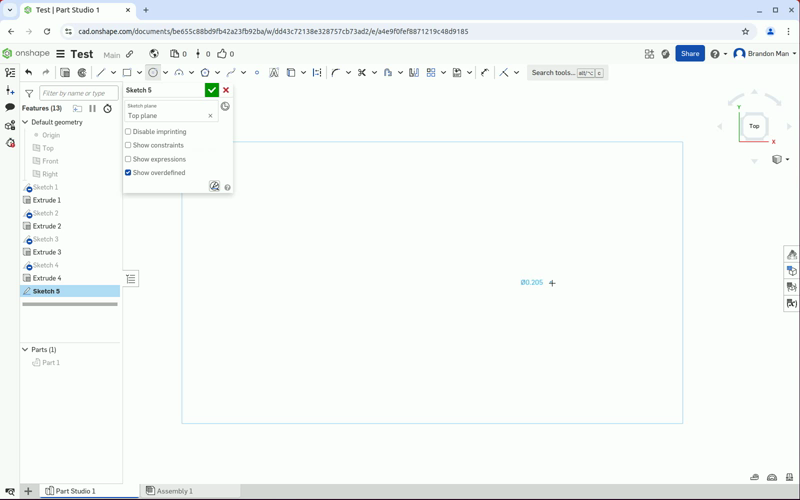
scroll(6)
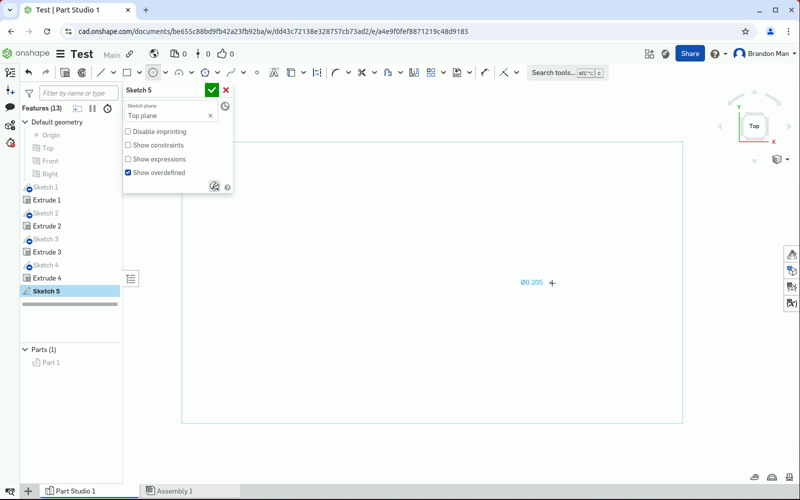
scroll(6)
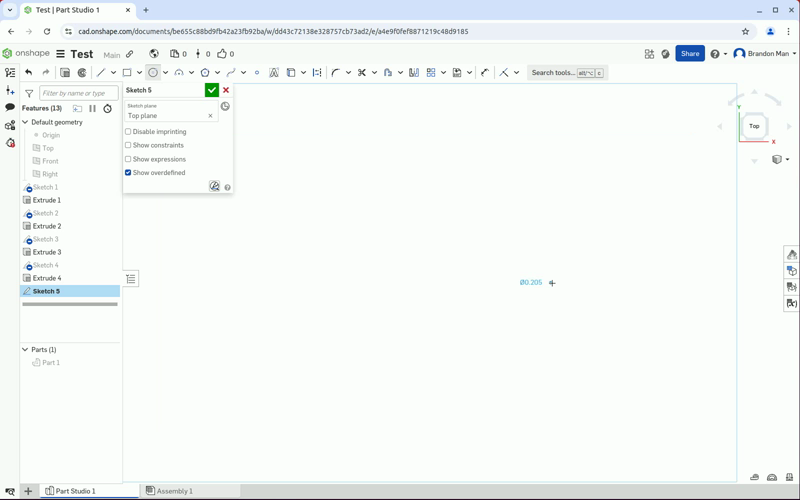
scroll(6)
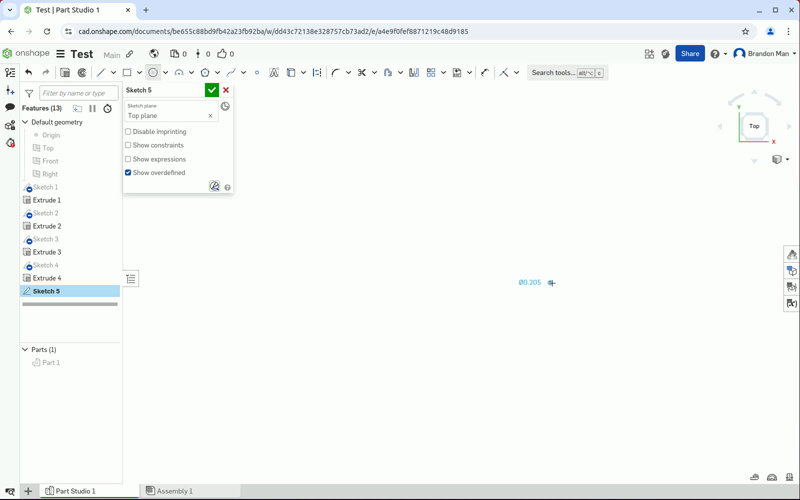
scroll(6)
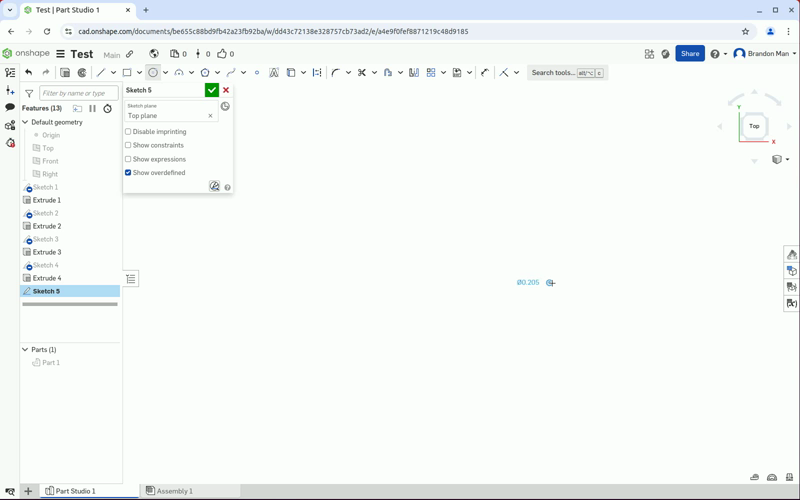
scroll(6)
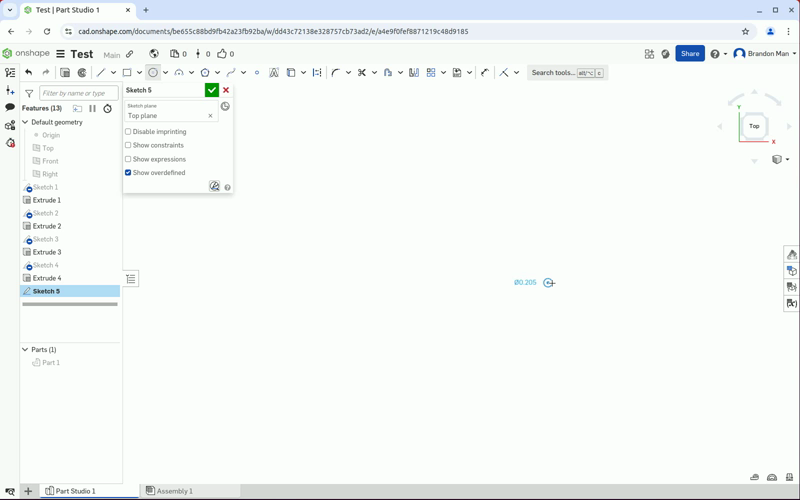
scroll(6)
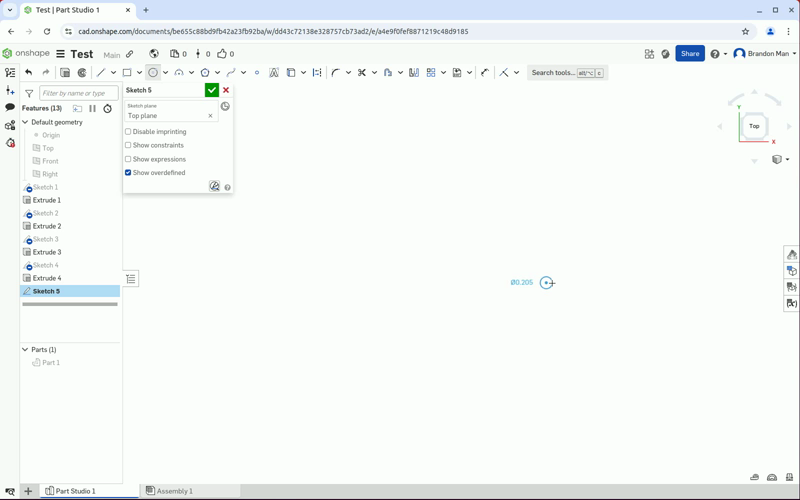
scroll(6)
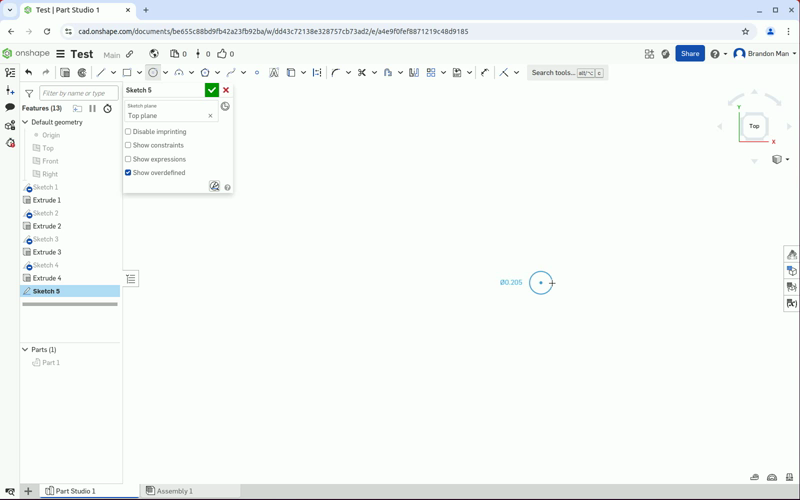
click(552, 282)
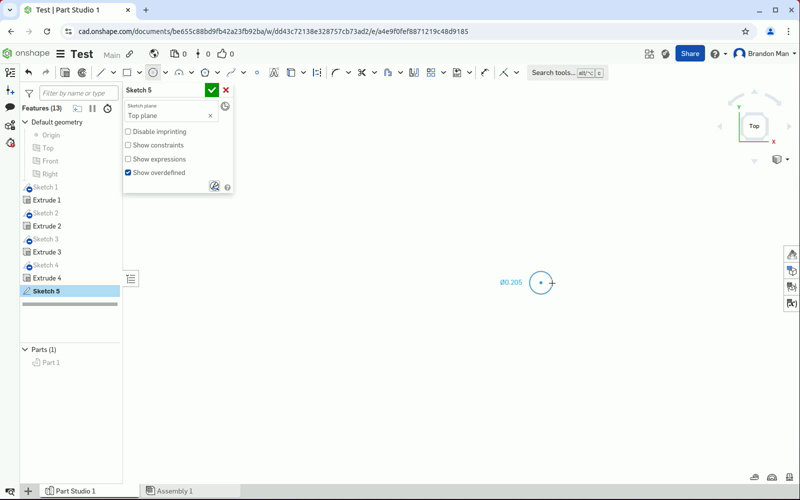
scroll(-6)
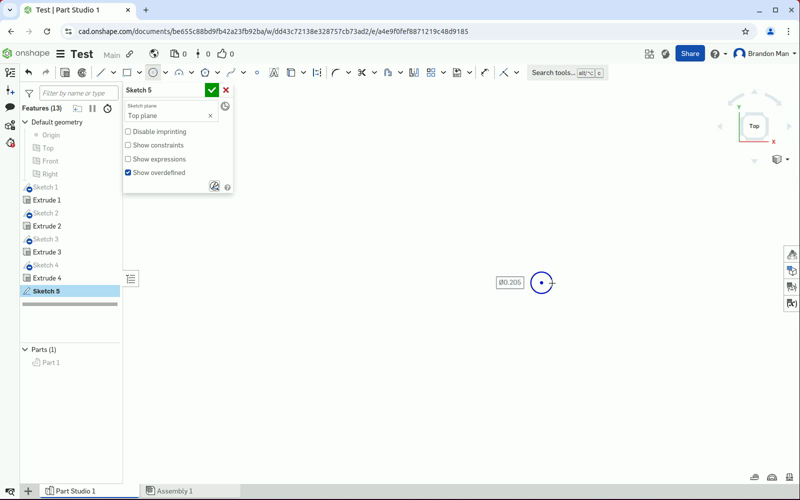
scroll(-6)
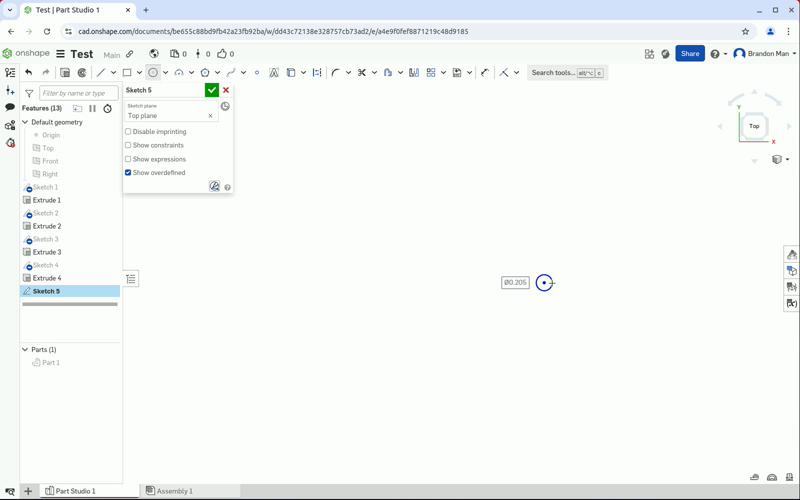
scroll(-6)
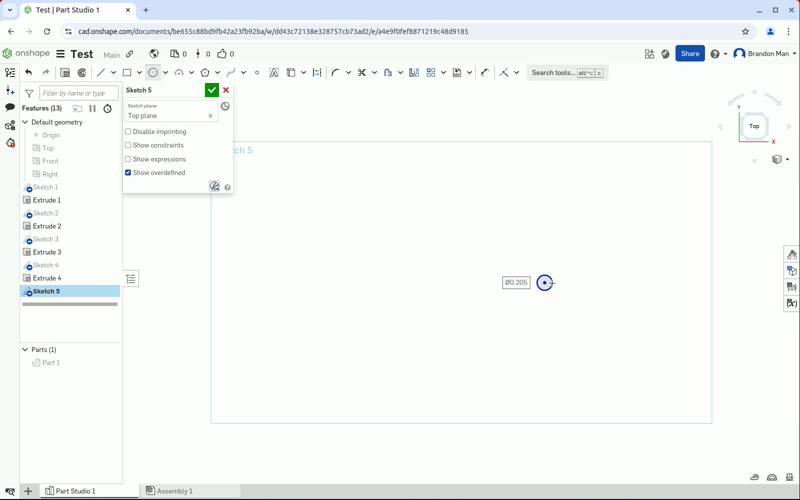
scroll(-6)
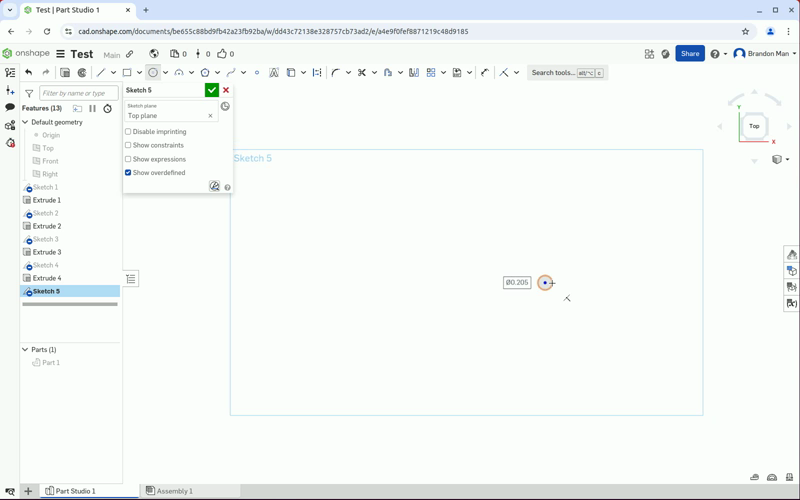
scroll(-6)
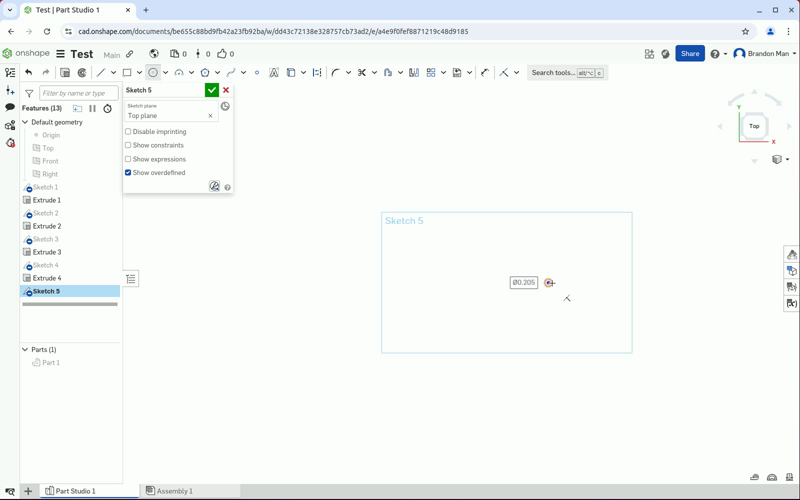
scroll(-6)
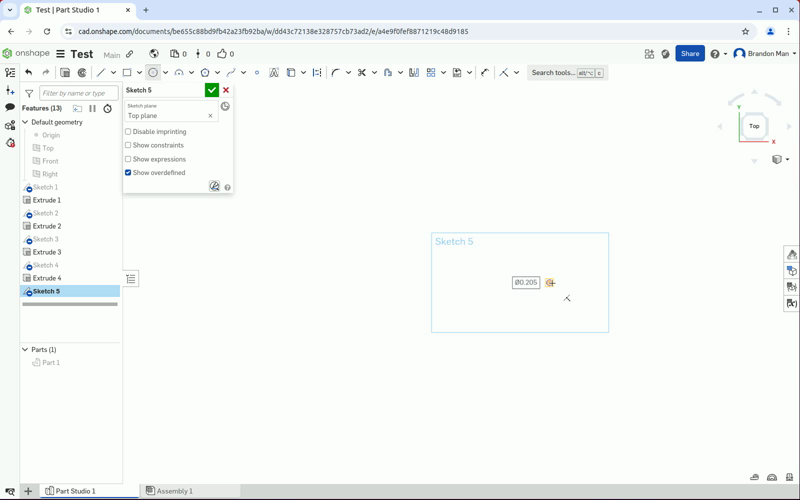
scroll(-6)
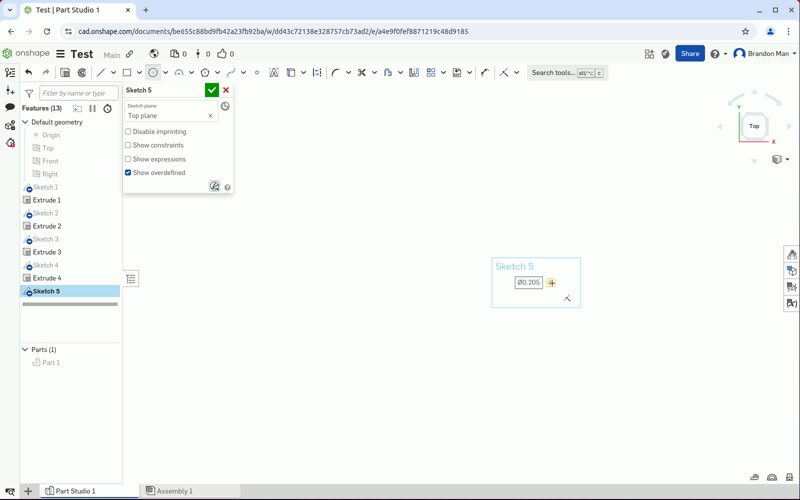
key(esc)
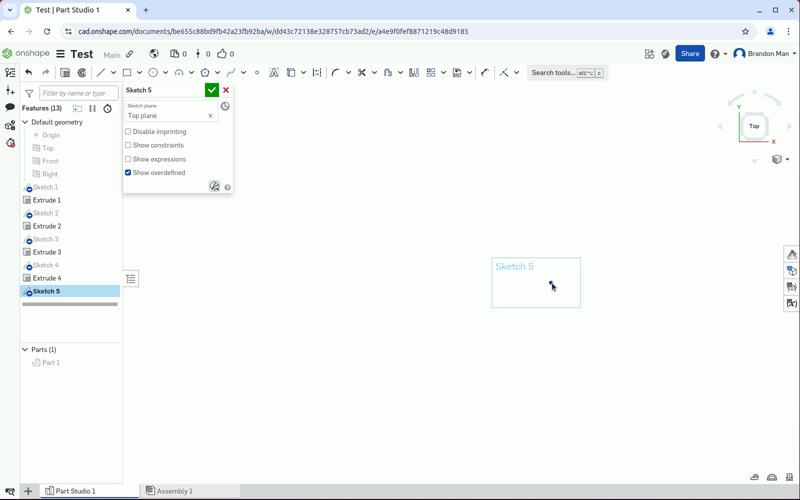
mouse_move(550, 282)
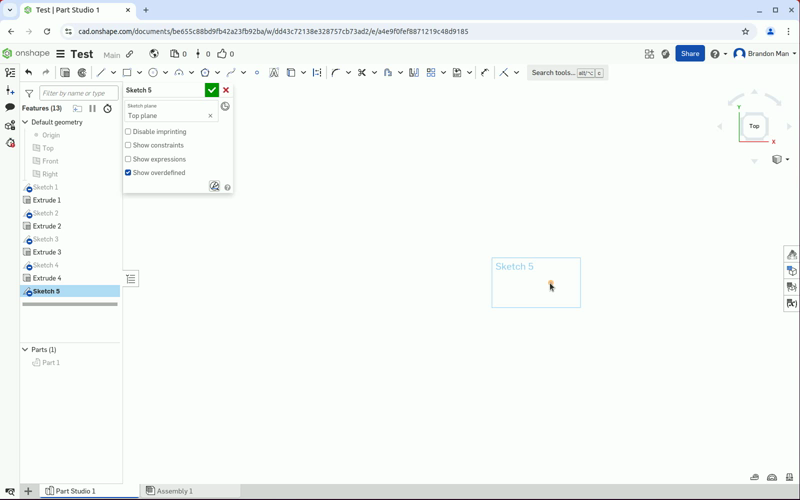
scroll(6)
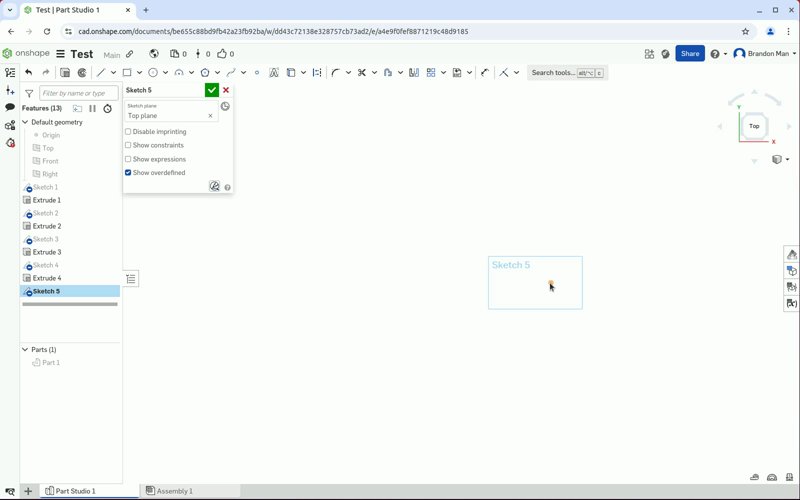
scroll(6)
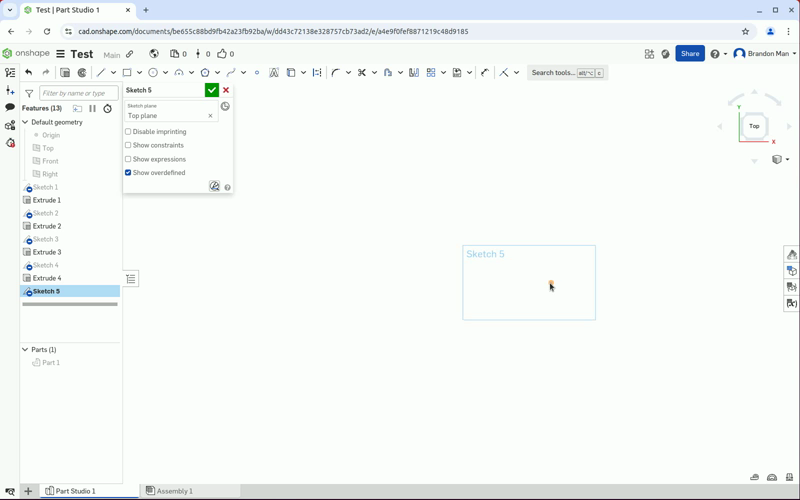
scroll(6)
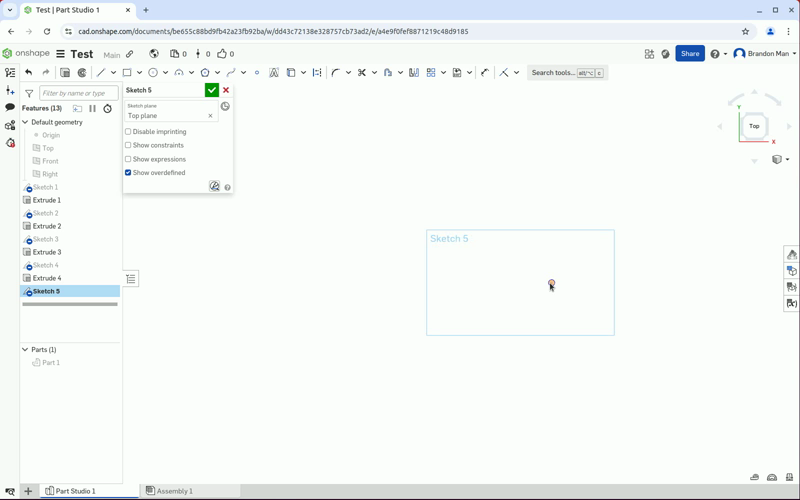
scroll(6)
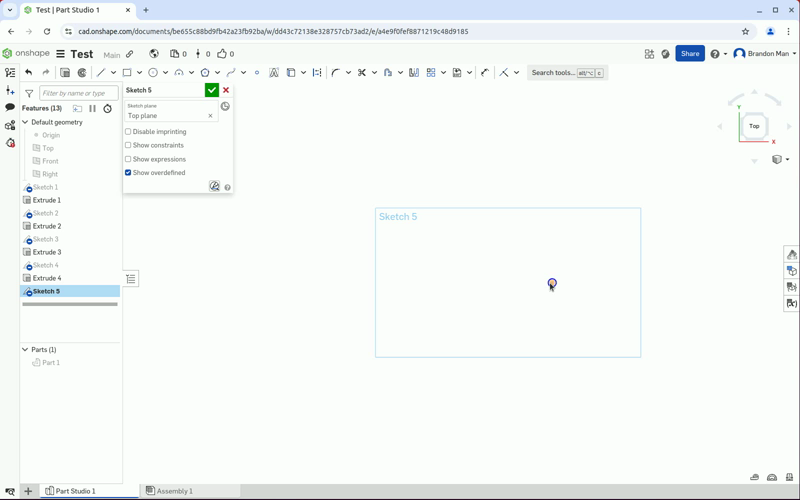
scroll(6)
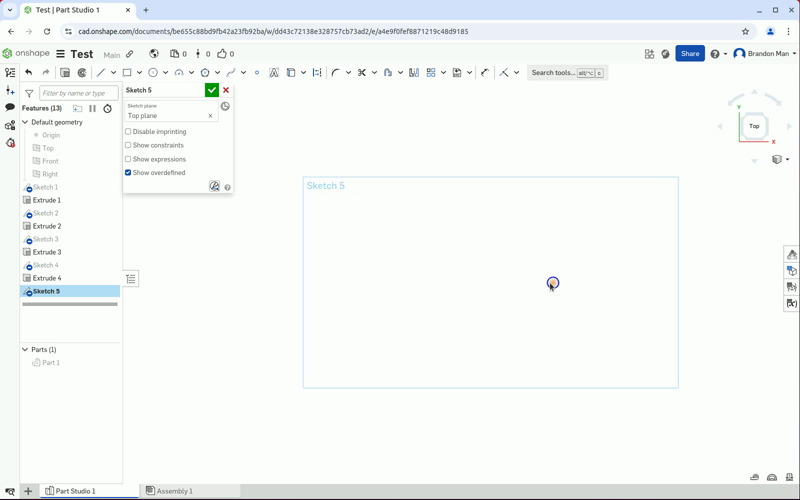
scroll(6)
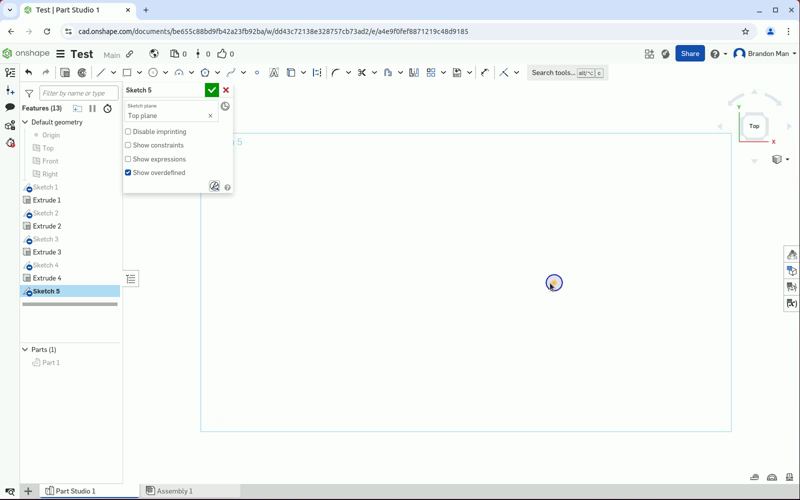
scroll(6)
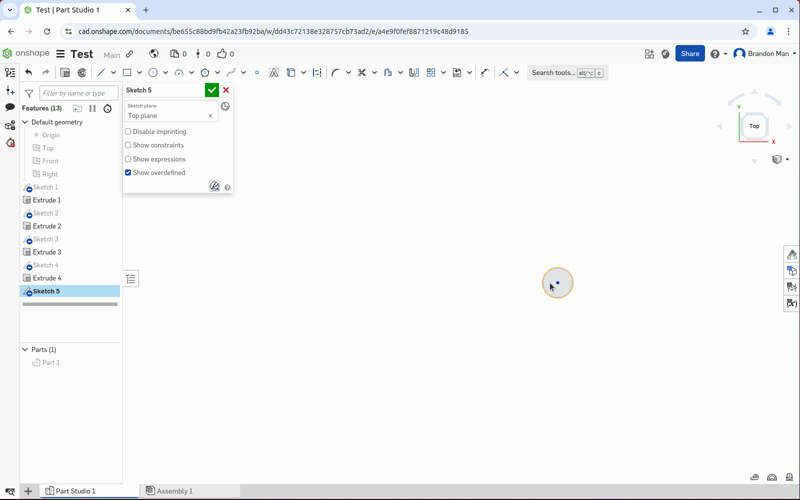
click(550, 282)
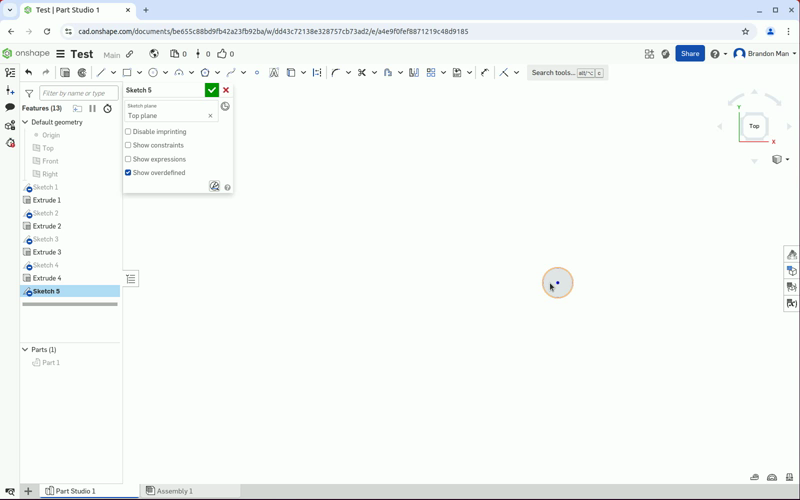
scroll(-6)
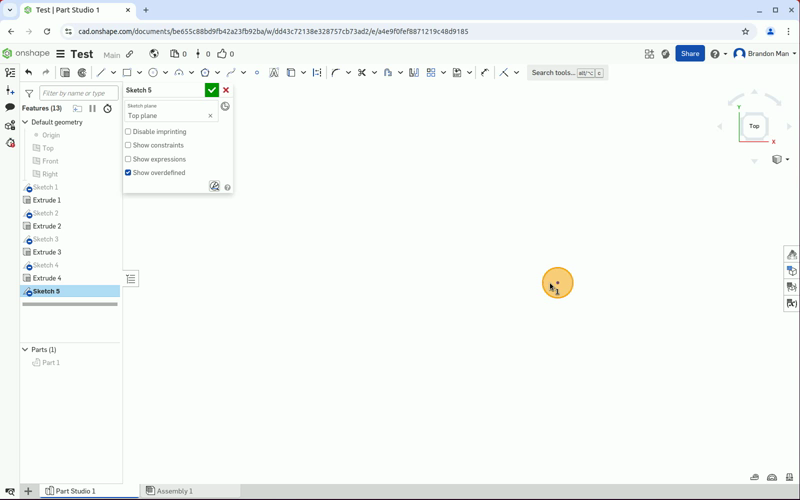
scroll(-6)
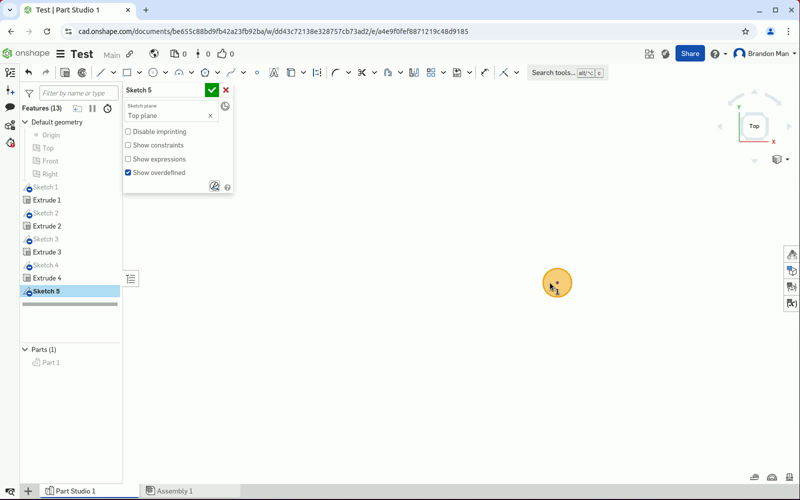
scroll(-6)
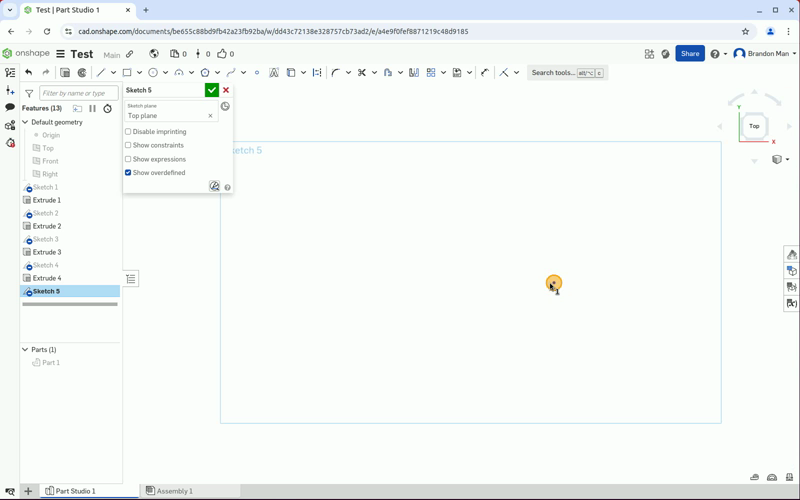
scroll(-6)
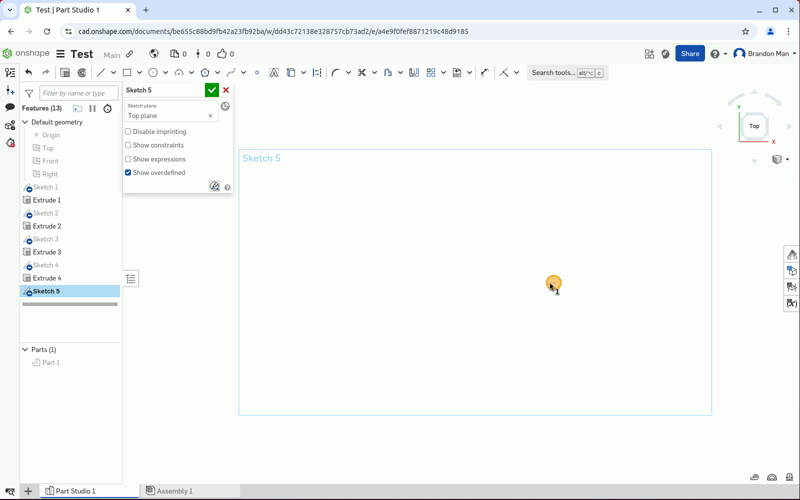
scroll(-6)
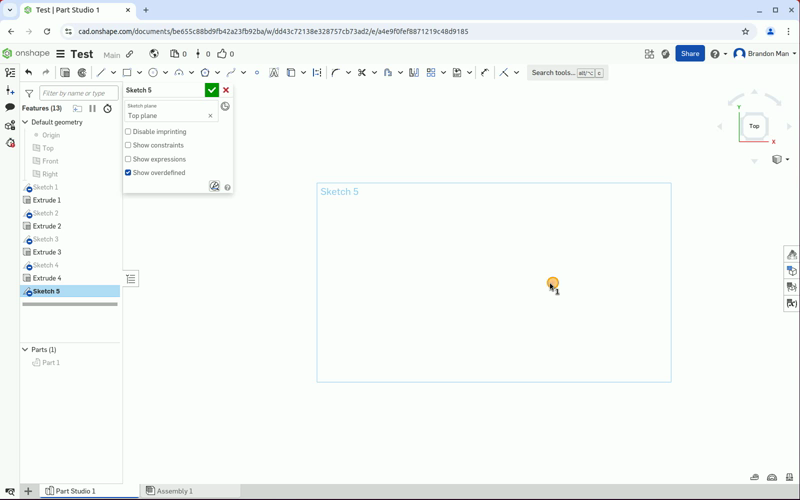
scroll(-6)
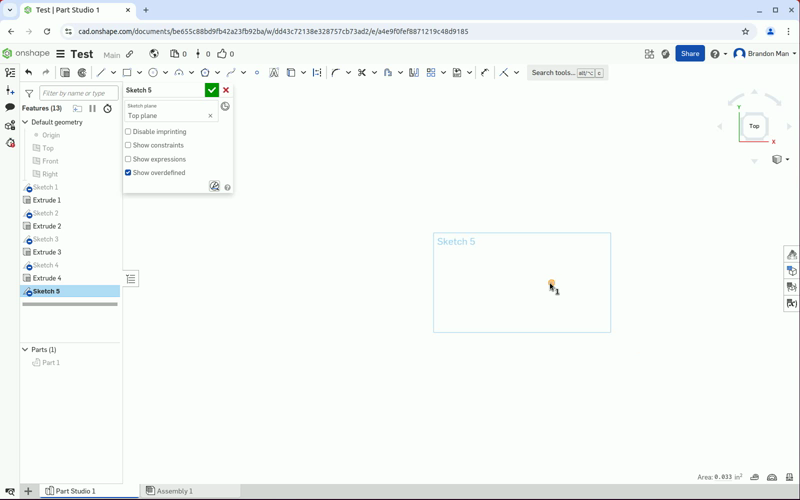
scroll(-6)
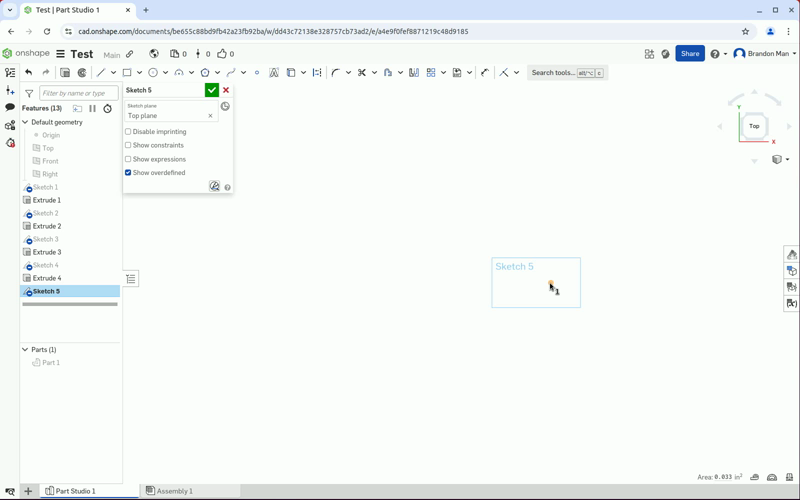
mouse_move(73, 352)
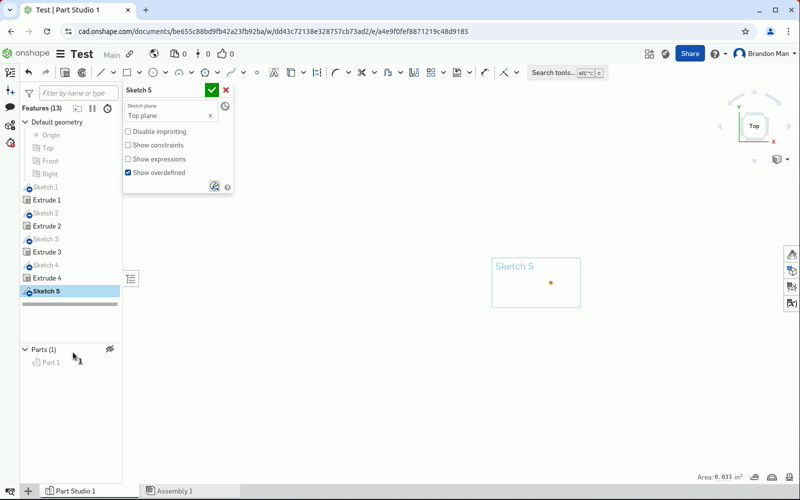
key(shift+y)
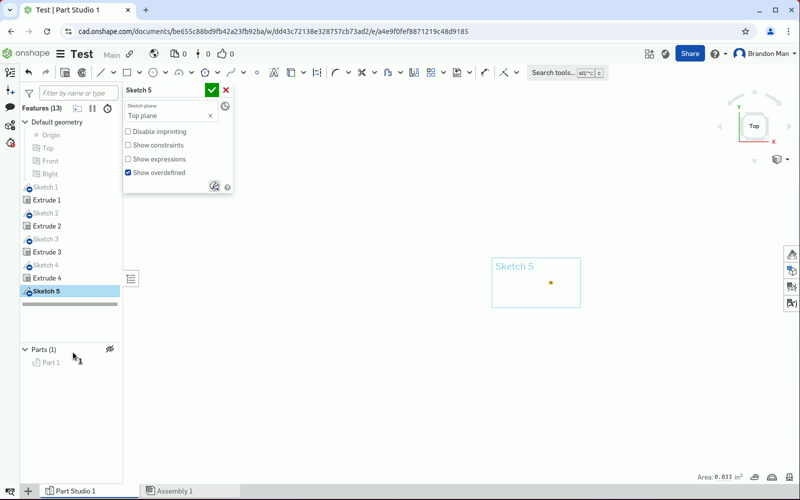
key(shift+e)
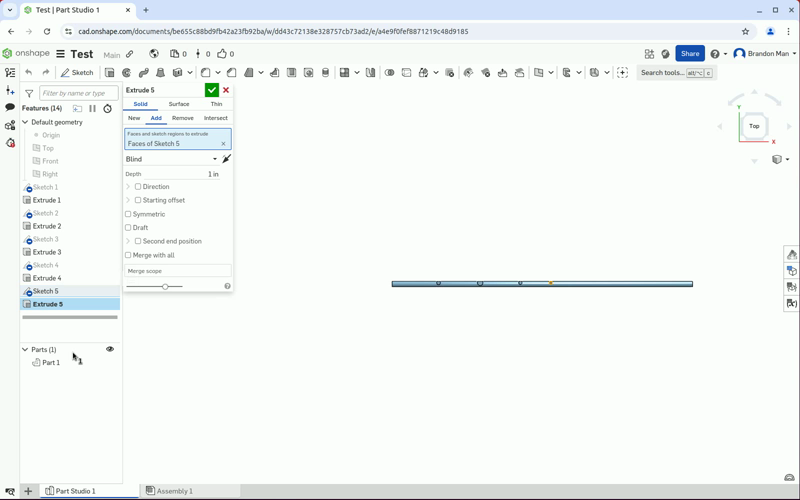
mouse_move(143, 106)
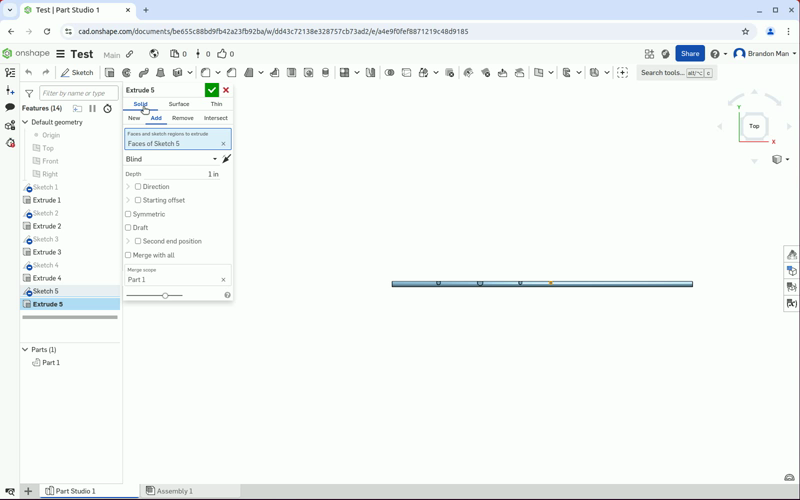
click(143, 106)
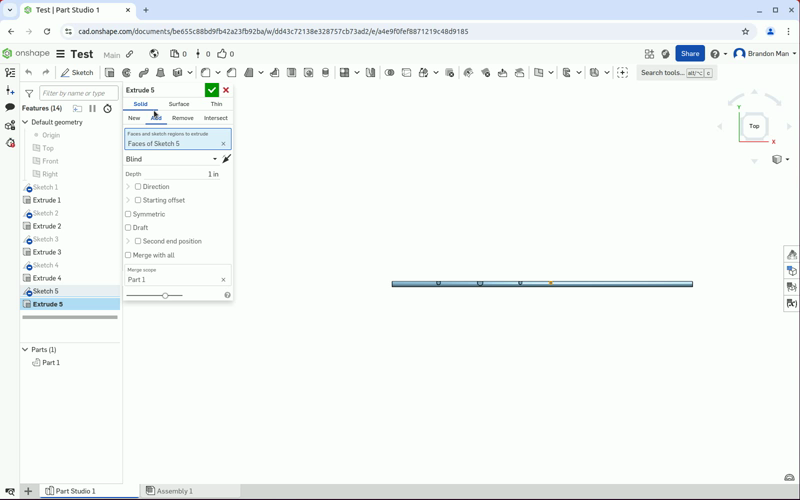
mouse_move(186, 120)
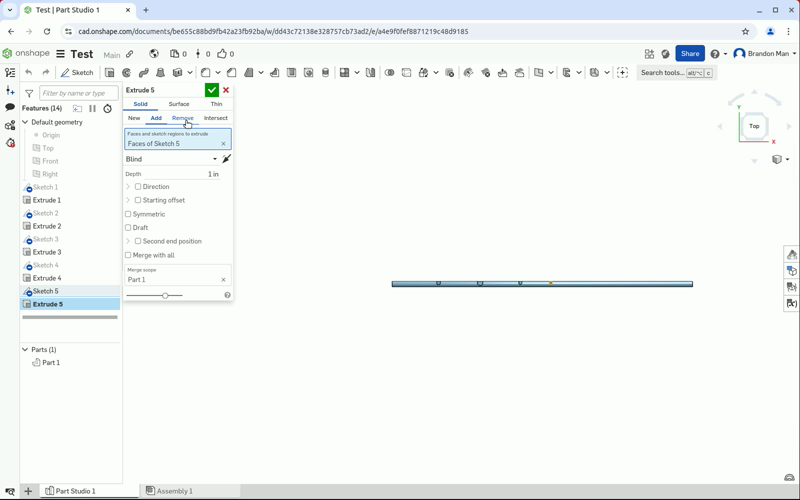
click(186, 120)
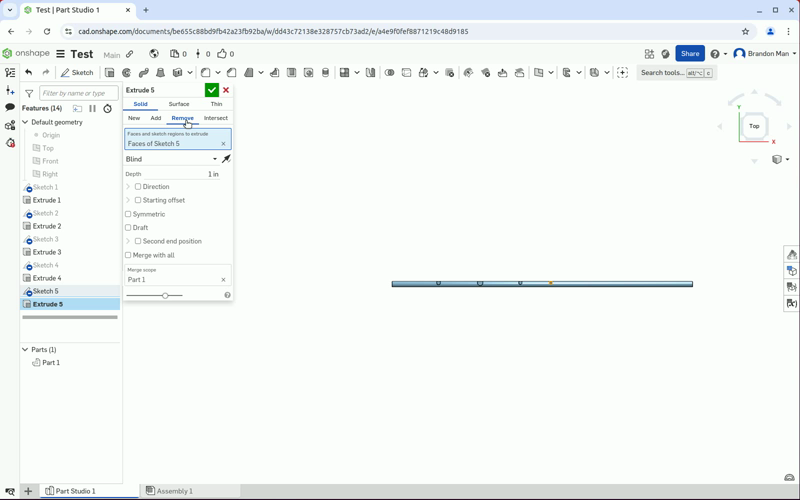
key(tab, 4)
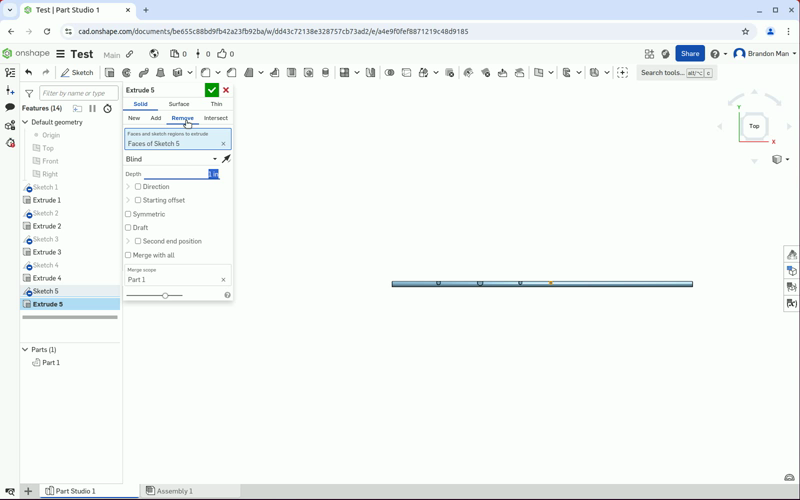
text(-0.241)
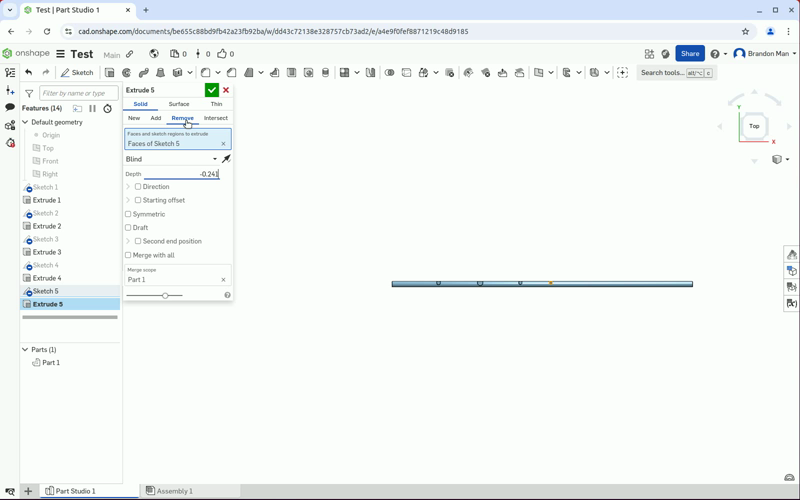
key(tab, 6)
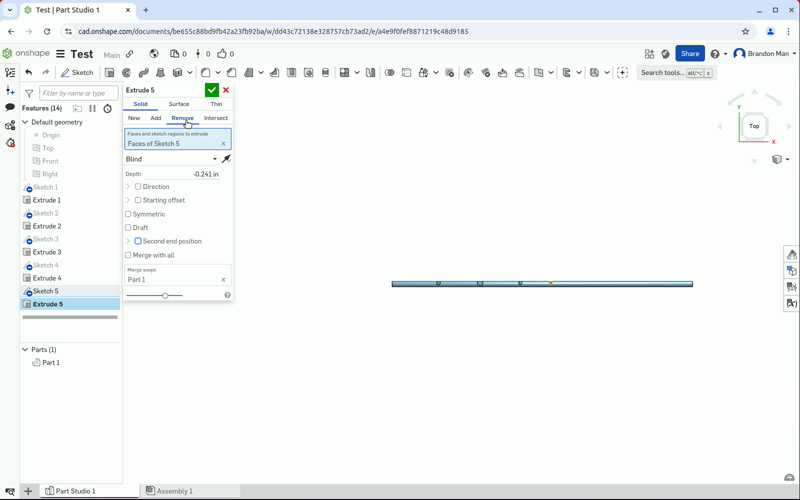
key(space)
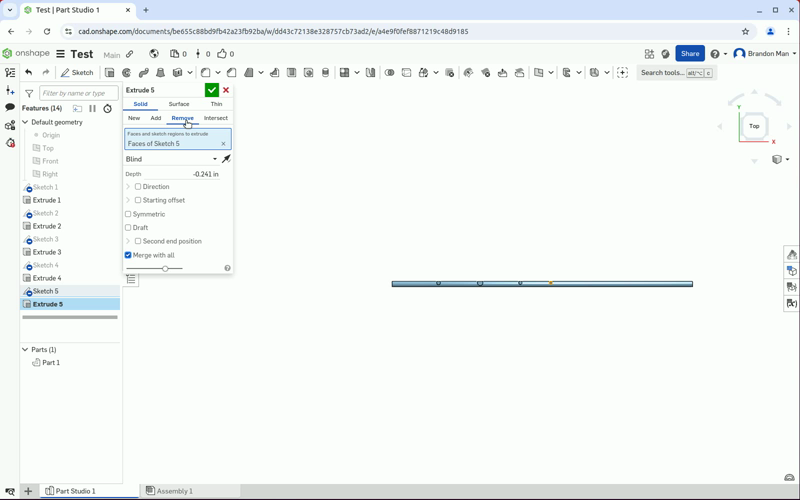
key(enter)
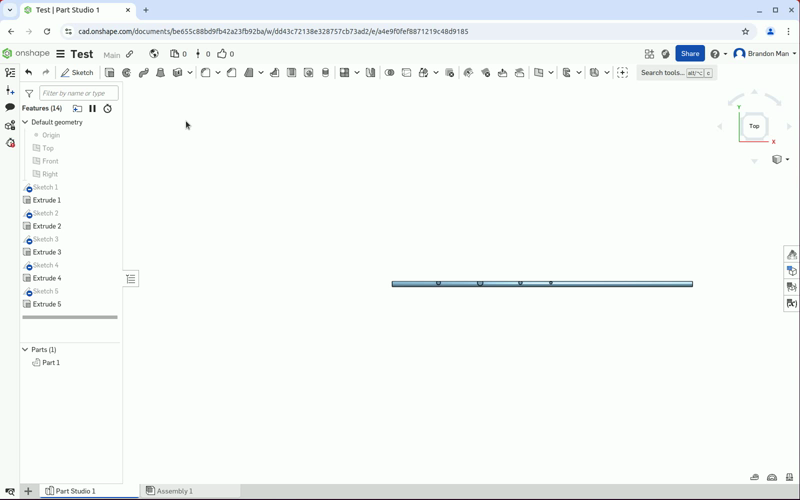
key(shift+h)
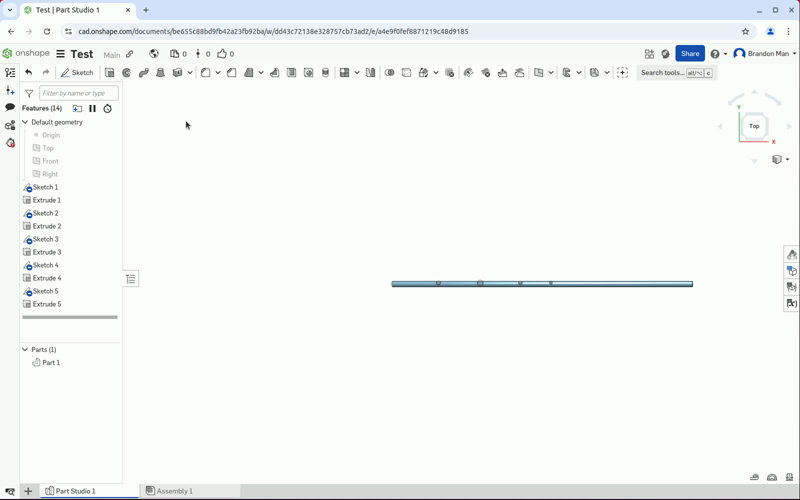
key(shift+h)
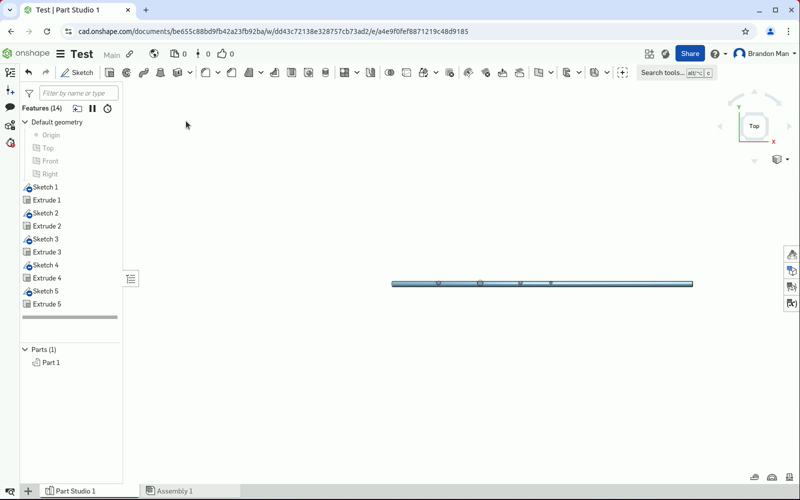
key(shift+7)
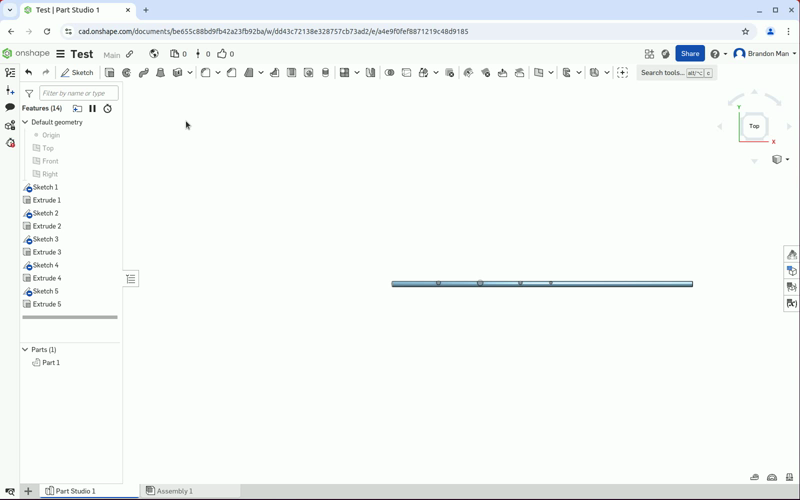
key(up, 3)
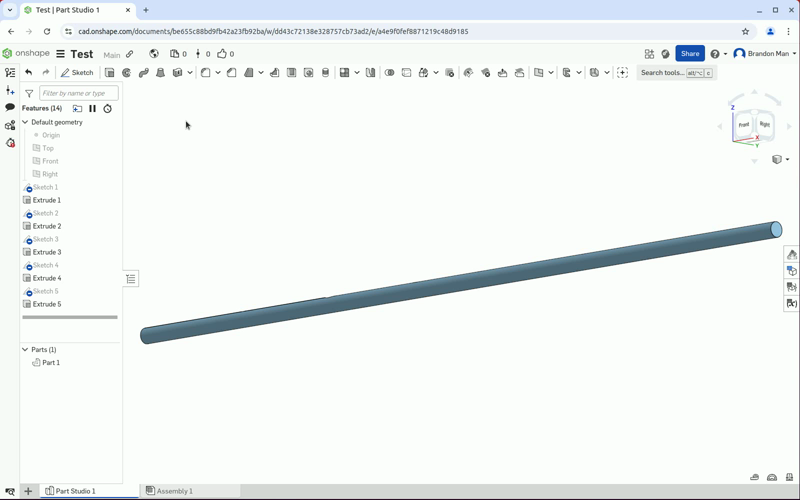
key(left, 3)
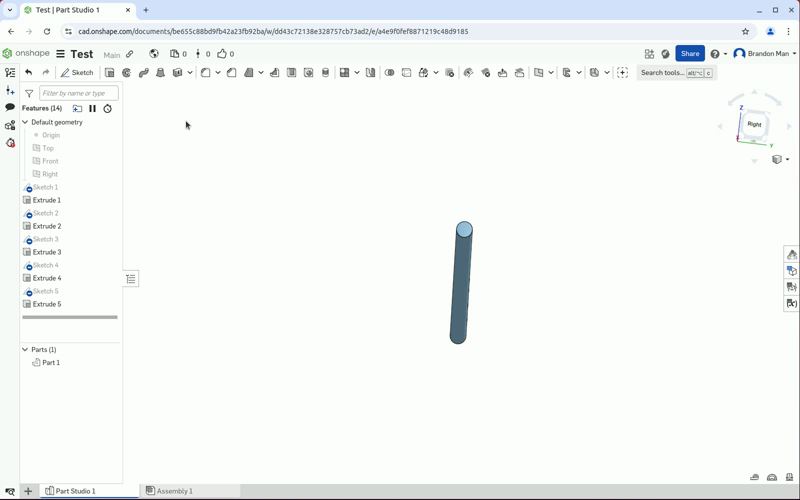
key(right, 3)
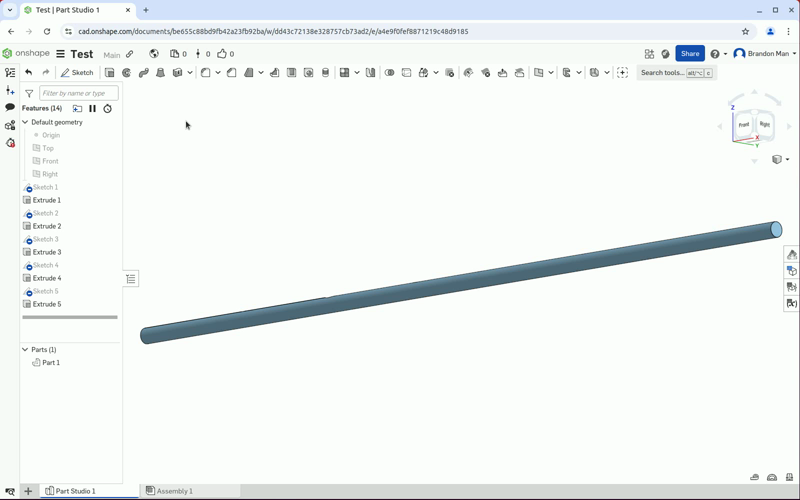
key(down, 3)
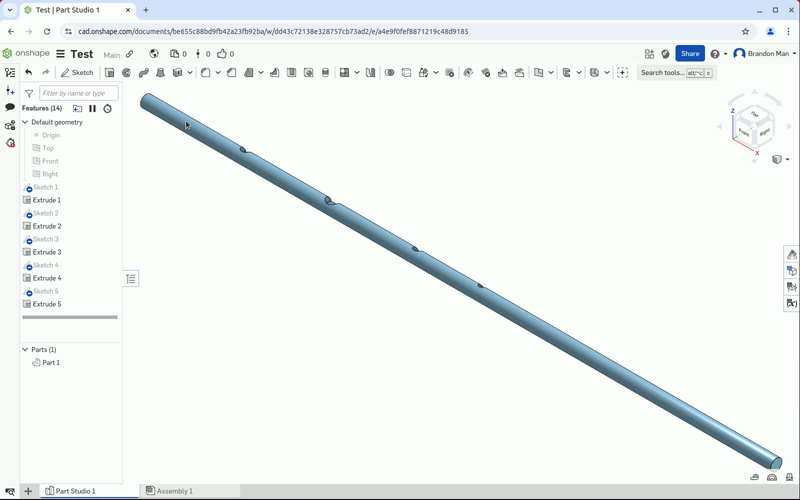
mouse_move(73, 189)
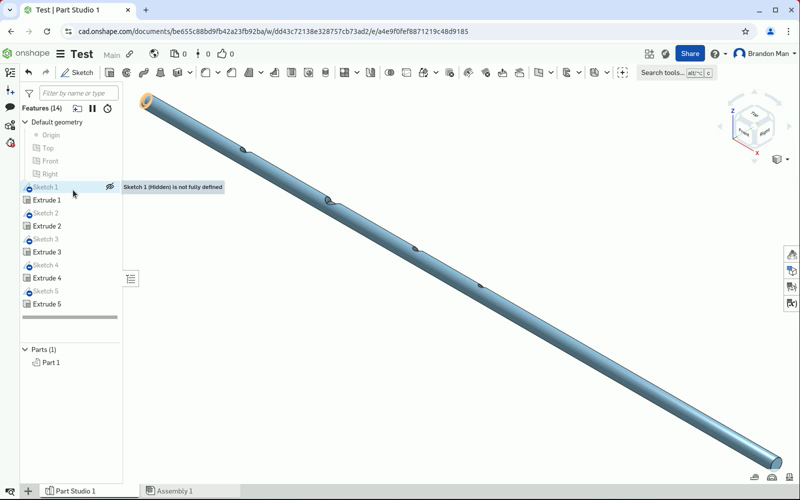
click(73, 189)